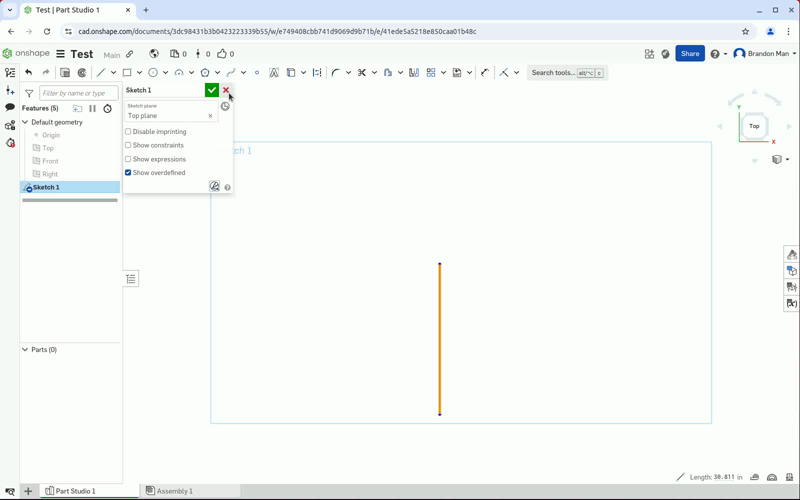
key(shift+h)
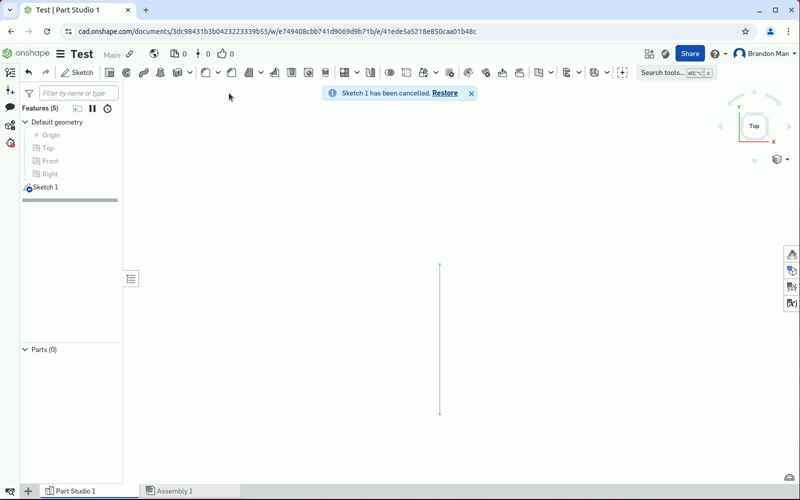
key(shift+s)
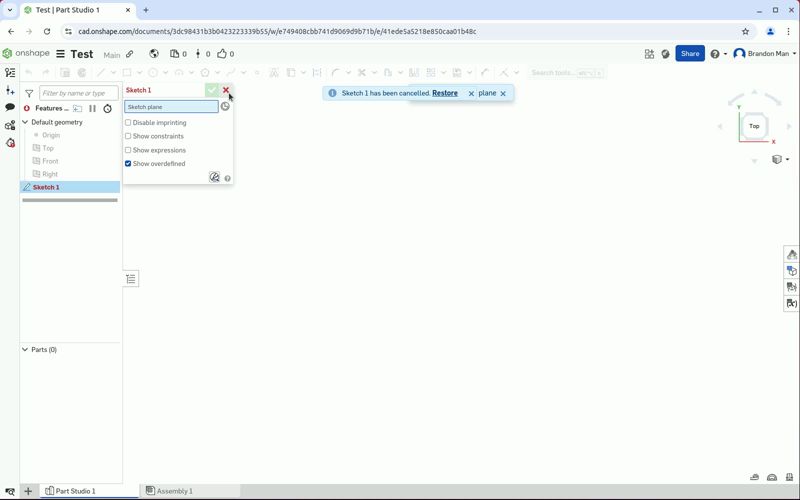
mouse_move(73, 150)
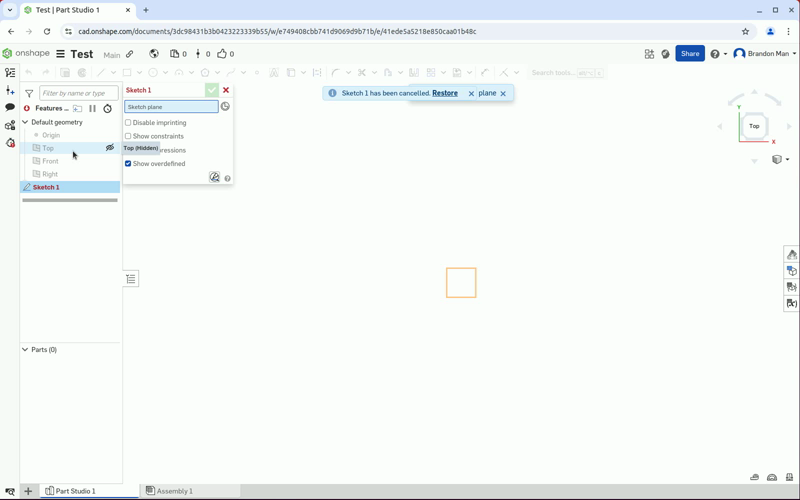
click(73, 150)
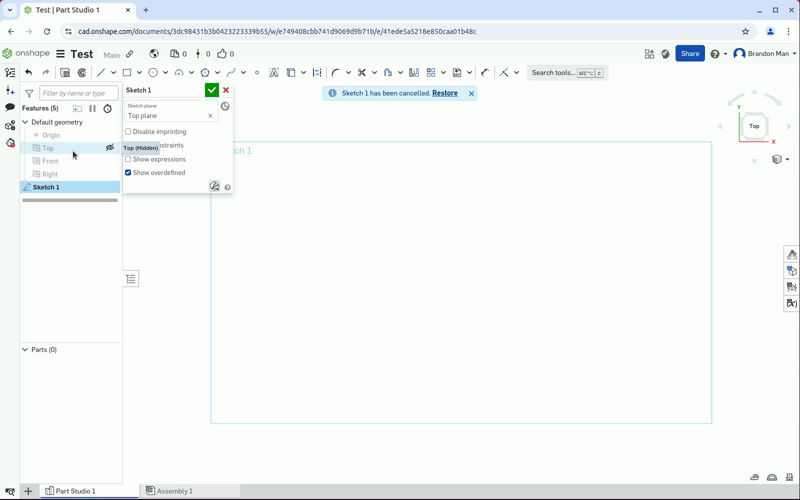
mouse_move(73, 352)
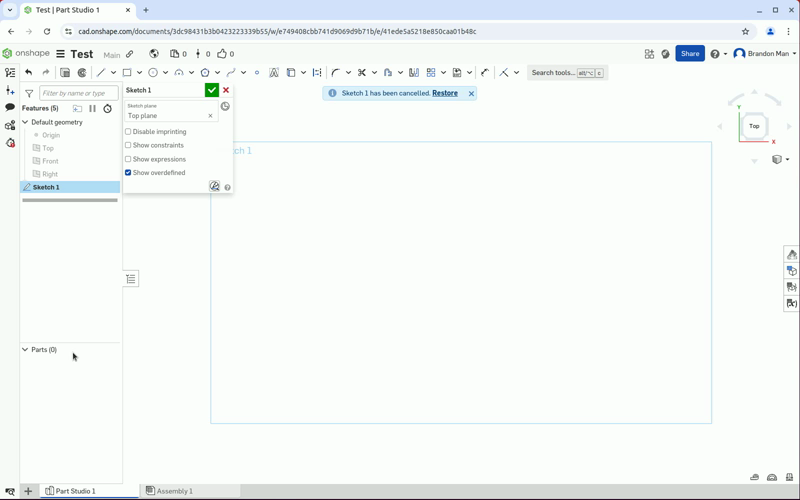
key(y)
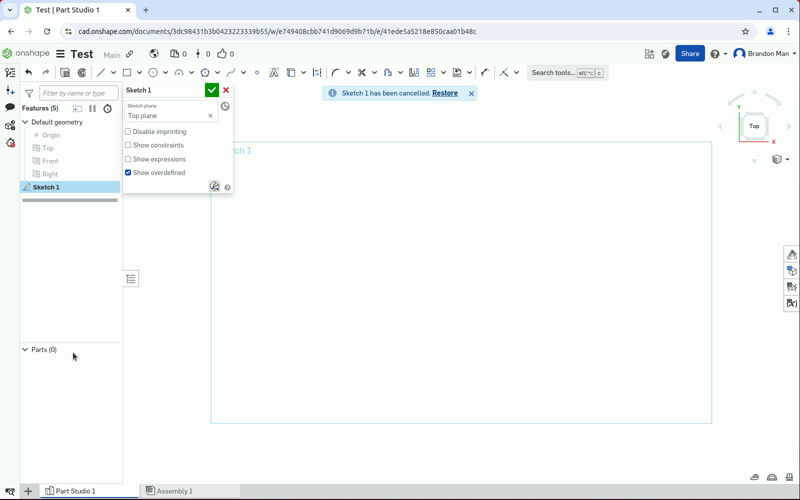
key(l)
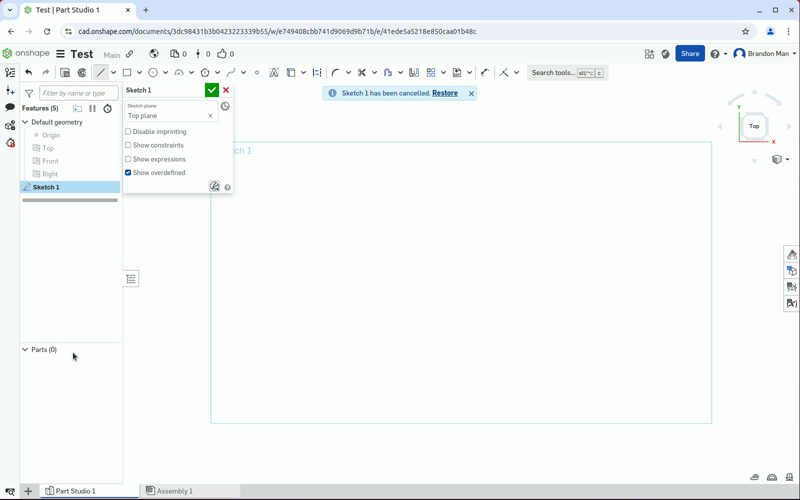
key_down(shift)
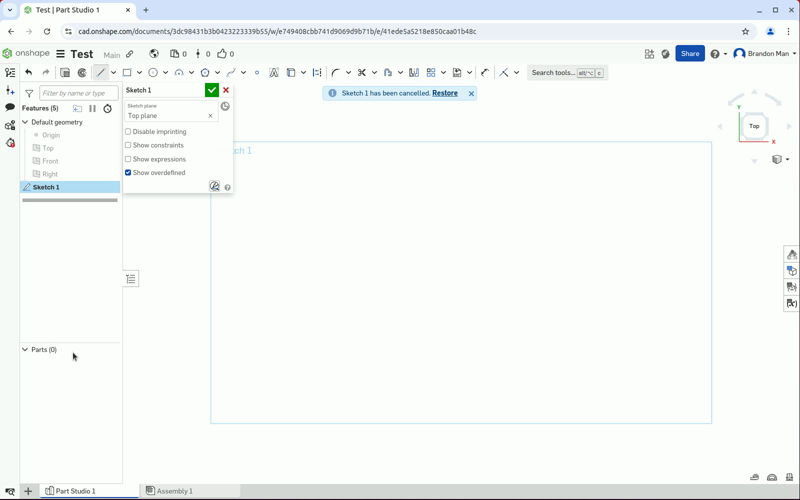
mouse_move(441, 345)
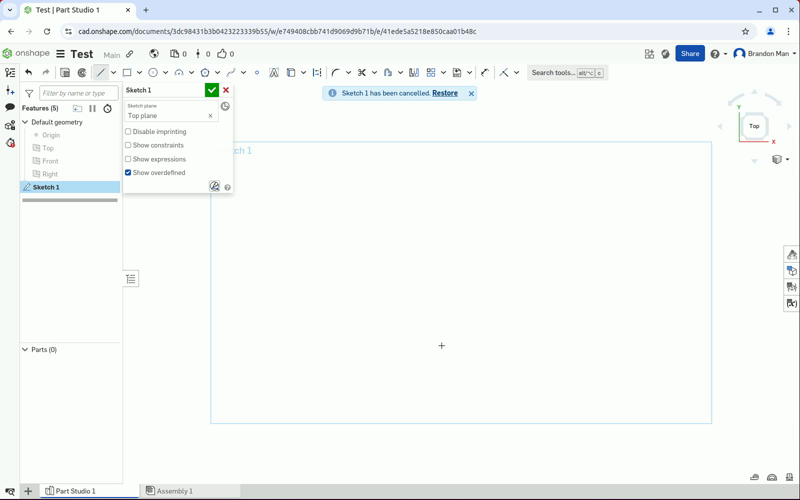
click(441, 345)
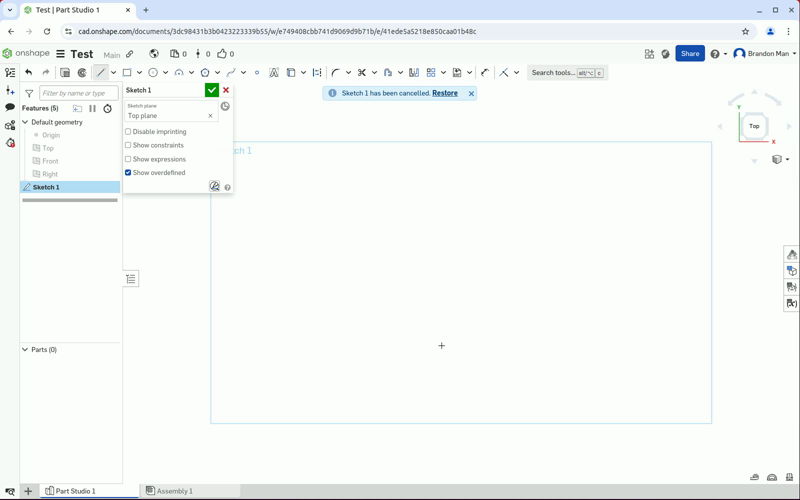
key_up(shift)
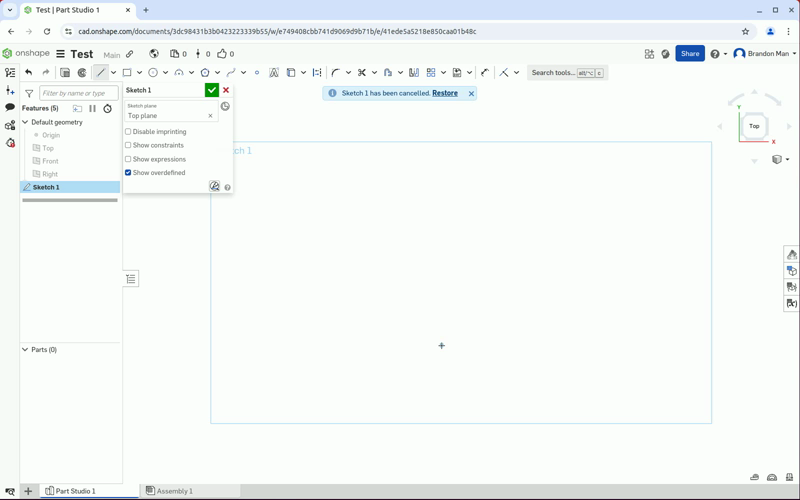
key_down(shift)
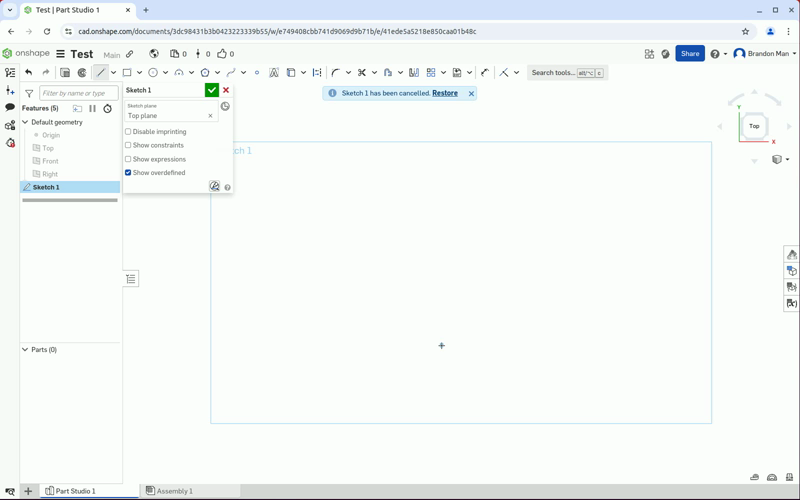
mouse_move(471, 345)
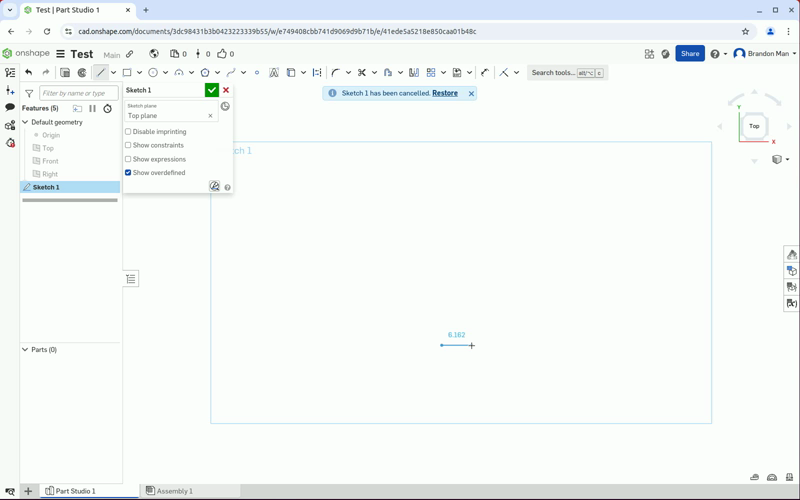
mouse_move(444, 345)
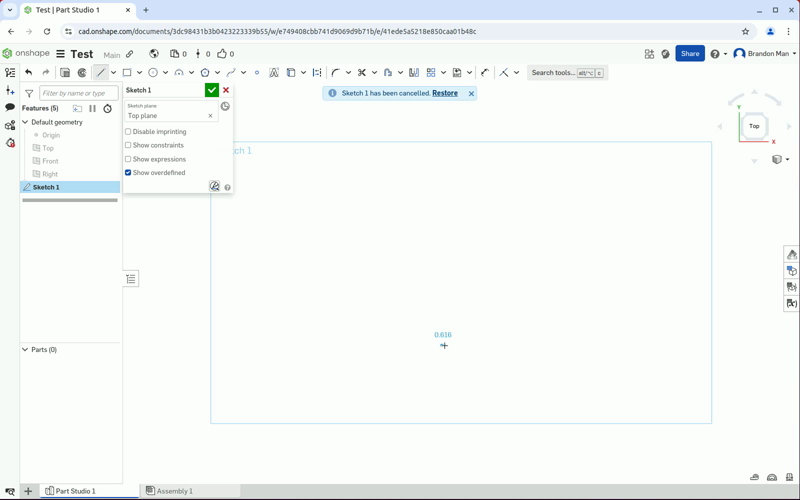
scroll(6)
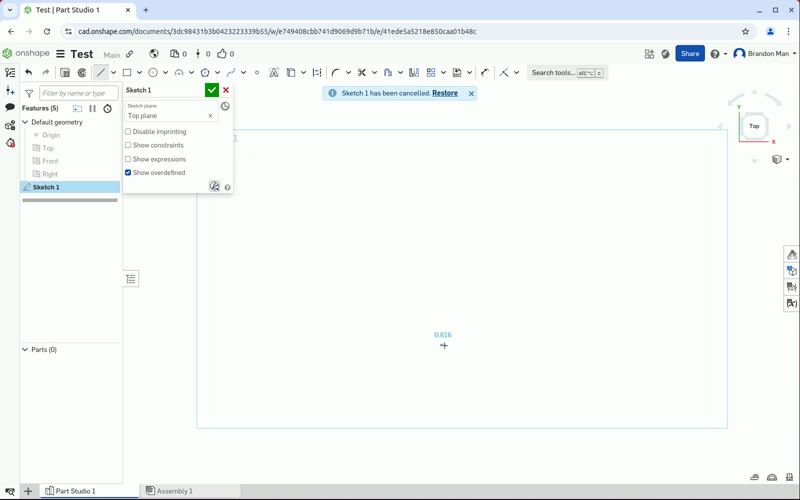
scroll(6)
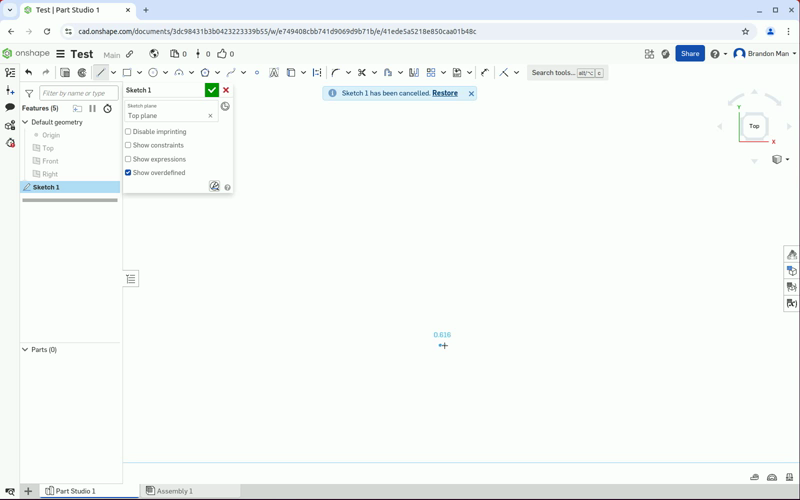
scroll(6)
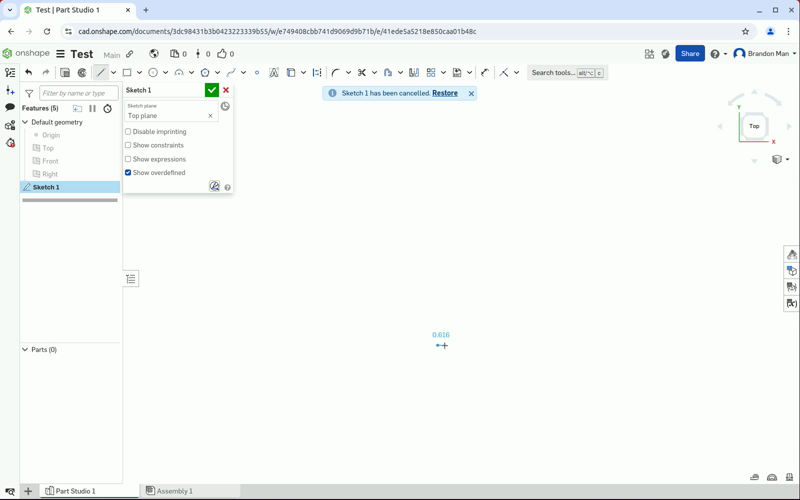
scroll(6)
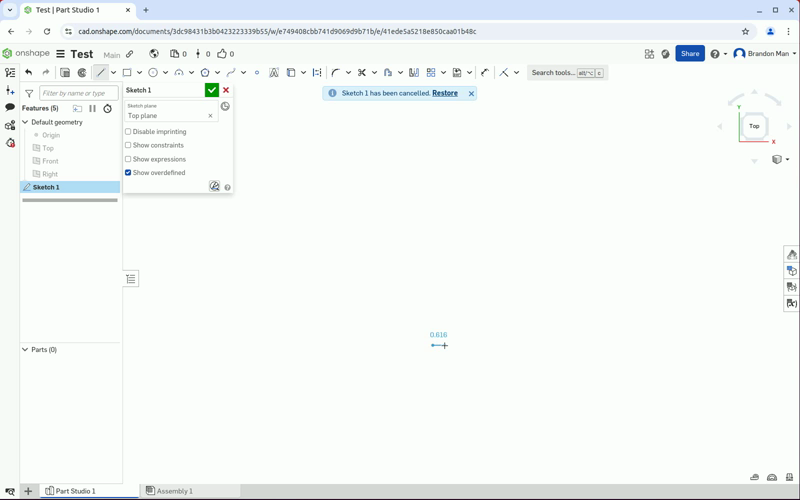
scroll(6)
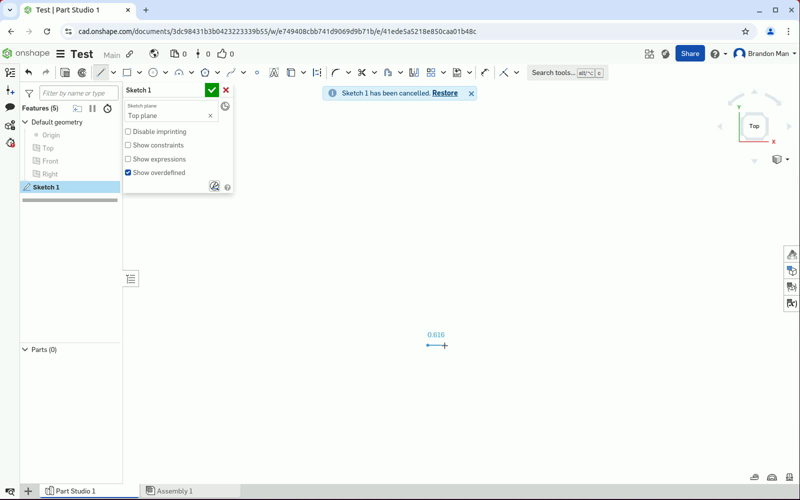
scroll(6)
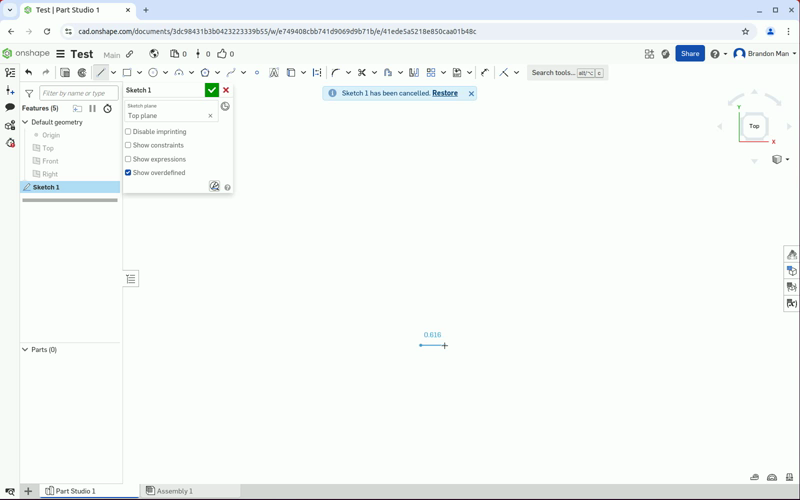
scroll(6)
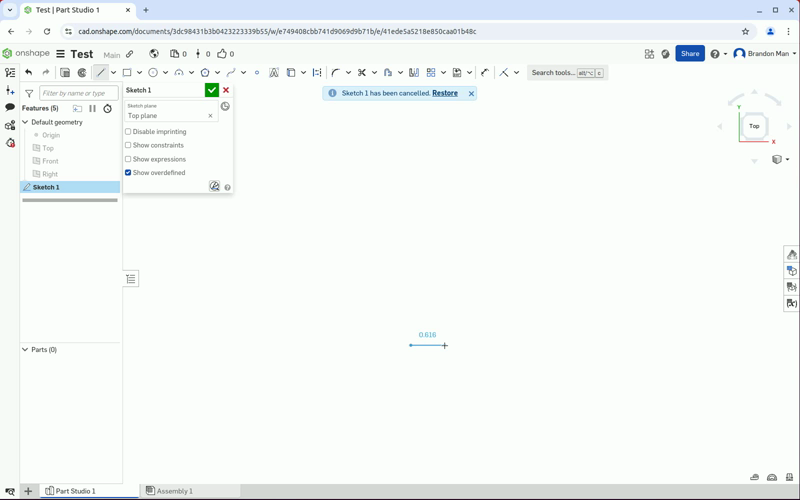
click(444, 345)
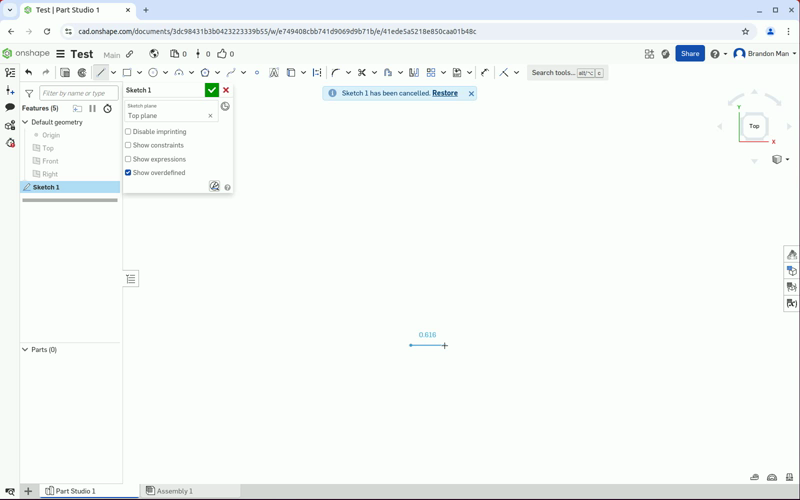
scroll(-6)
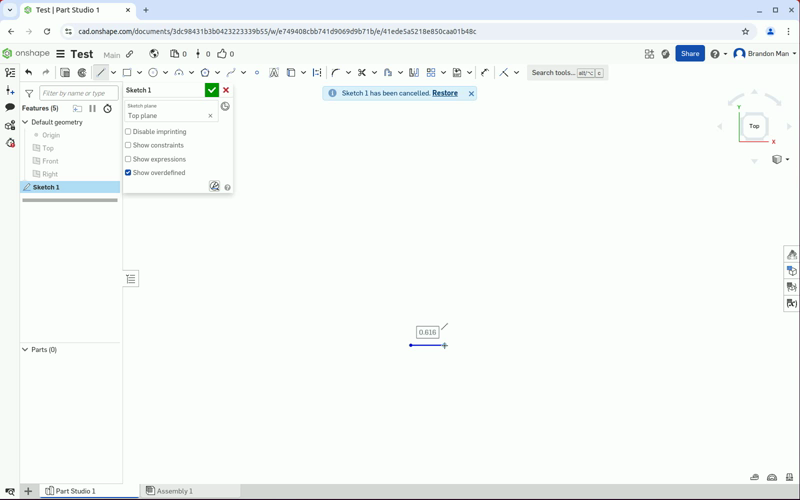
scroll(-6)
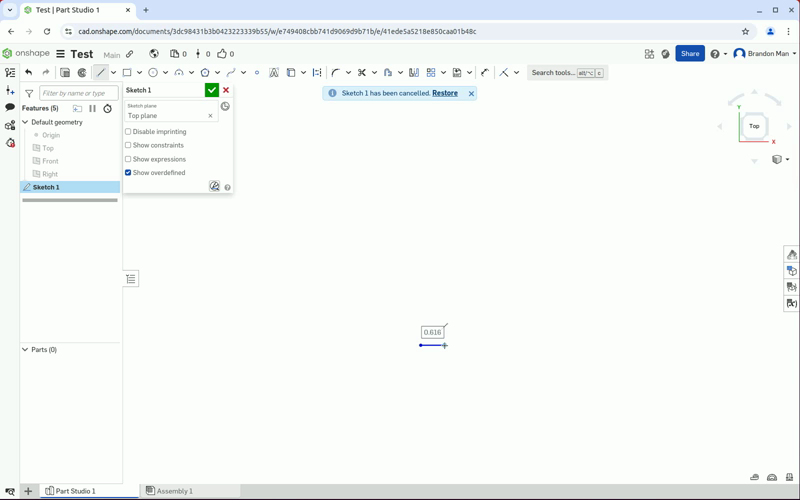
scroll(-6)
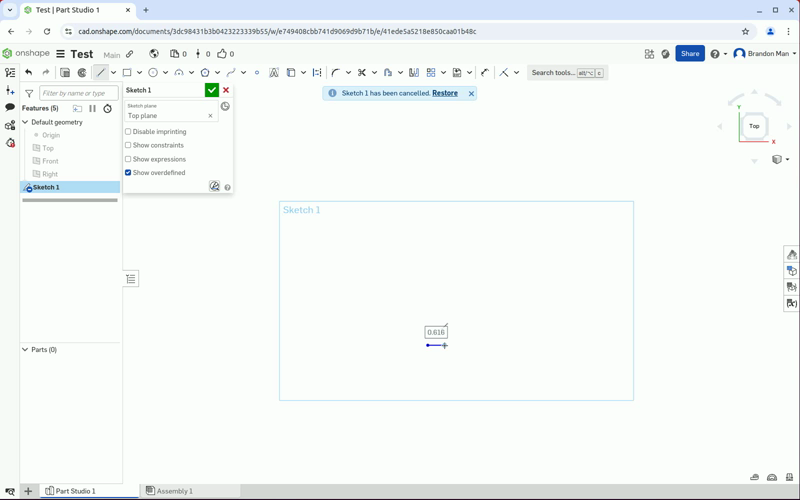
scroll(-6)
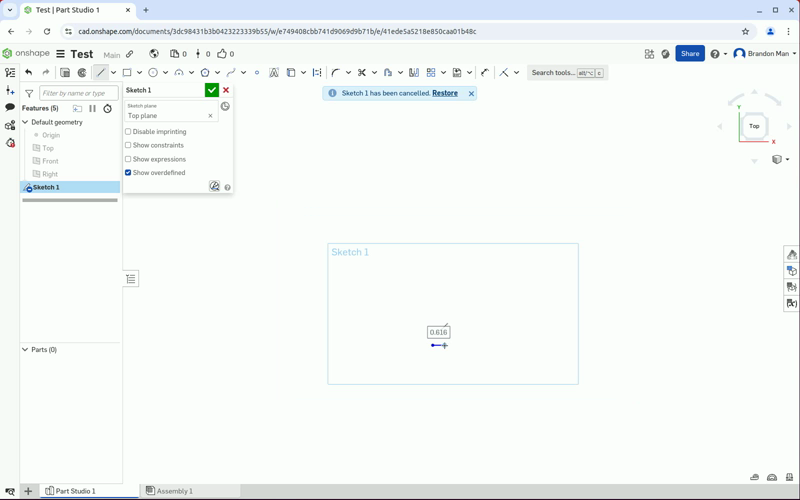
scroll(-6)
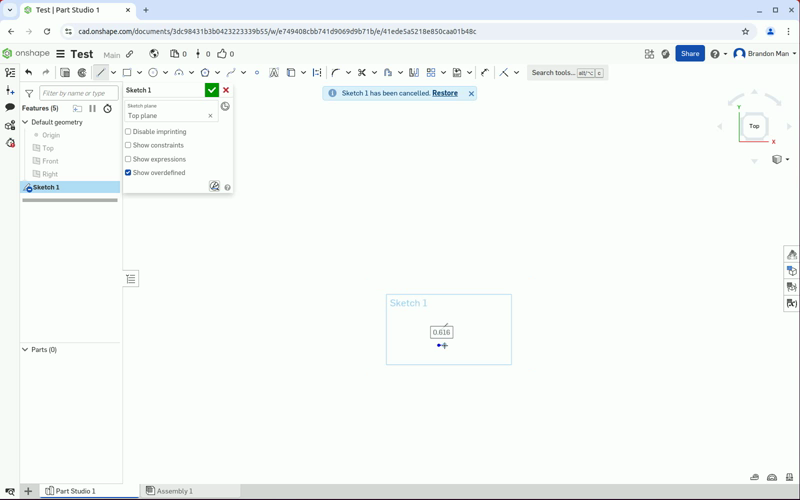
scroll(-6)
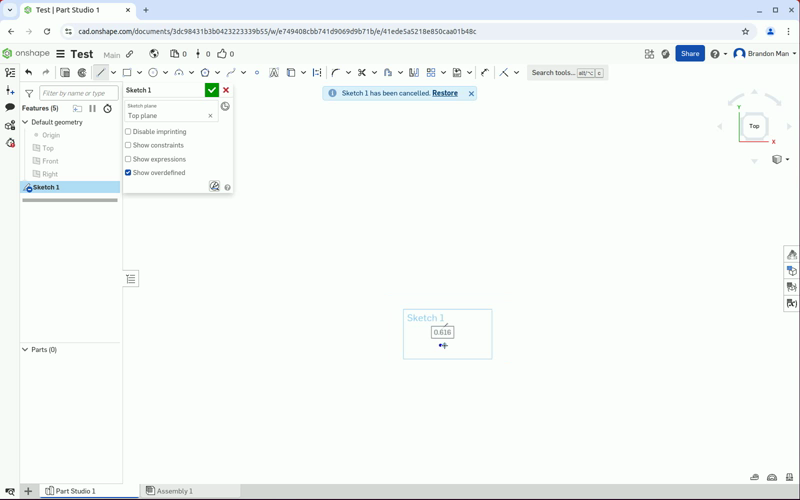
scroll(-6)
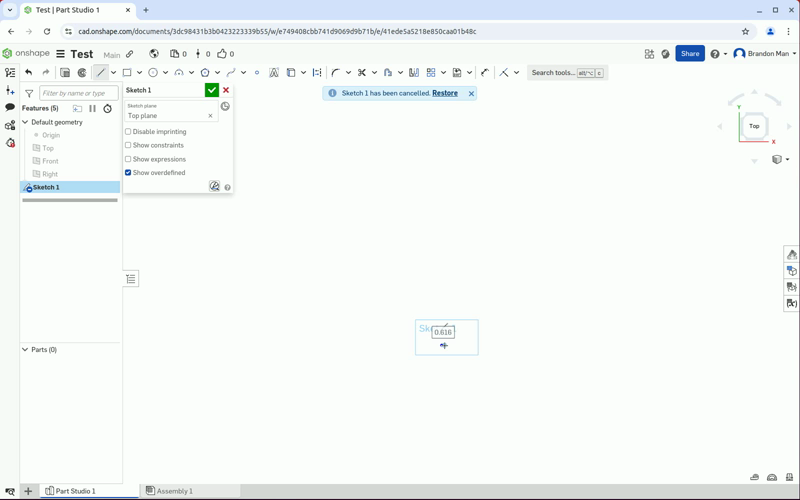
key_up(shift)
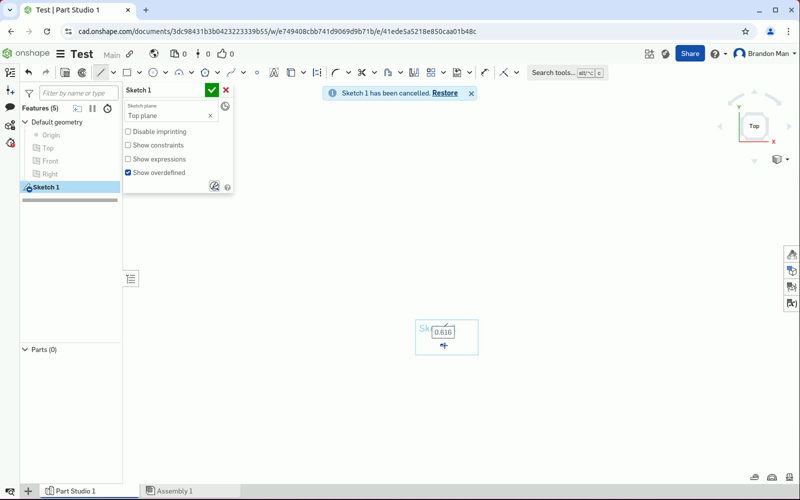
key_down(shift)
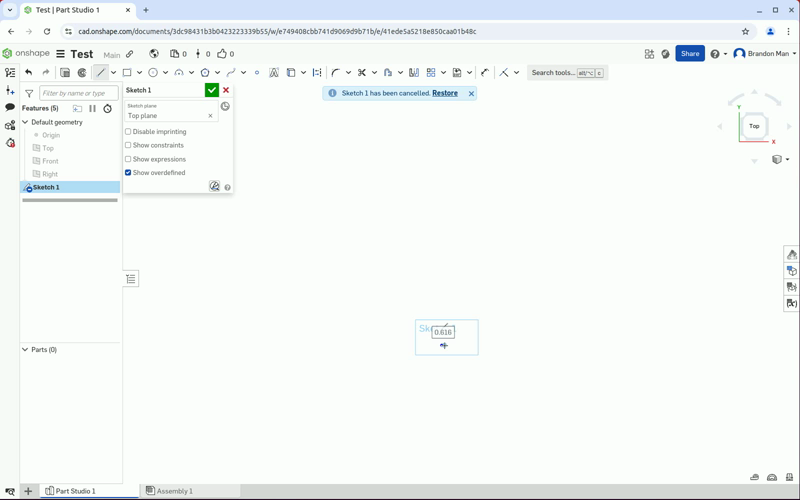
mouse_move(474, 345)
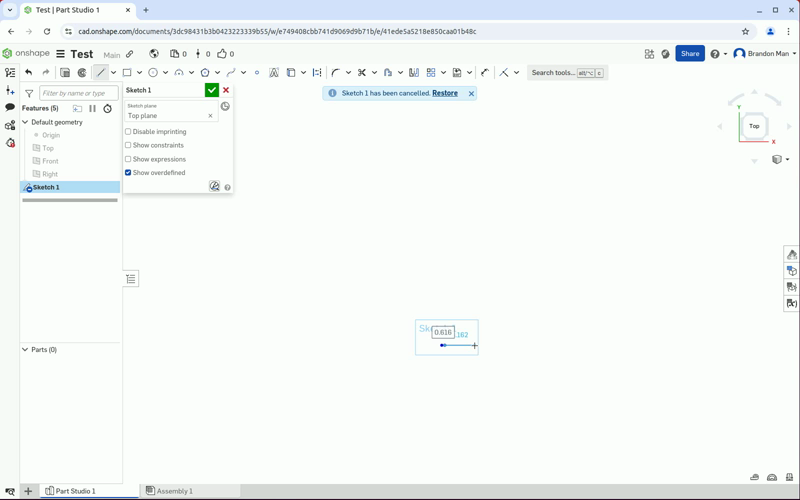
mouse_move(444, 356)
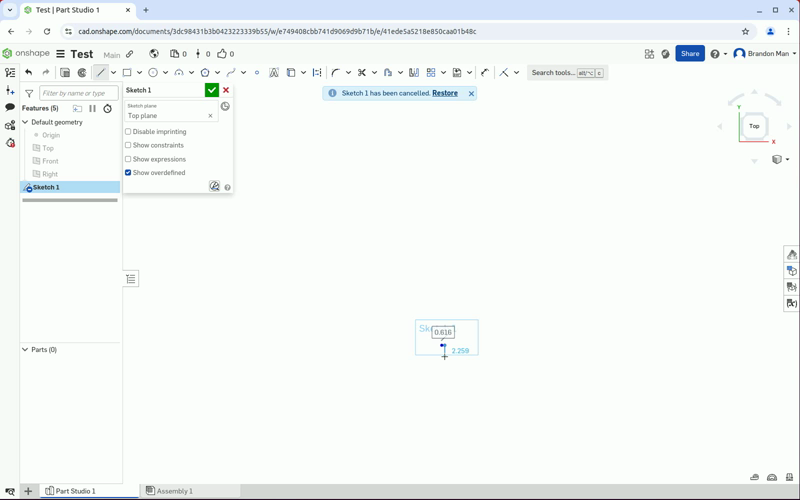
click(444, 356)
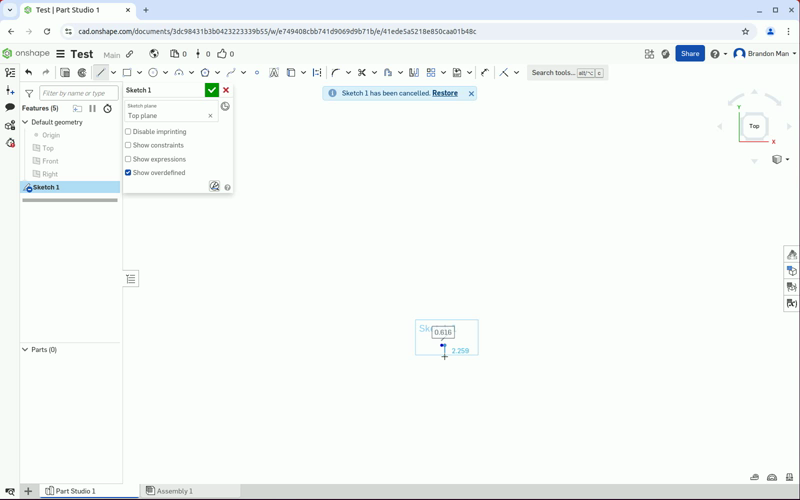
key_up(shift)
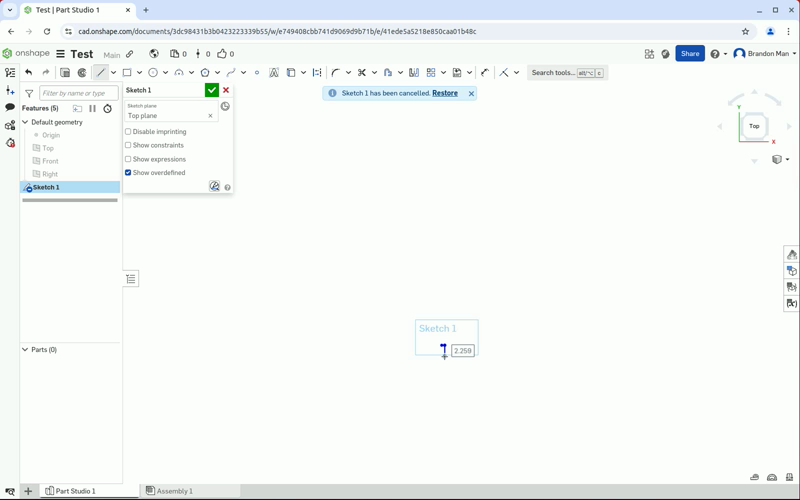
key_down(shift)
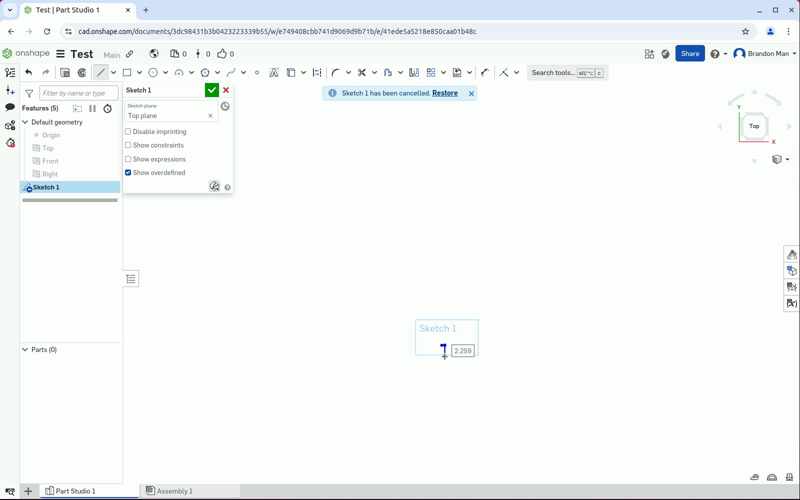
mouse_move(474, 356)
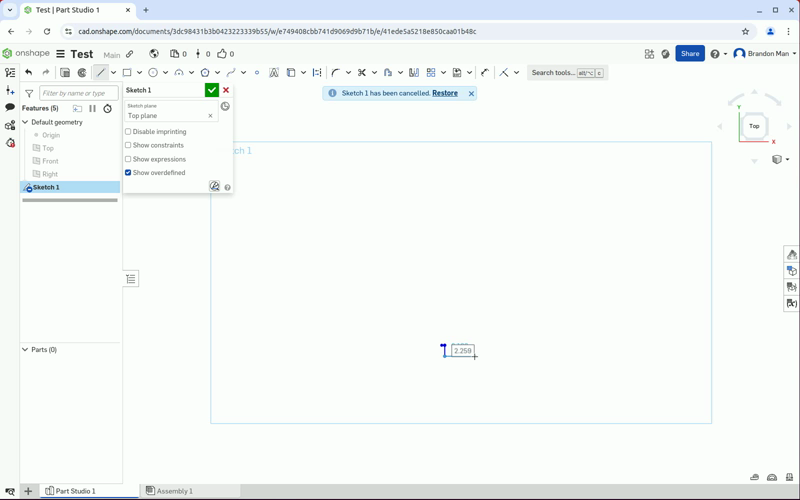
mouse_move(443, 356)
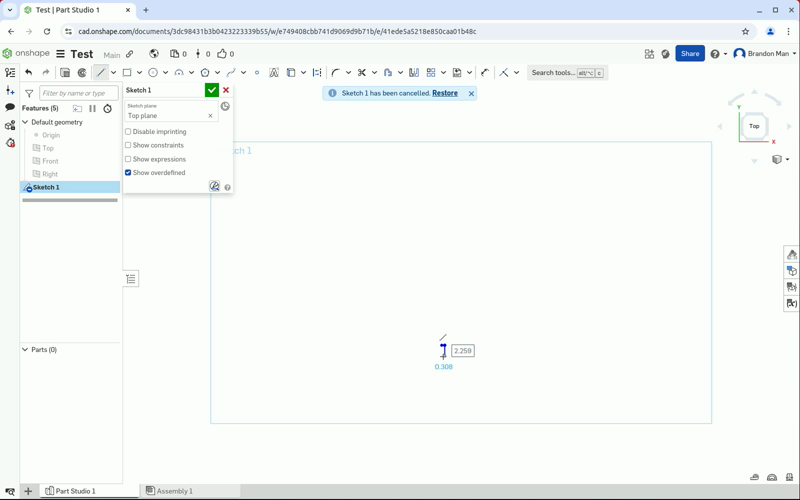
scroll(6)
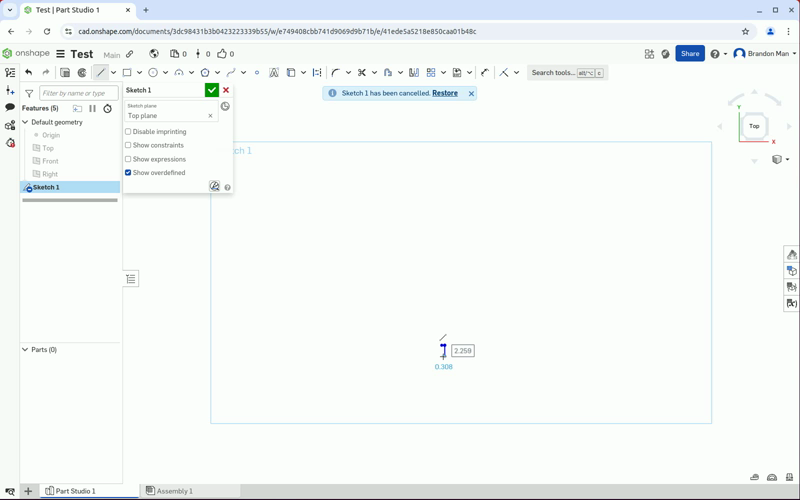
scroll(6)
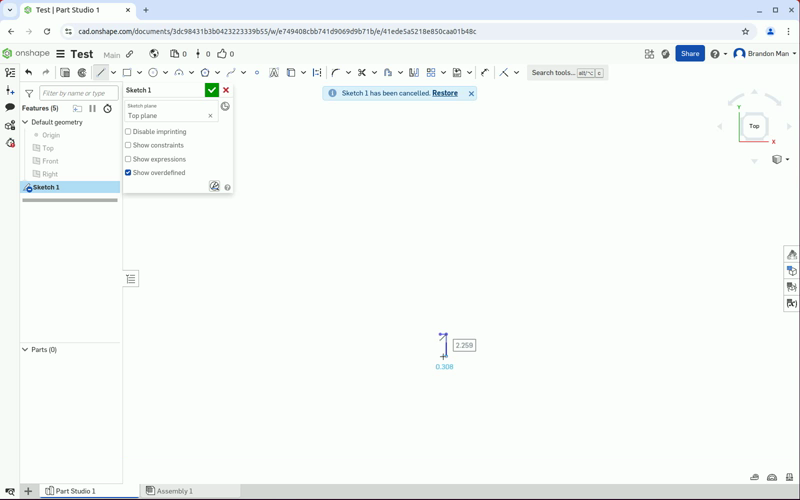
scroll(6)
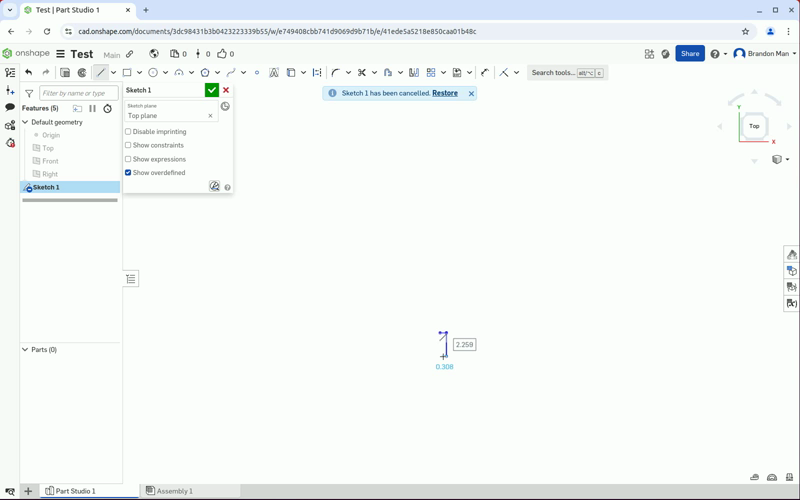
scroll(6)
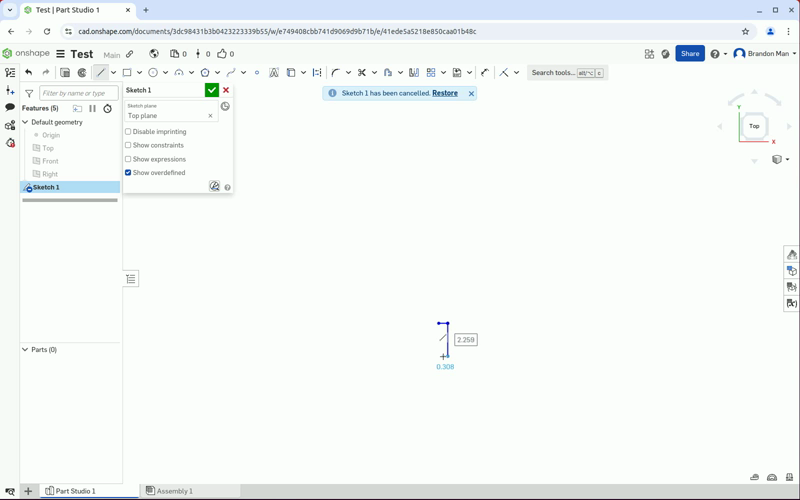
scroll(6)
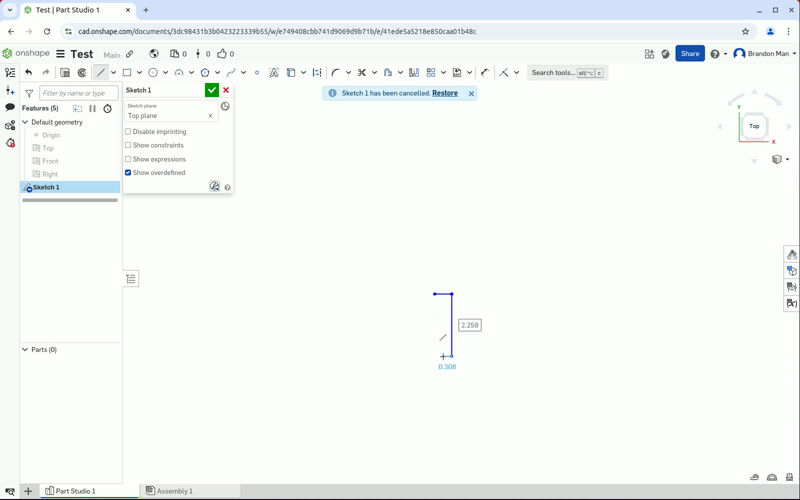
scroll(6)
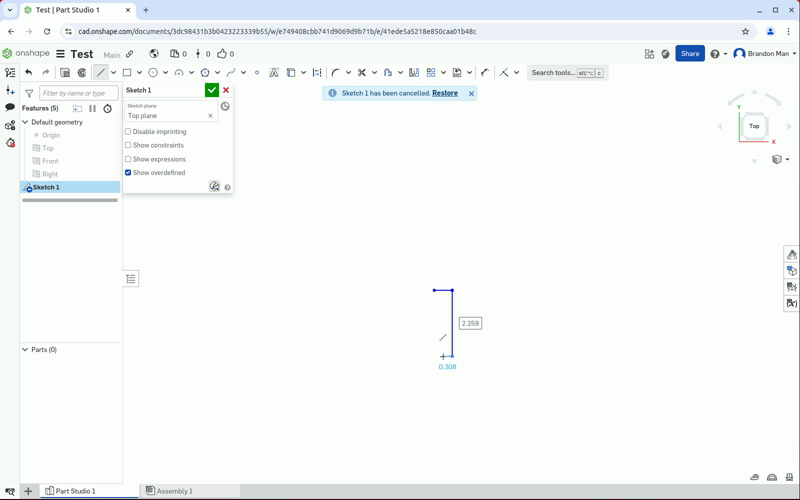
scroll(6)
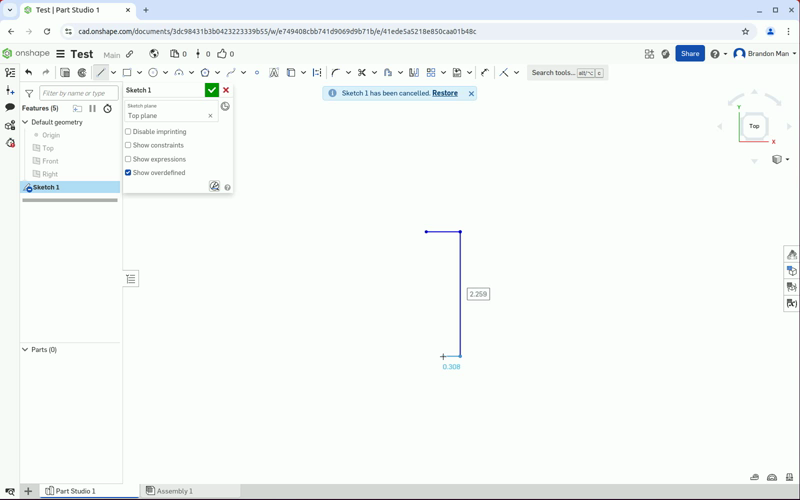
click(443, 356)
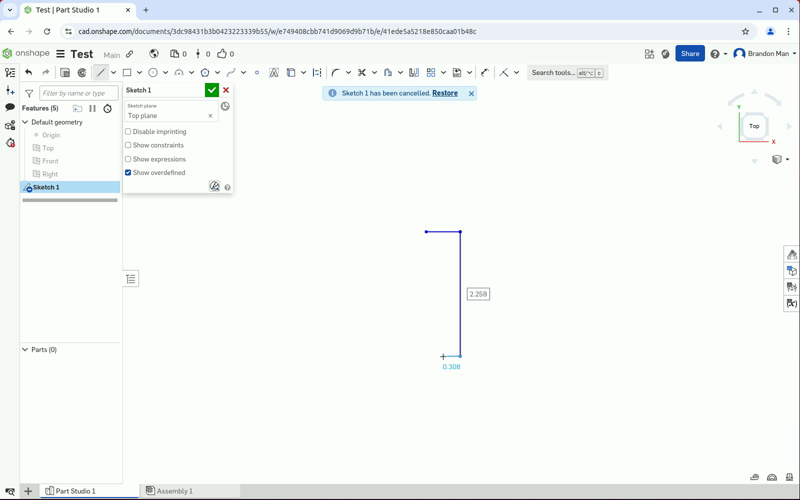
scroll(-6)
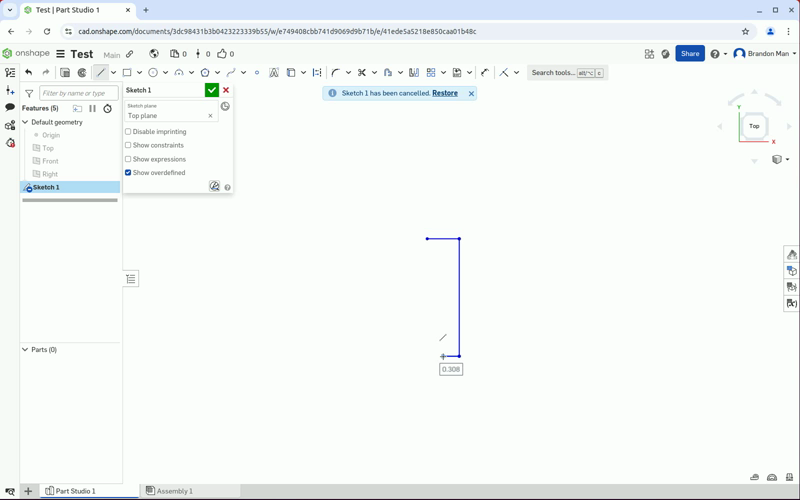
scroll(-6)
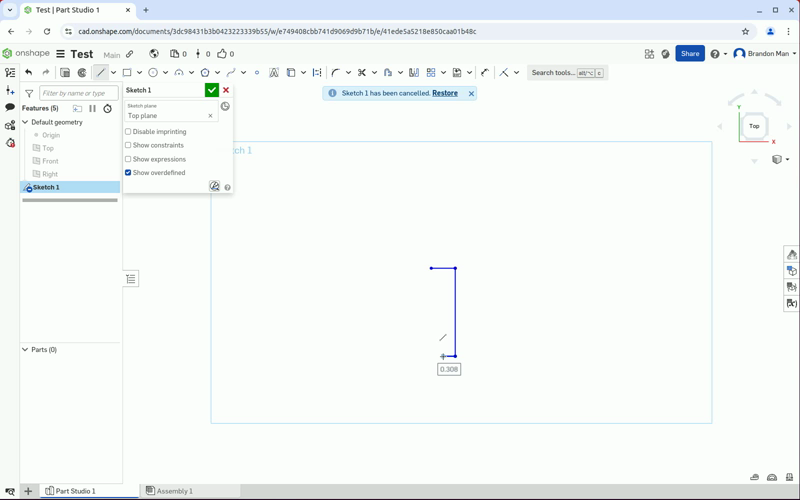
scroll(-6)
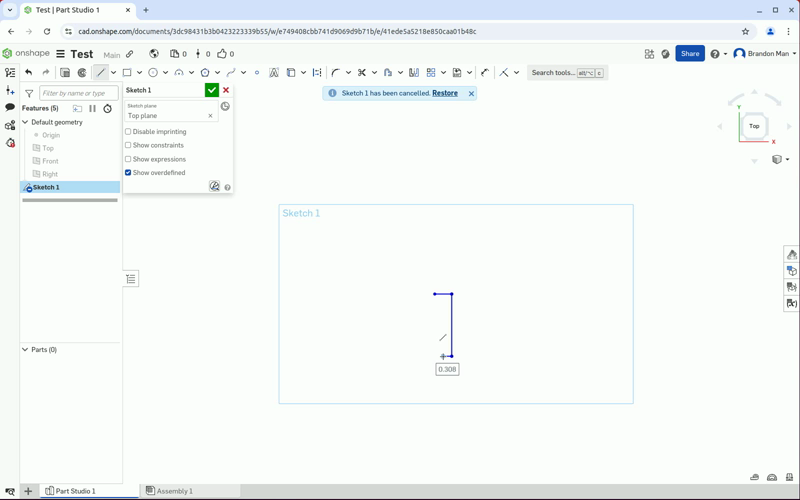
scroll(-6)
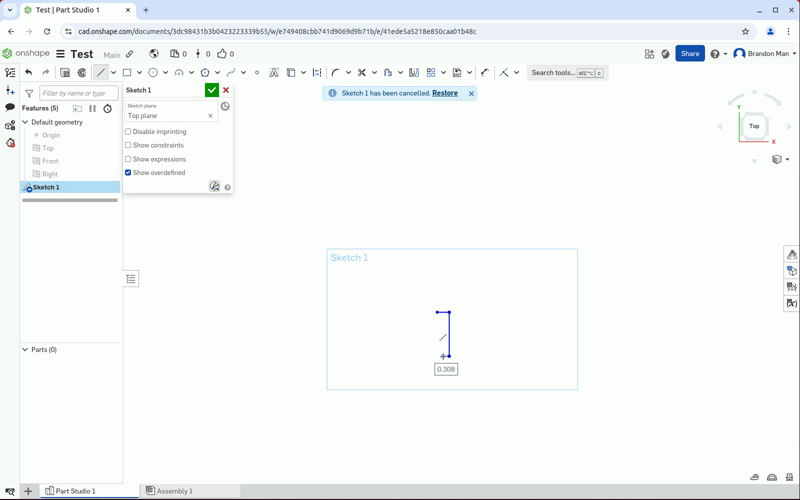
scroll(-6)
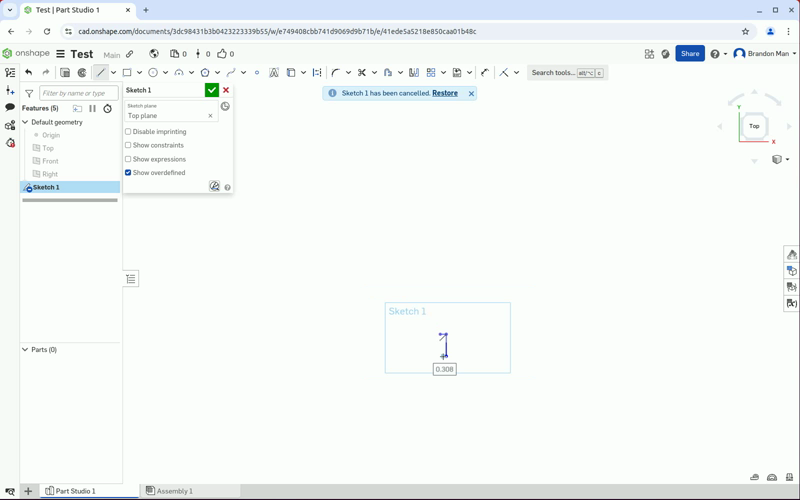
scroll(-6)
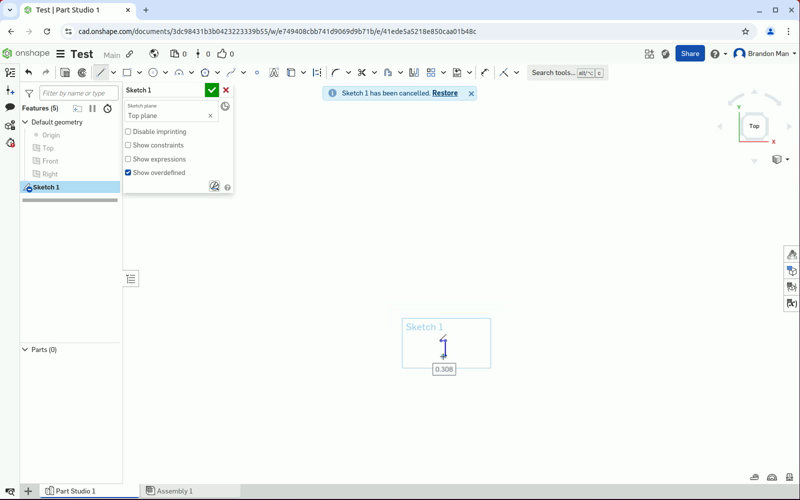
scroll(-6)
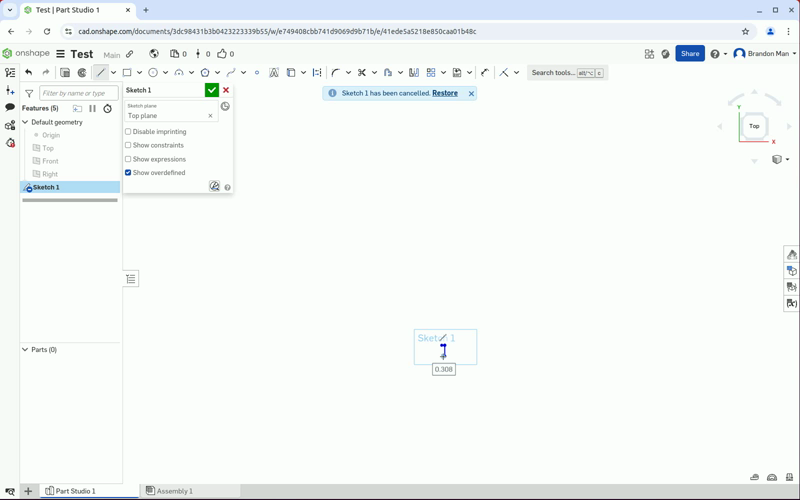
key_up(shift)
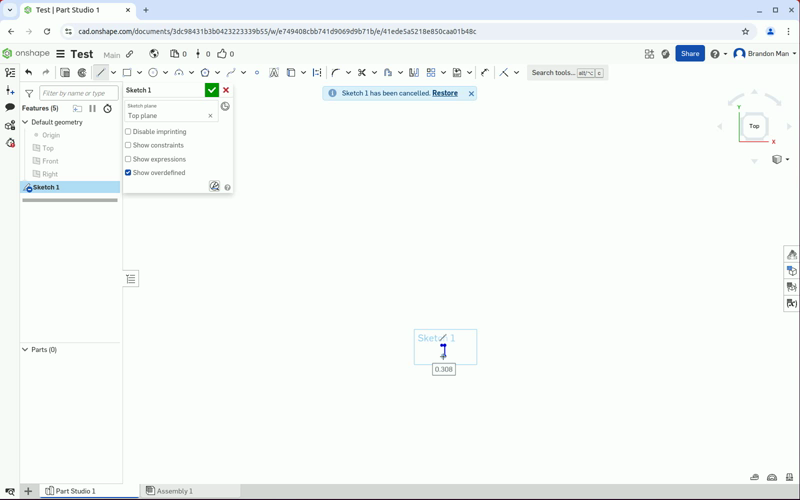
key_down(shift)
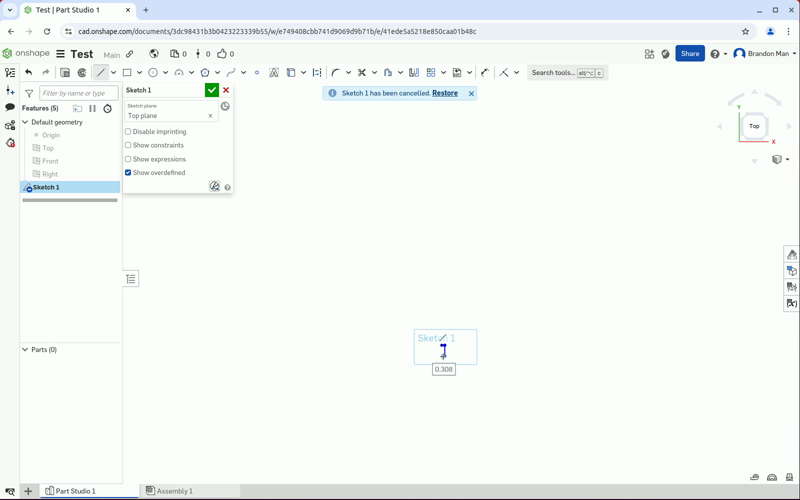
mouse_move(473, 356)
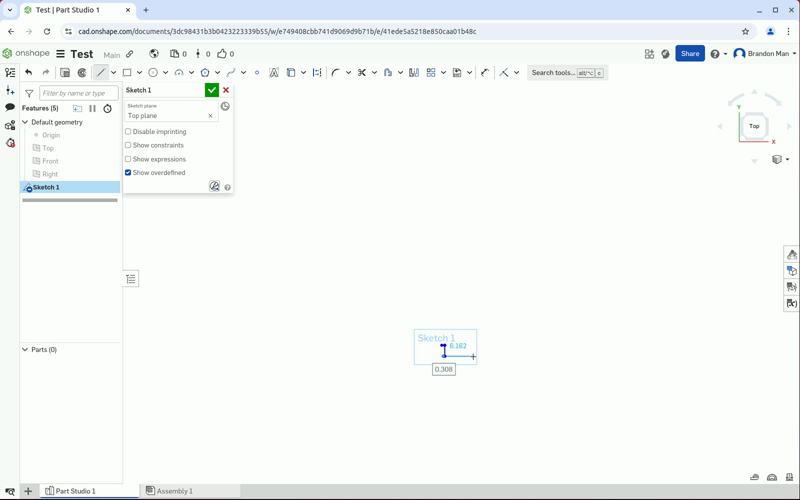
mouse_move(443, 381)
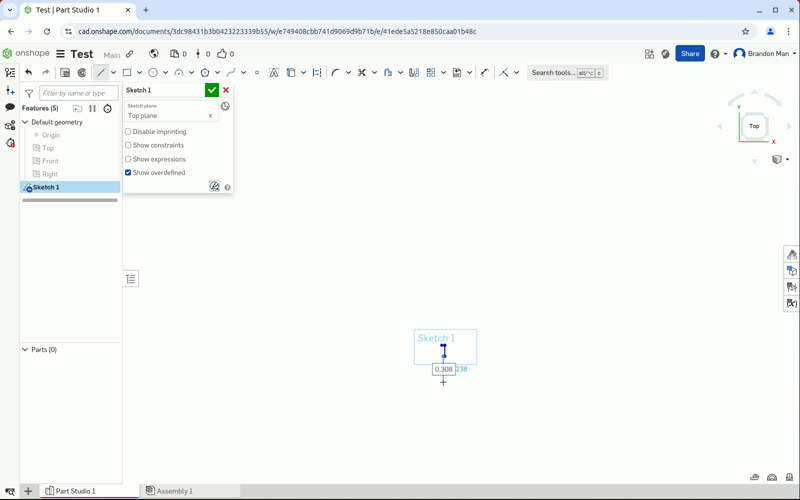
click(443, 381)
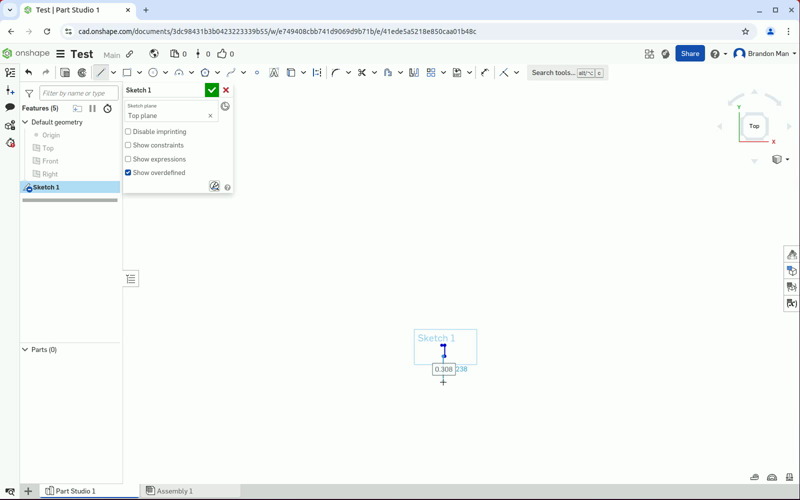
key_up(shift)
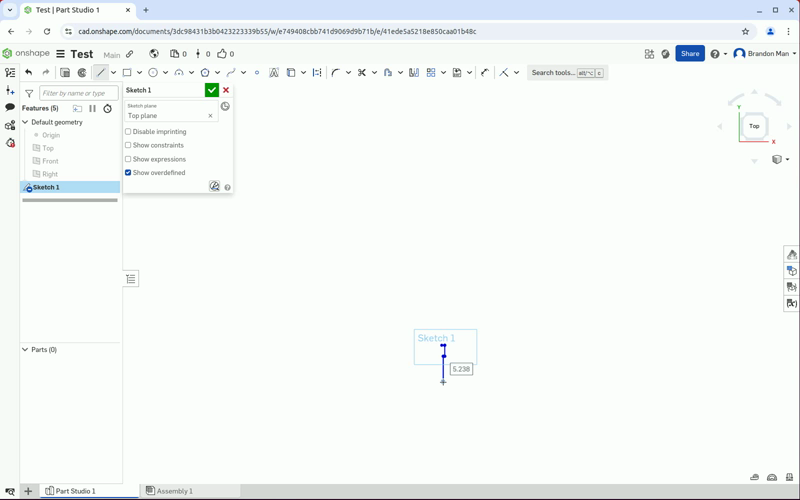
key(esc)
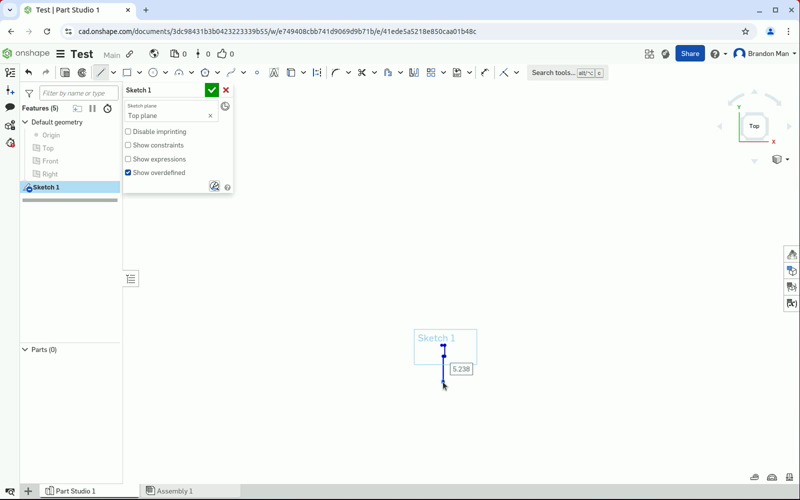
key(a)
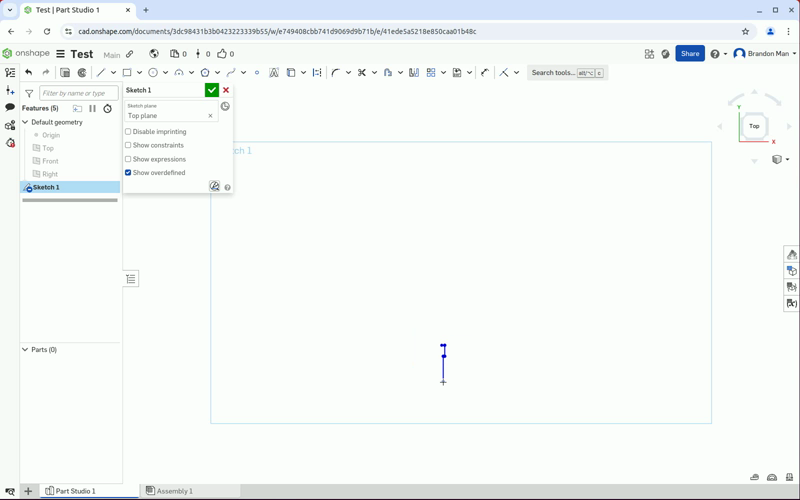
mouse_move(443, 381)
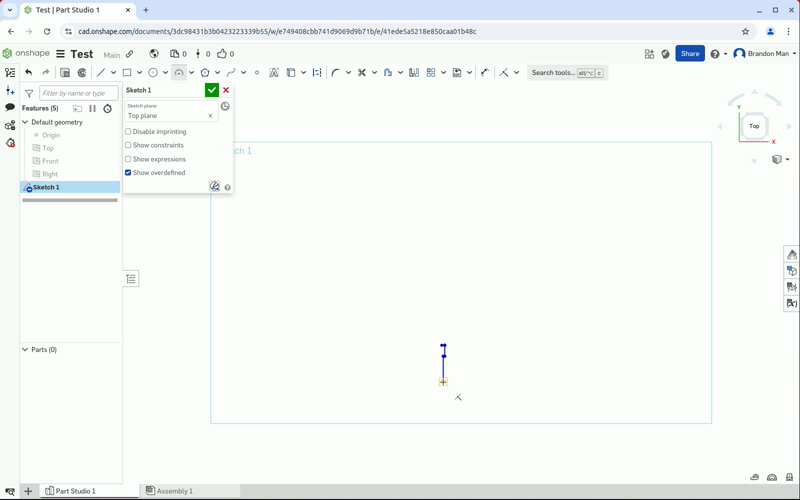
click(443, 381)
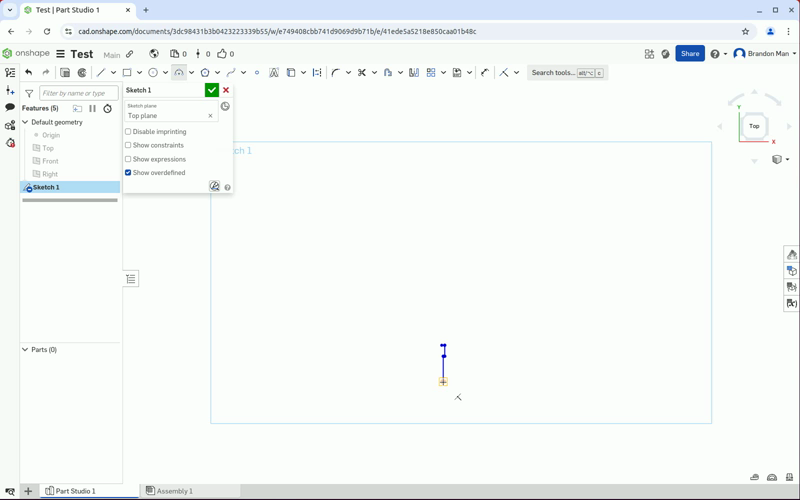
key_down(shift)
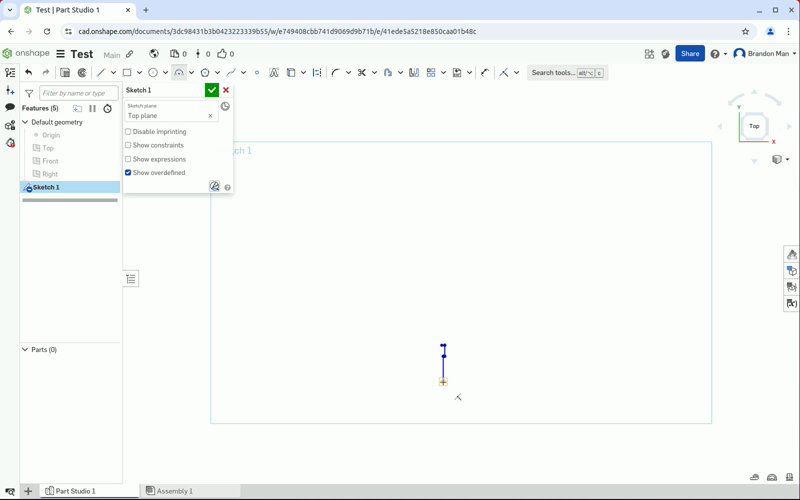
mouse_move(450, 389)
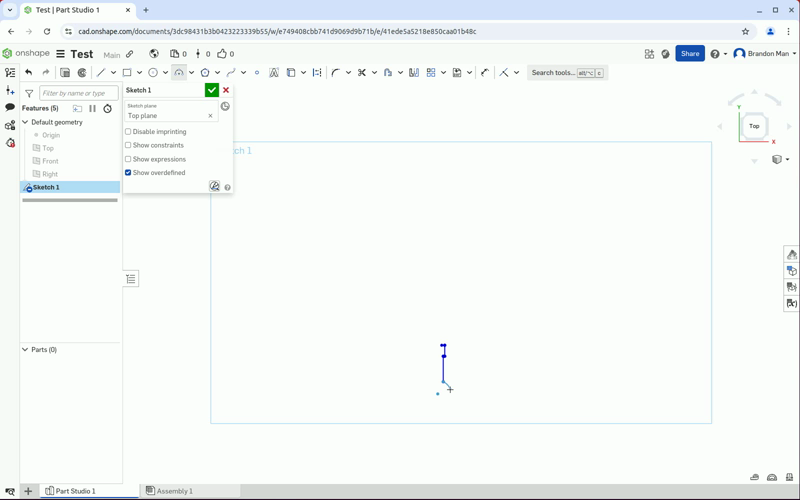
click(450, 389)
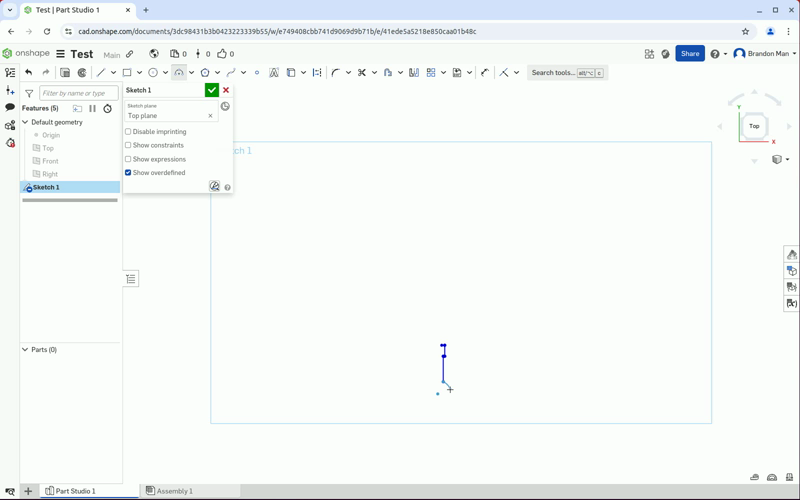
mouse_move(437, 393)
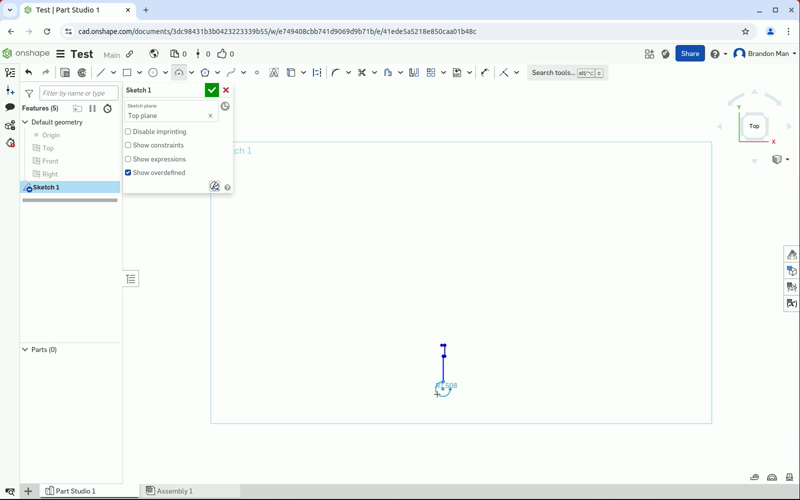
click(437, 393)
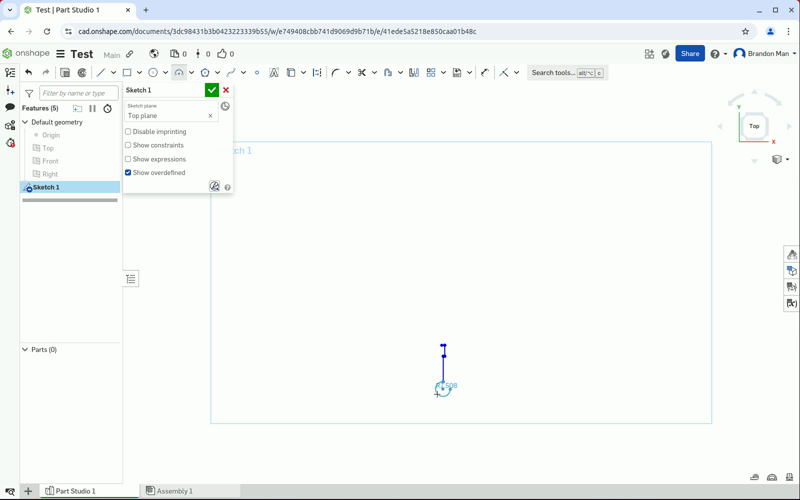
key_up(shift)
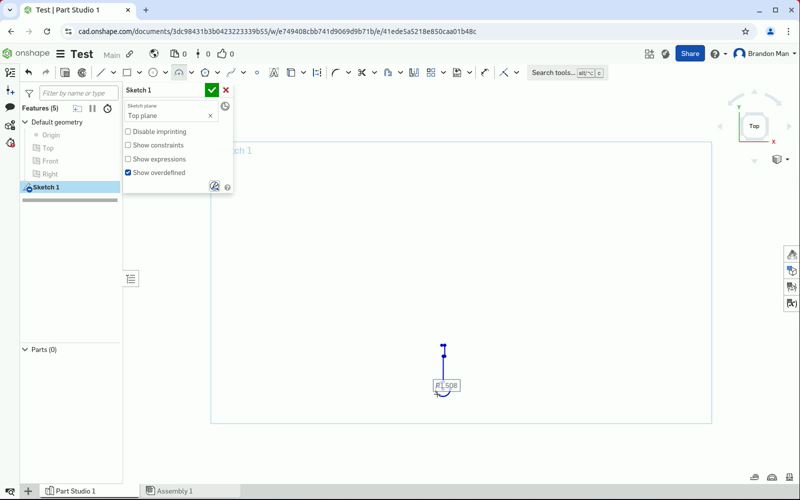
key(esc)
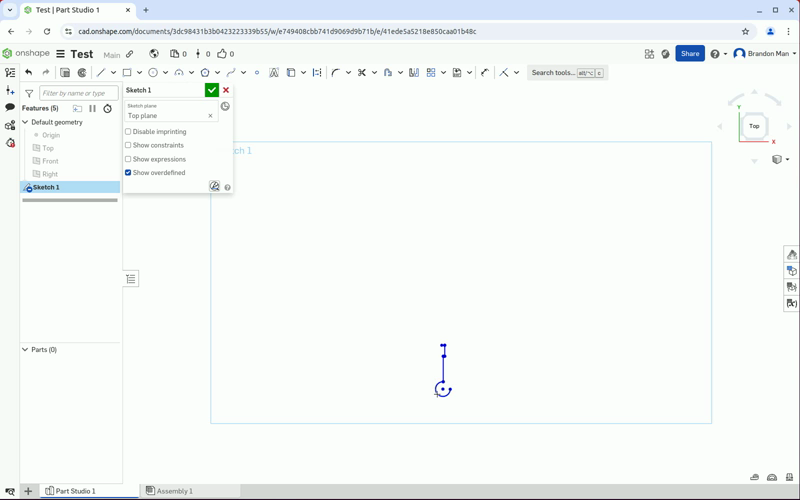
key(l)
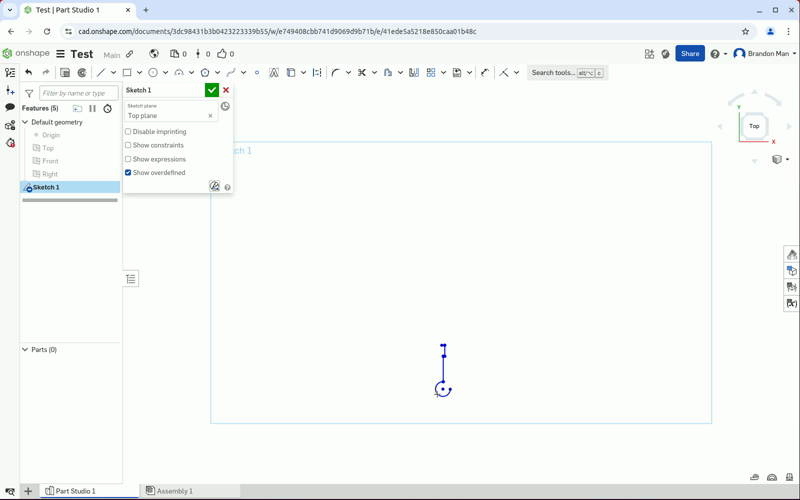
mouse_move(450, 389)
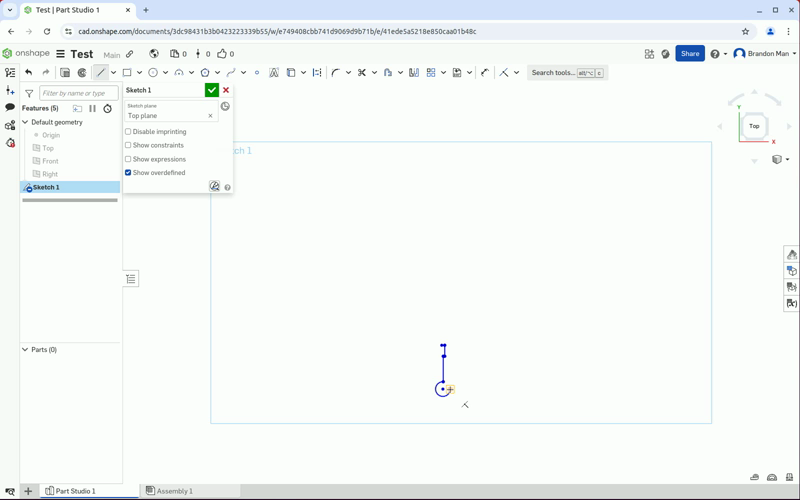
click(450, 389)
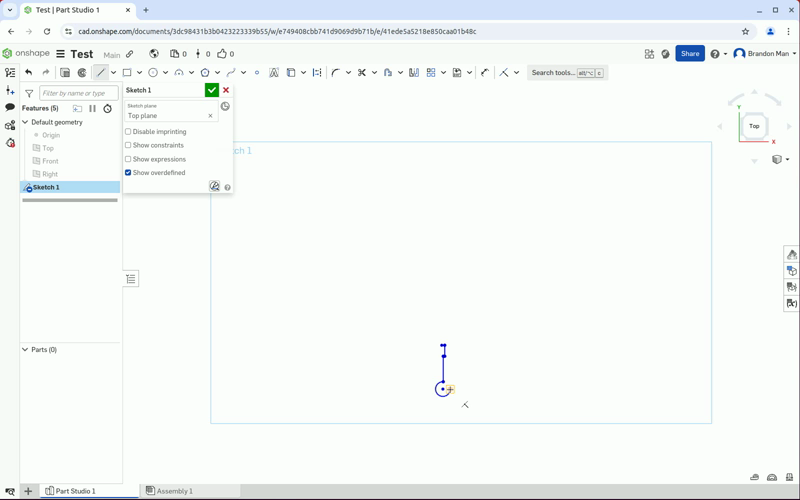
key_down(shift)
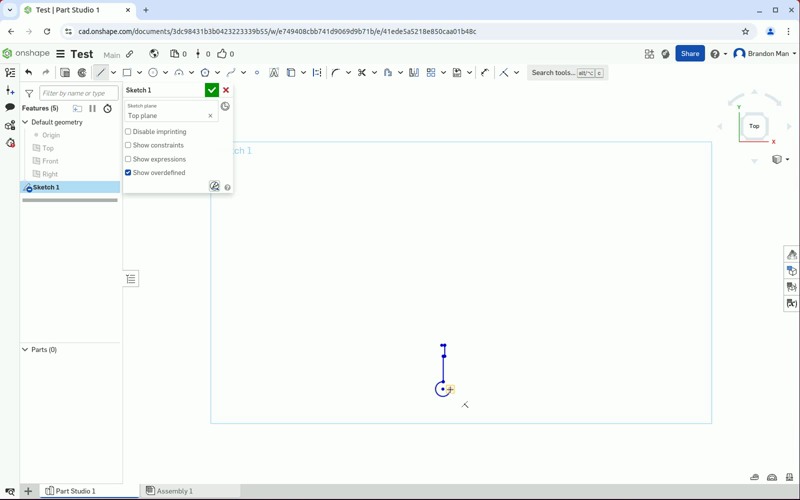
mouse_move(450, 294)
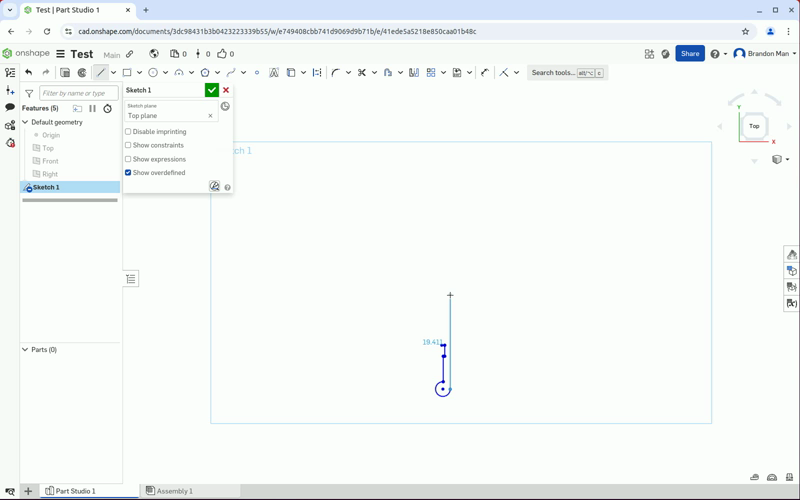
click(450, 294)
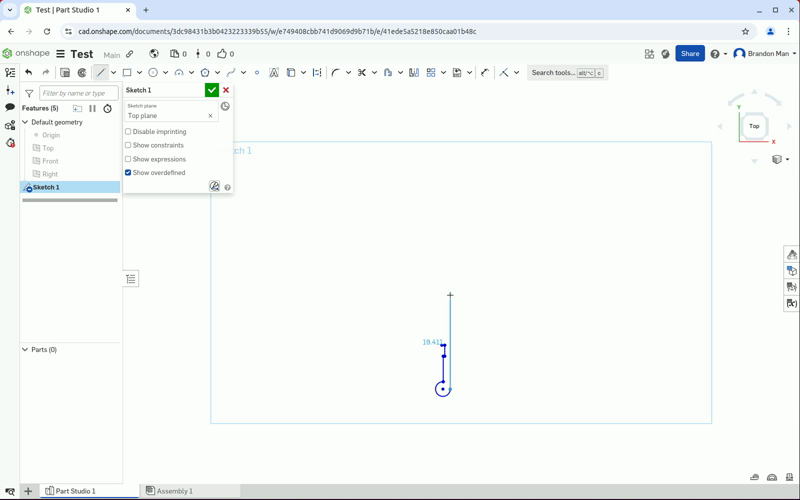
key_up(shift)
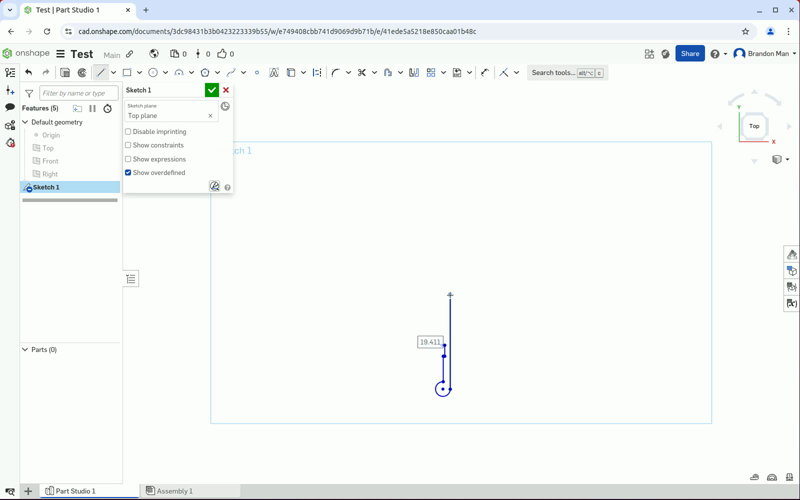
key(esc)
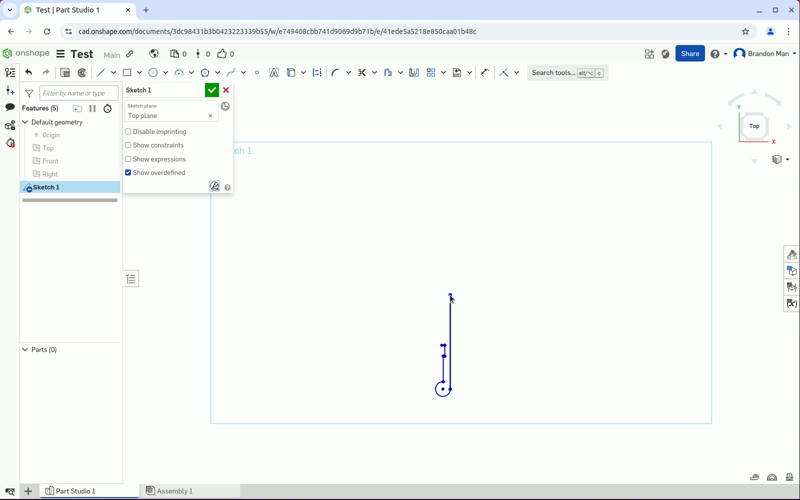
key(a)
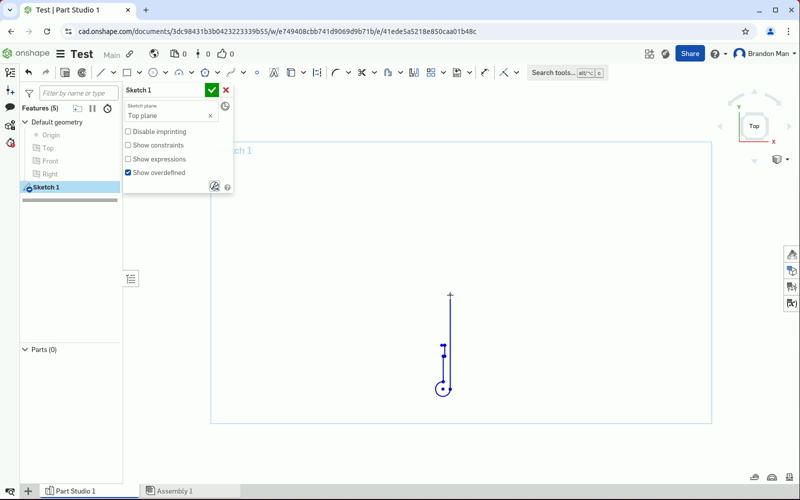
mouse_move(450, 294)
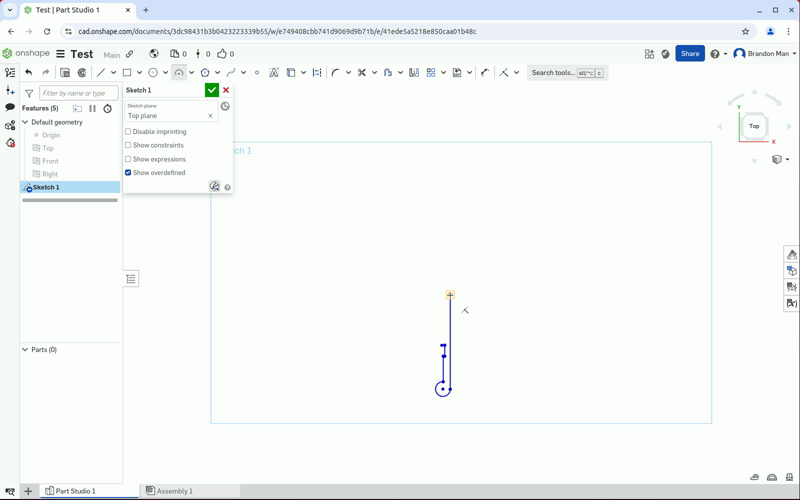
click(450, 294)
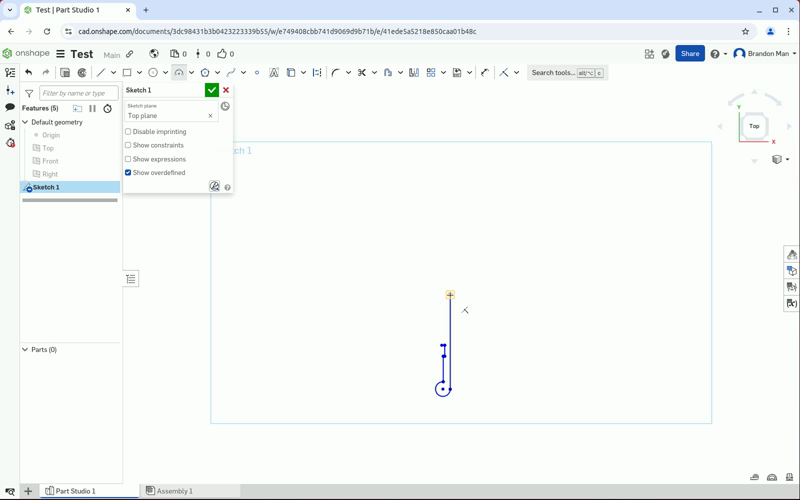
key_down(shift)
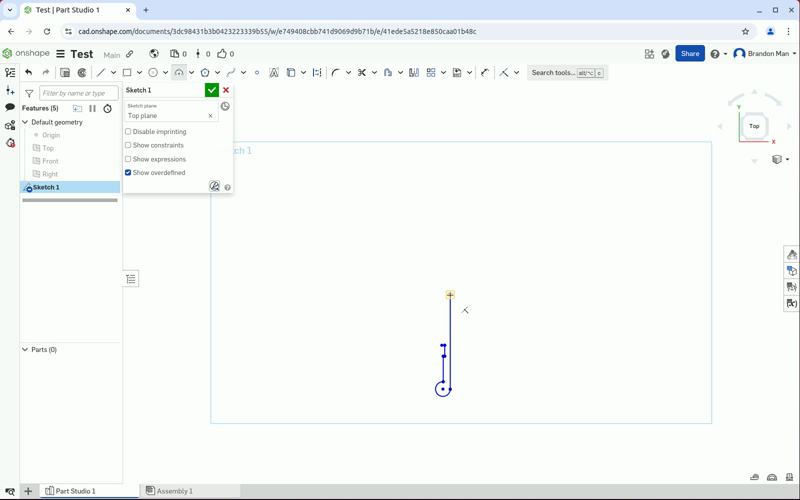
mouse_move(456, 288)
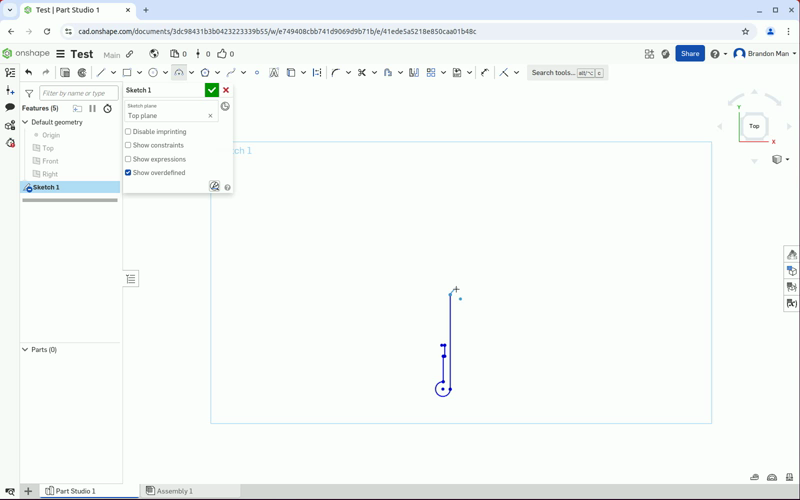
click(456, 288)
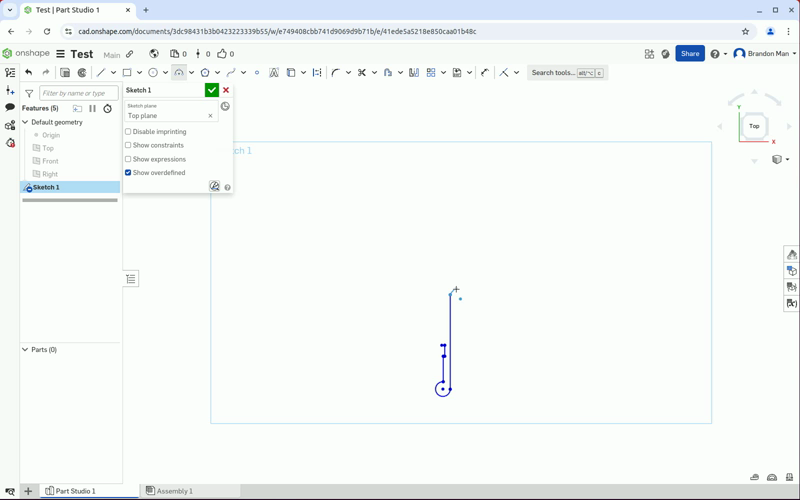
mouse_move(451, 290)
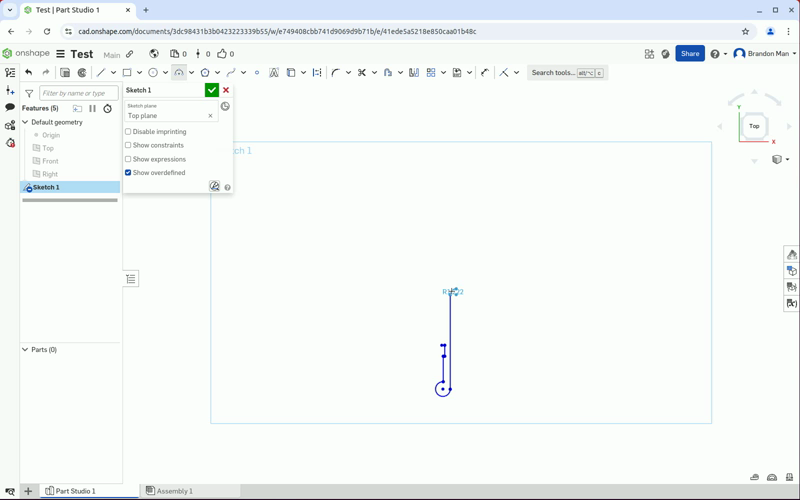
click(451, 290)
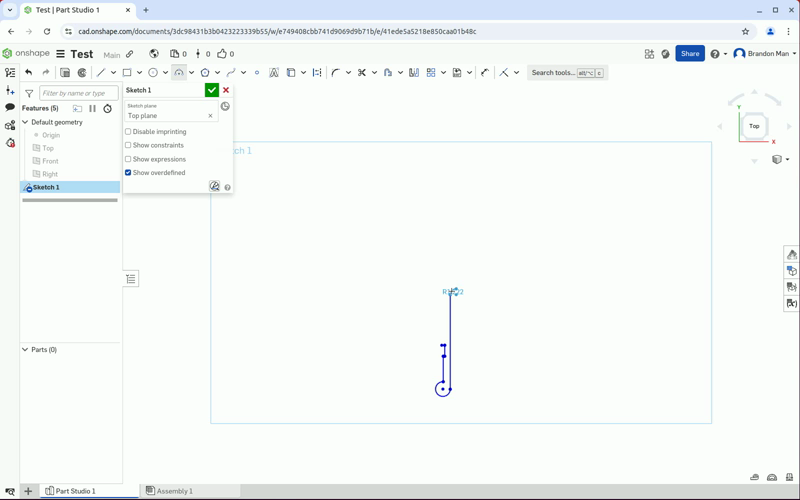
key_up(shift)
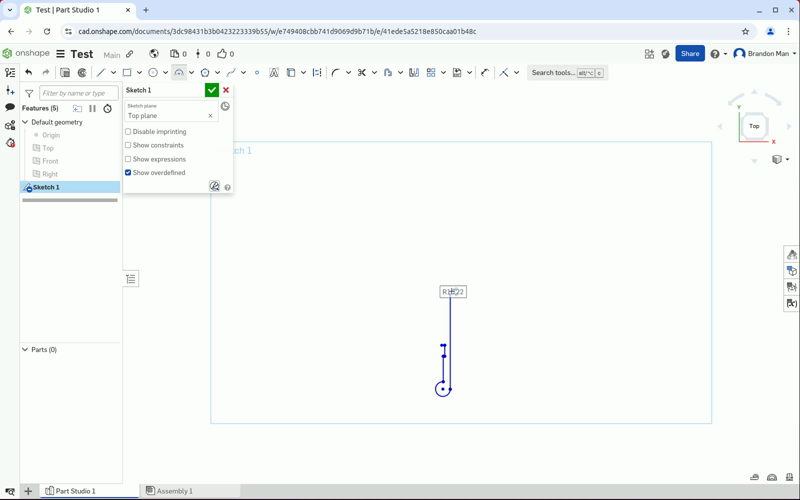
key(esc)
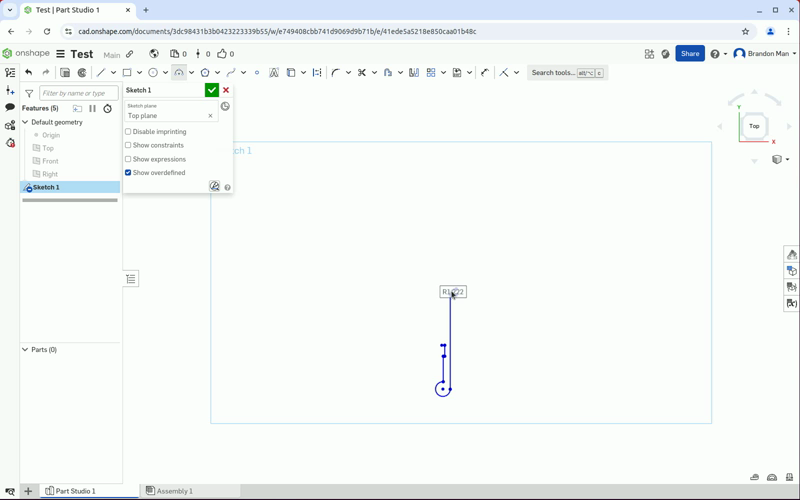
key(l)
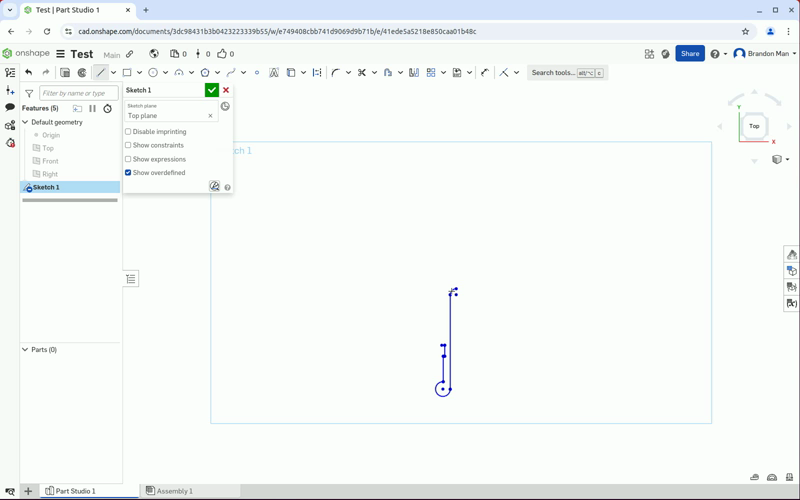
mouse_move(456, 288)
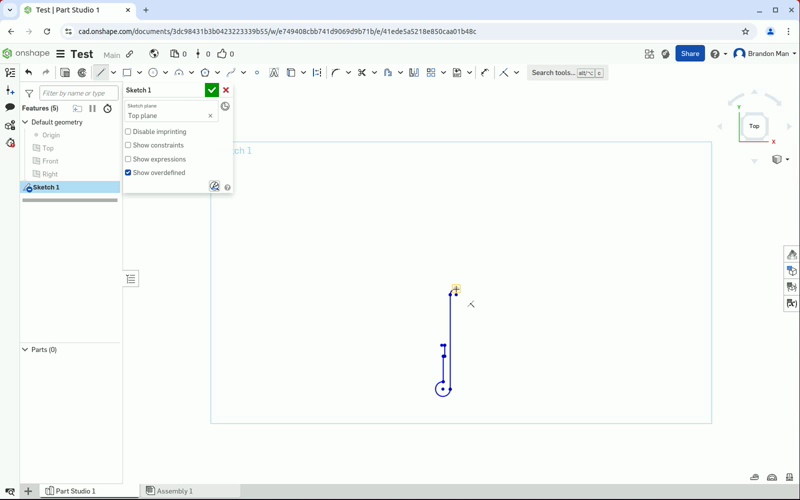
click(456, 288)
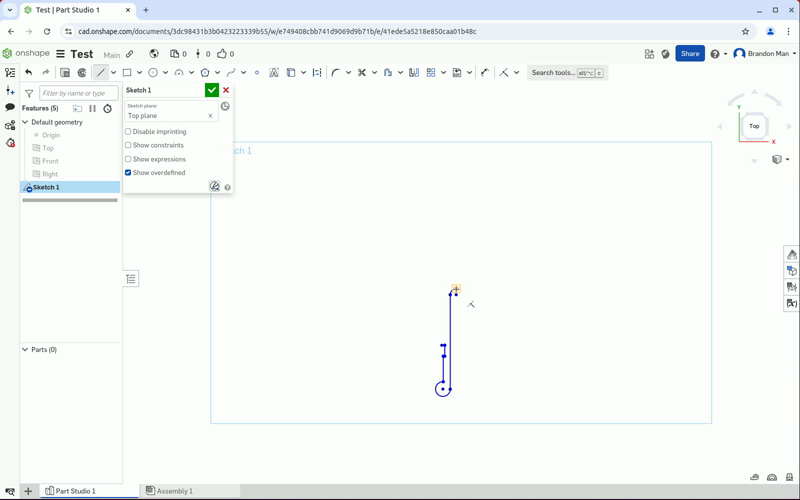
key_down(shift)
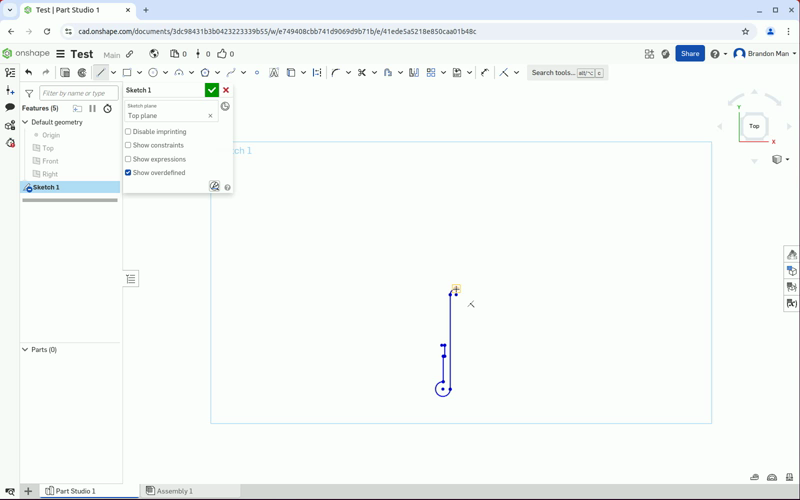
mouse_move(486, 288)
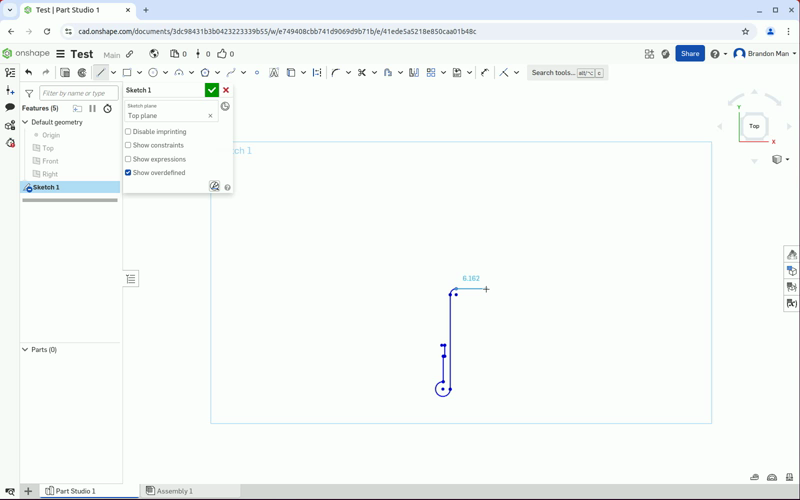
mouse_move(460, 288)
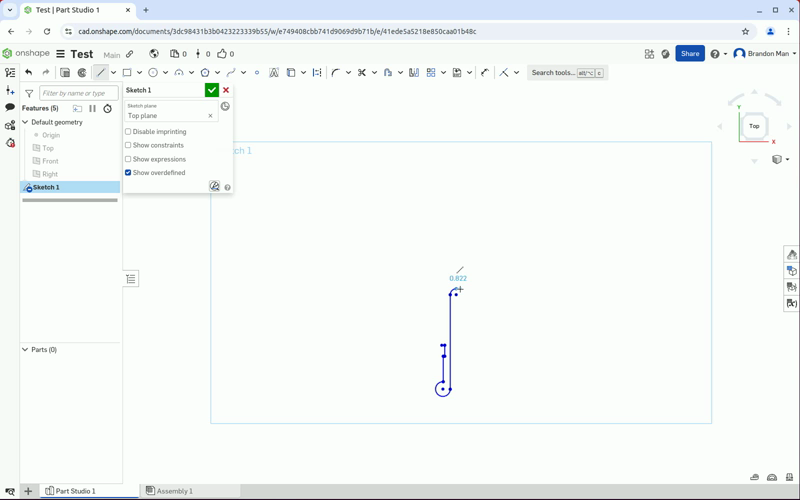
scroll(6)
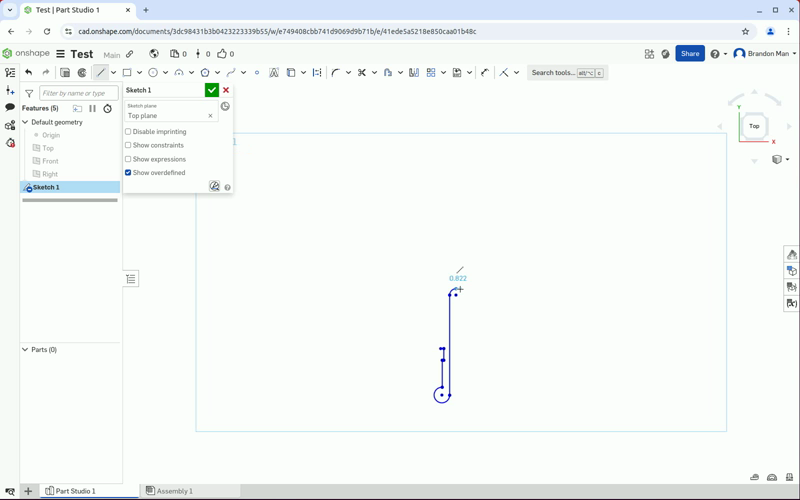
scroll(6)
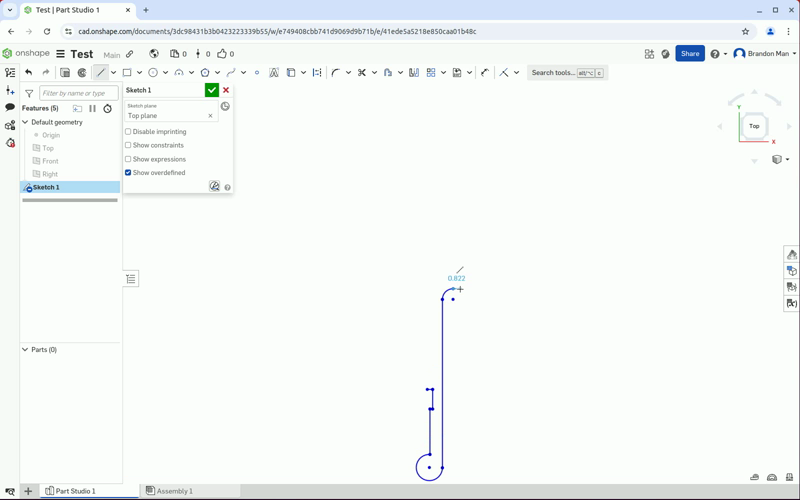
scroll(6)
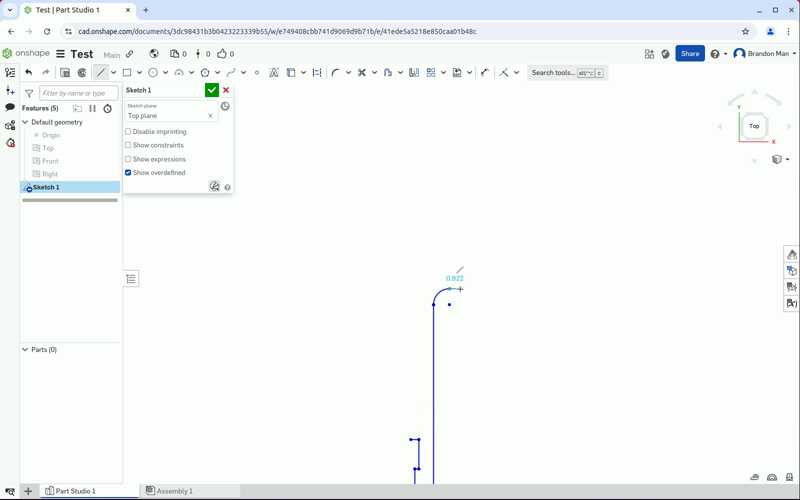
scroll(6)
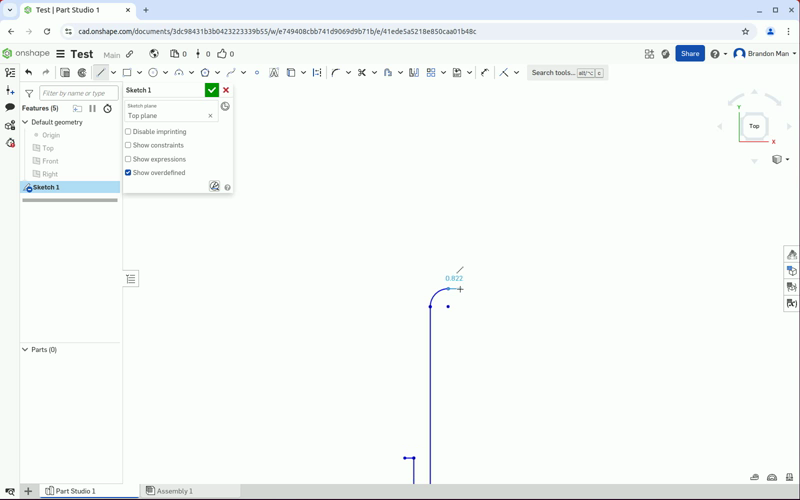
scroll(6)
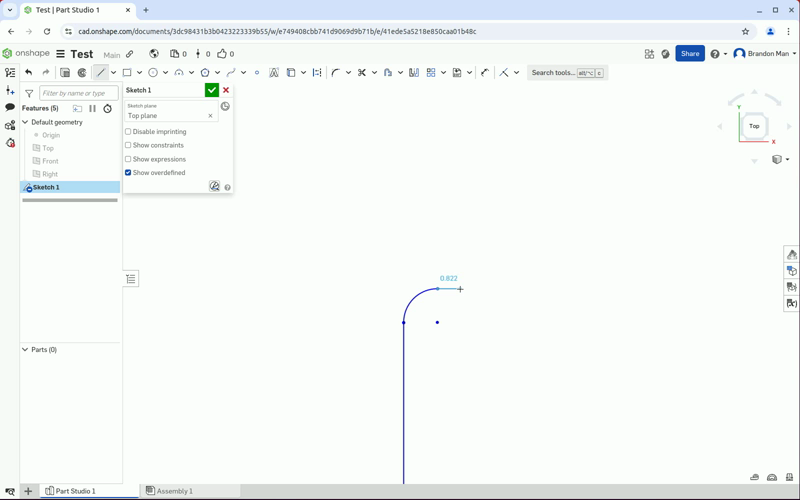
scroll(6)
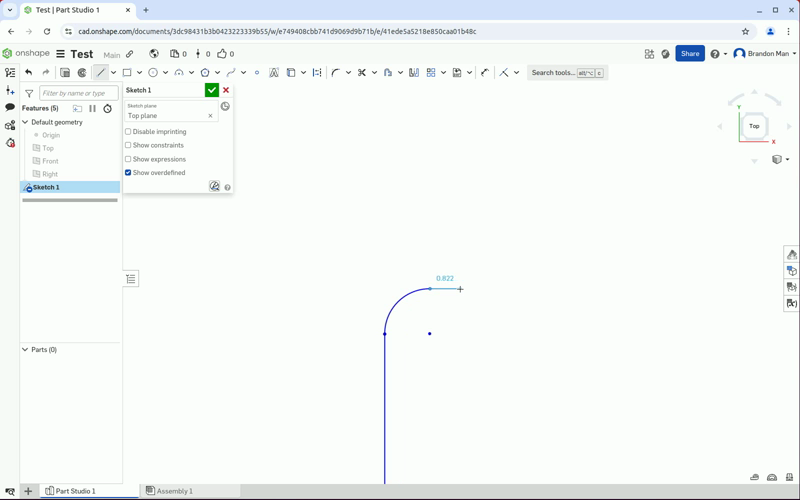
scroll(6)
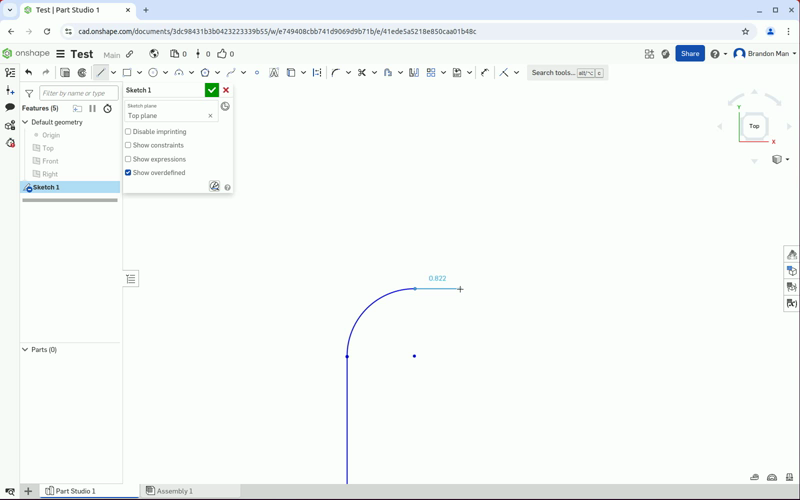
click(460, 288)
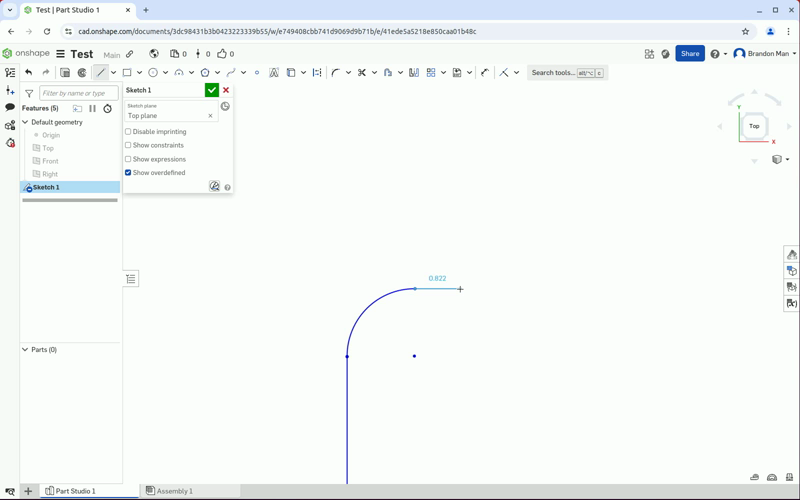
scroll(-6)
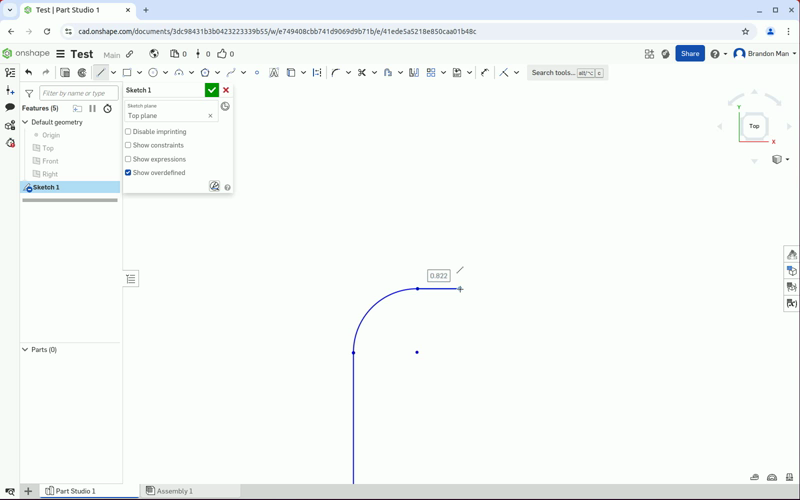
scroll(-6)
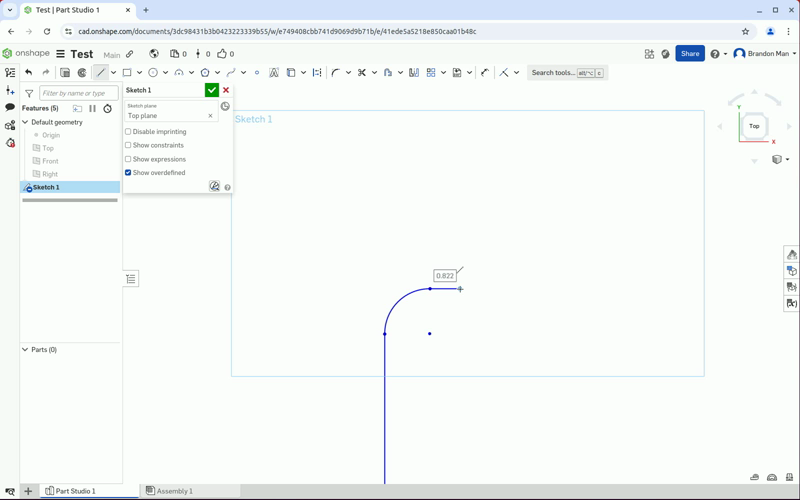
scroll(-6)
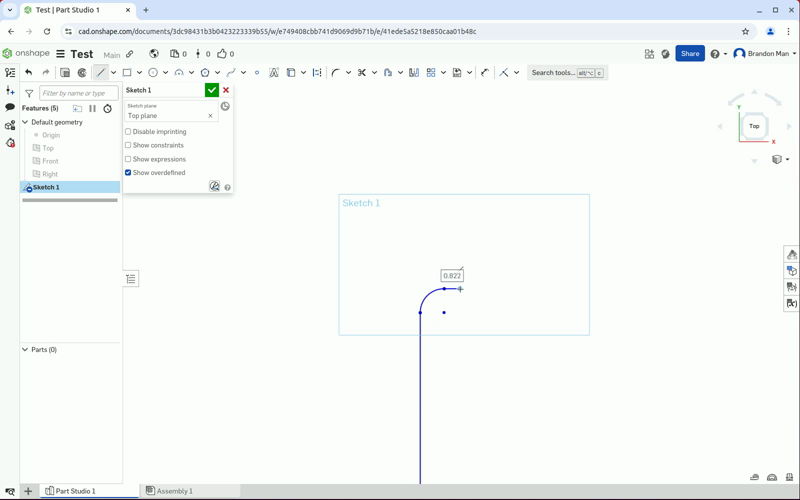
scroll(-6)
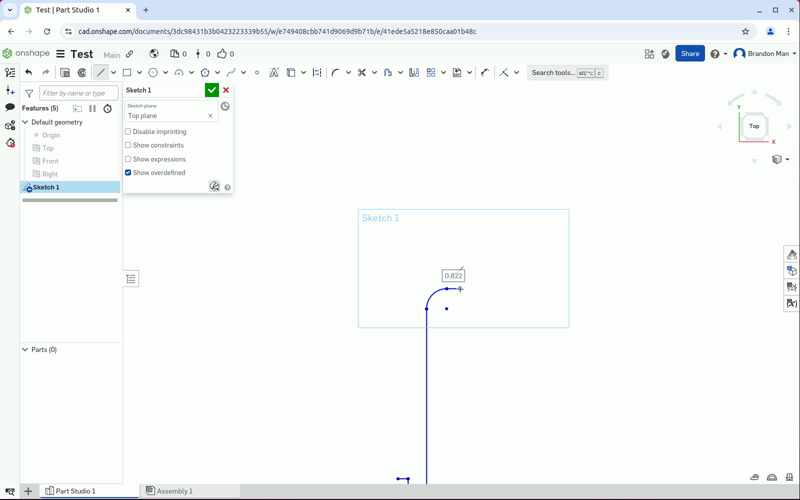
scroll(-6)
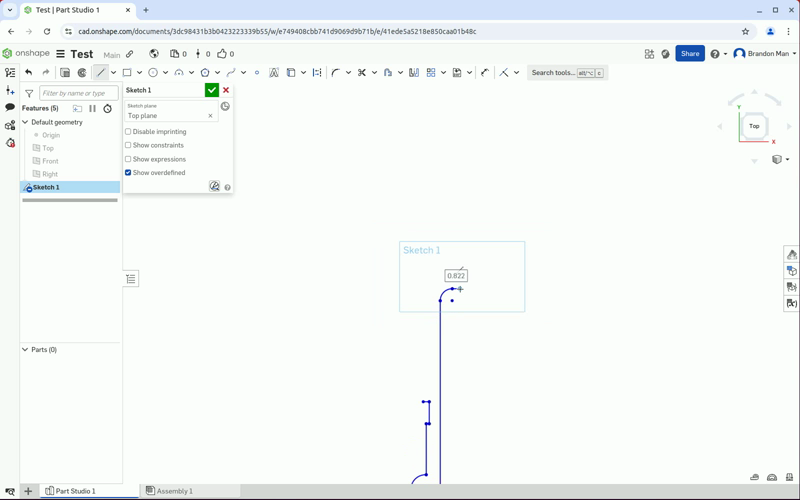
scroll(-6)
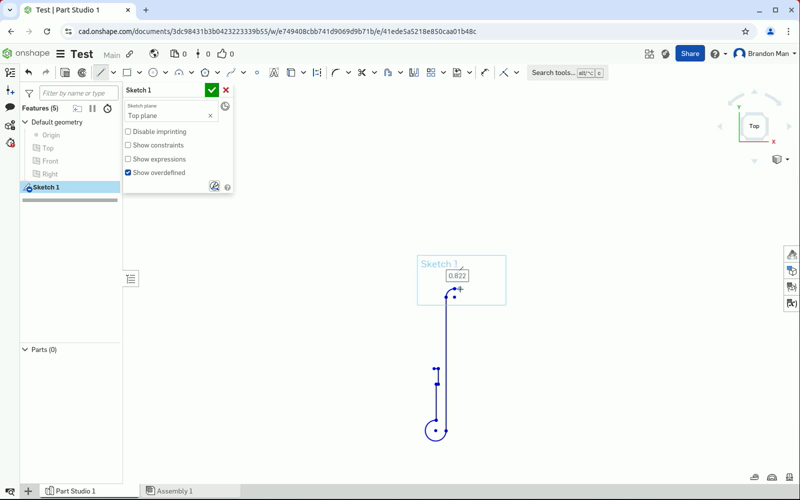
scroll(-6)
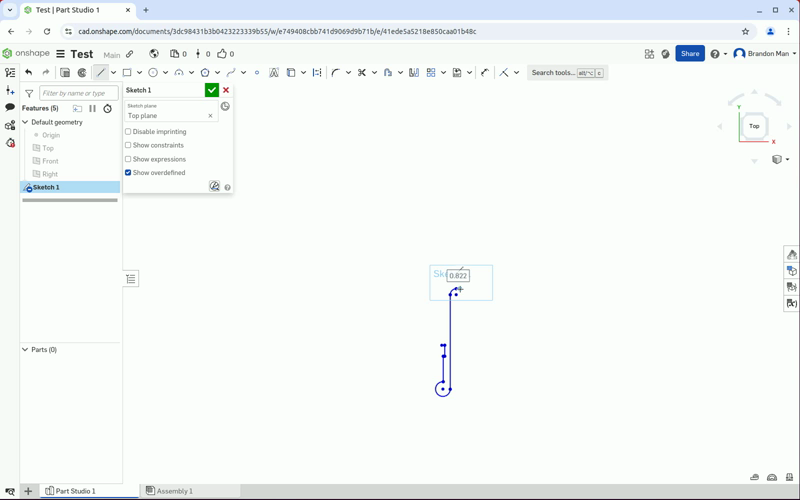
key_up(shift)
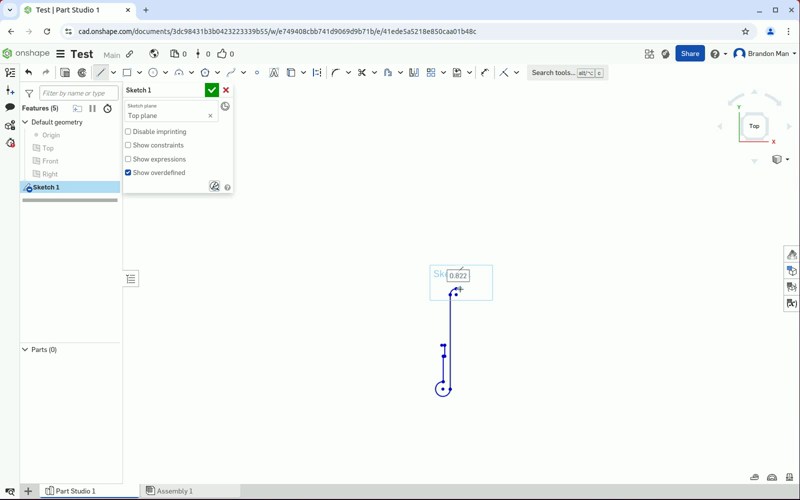
key_down(shift)
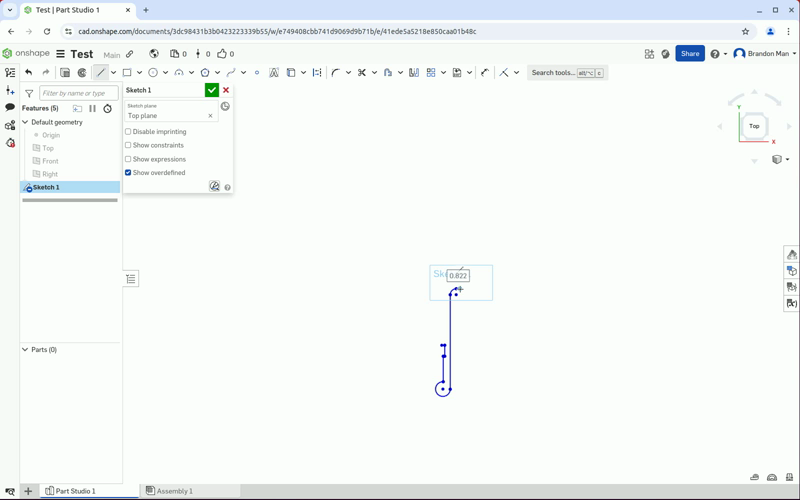
mouse_move(490, 288)
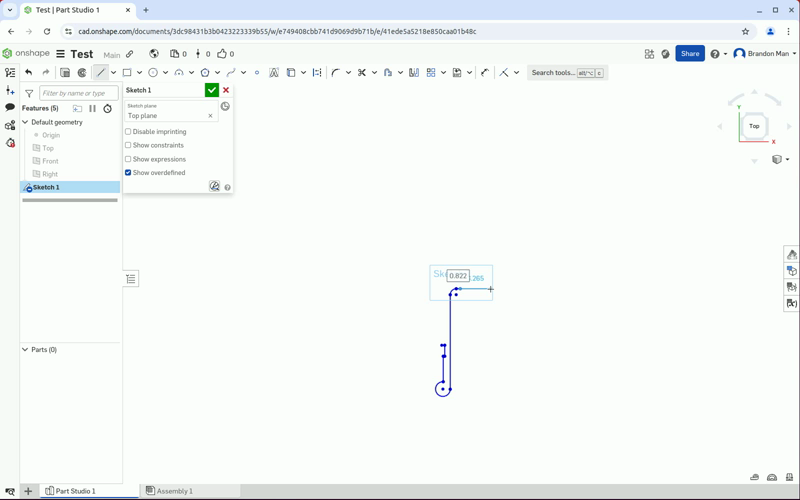
mouse_move(460, 282)
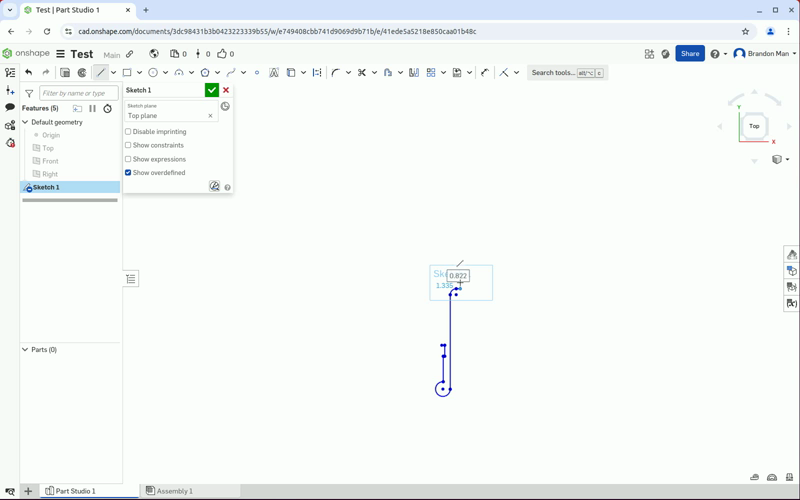
scroll(6)
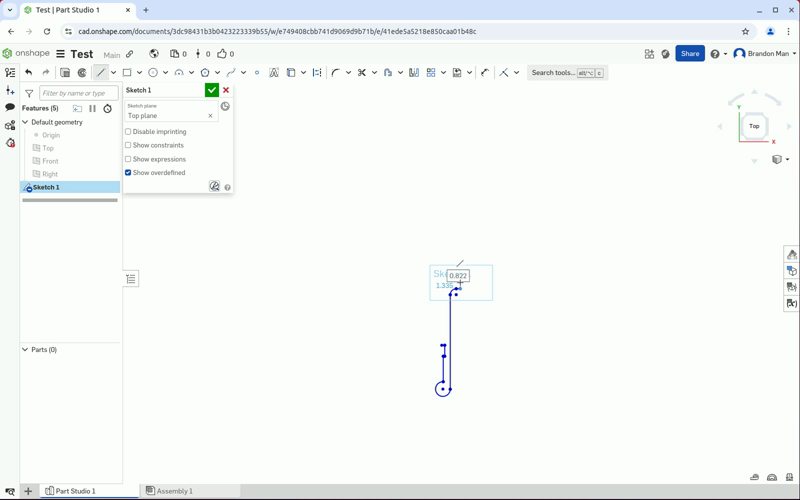
scroll(6)
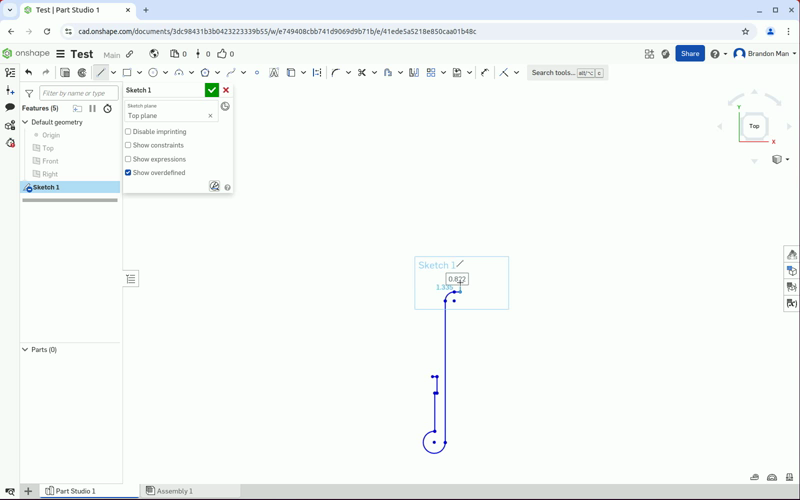
scroll(6)
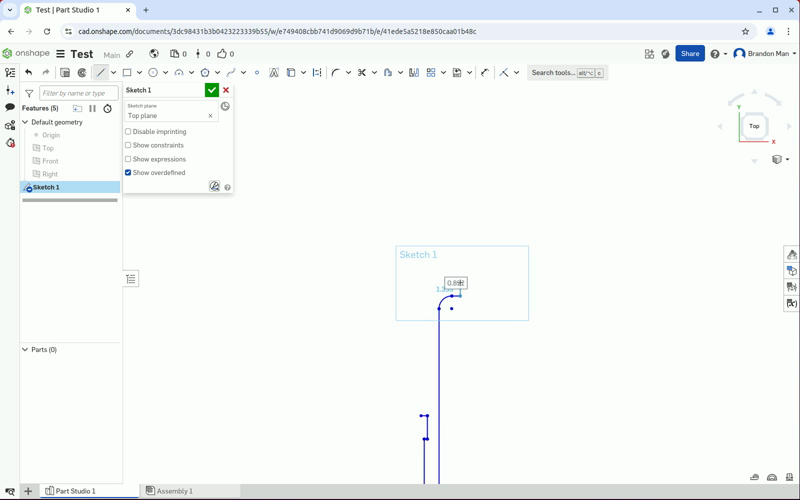
scroll(6)
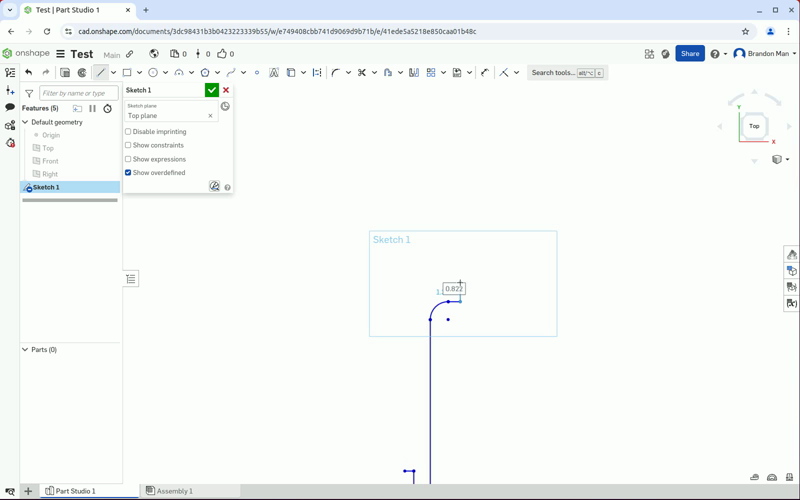
scroll(6)
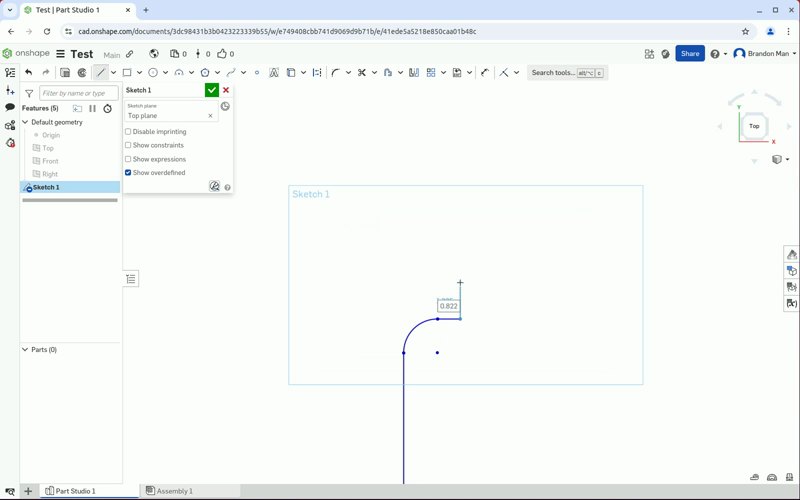
scroll(6)
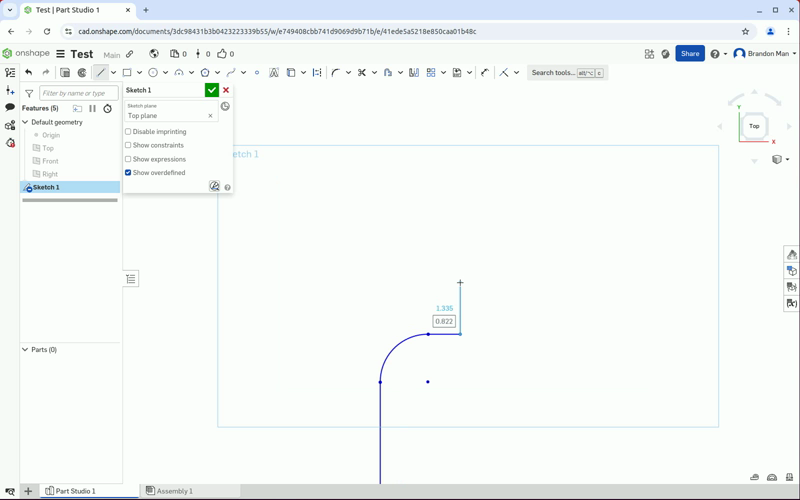
scroll(6)
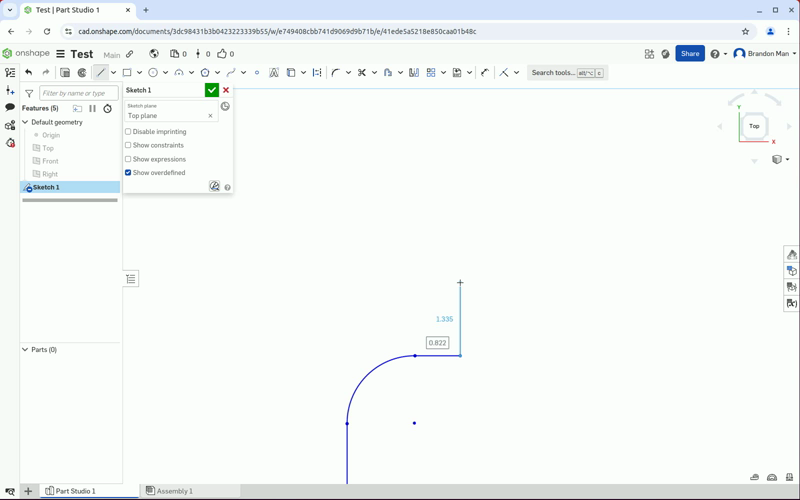
click(460, 282)
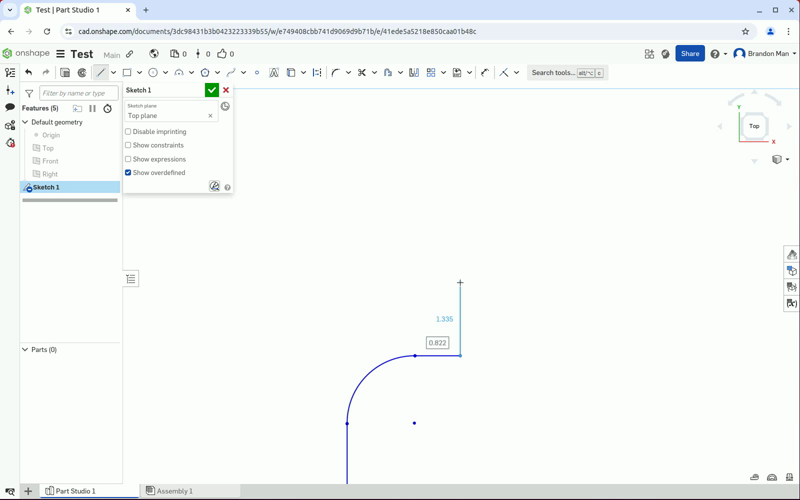
scroll(-6)
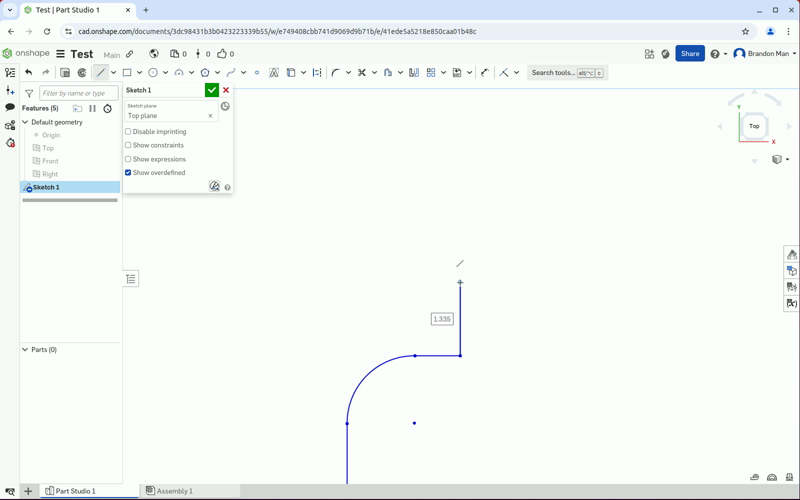
scroll(-6)
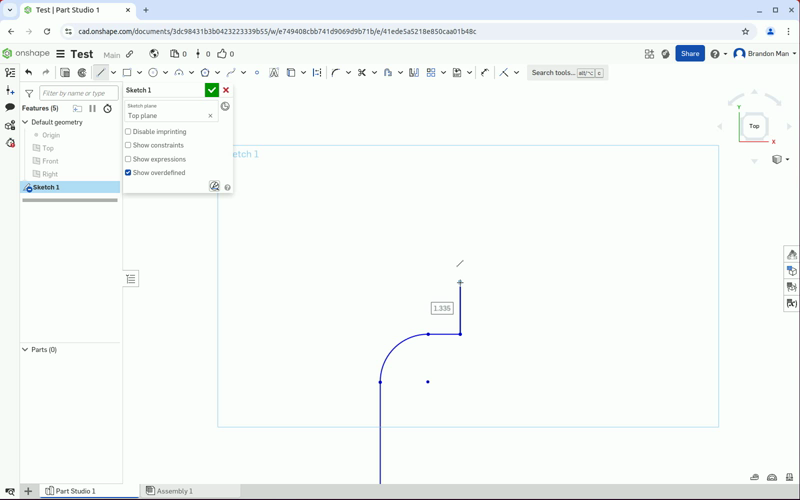
scroll(-6)
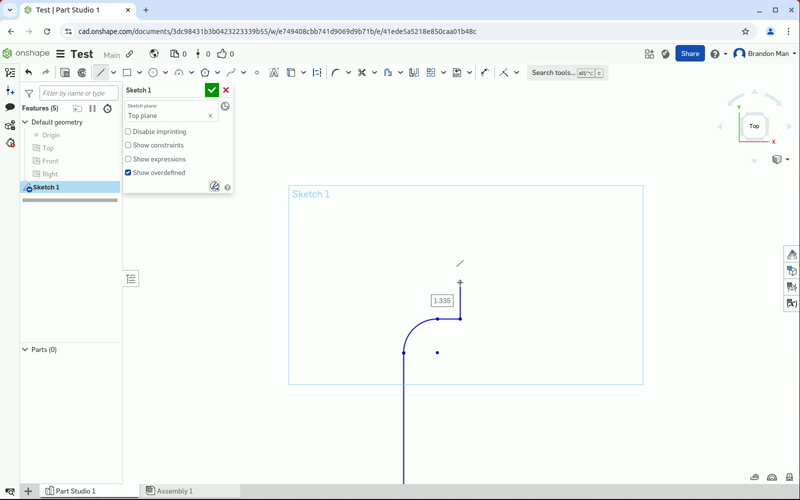
scroll(-6)
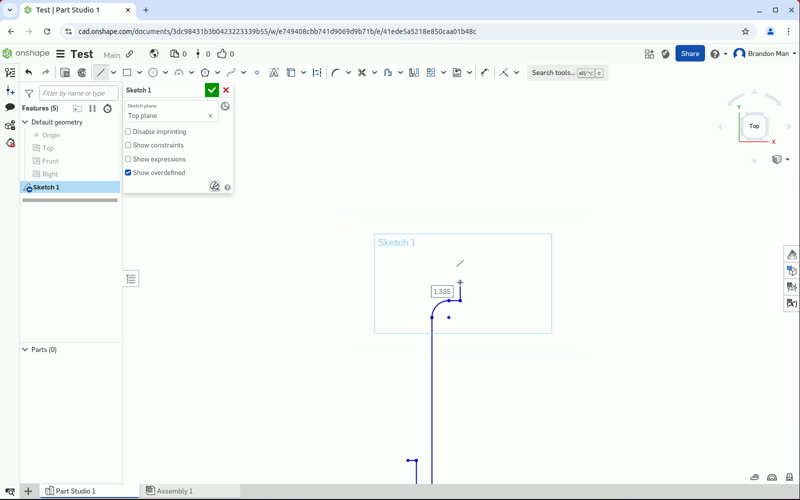
scroll(-6)
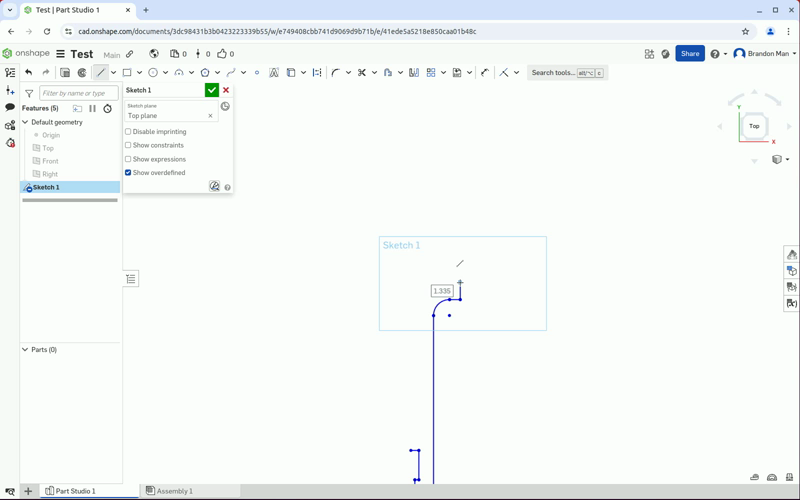
scroll(-6)
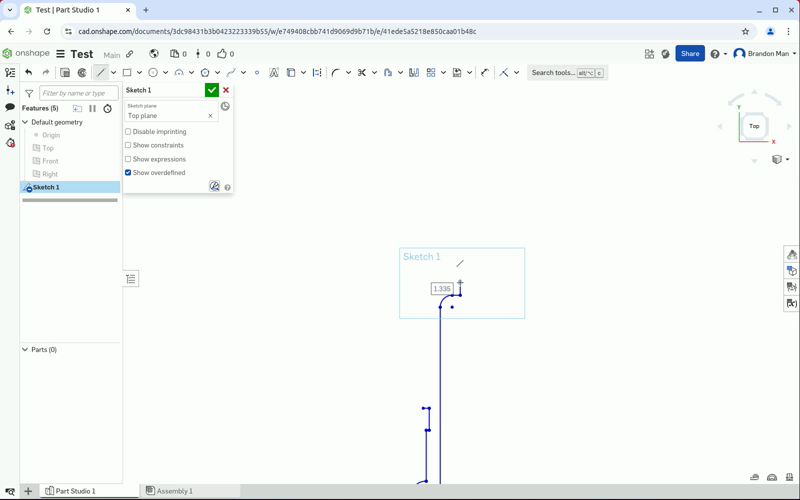
scroll(-6)
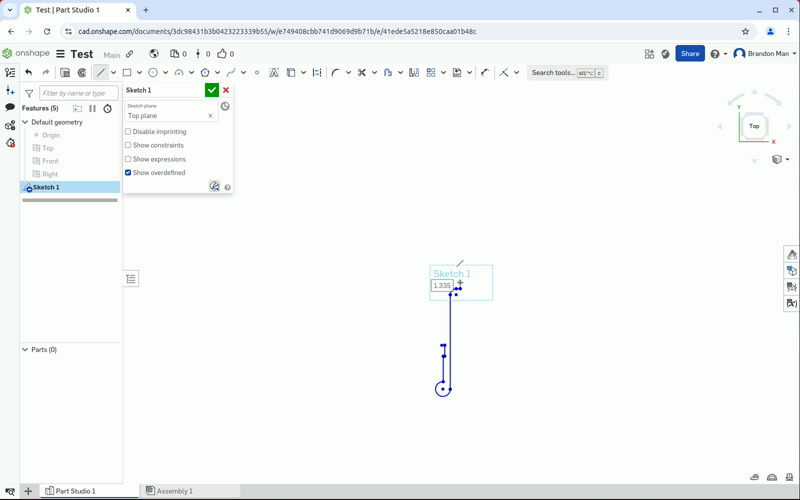
key_up(shift)
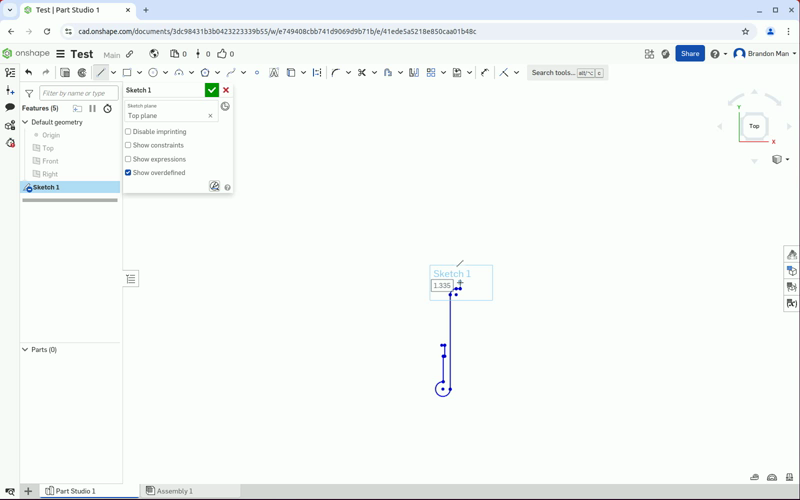
key_down(shift)
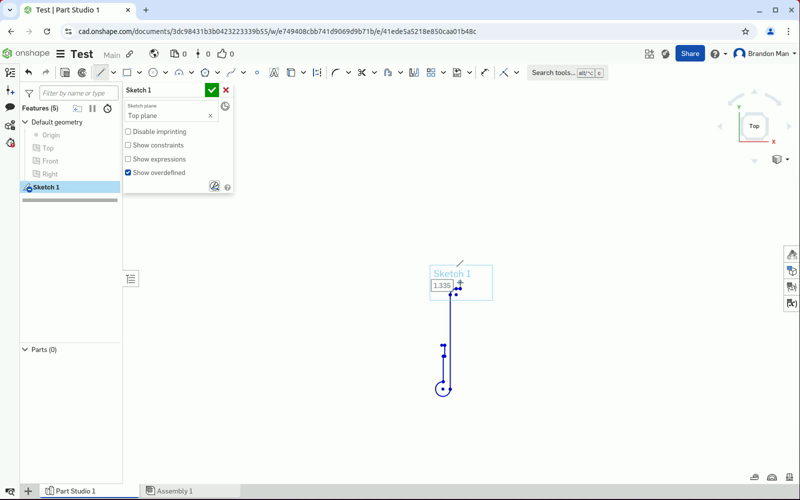
mouse_move(490, 282)
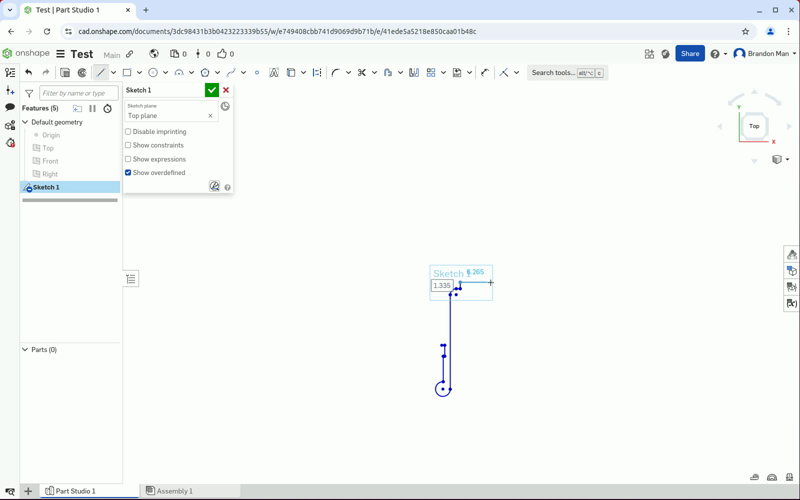
mouse_move(456, 282)
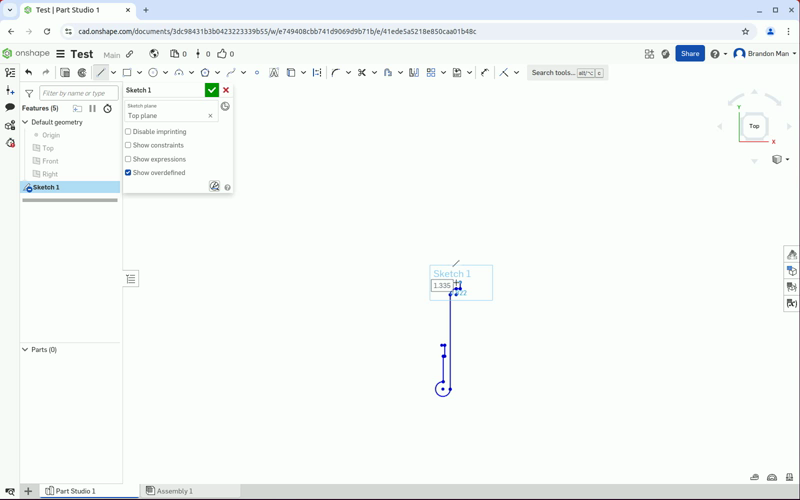
scroll(6)
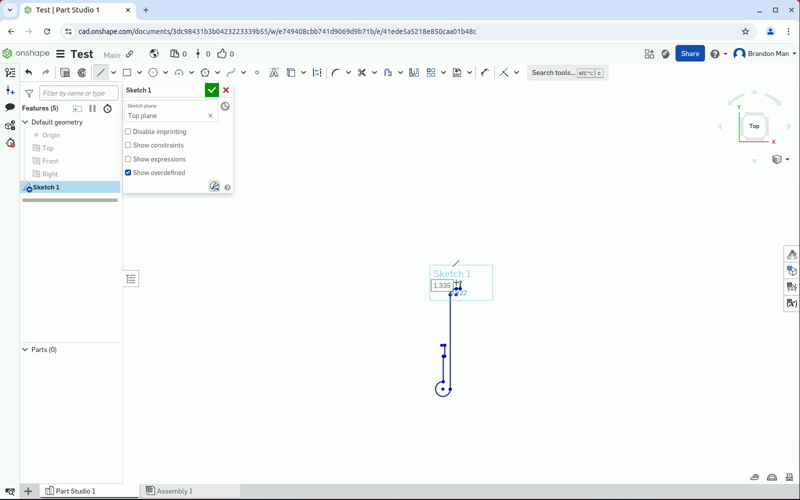
scroll(6)
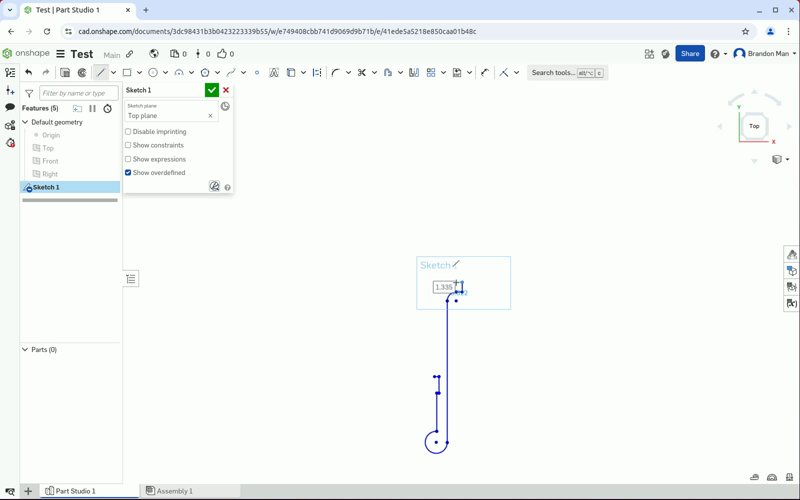
scroll(6)
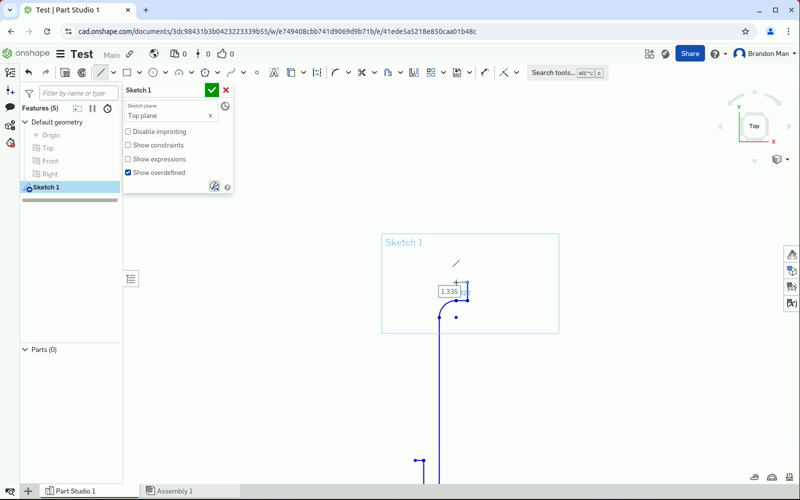
scroll(6)
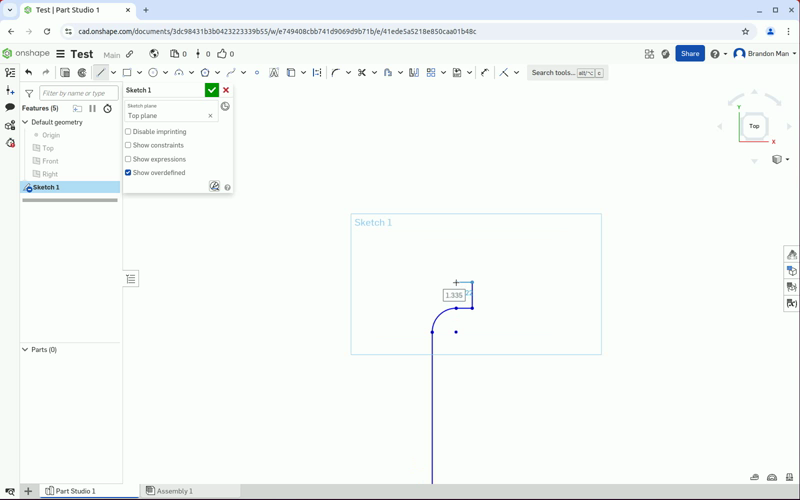
scroll(6)
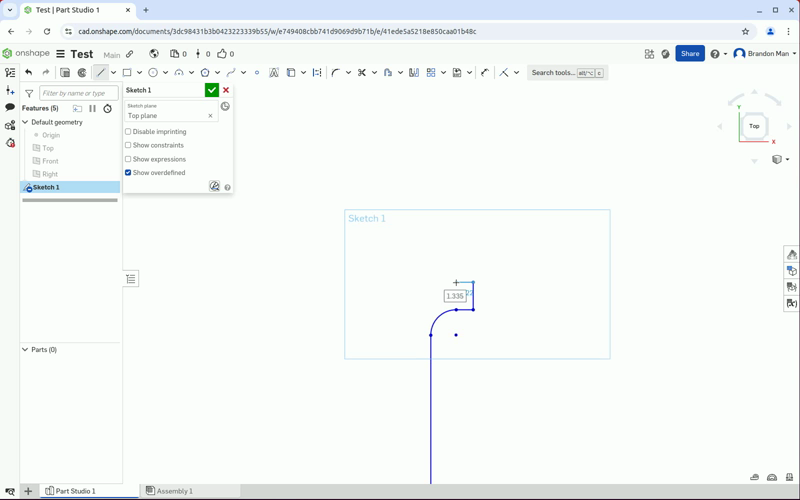
scroll(6)
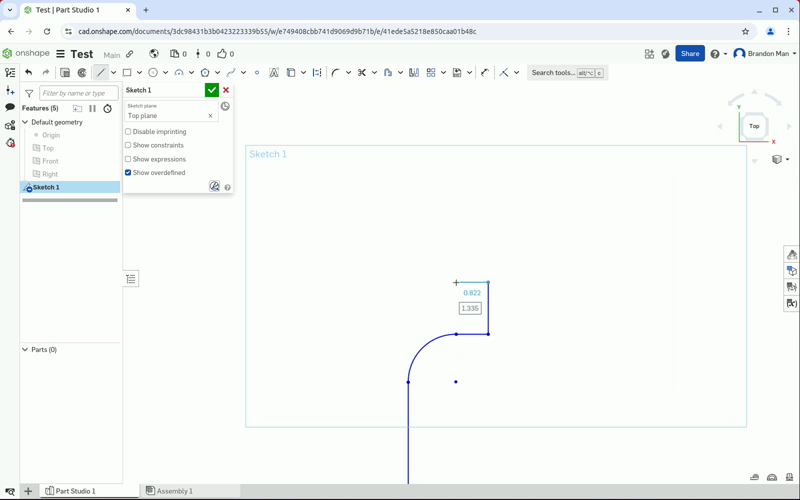
scroll(6)
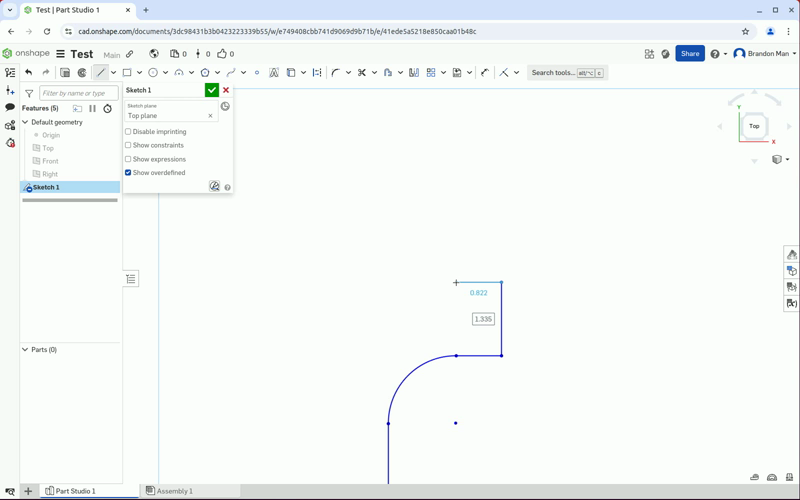
click(456, 282)
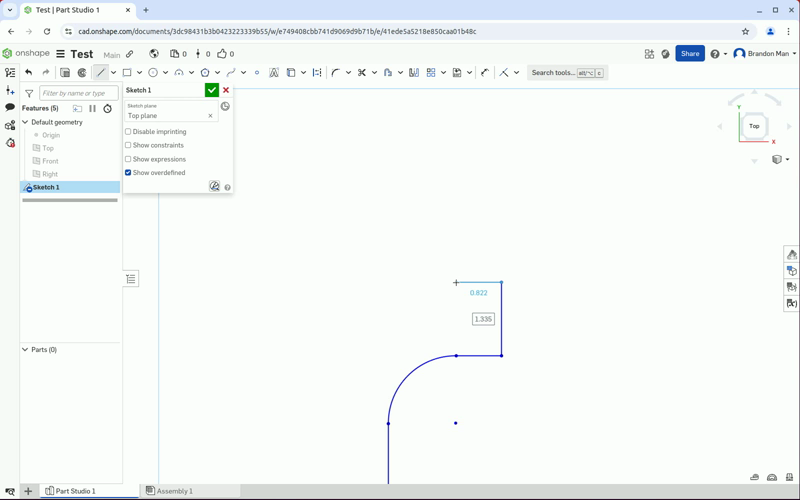
scroll(-6)
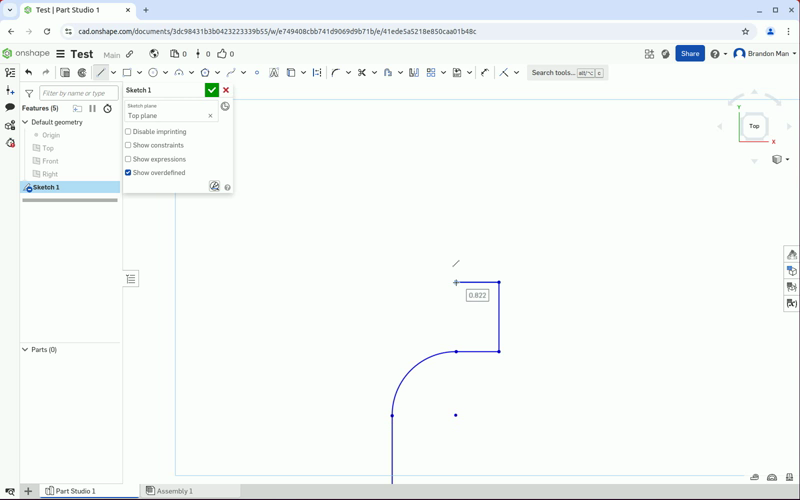
scroll(-6)
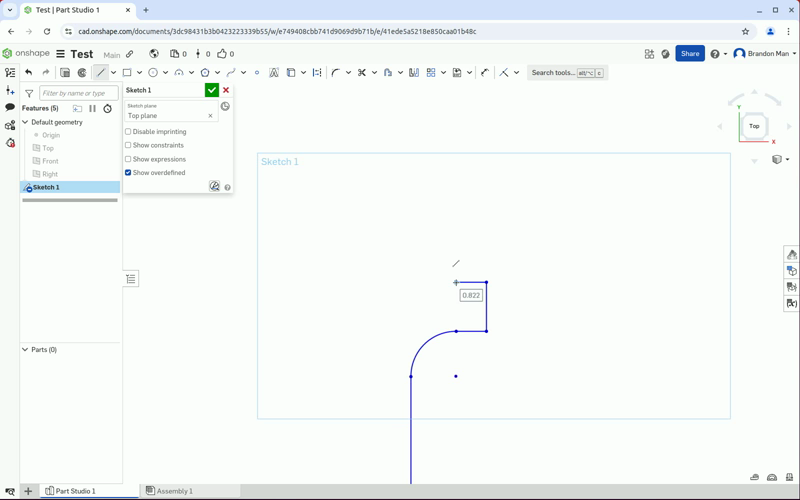
scroll(-6)
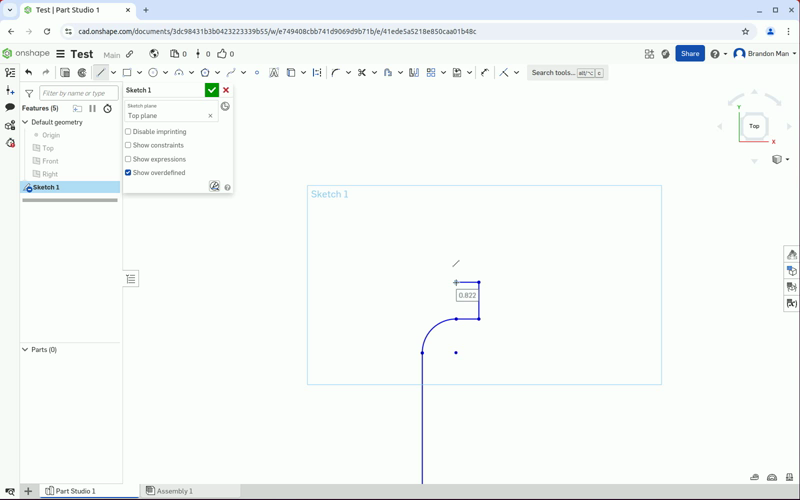
scroll(-6)
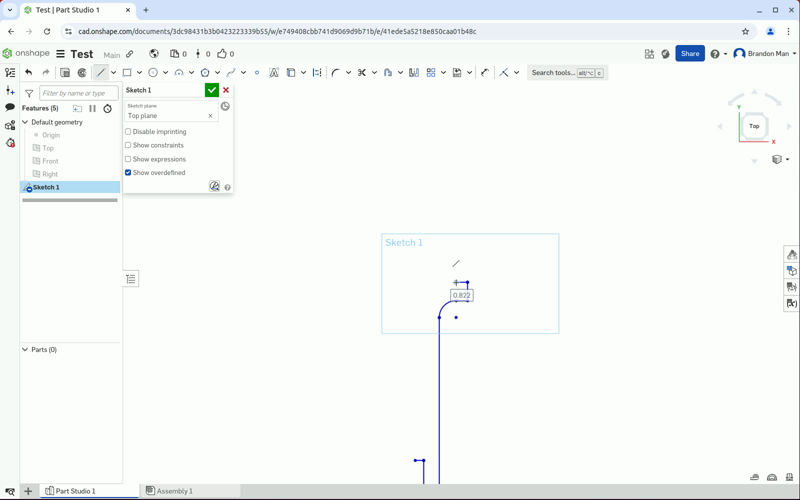
scroll(-6)
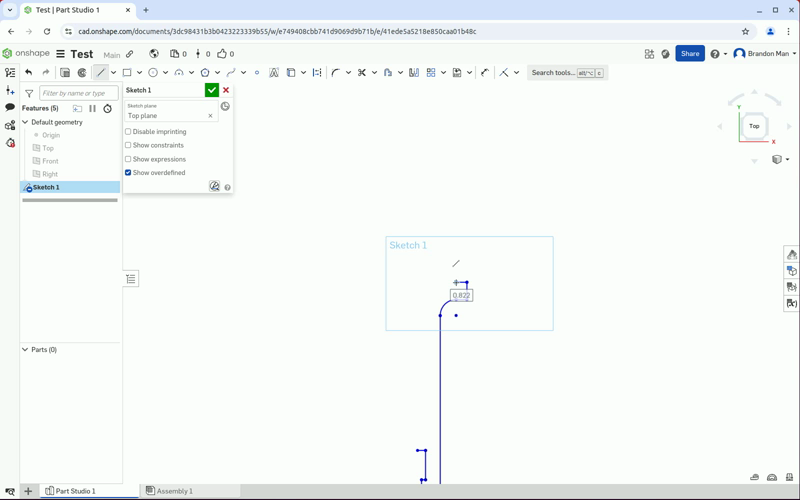
scroll(-6)
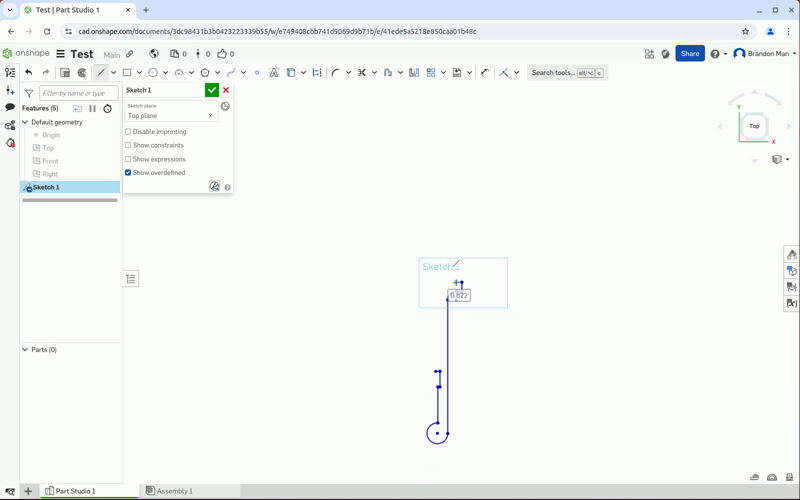
scroll(-6)
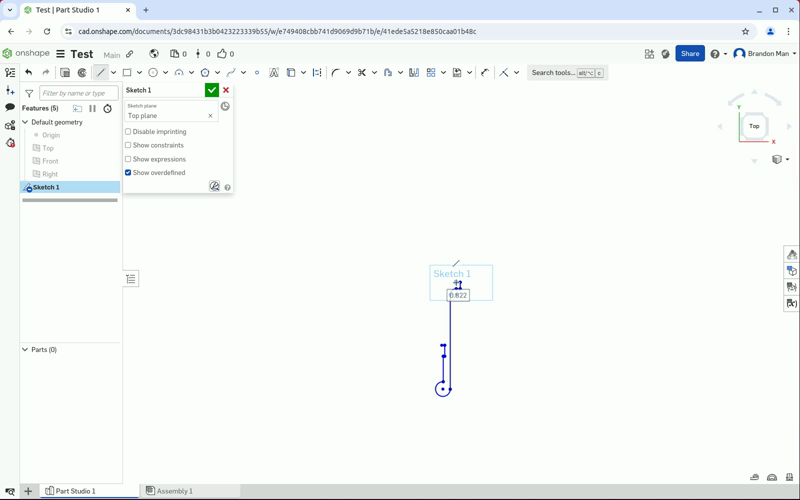
key_up(shift)
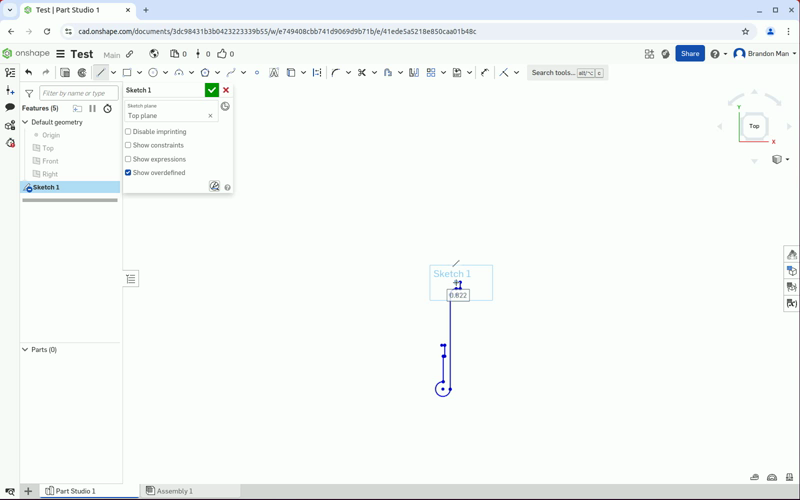
key(esc)
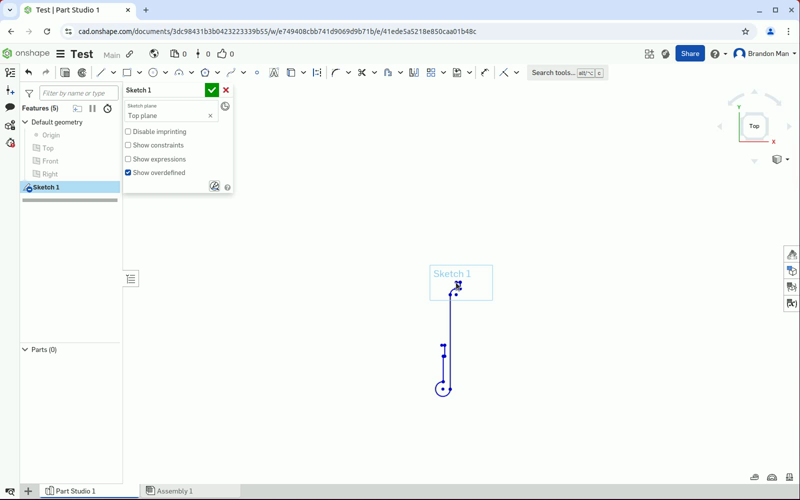
key(a)
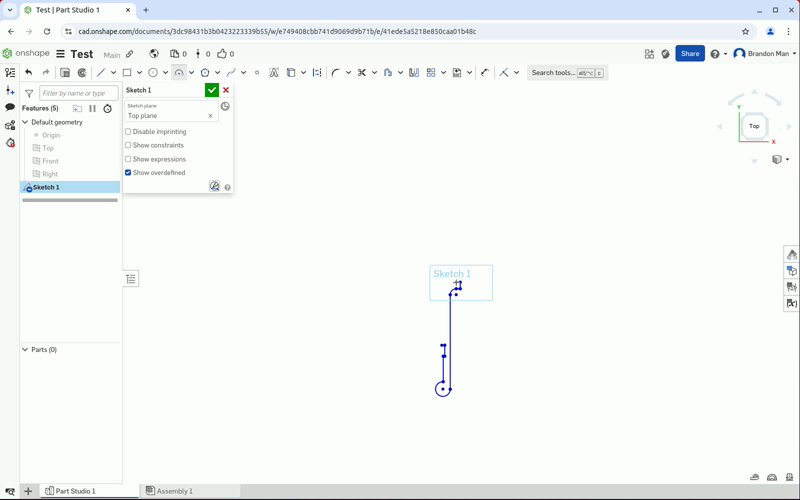
mouse_move(456, 282)
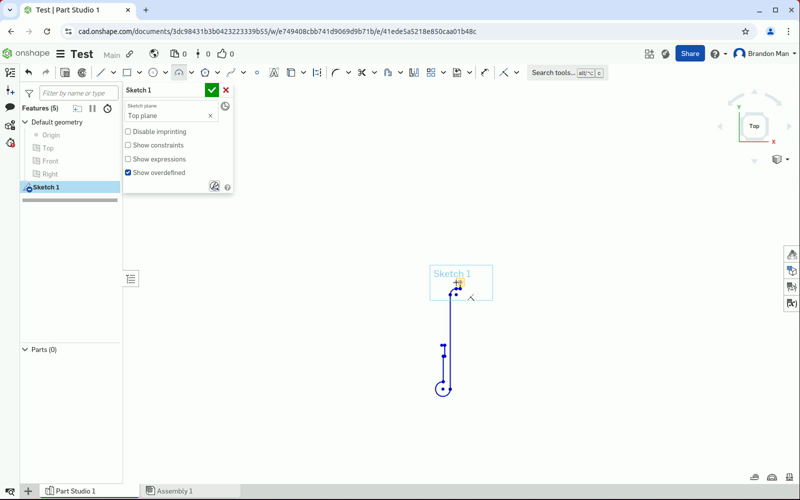
scroll(6)
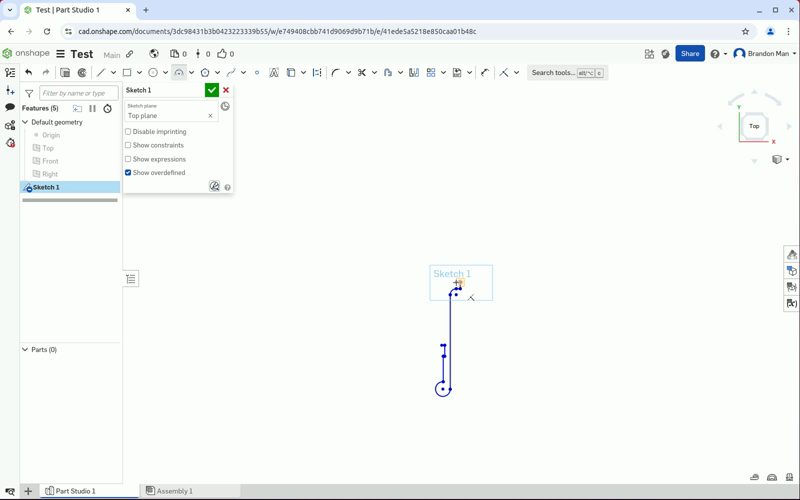
scroll(6)
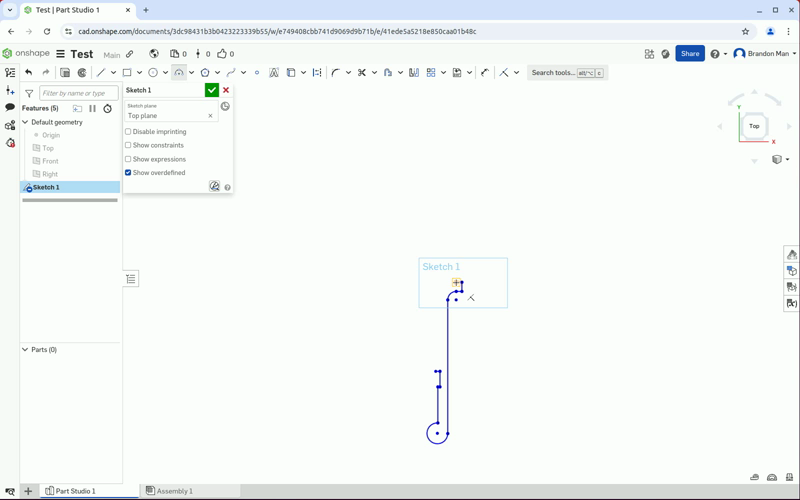
scroll(6)
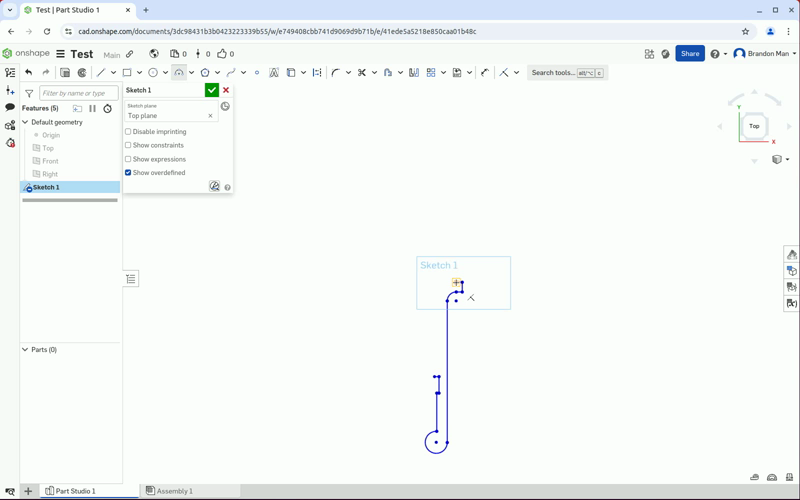
scroll(6)
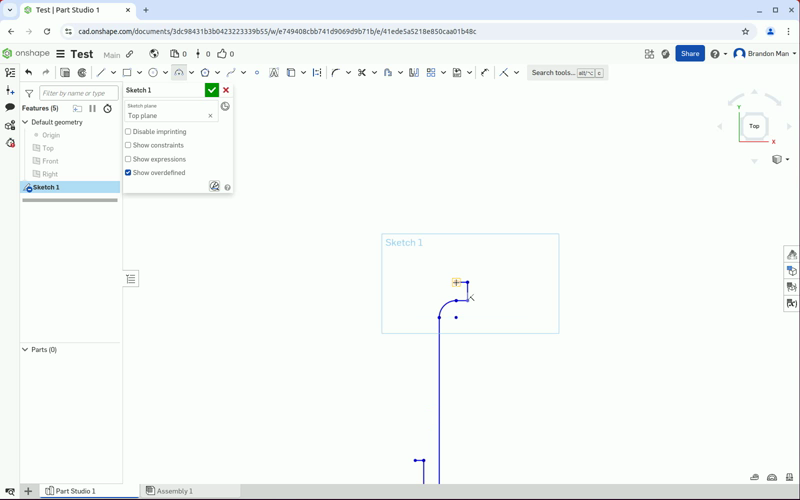
scroll(6)
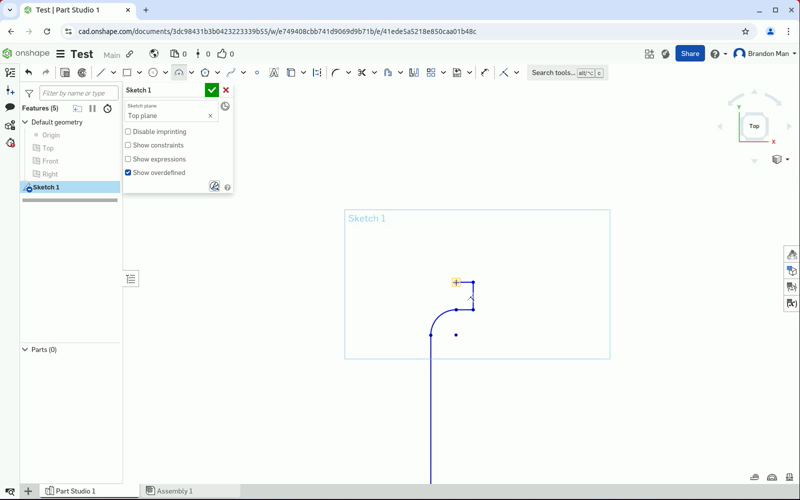
scroll(6)
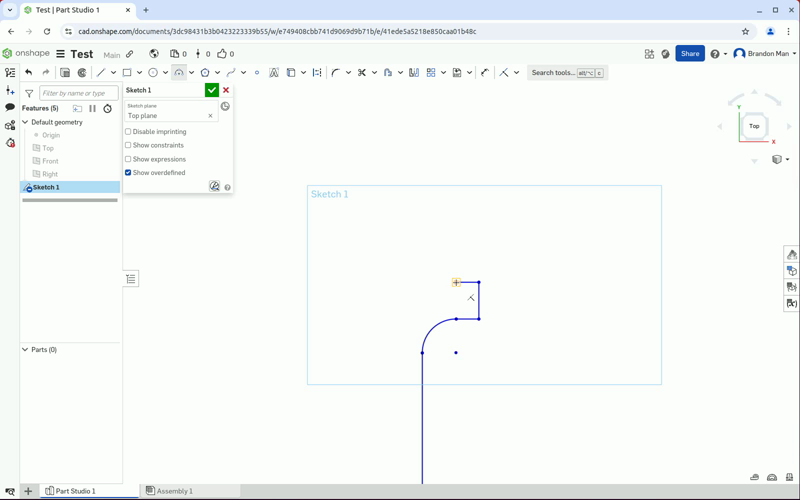
scroll(6)
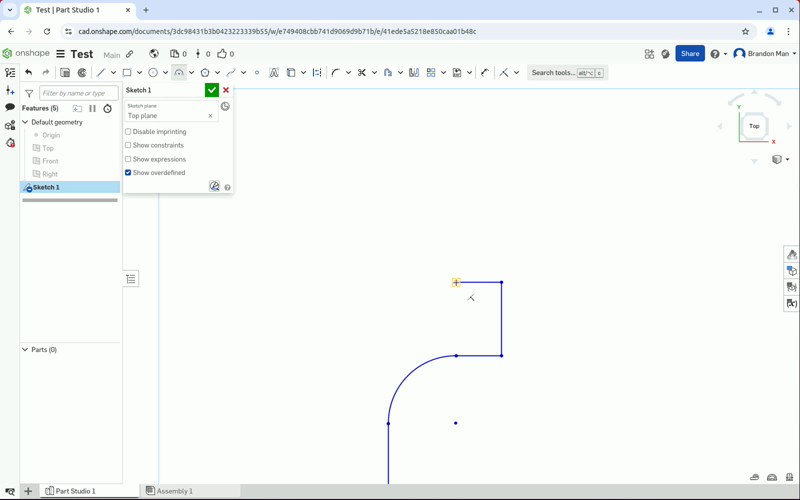
click(456, 282)
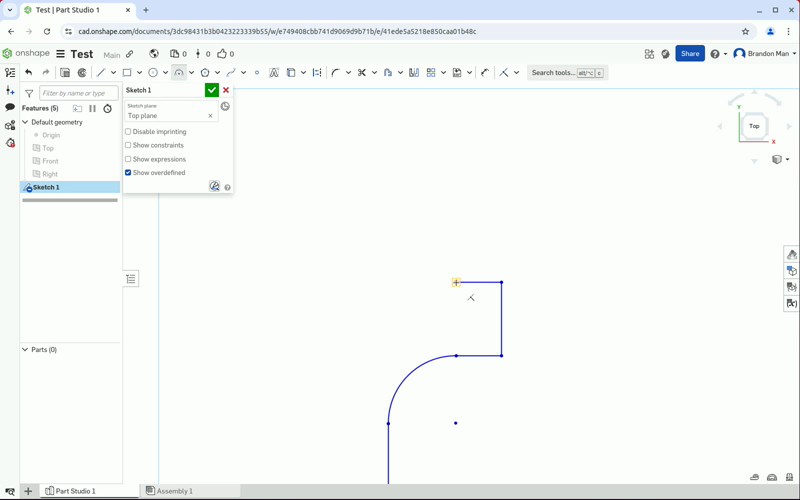
scroll(-6)
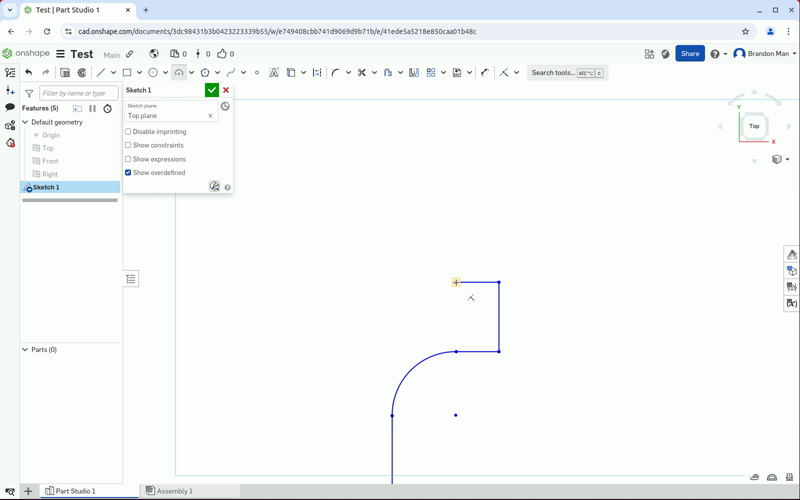
scroll(-6)
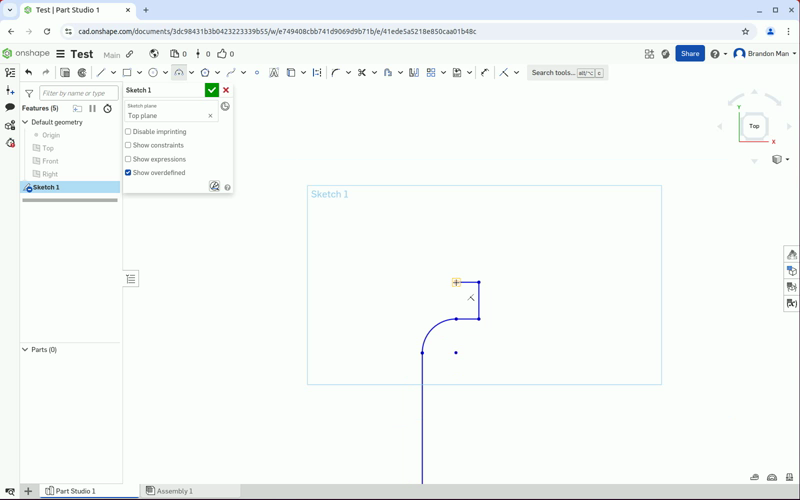
scroll(-6)
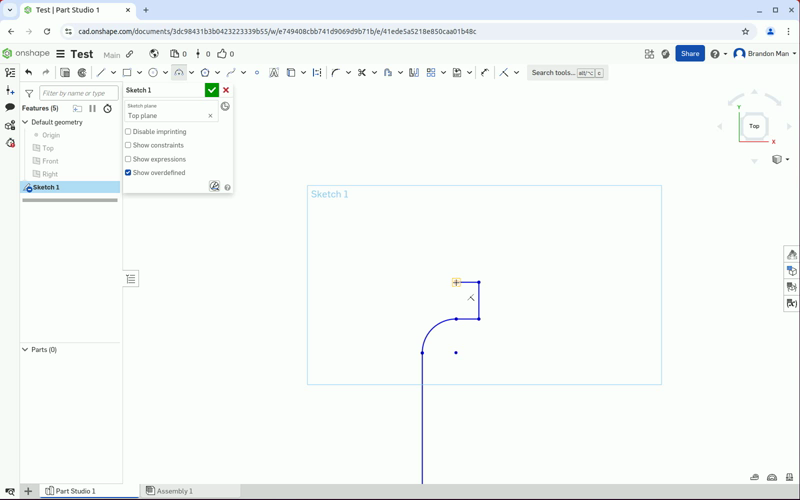
scroll(-6)
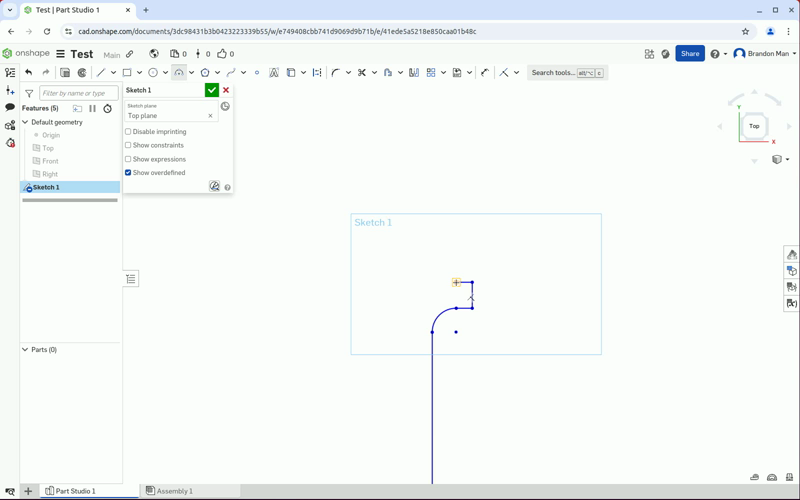
scroll(-6)
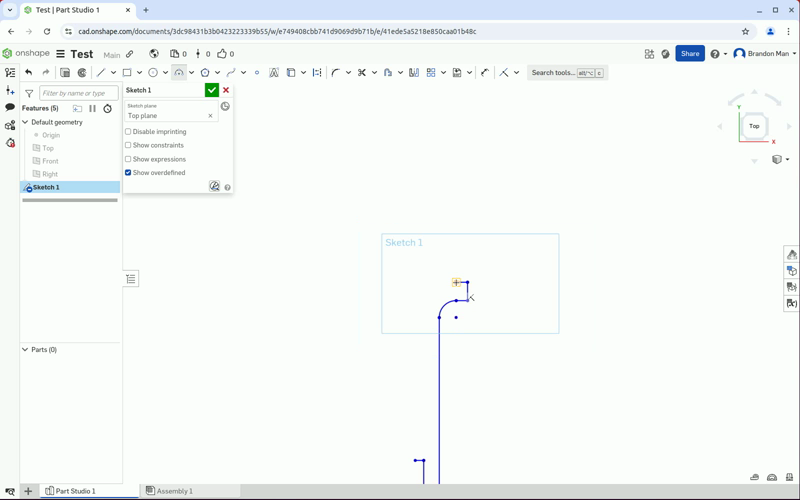
scroll(-6)
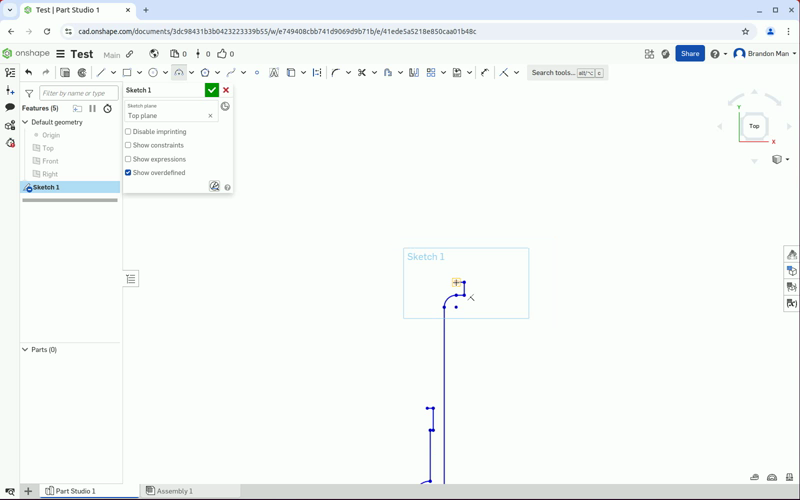
scroll(-6)
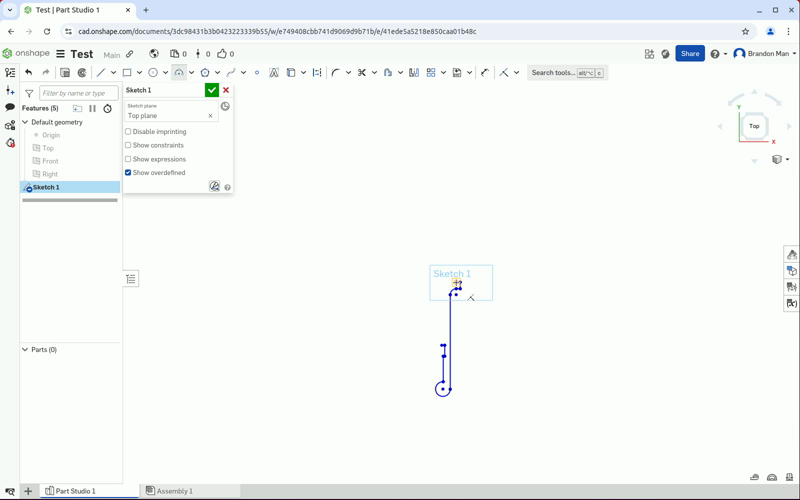
key_down(shift)
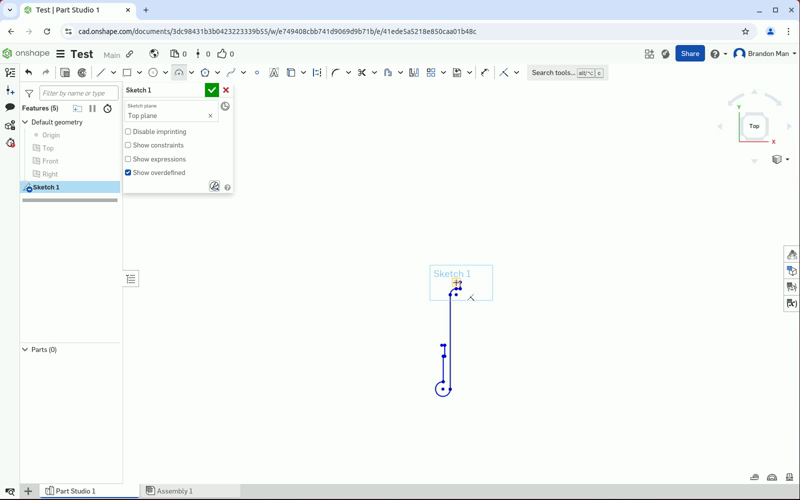
mouse_move(443, 294)
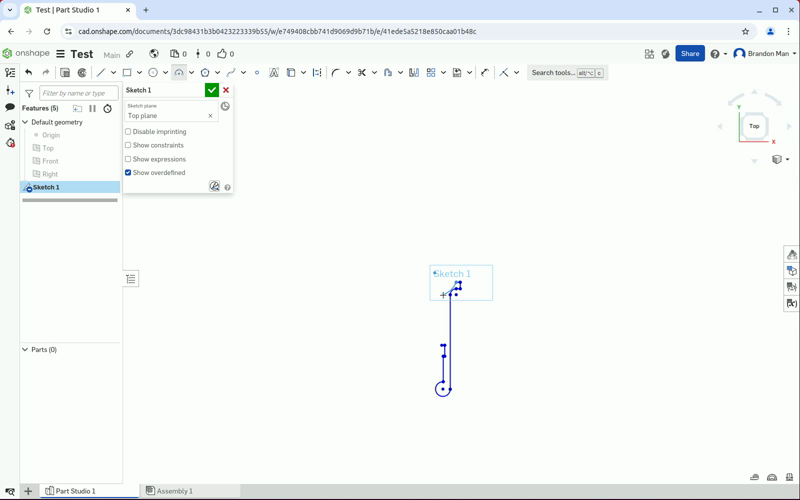
click(443, 294)
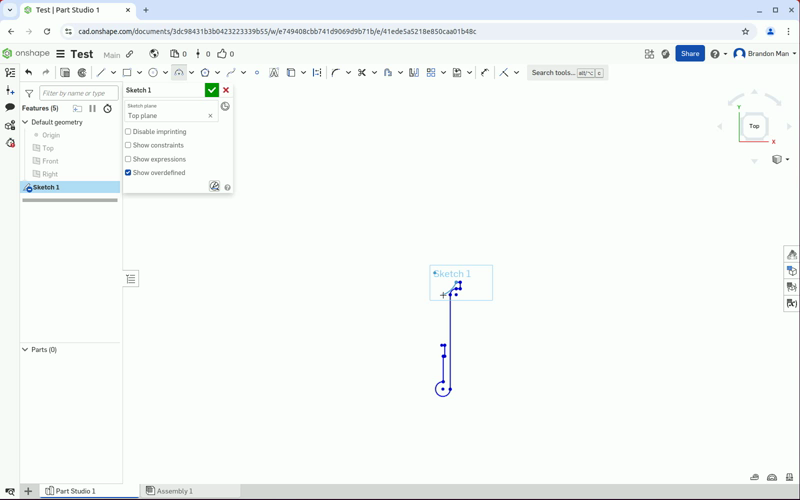
mouse_move(447, 285)
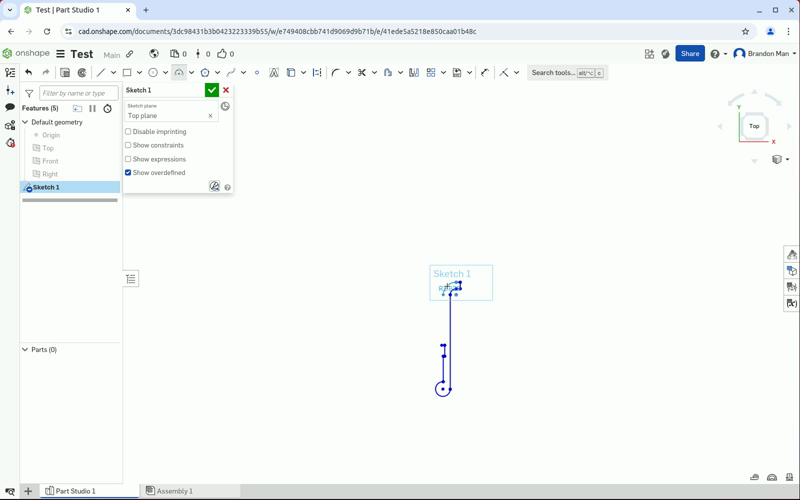
click(447, 285)
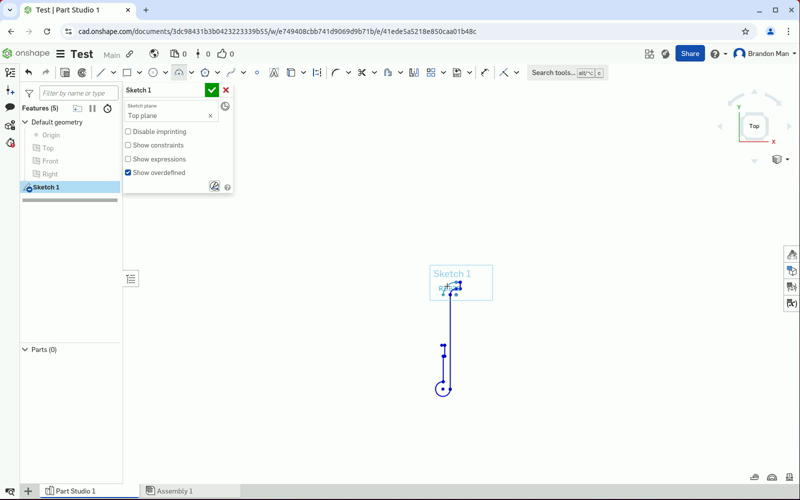
key_up(shift)
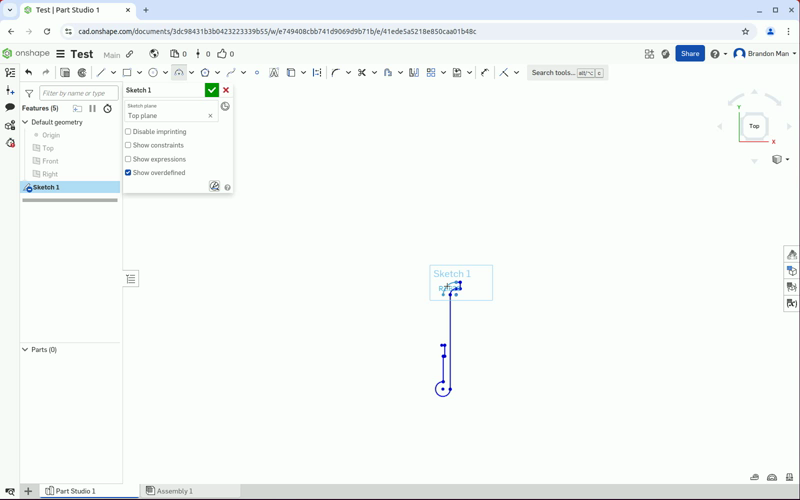
key(esc)
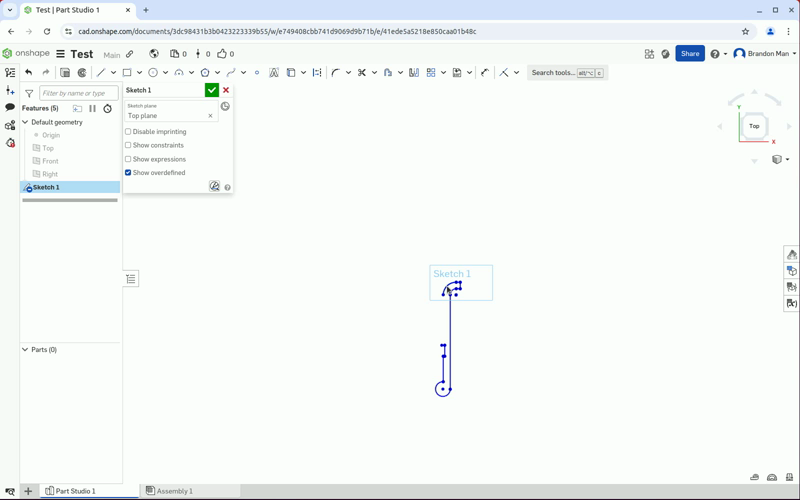
key(l)
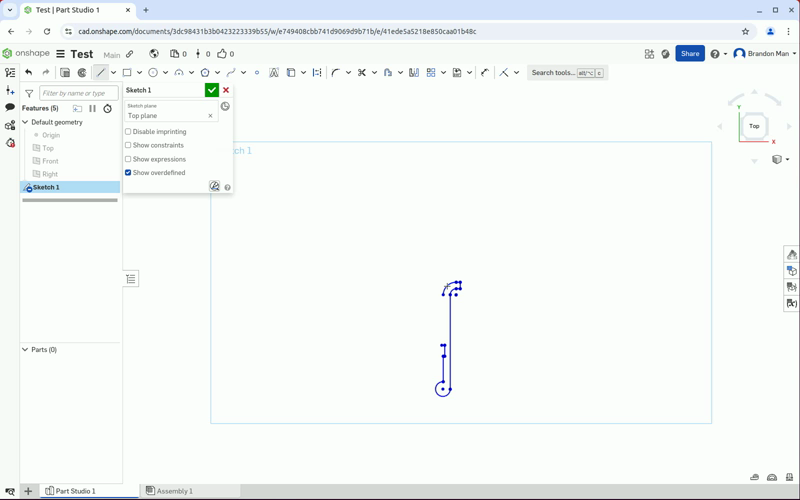
mouse_move(443, 294)
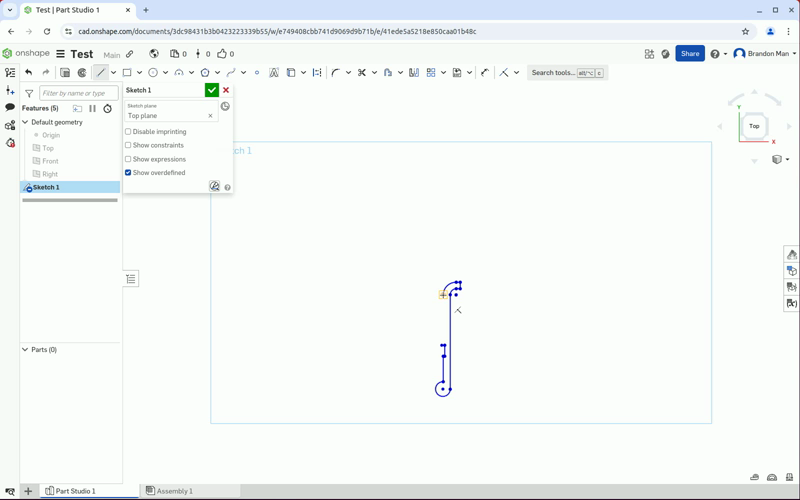
click(443, 294)
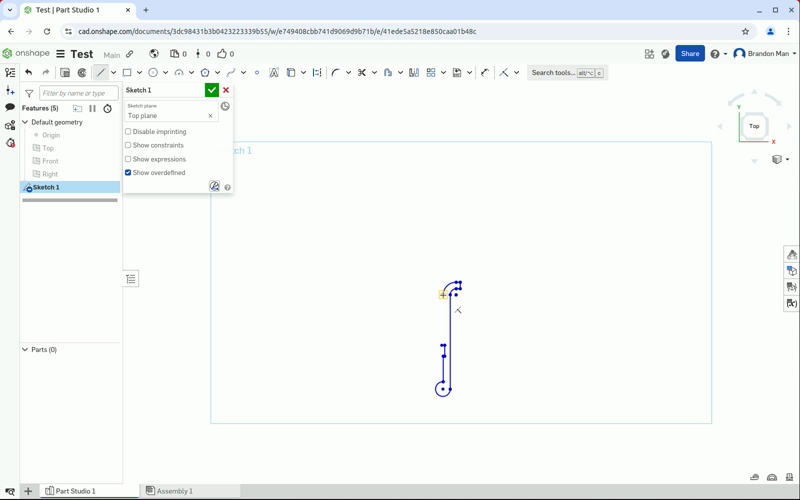
key_down(shift)
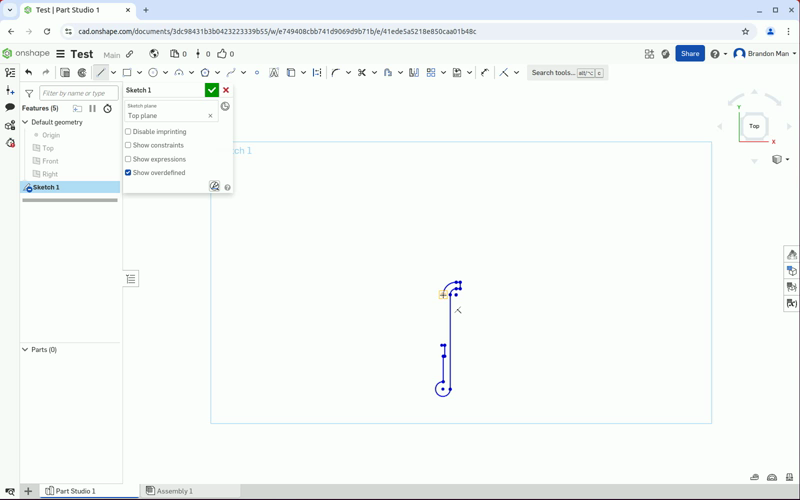
mouse_move(473, 294)
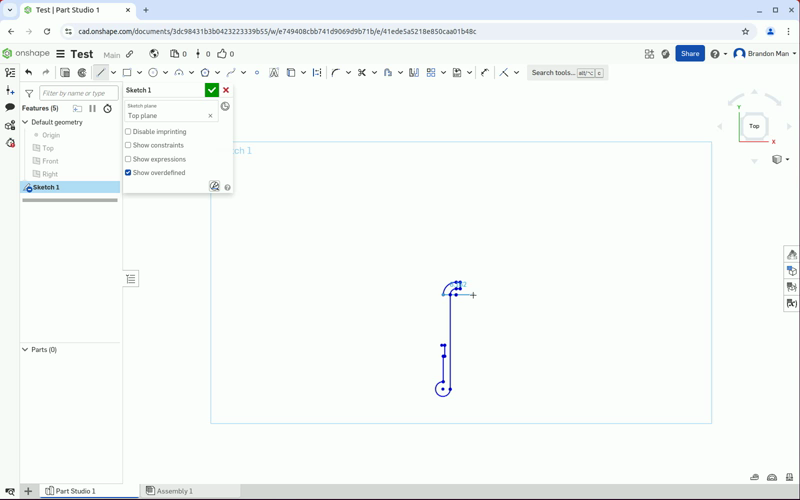
mouse_move(443, 339)
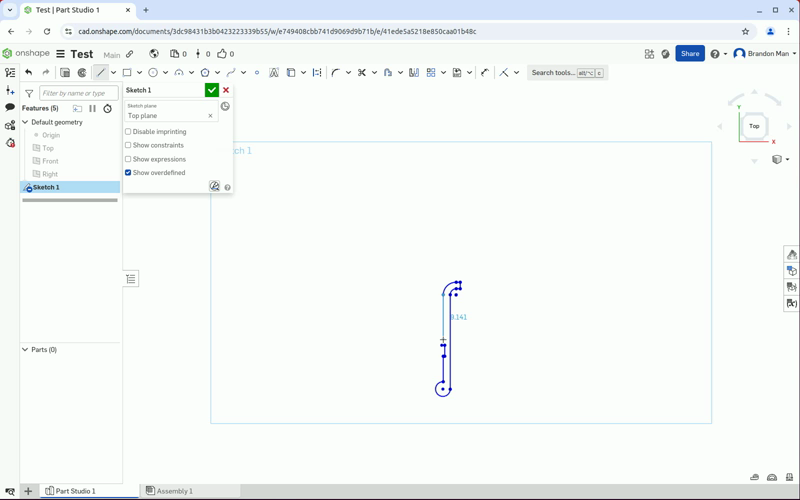
click(443, 339)
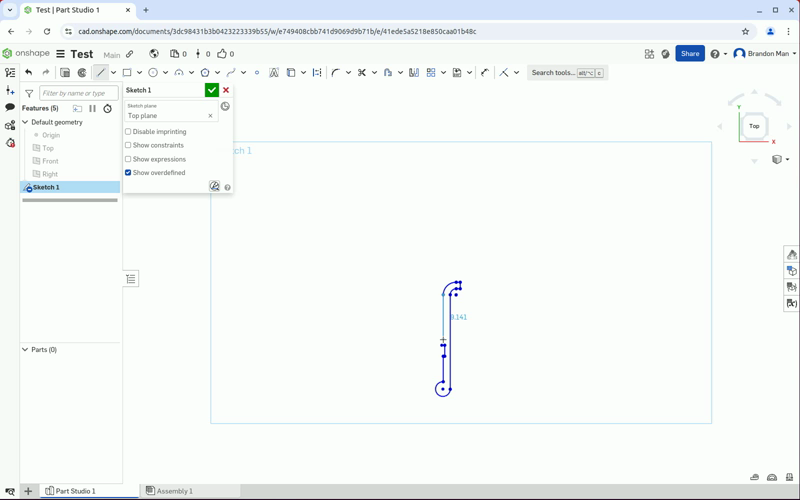
key_up(shift)
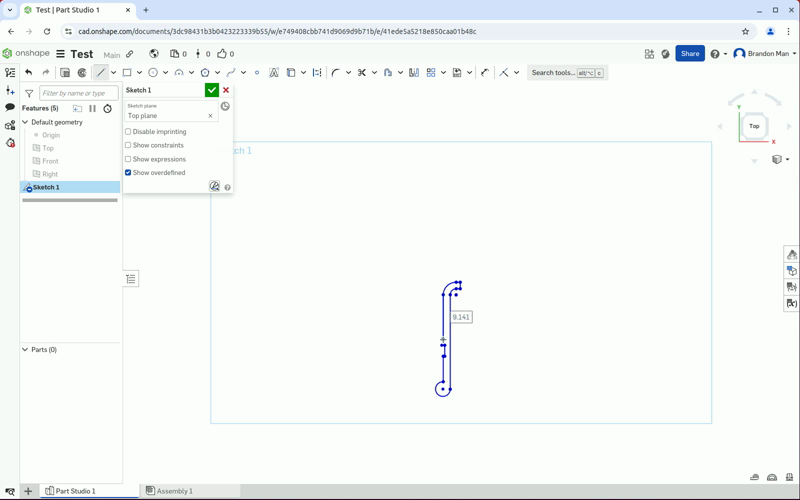
mouse_move(473, 339)
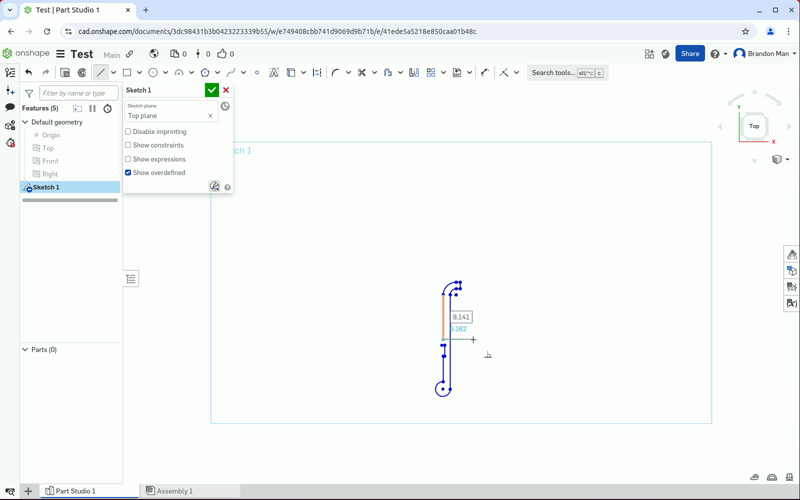
key_down(shift)
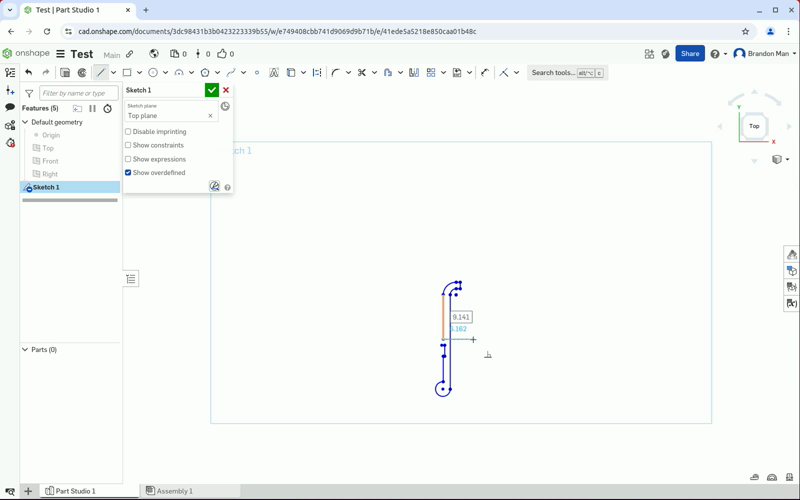
mouse_move(441, 345)
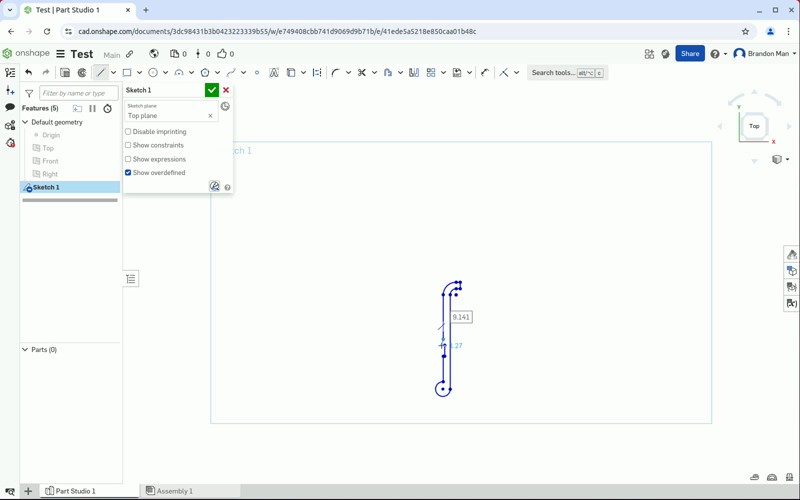
scroll(6)
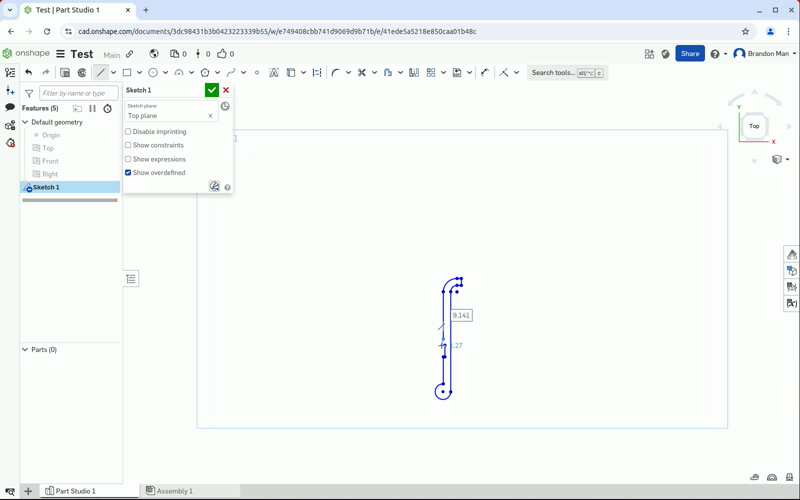
scroll(6)
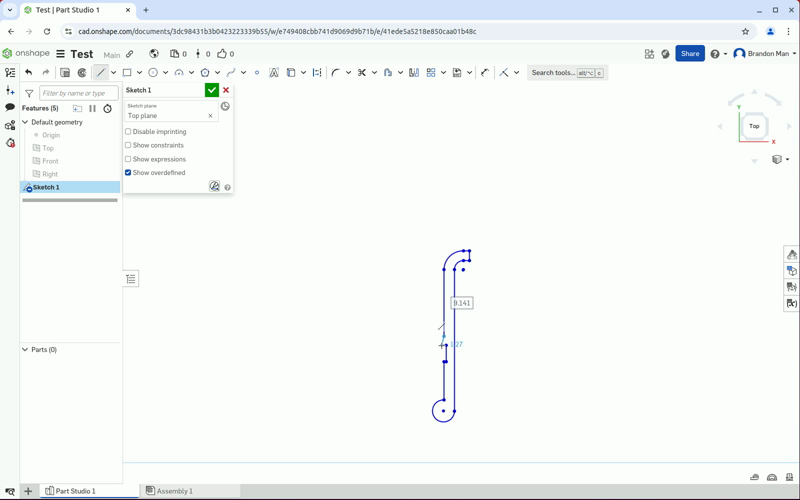
scroll(6)
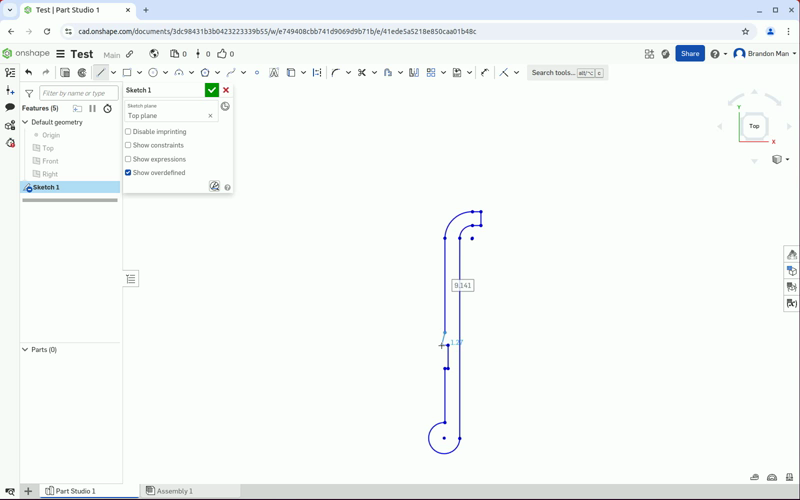
scroll(6)
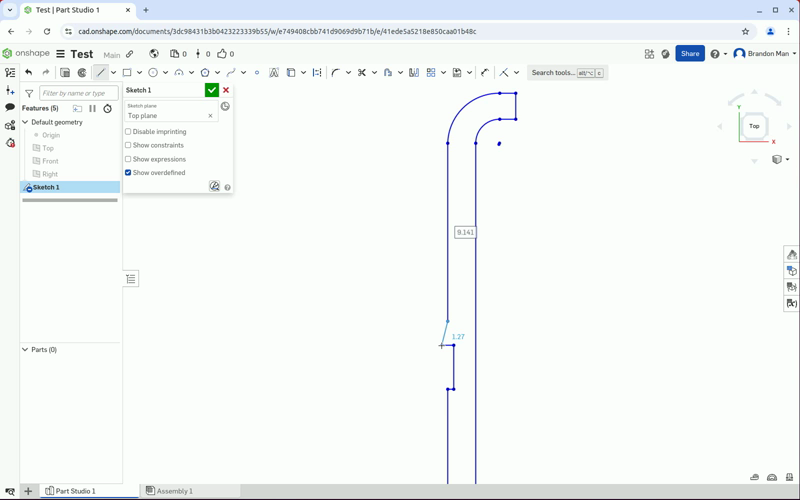
scroll(6)
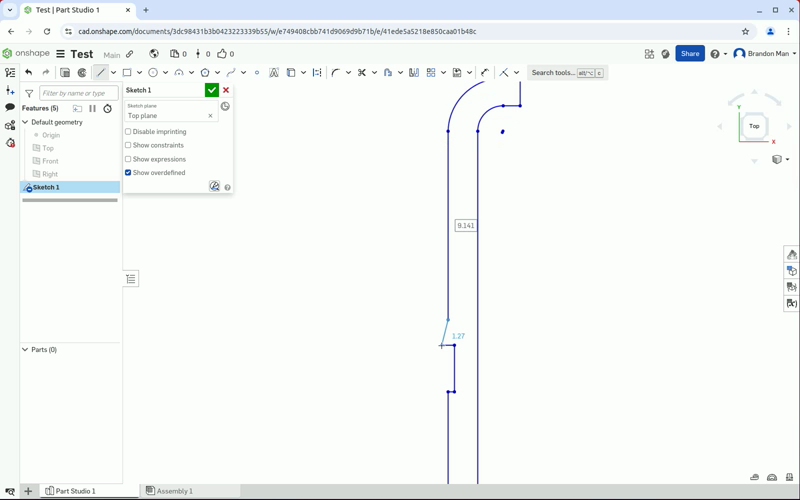
scroll(6)
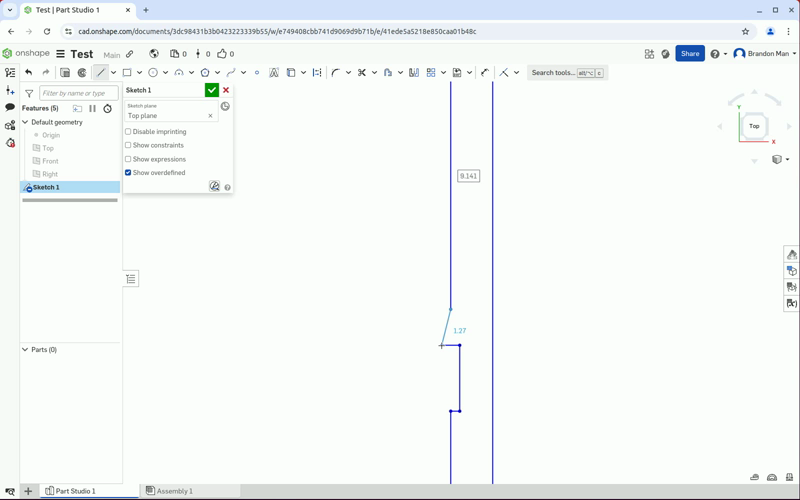
scroll(6)
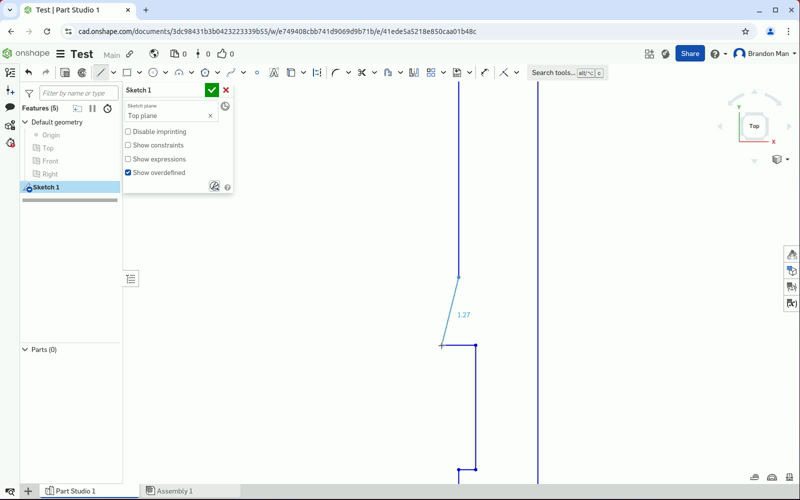
key_up(shift)
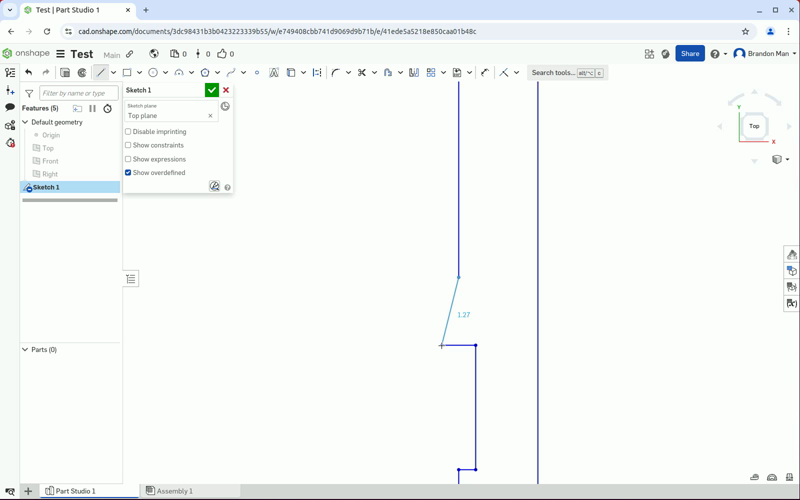
click(441, 345)
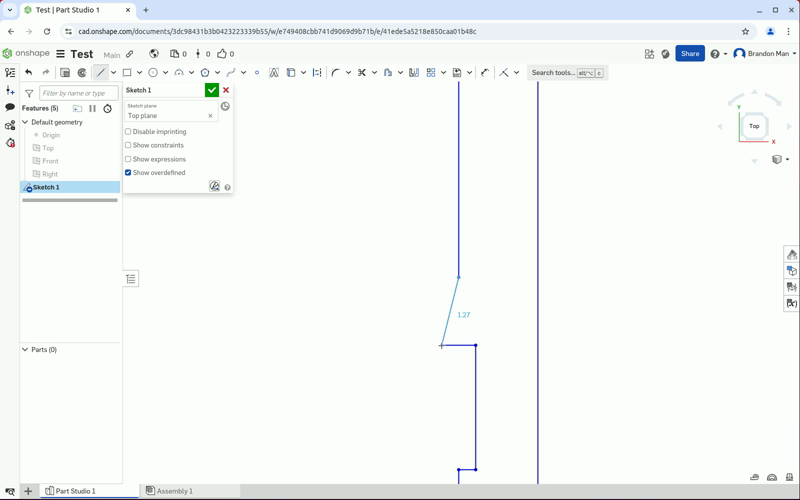
scroll(-6)
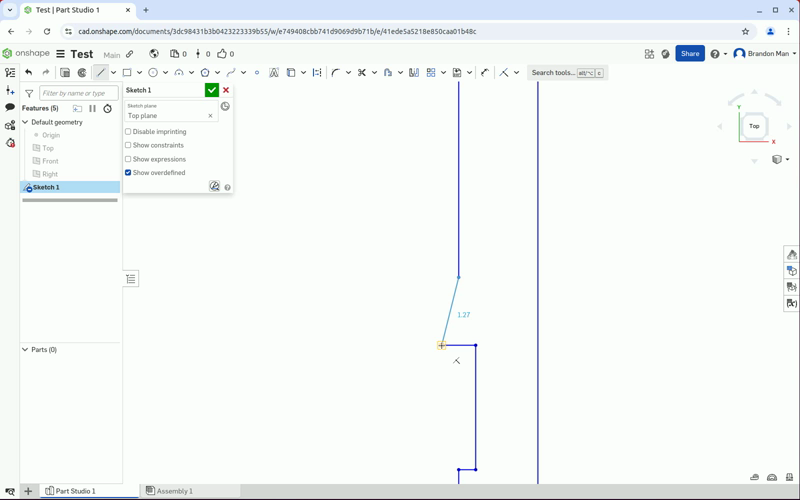
scroll(-6)
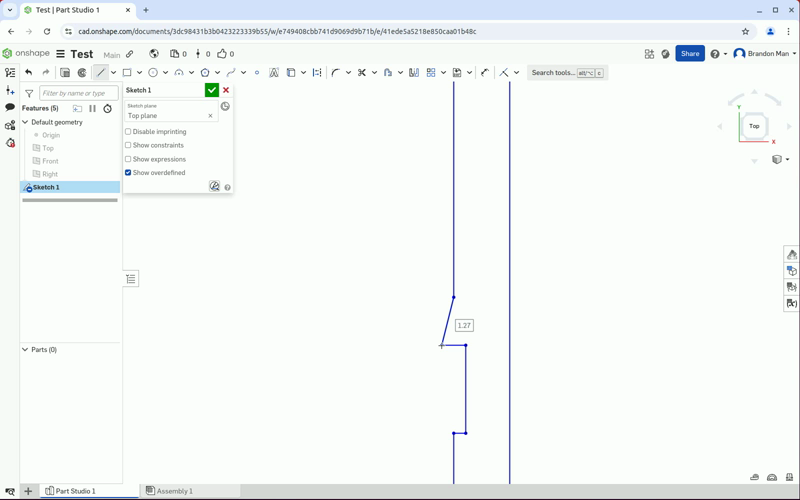
scroll(-6)
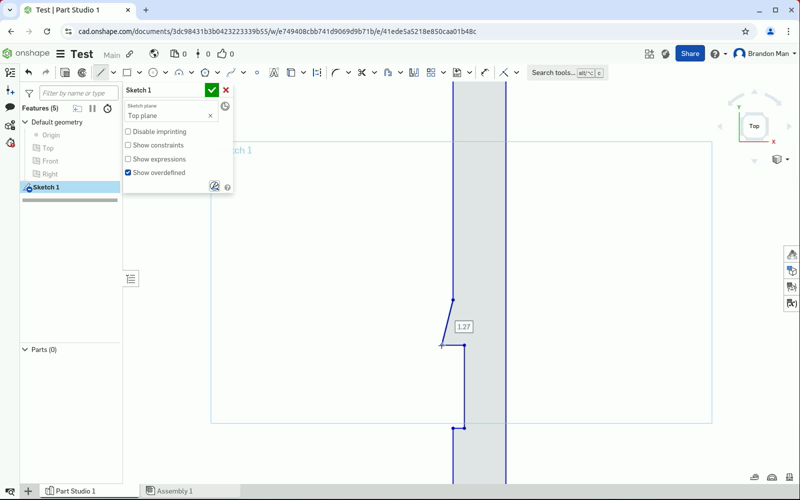
scroll(-6)
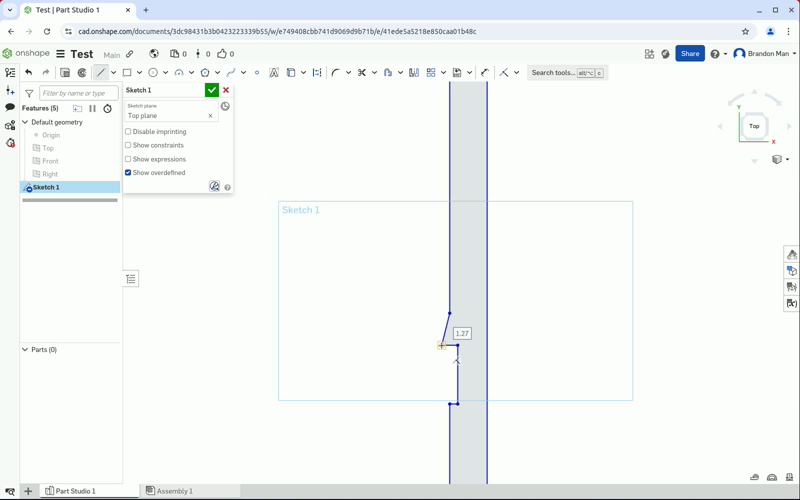
scroll(-6)
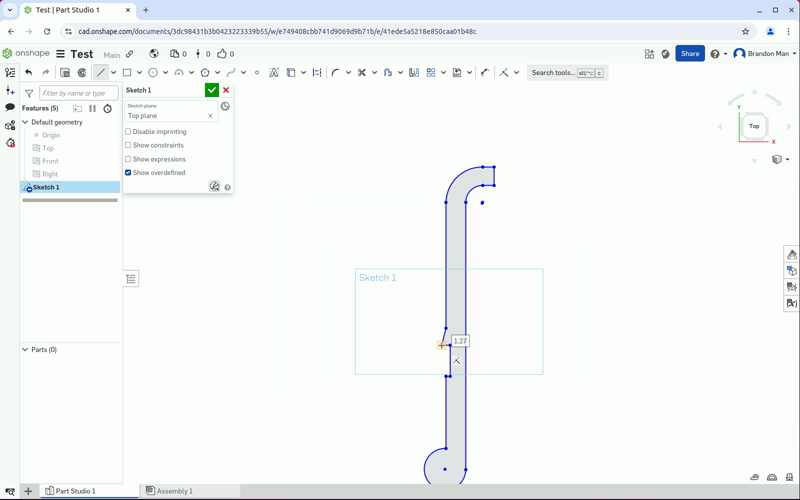
scroll(-6)
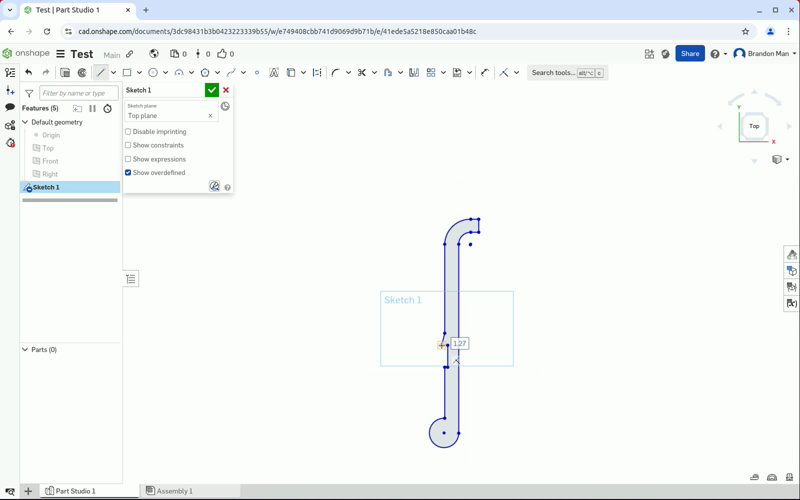
scroll(-6)
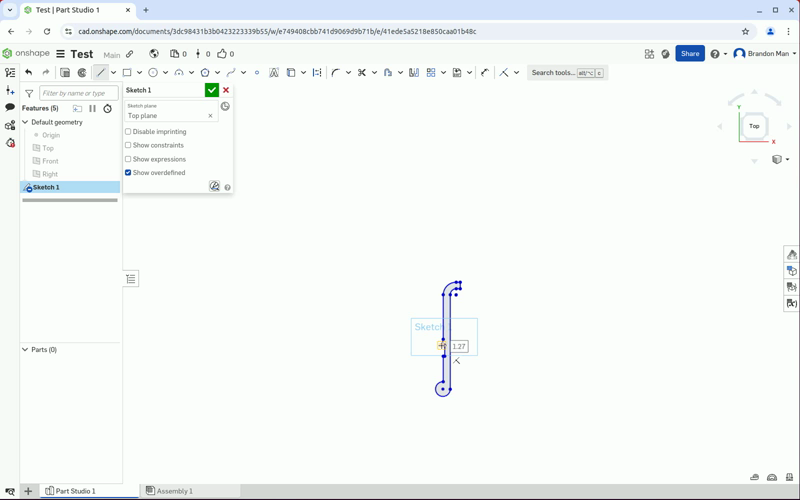
key(esc)
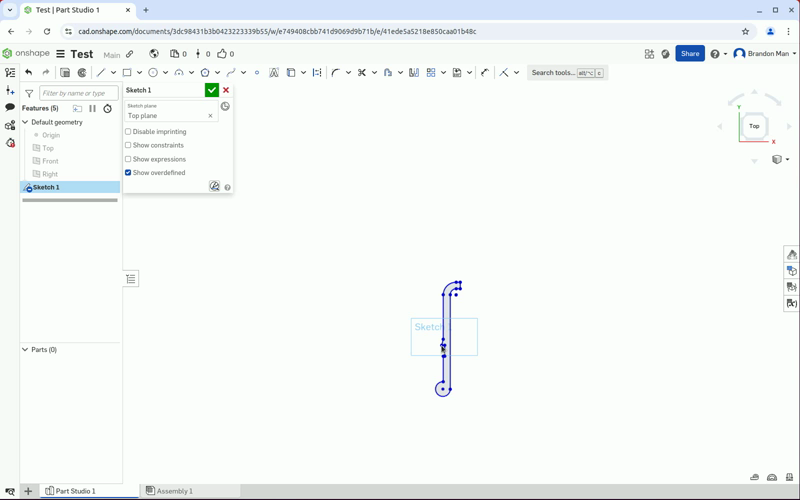
mouse_move(445, 326)
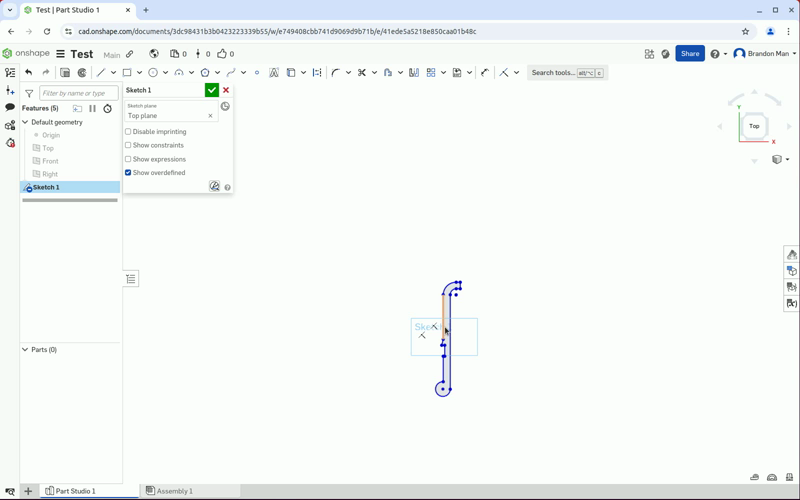
scroll(6)
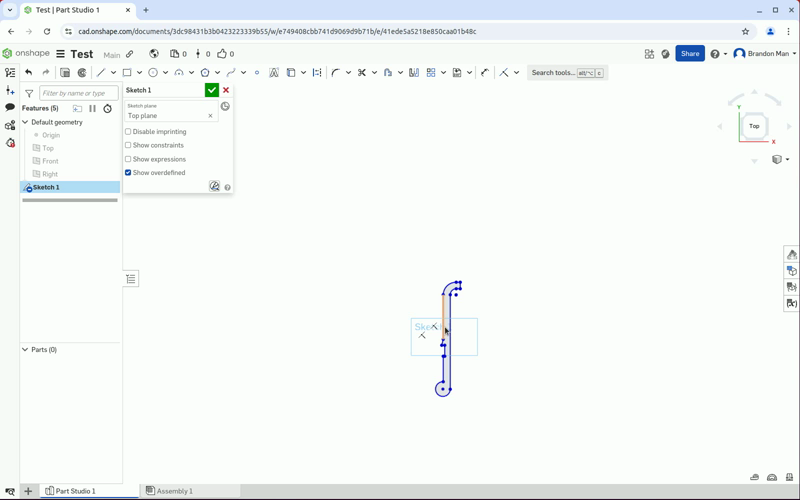
scroll(6)
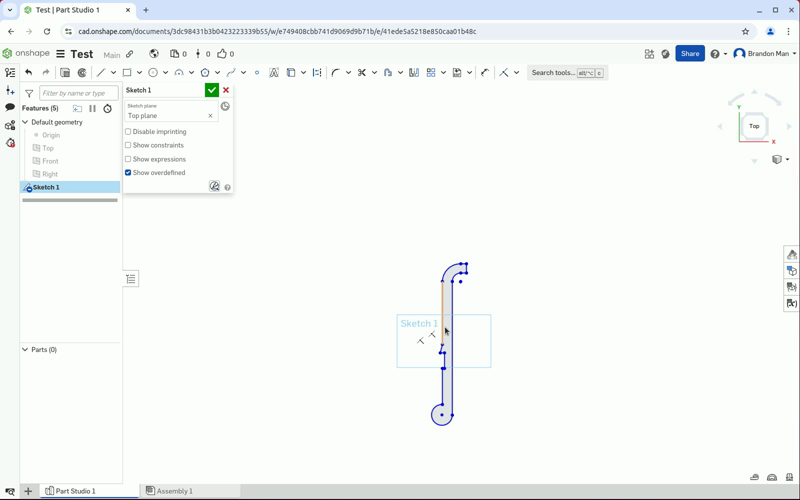
scroll(6)
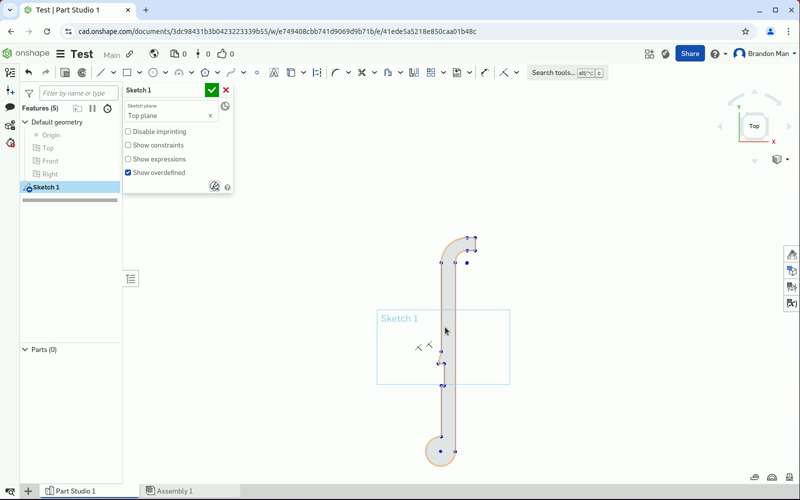
scroll(6)
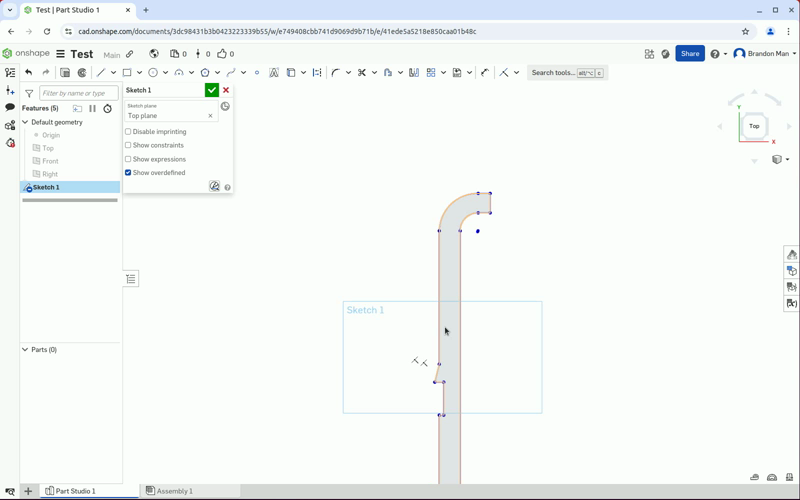
scroll(6)
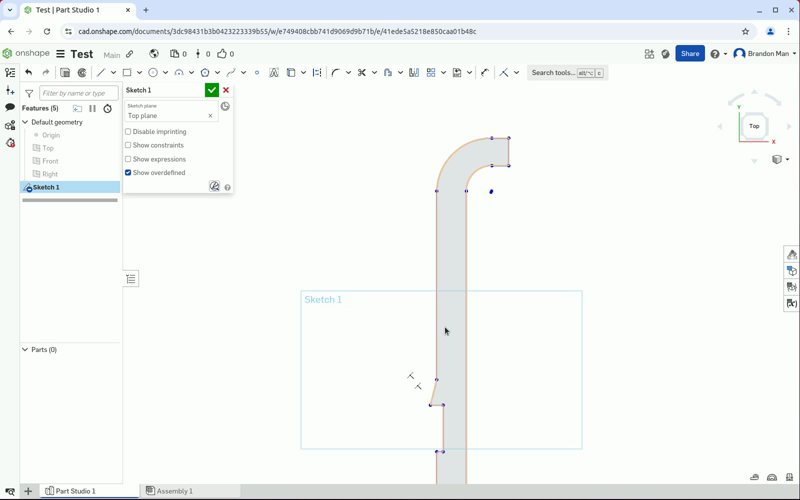
scroll(6)
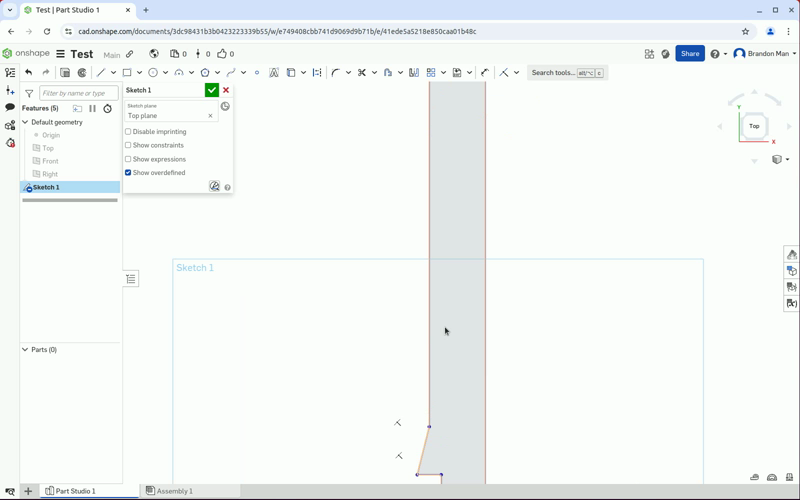
scroll(6)
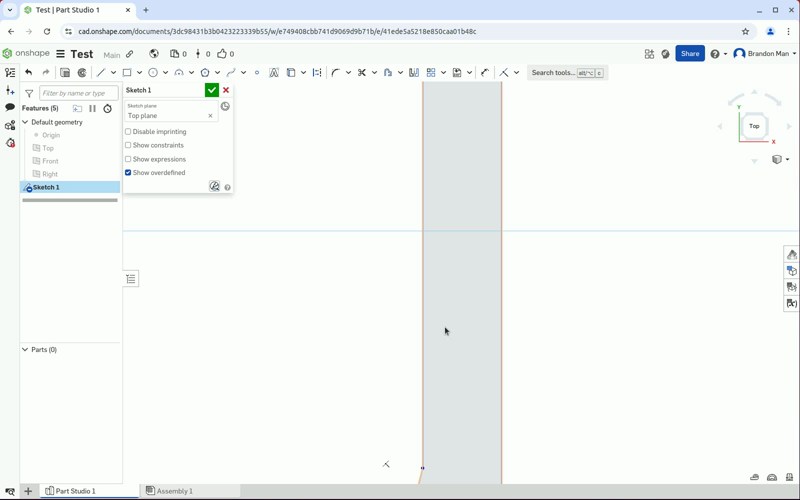
click(445, 326)
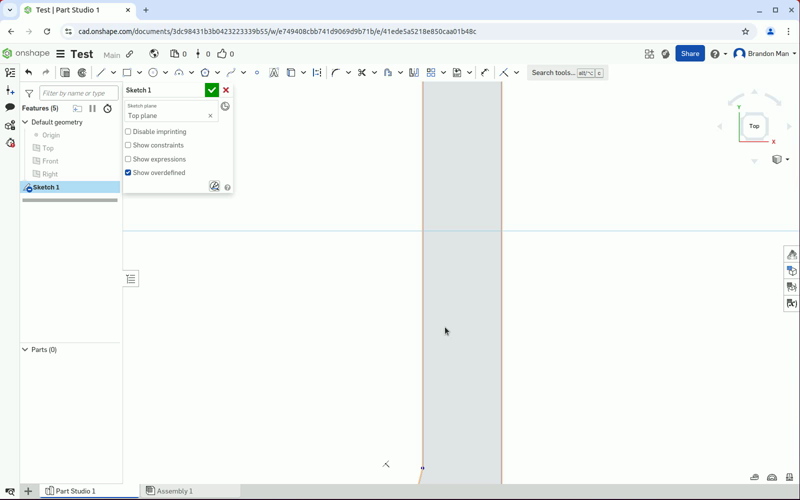
scroll(-6)
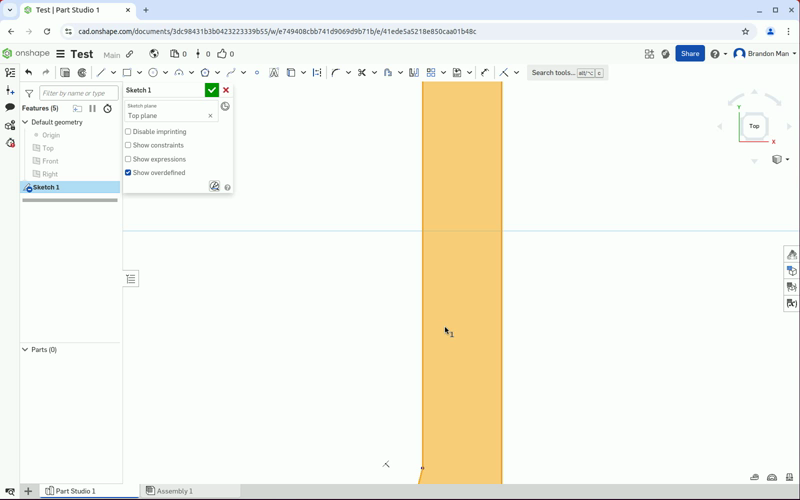
scroll(-6)
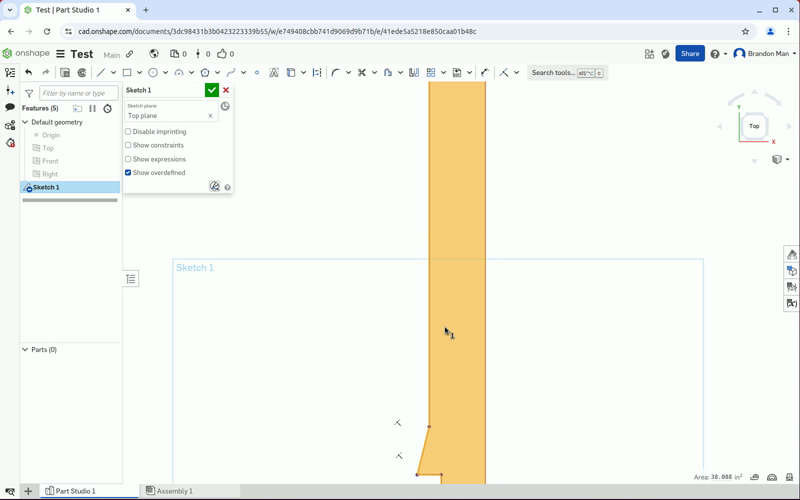
scroll(-6)
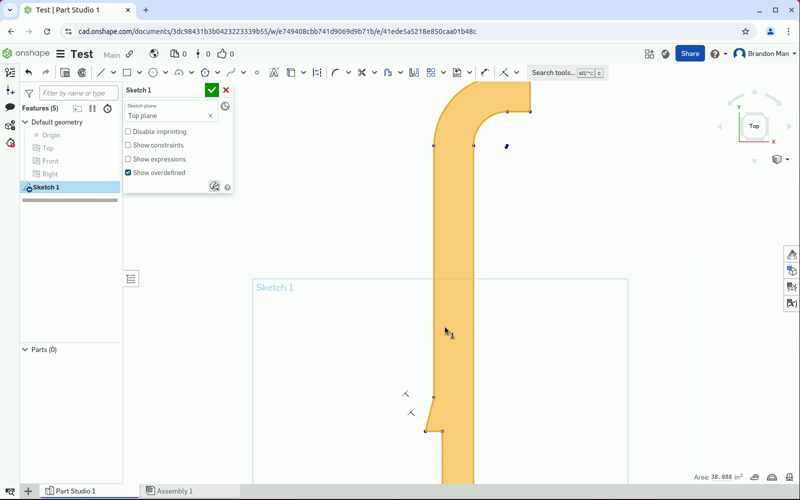
scroll(-6)
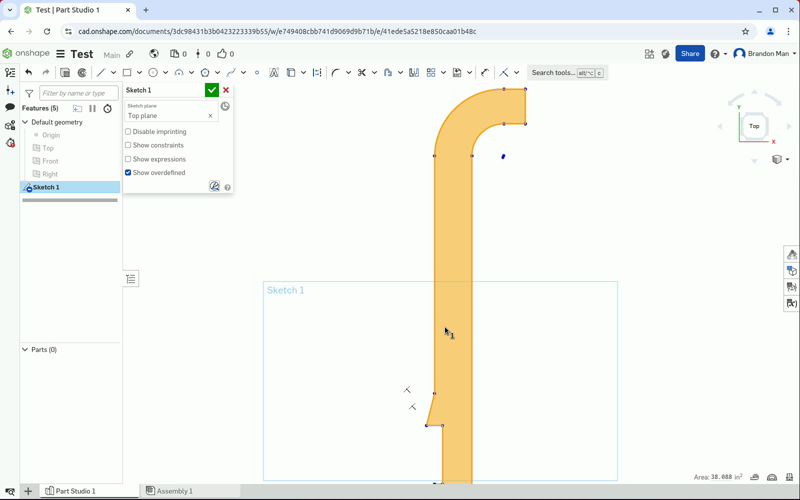
scroll(-6)
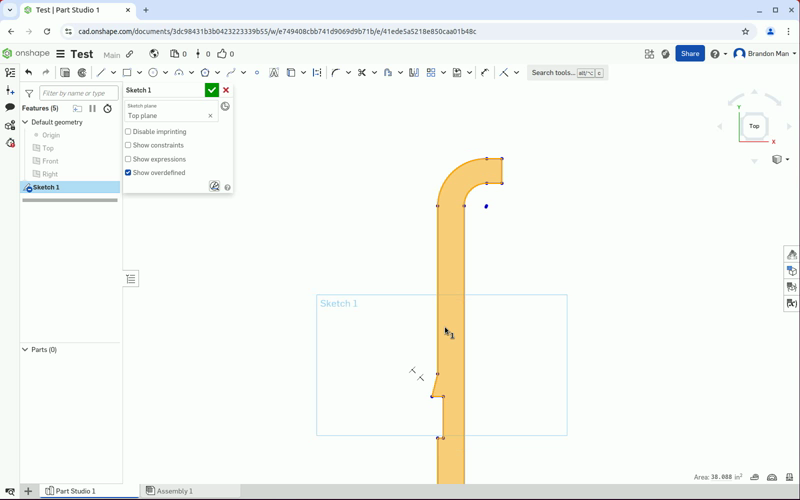
scroll(-6)
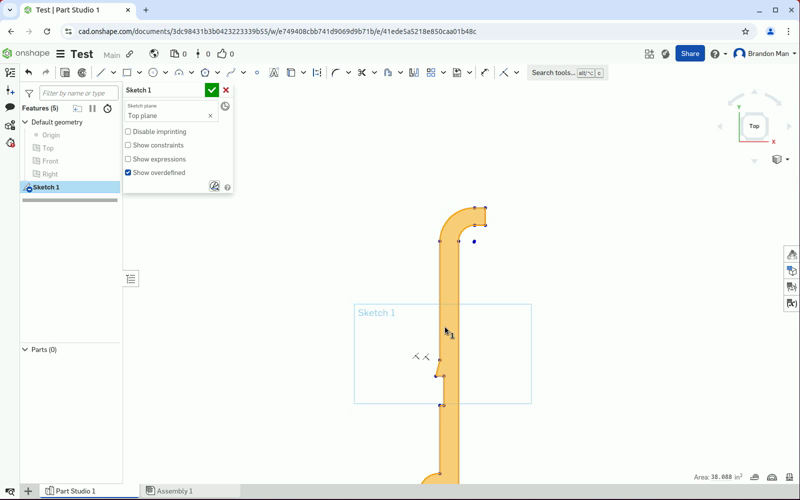
scroll(-6)
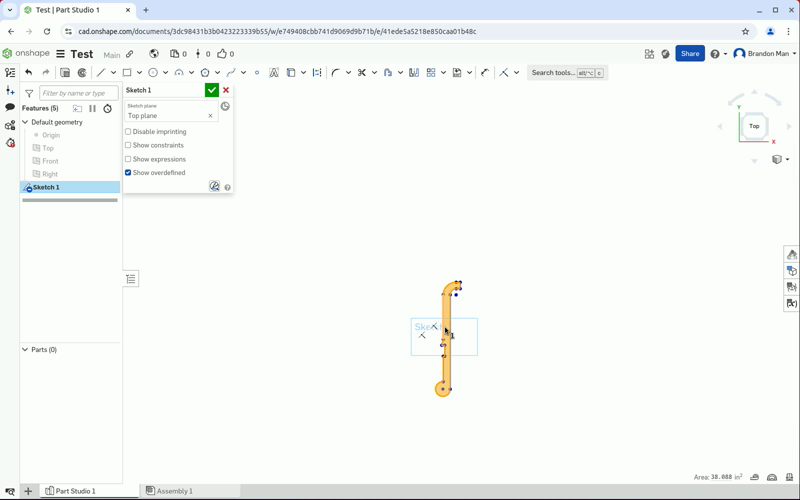
mouse_move(73, 352)
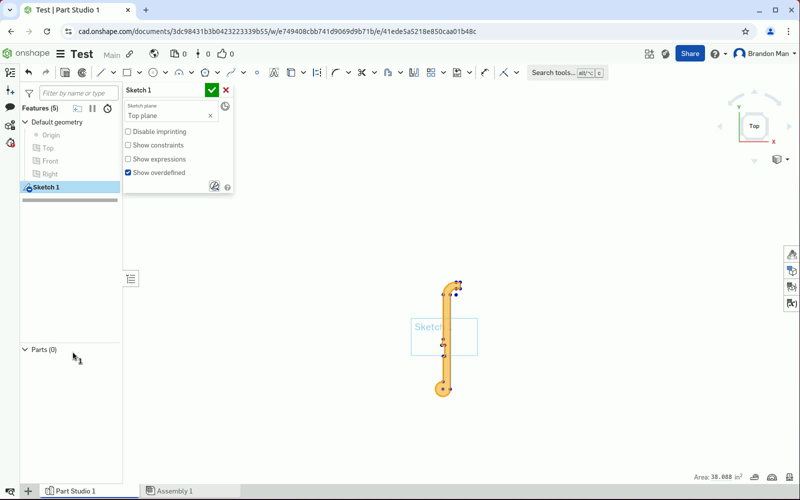
key(shift+y)
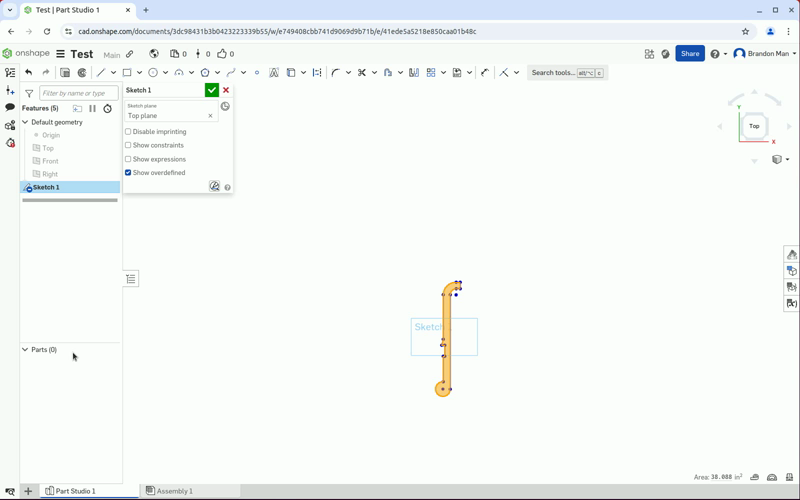
key(shift+e)
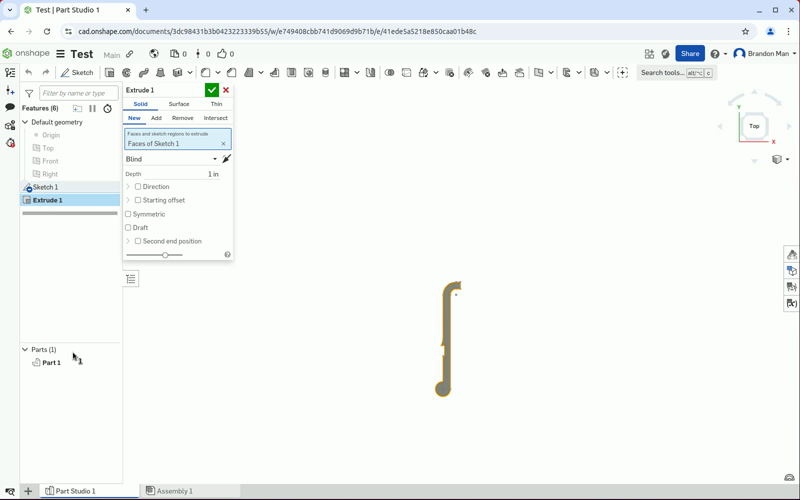
mouse_move(143, 106)
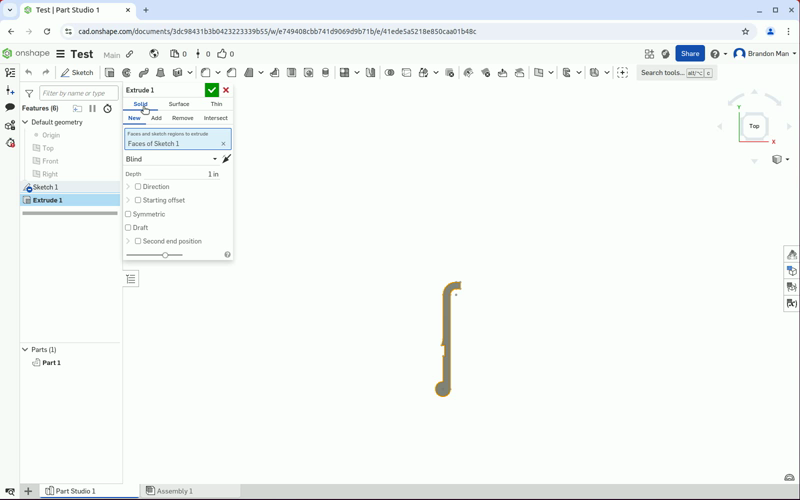
click(143, 106)
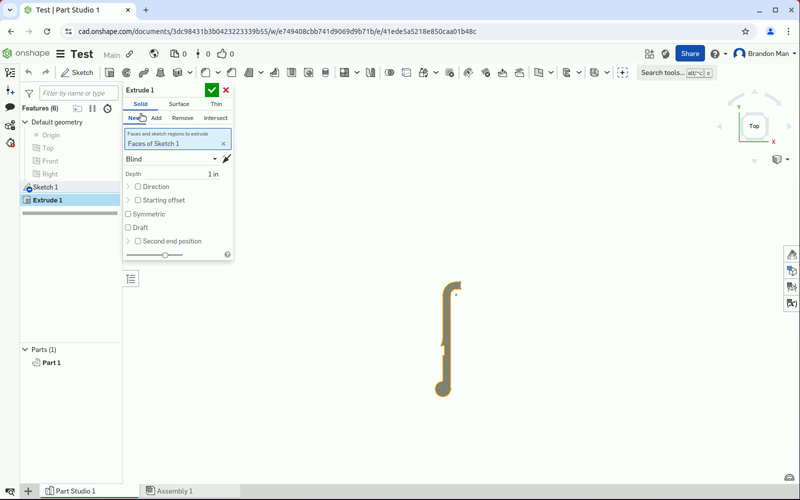
mouse_move(137, 120)
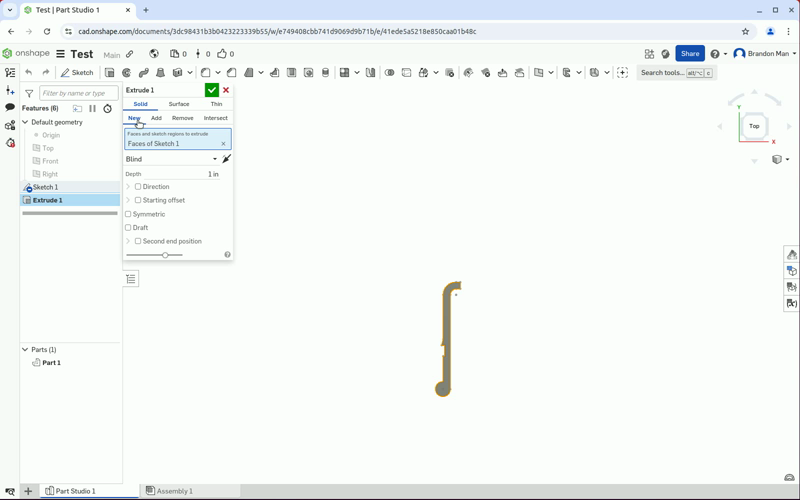
click(137, 120)
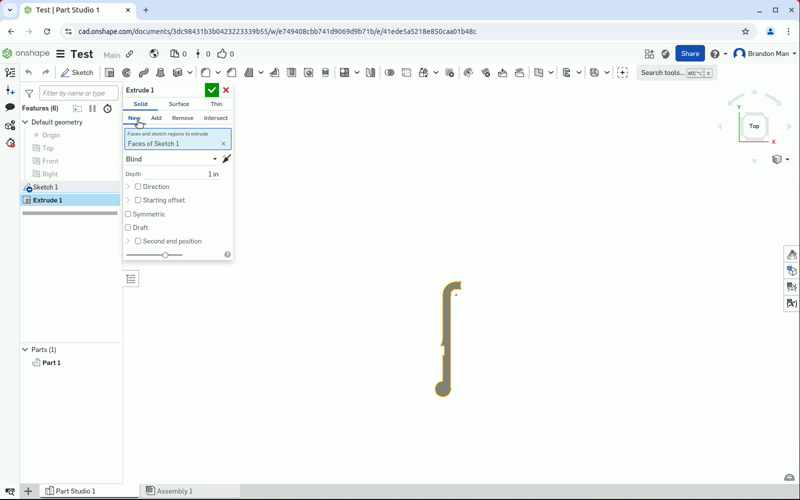
key(tab, 4)
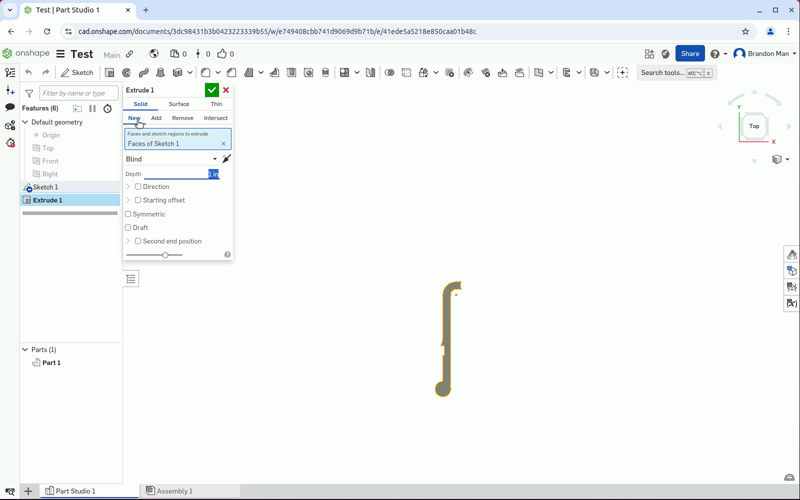
text(9.148)
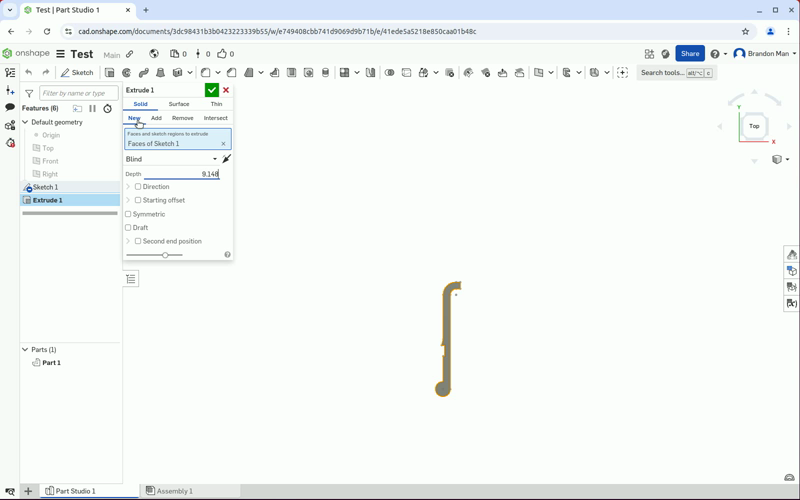
key(tab, 3)
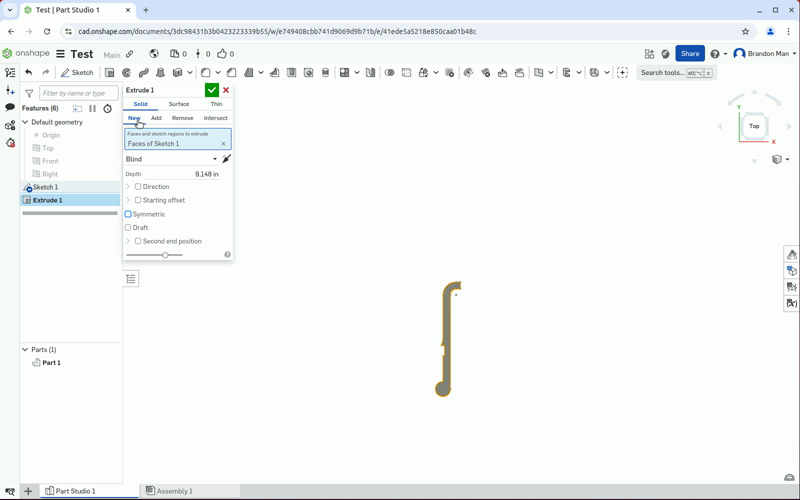
key(space)
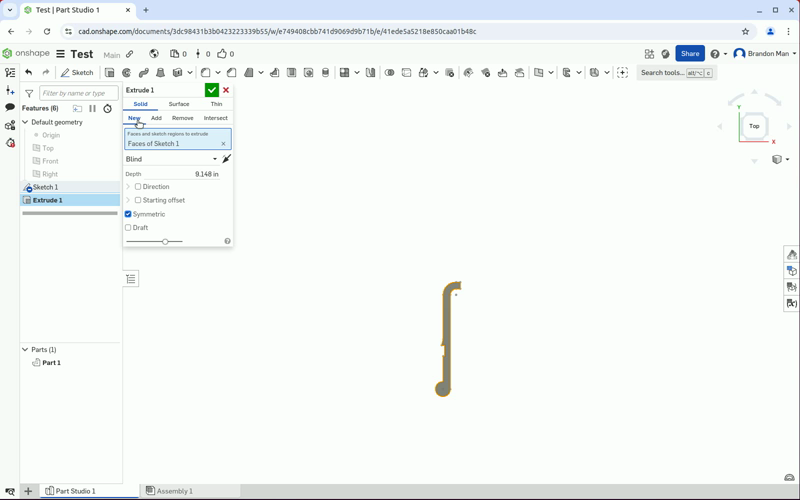
key(enter)
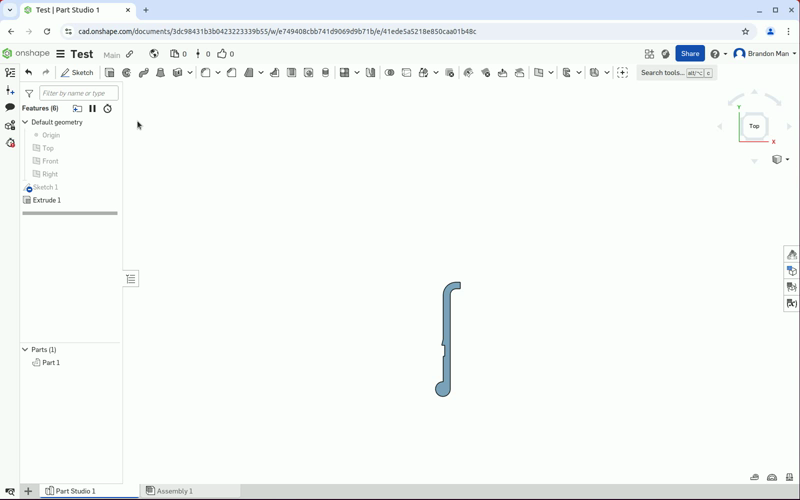
key(shift+h)
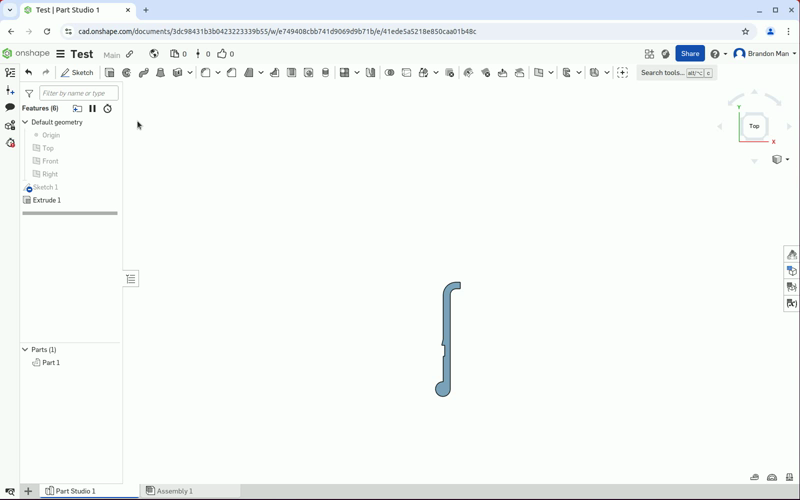
key(shift+h)
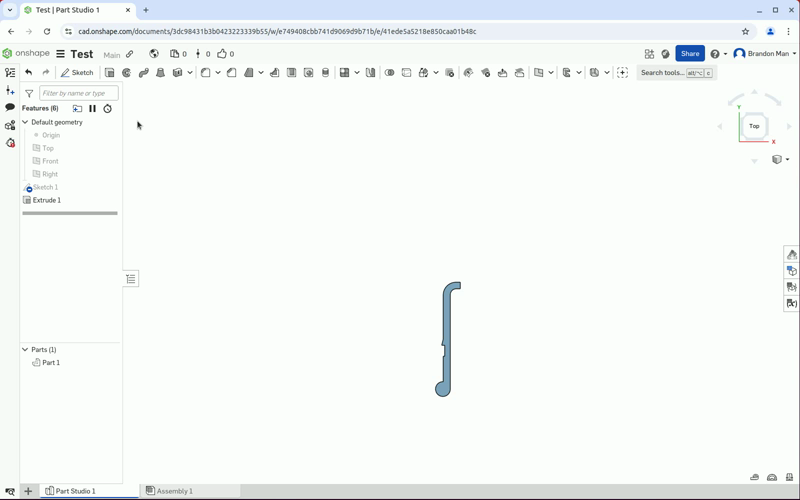
mouse_move(73, 189)
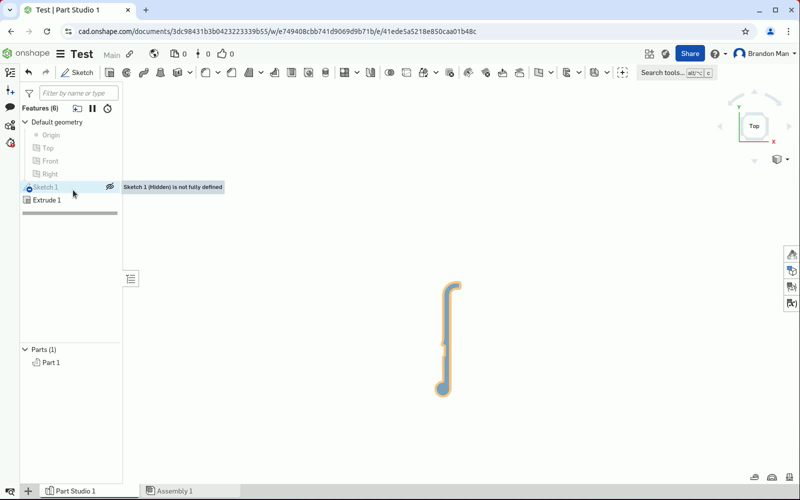
click(73, 189)
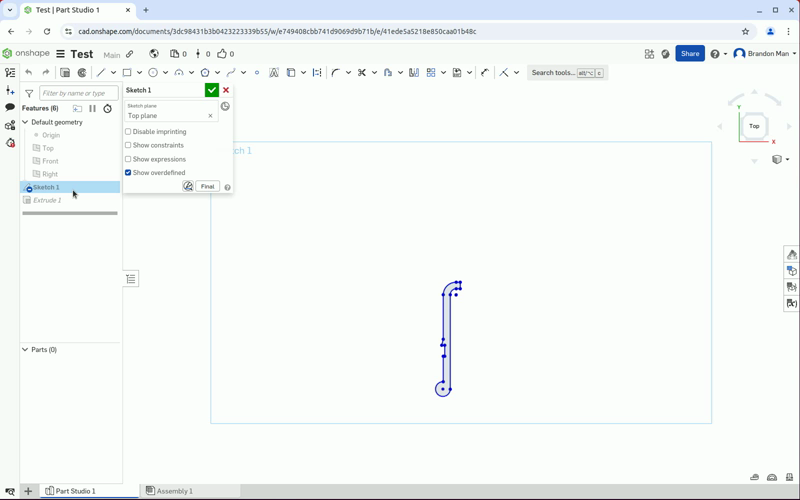
mouse_move(229, 92)
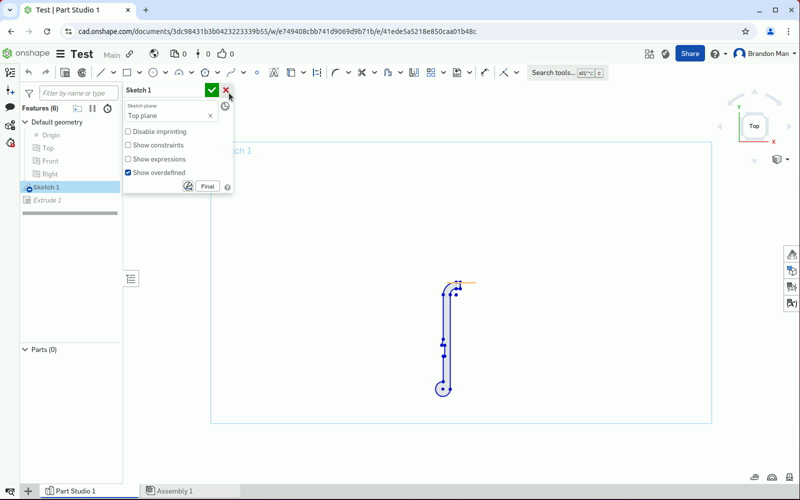
click(229, 92)
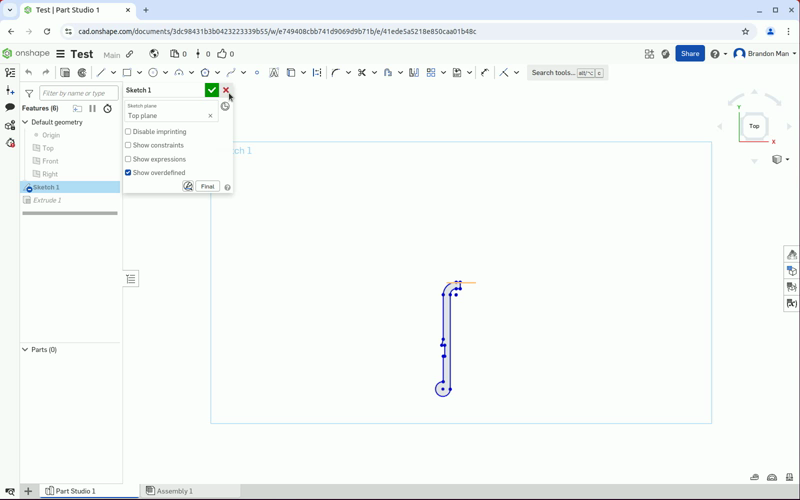
key(shift+s)
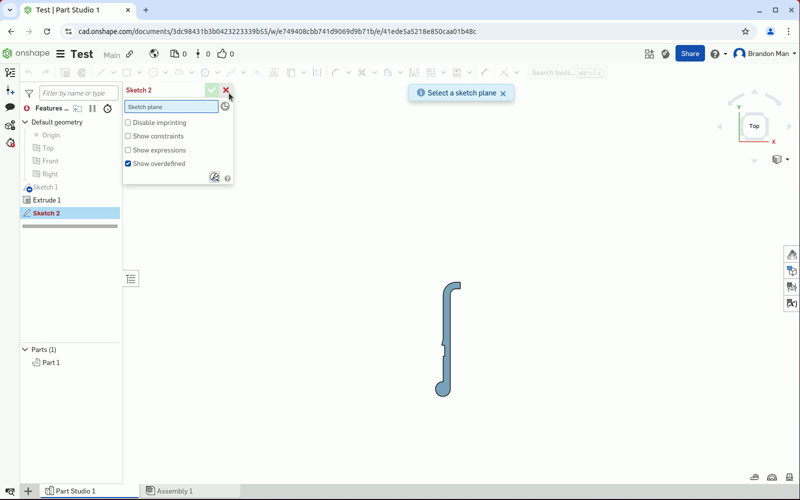
mouse_move(73, 150)
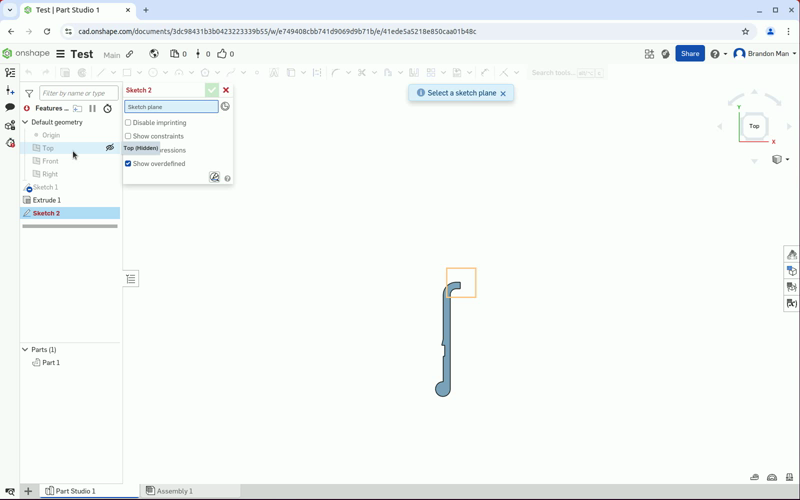
click(73, 150)
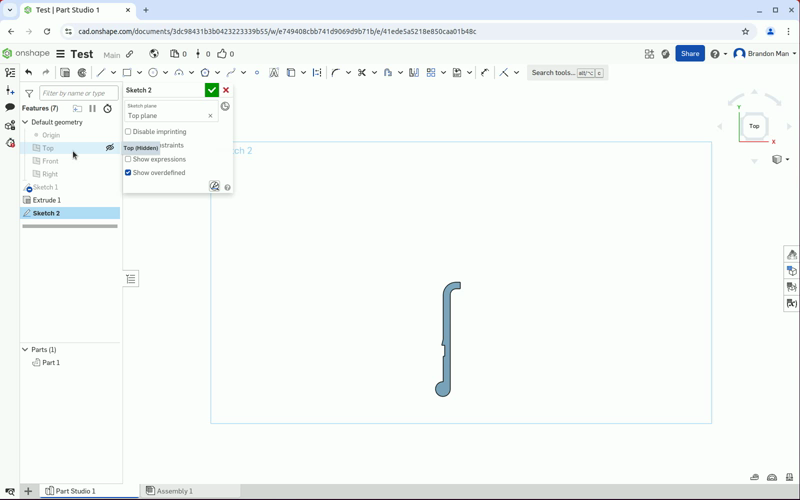
mouse_move(73, 352)
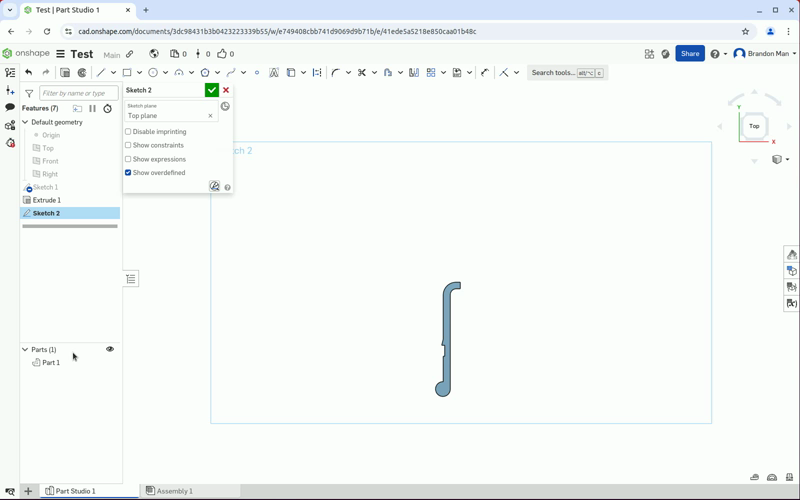
key(y)
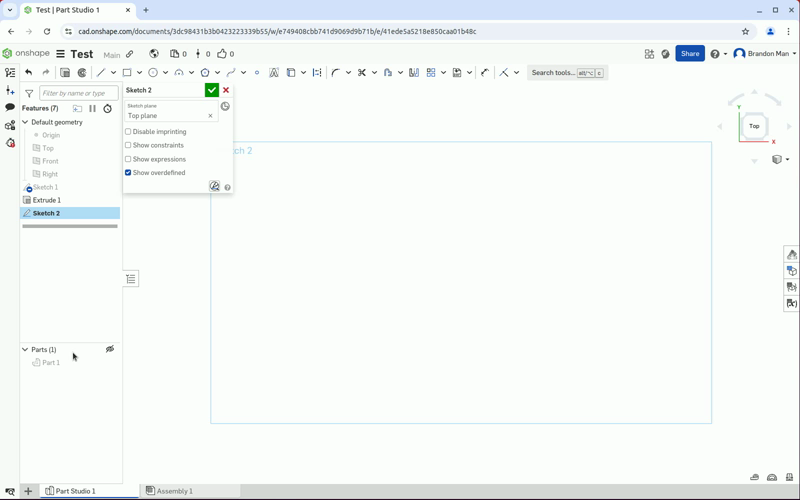
key(l)
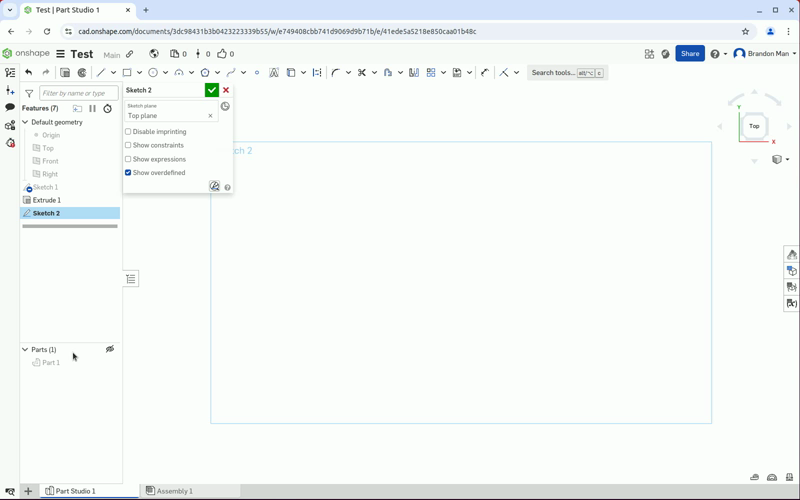
key_down(shift)
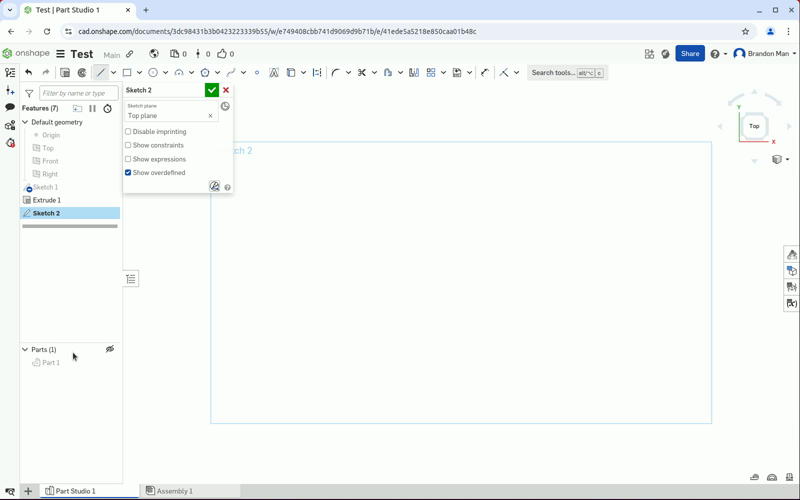
mouse_move(460, 290)
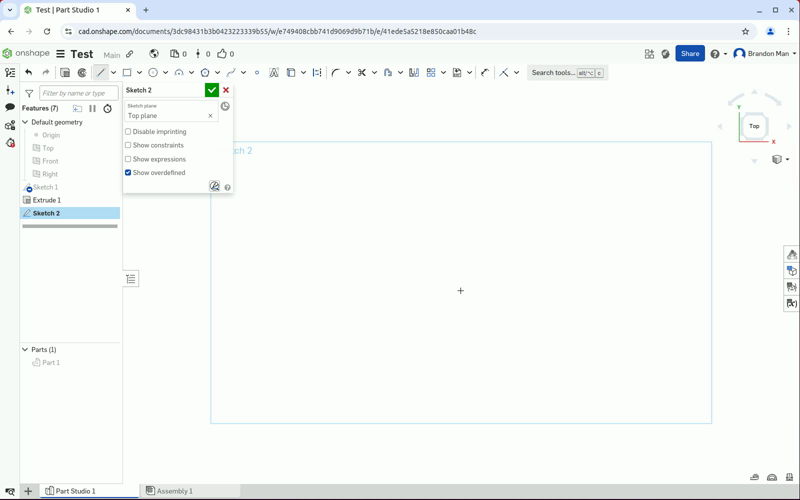
click(460, 290)
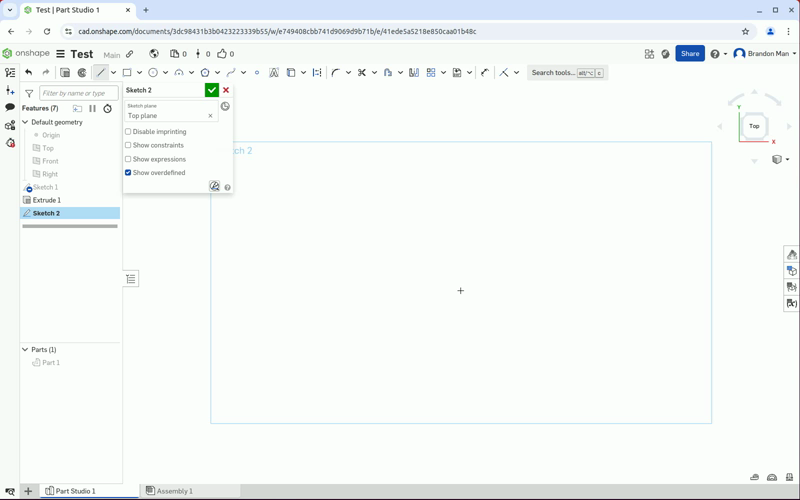
key_up(shift)
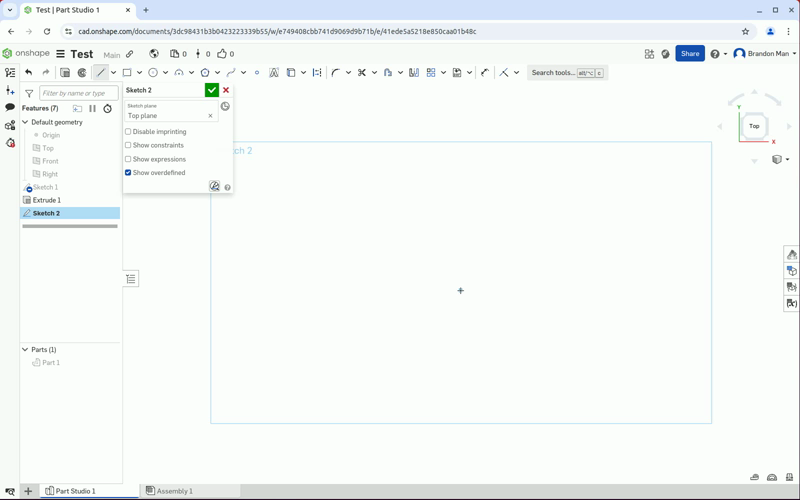
key_down(shift)
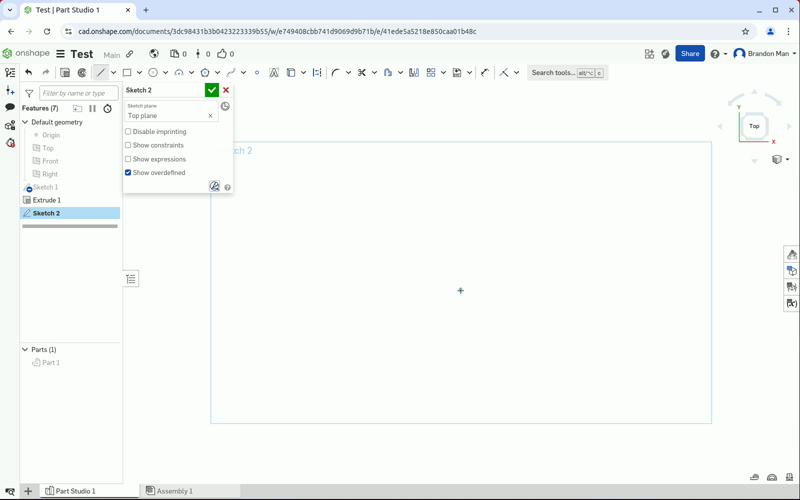
mouse_move(490, 290)
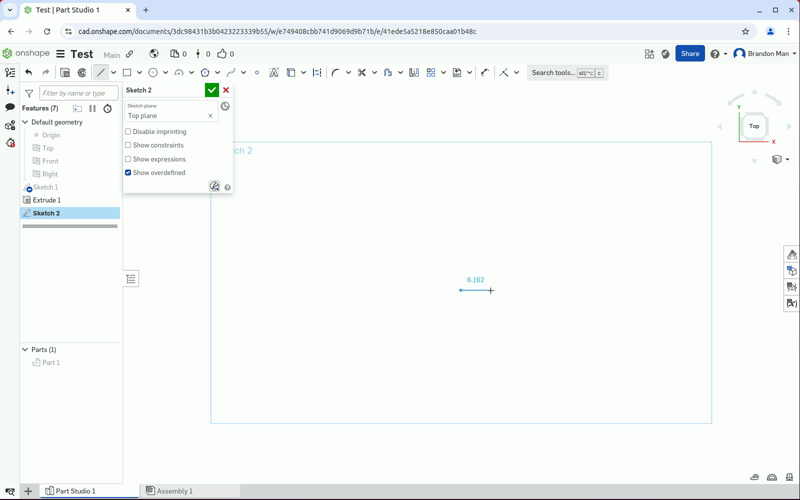
mouse_move(465, 290)
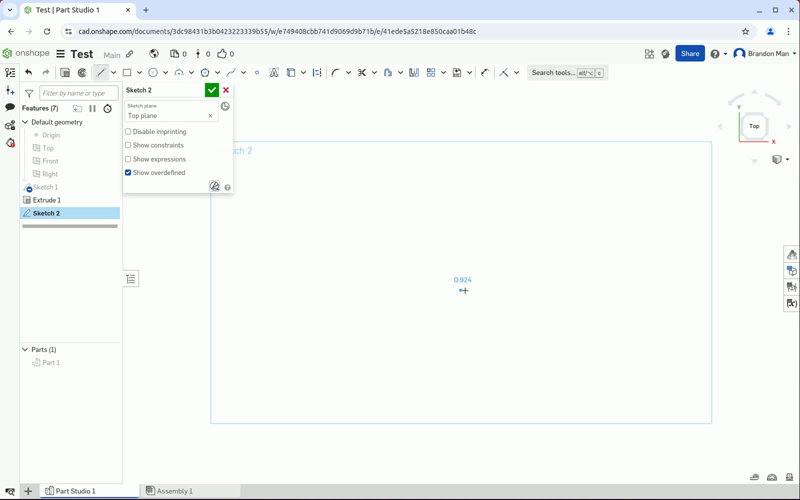
scroll(6)
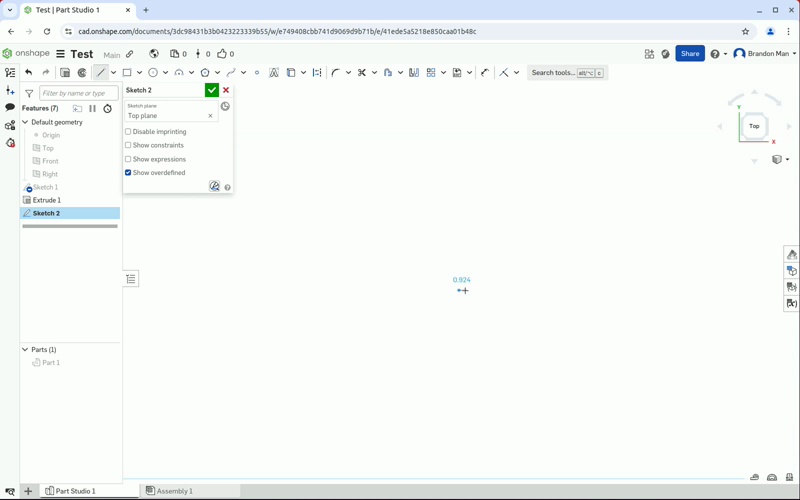
scroll(6)
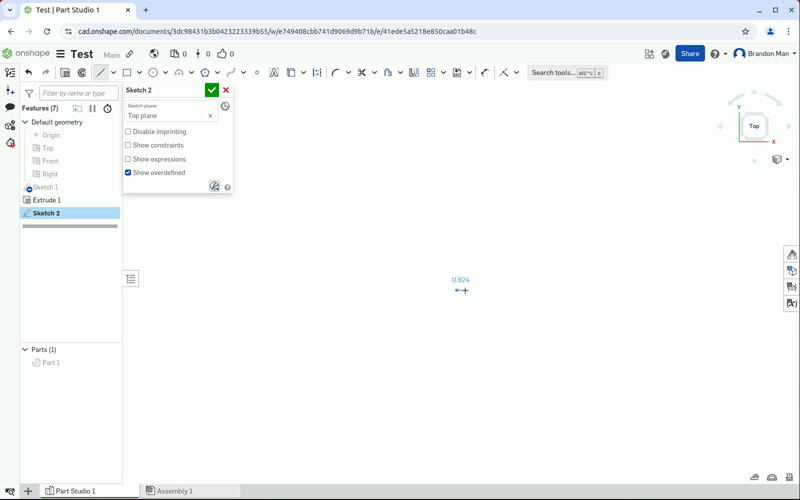
scroll(6)
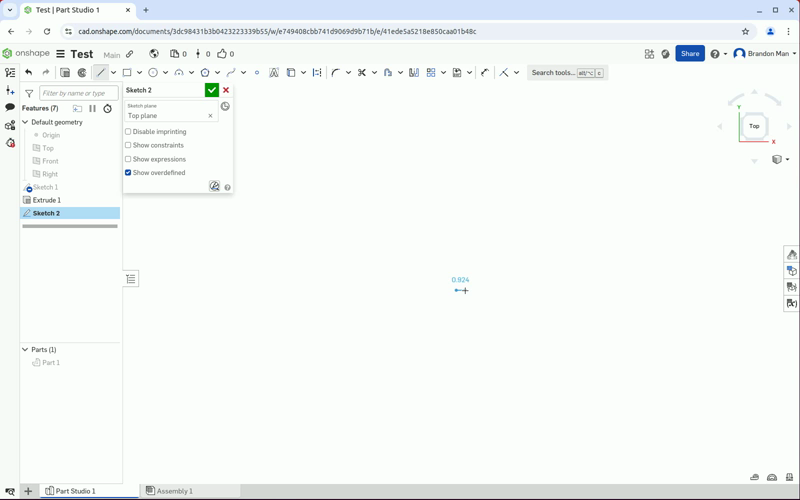
scroll(6)
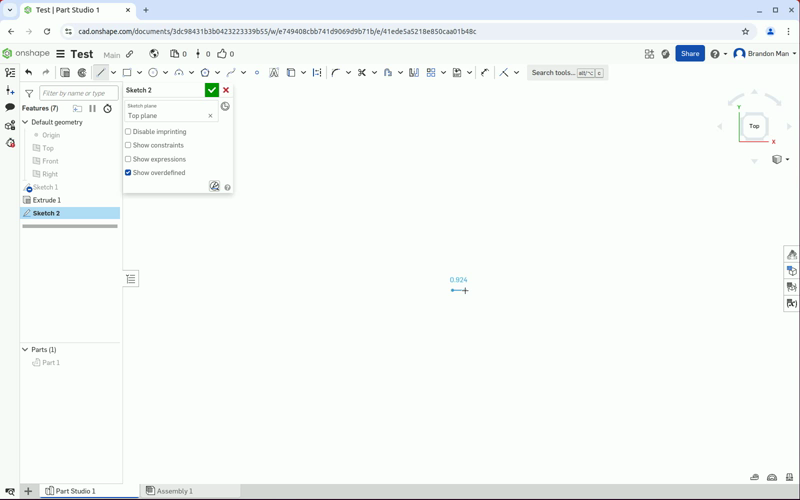
scroll(6)
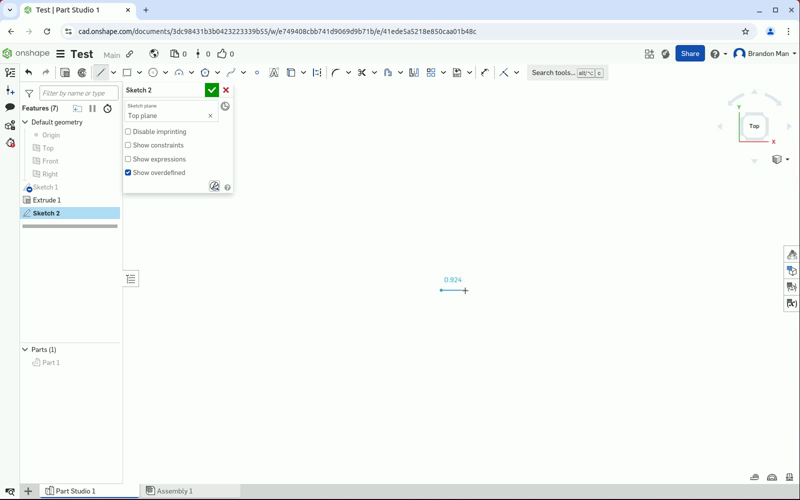
scroll(6)
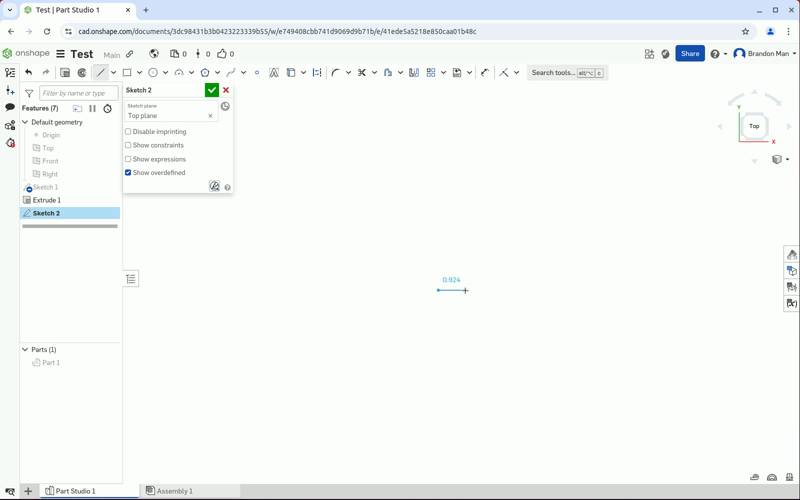
scroll(6)
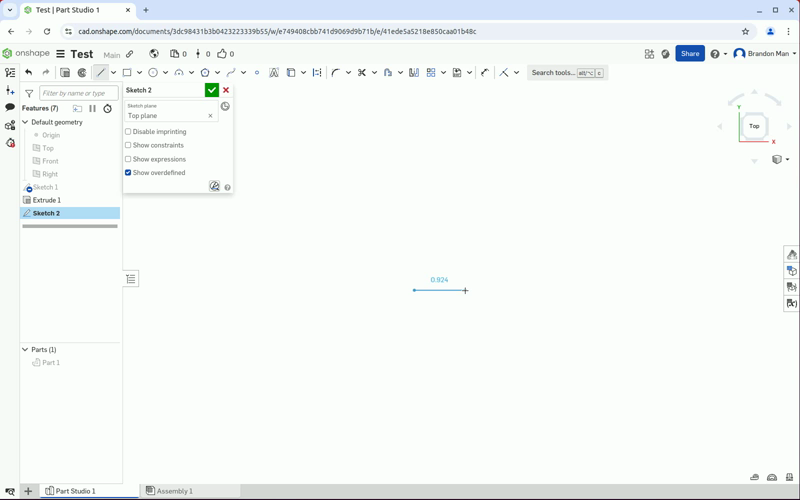
click(465, 290)
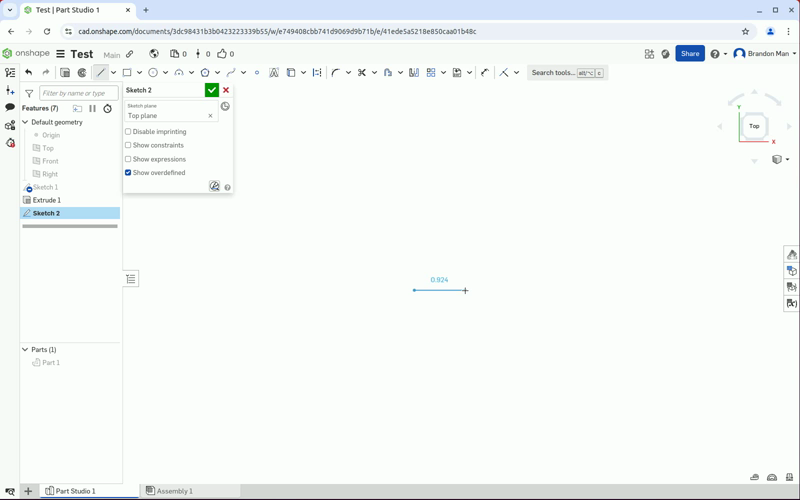
scroll(-6)
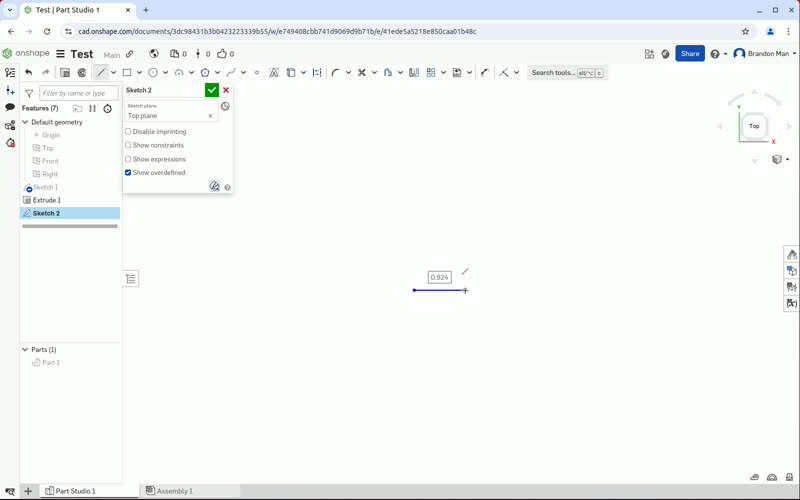
scroll(-6)
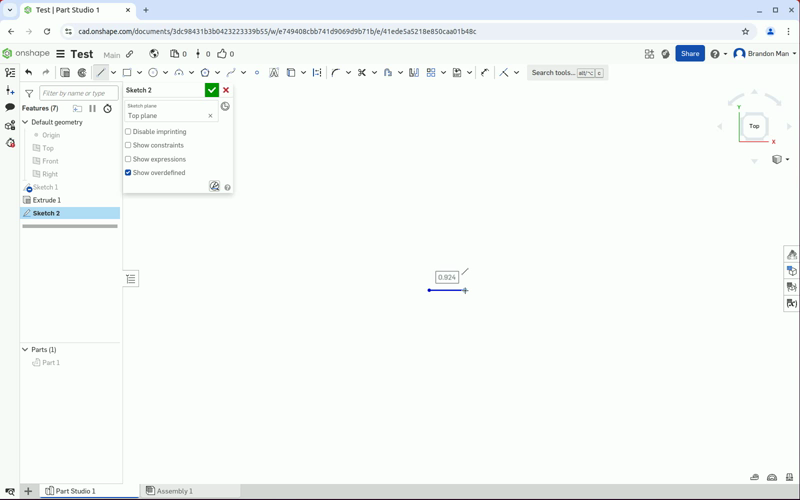
scroll(-6)
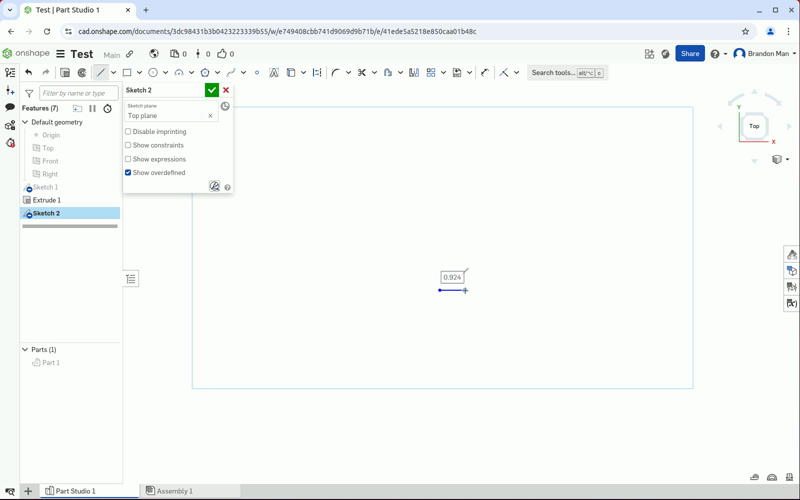
scroll(-6)
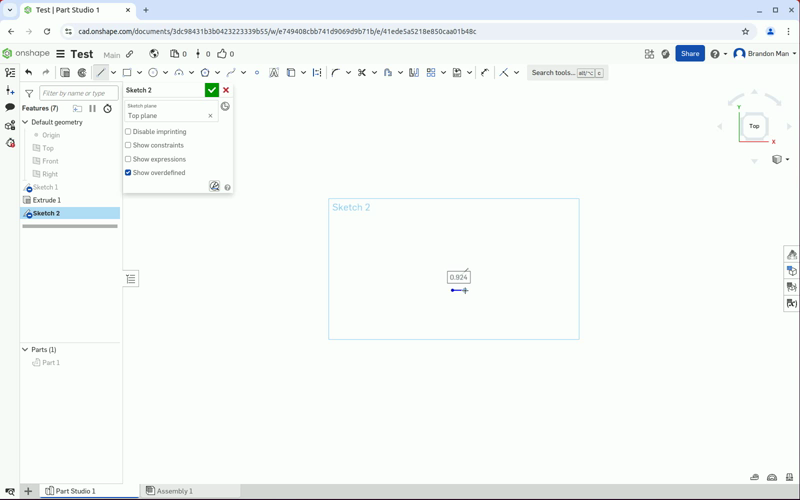
scroll(-6)
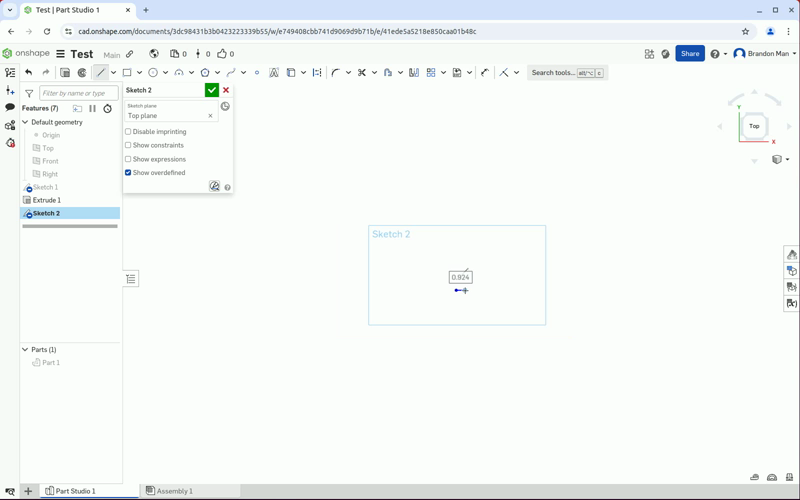
scroll(-6)
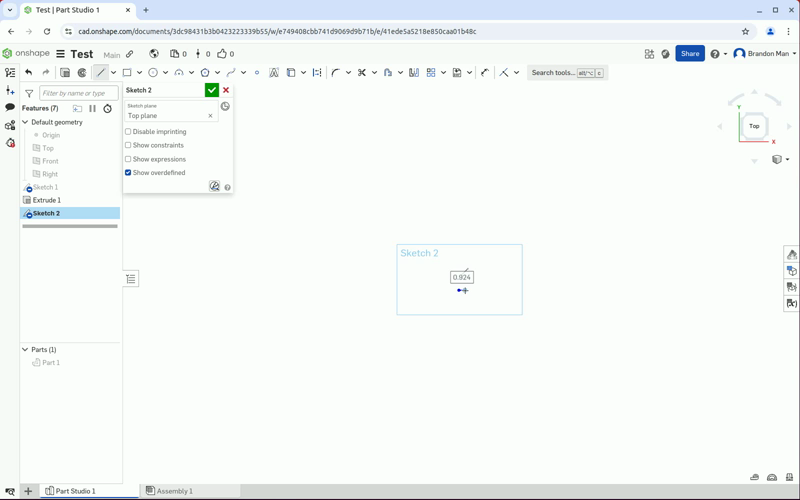
scroll(-6)
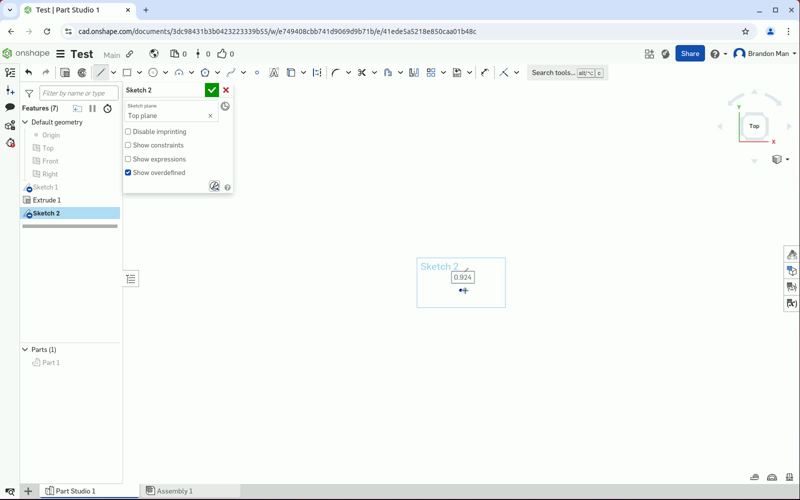
key_up(shift)
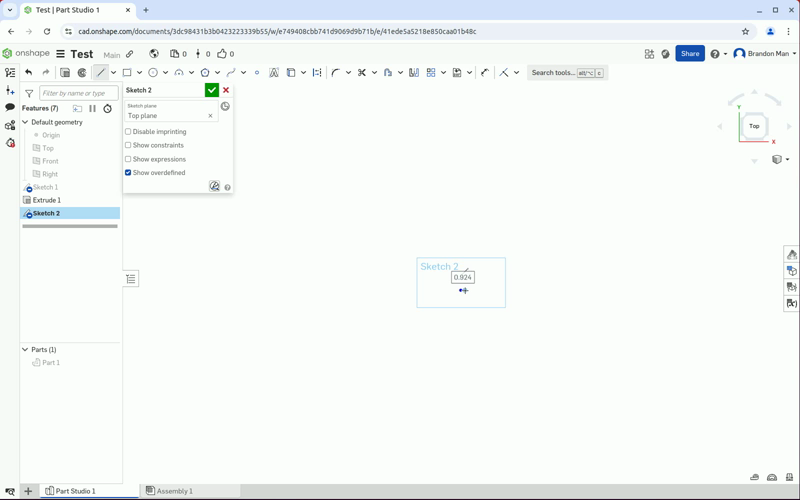
key(esc)
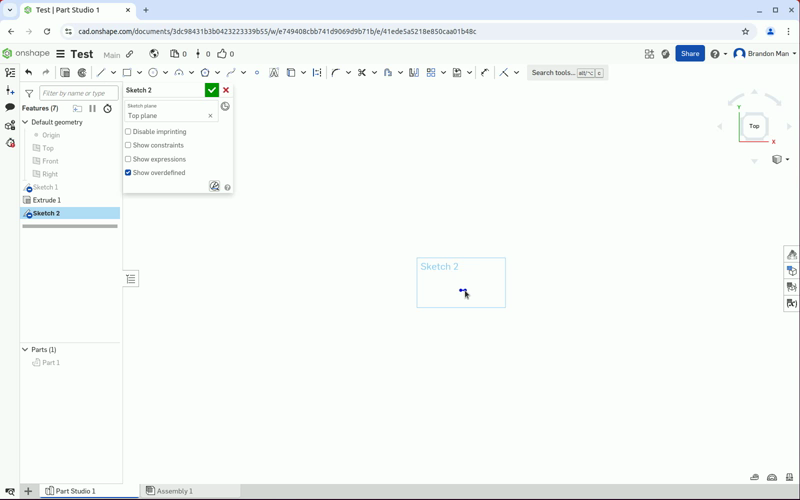
key(a)
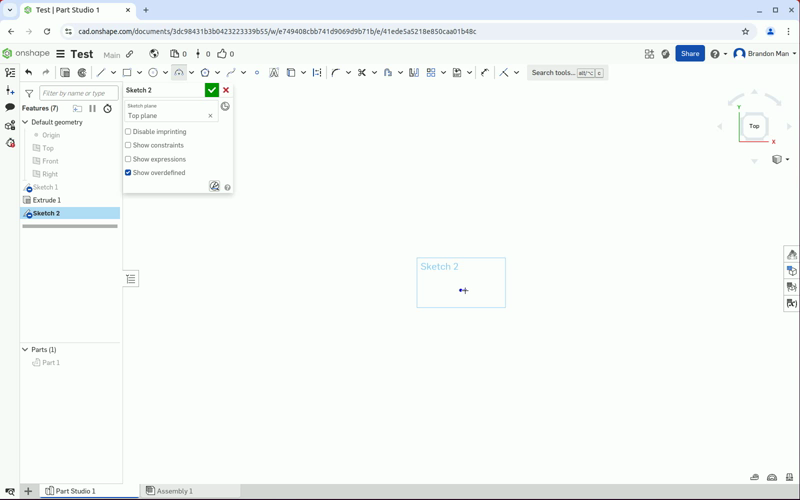
mouse_move(465, 290)
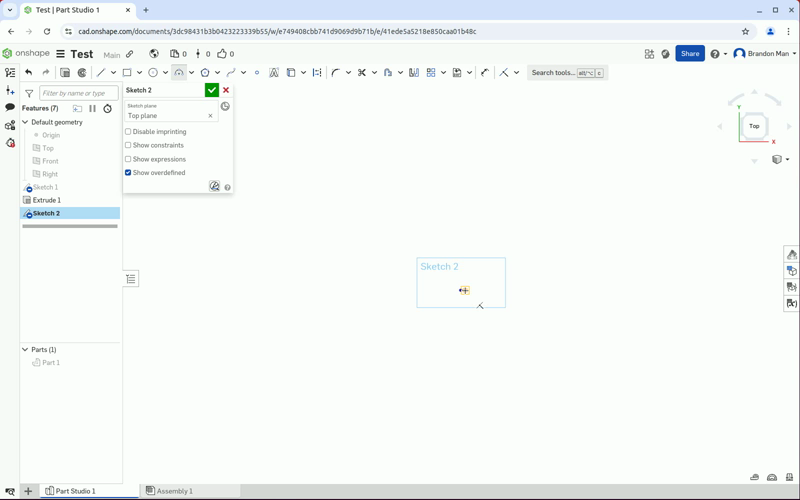
click(465, 290)
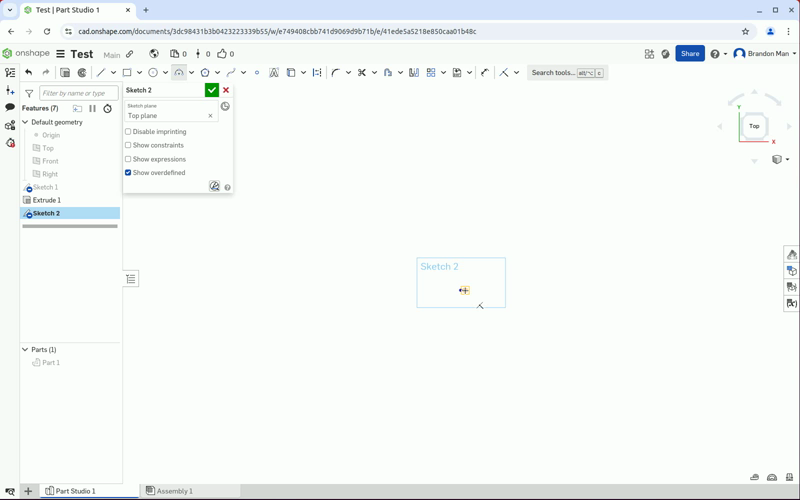
key_down(shift)
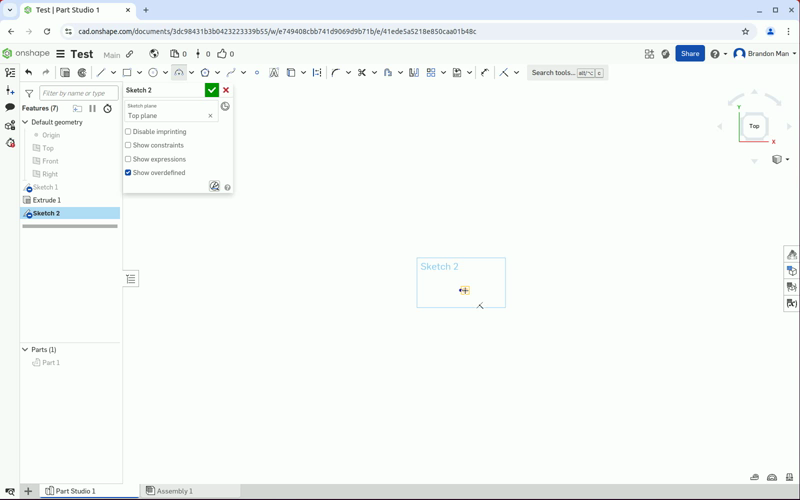
mouse_move(470, 295)
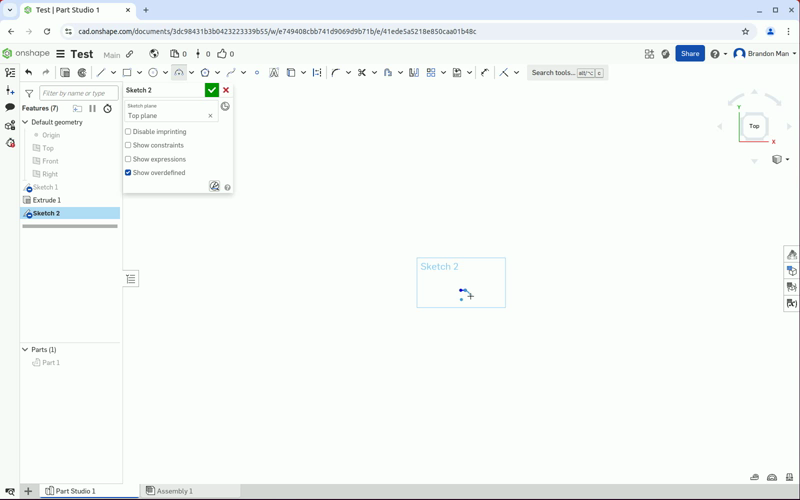
click(470, 295)
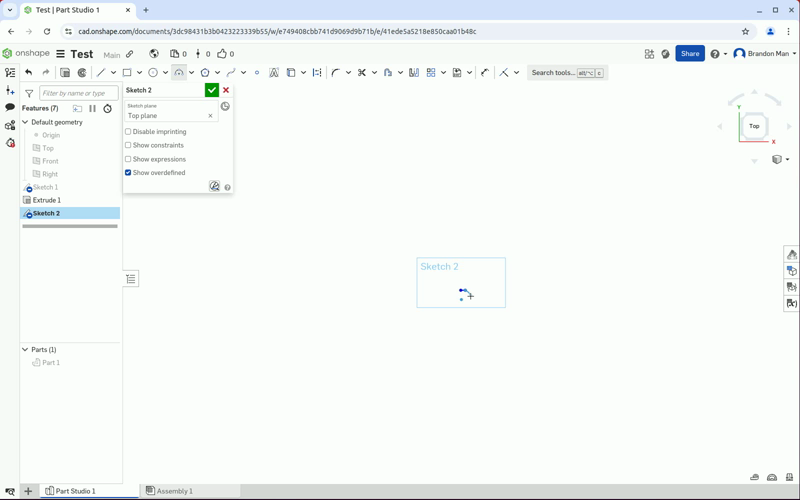
mouse_move(469, 291)
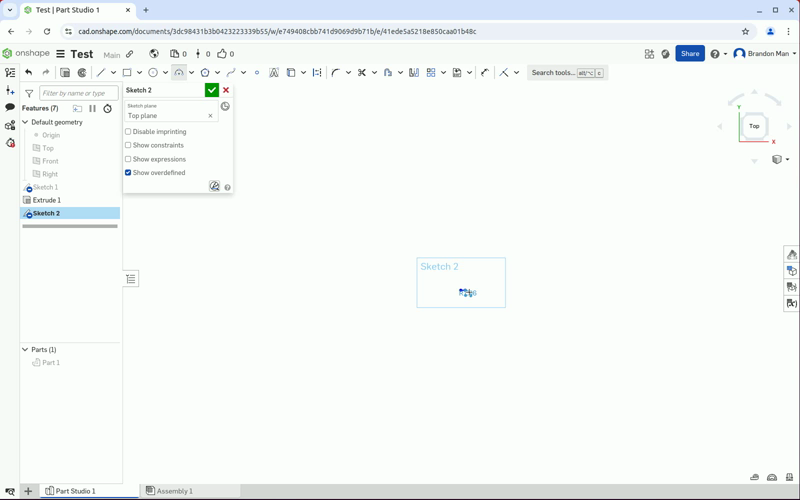
scroll(6)
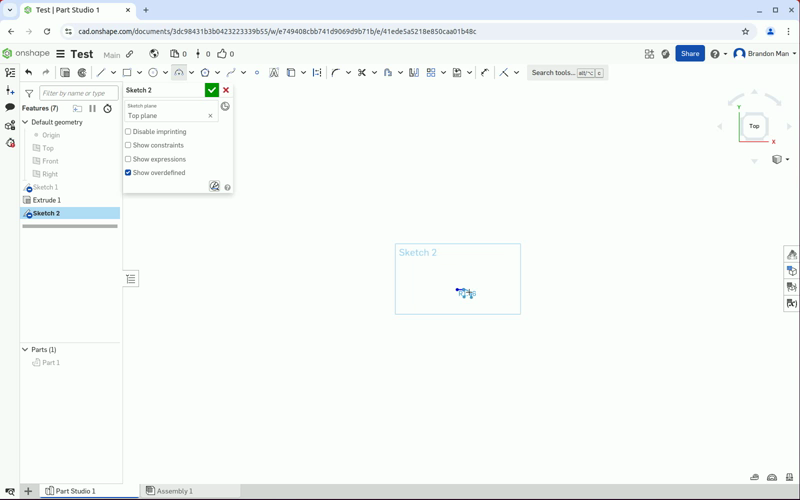
scroll(6)
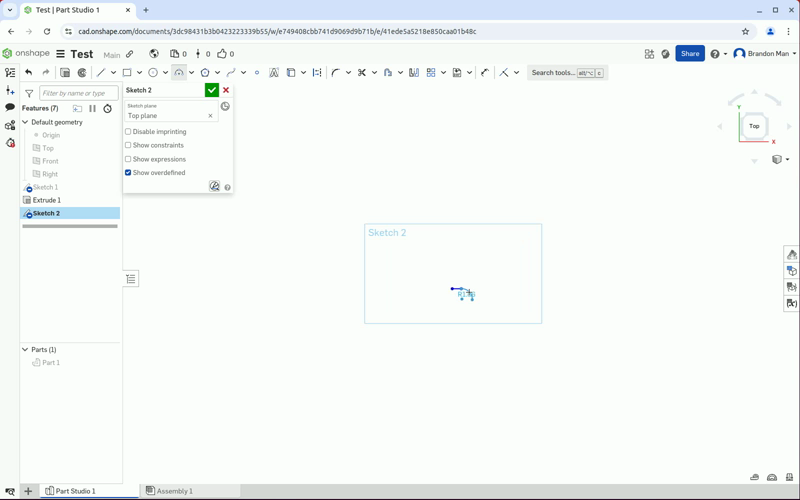
scroll(6)
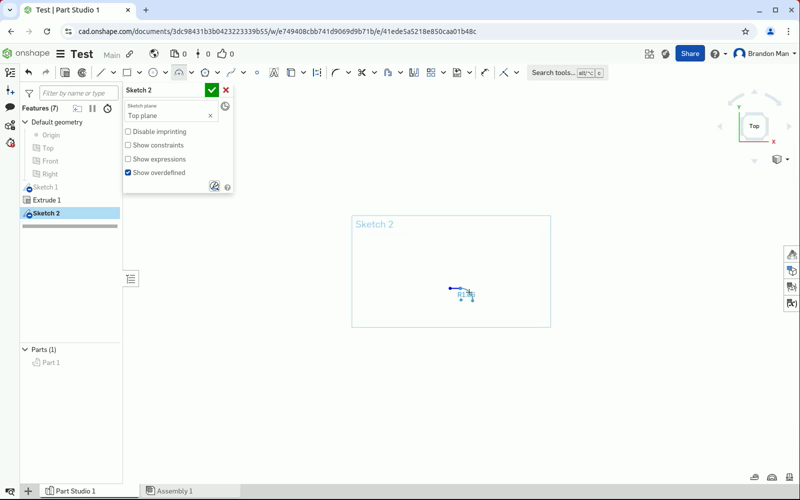
scroll(6)
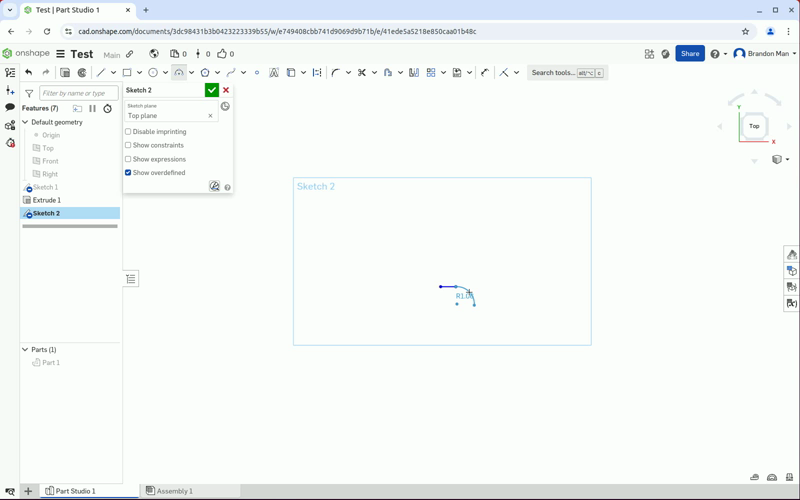
scroll(6)
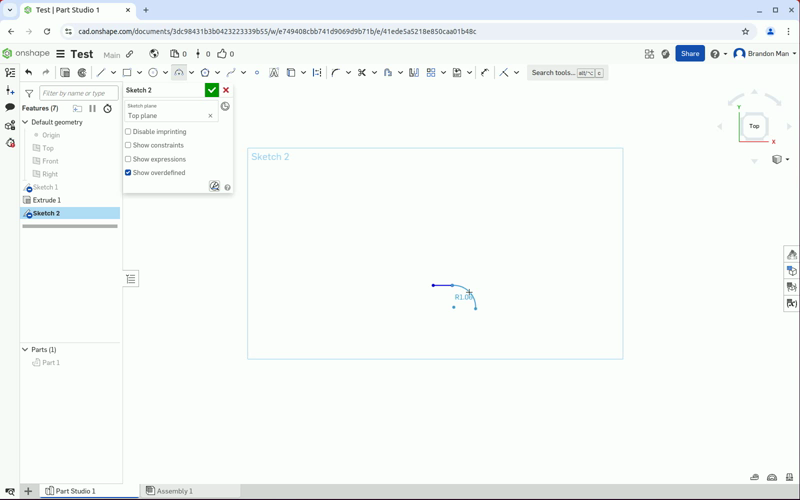
scroll(6)
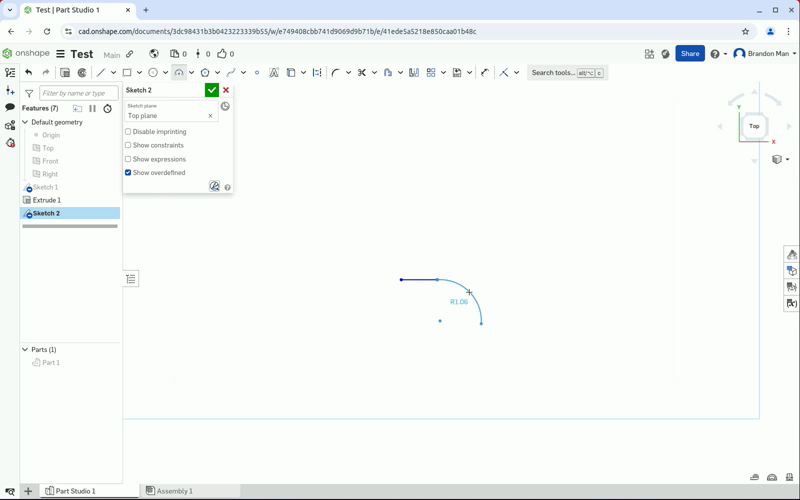
scroll(6)
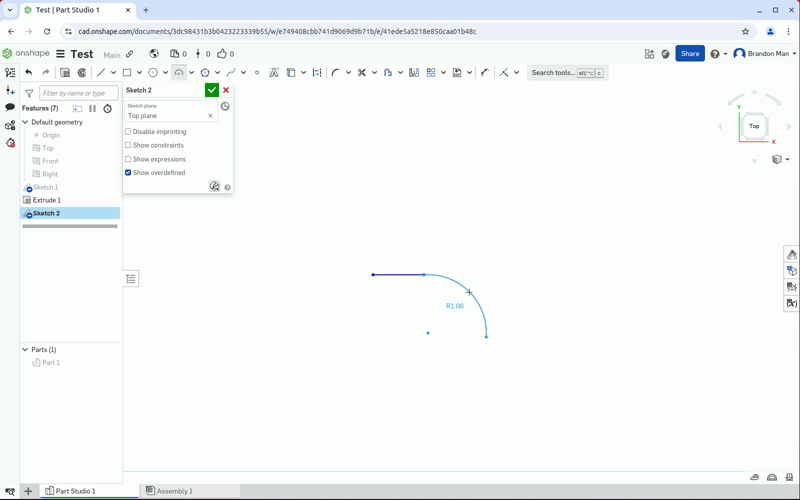
click(469, 291)
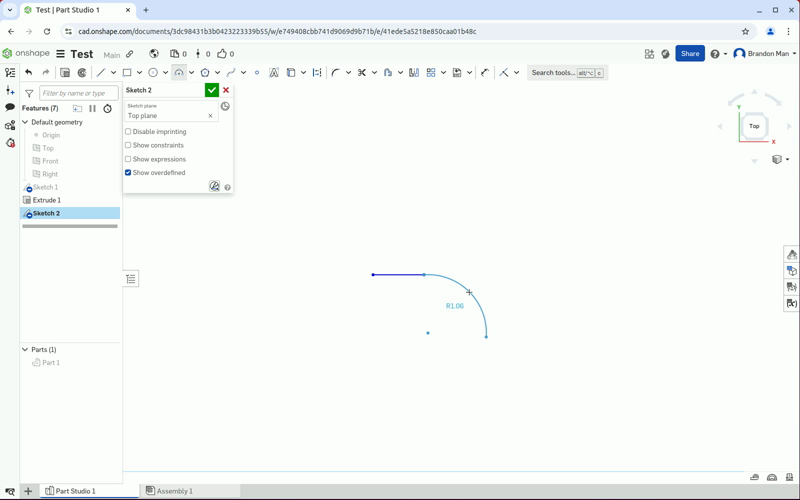
scroll(-6)
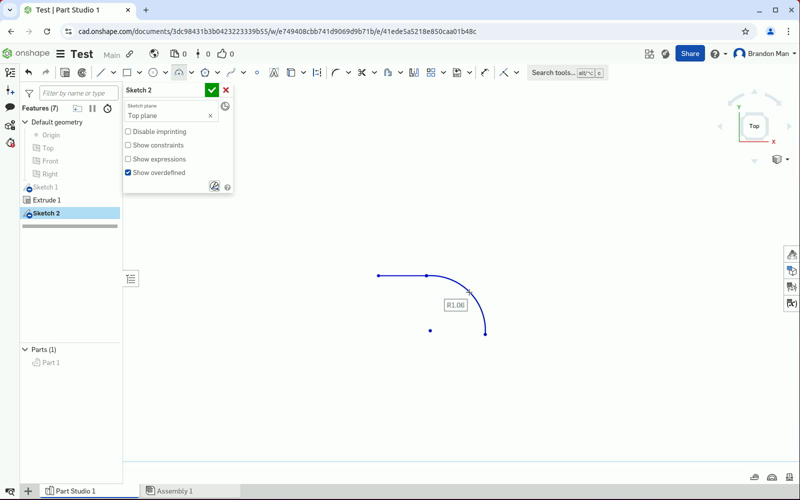
scroll(-6)
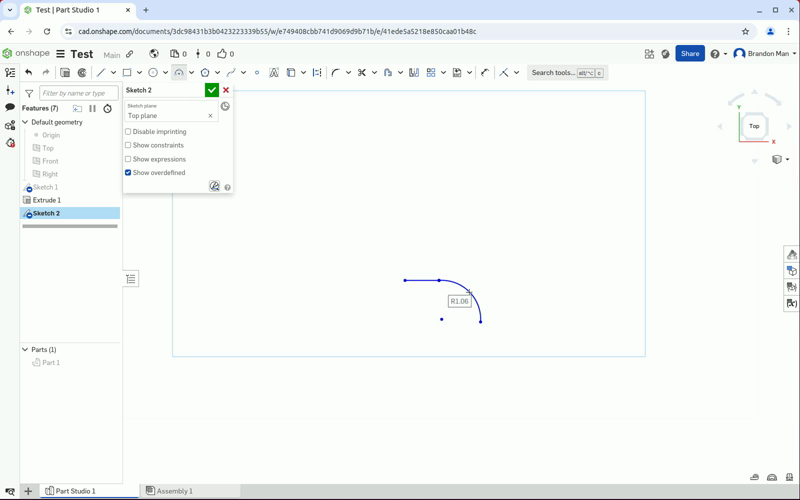
scroll(-6)
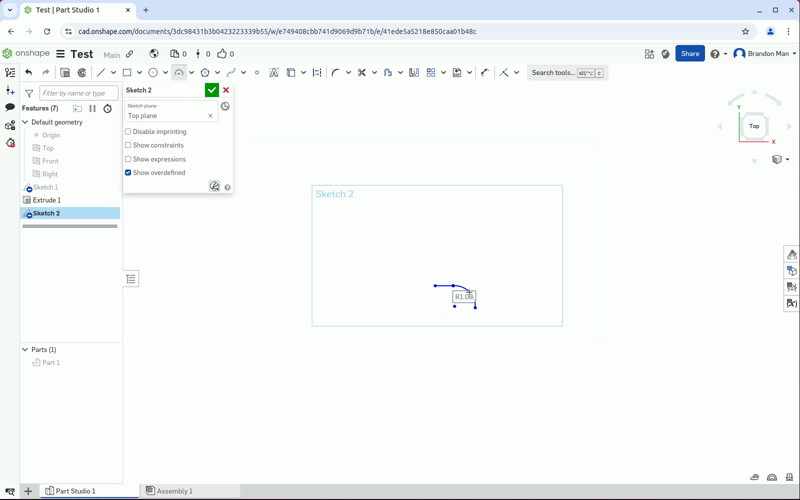
scroll(-6)
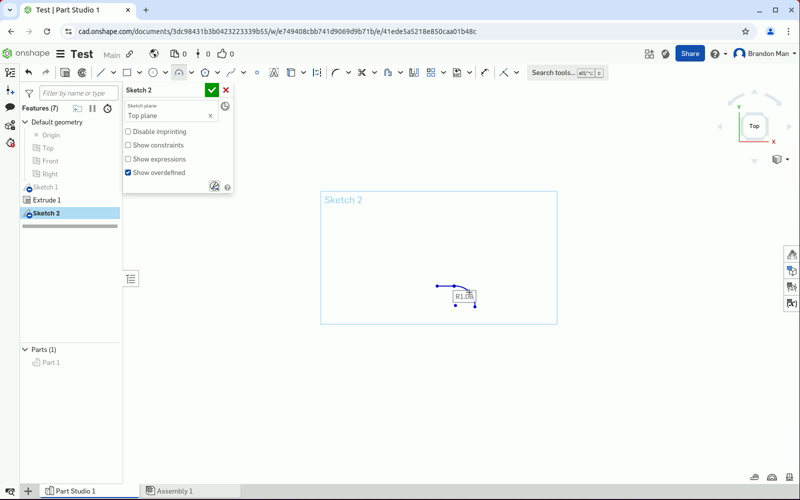
scroll(-6)
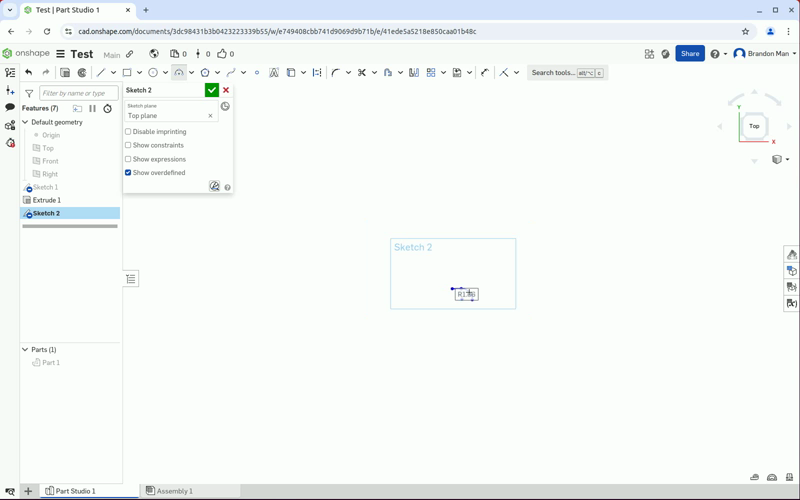
scroll(-6)
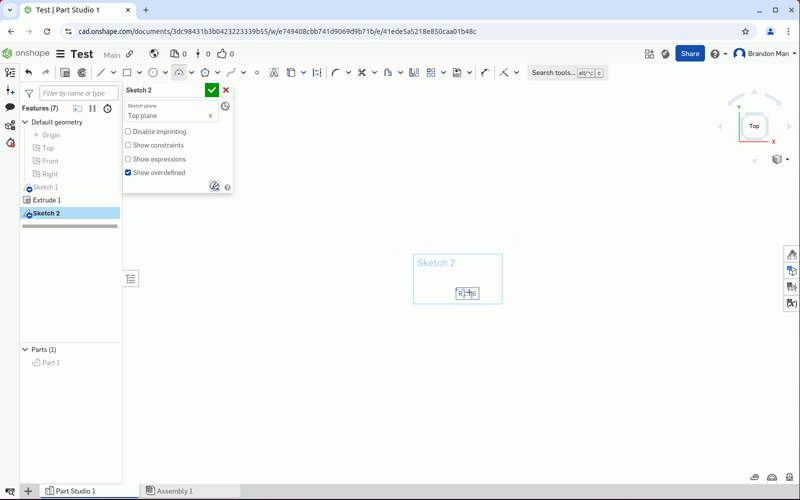
scroll(-6)
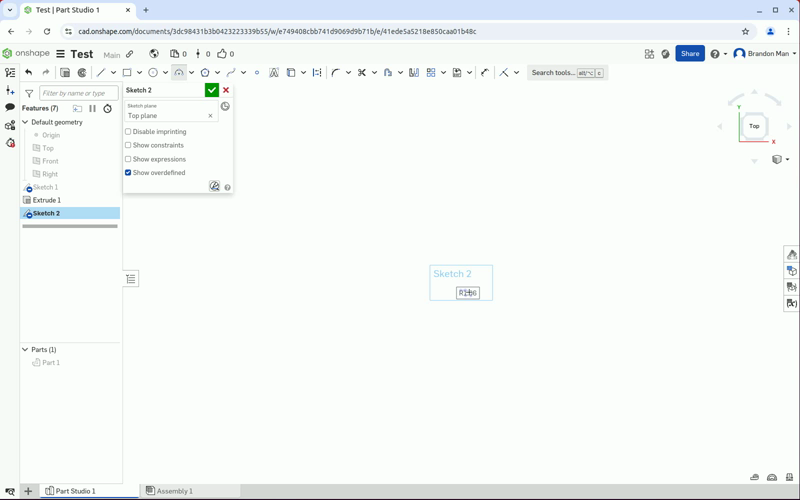
key_up(shift)
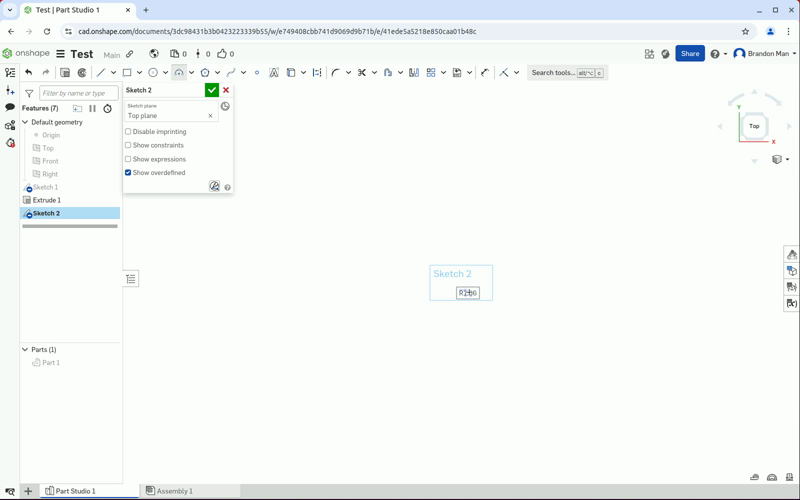
key(esc)
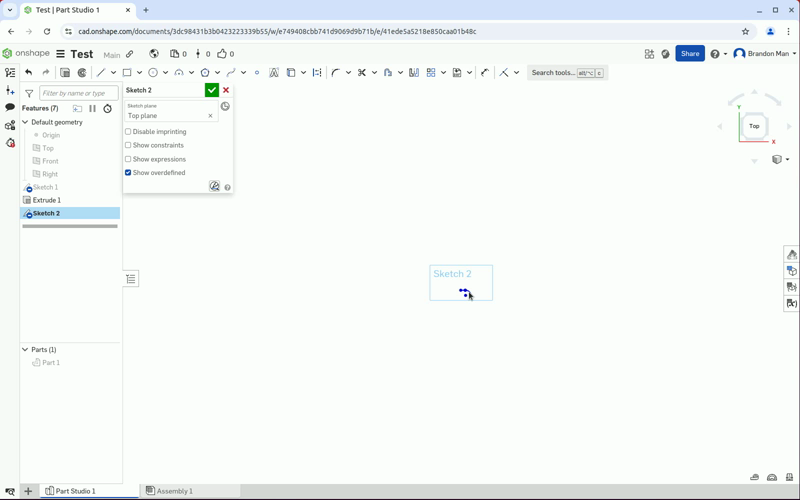
key(l)
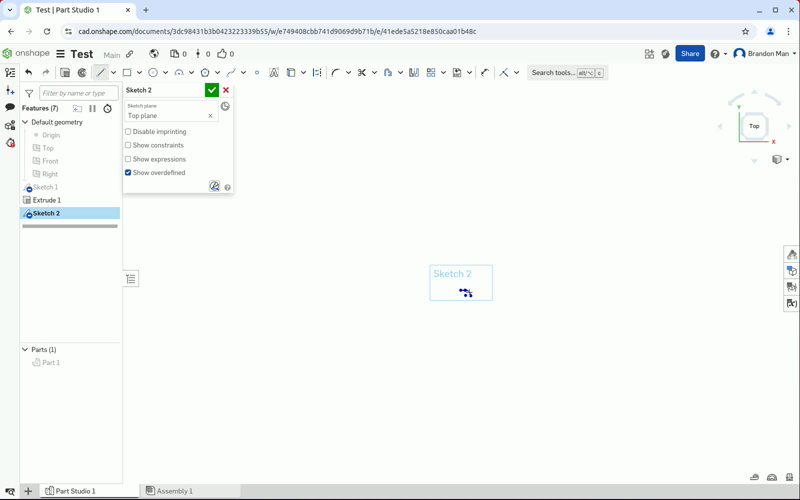
mouse_move(470, 295)
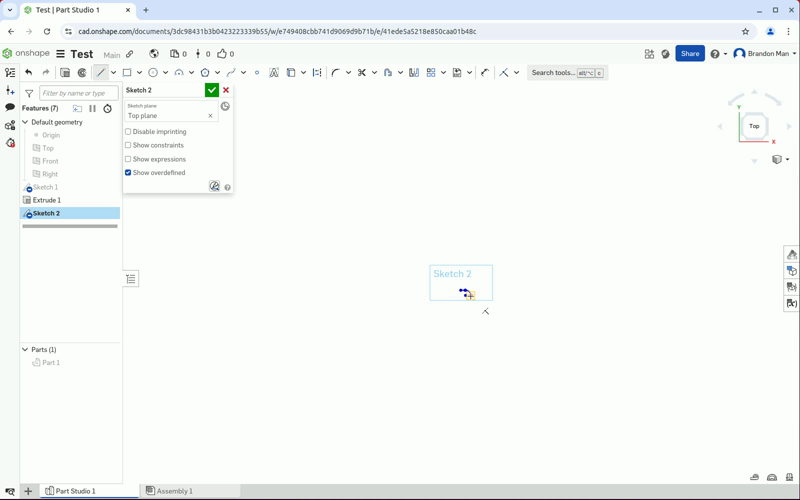
scroll(6)
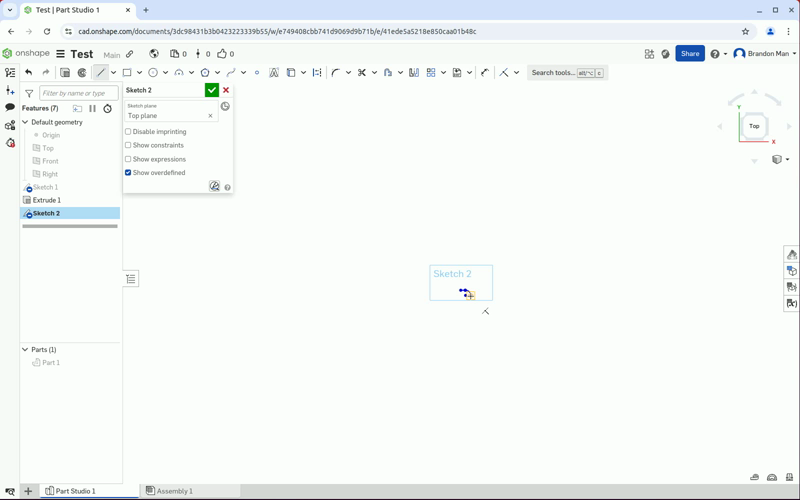
scroll(6)
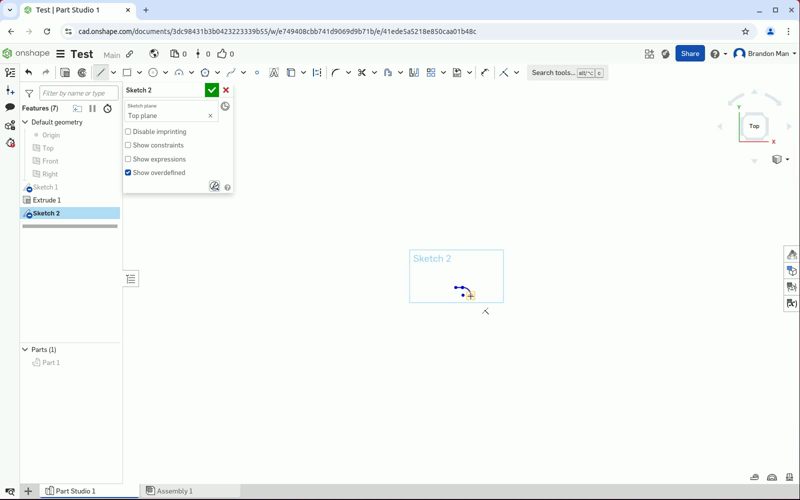
scroll(6)
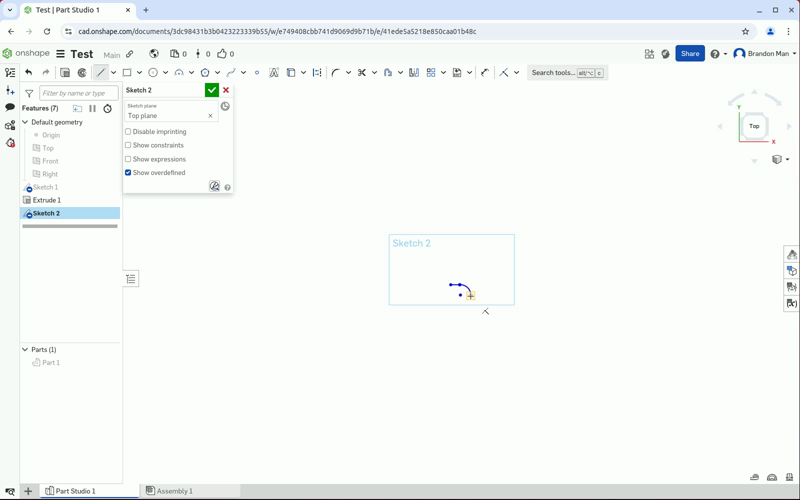
scroll(6)
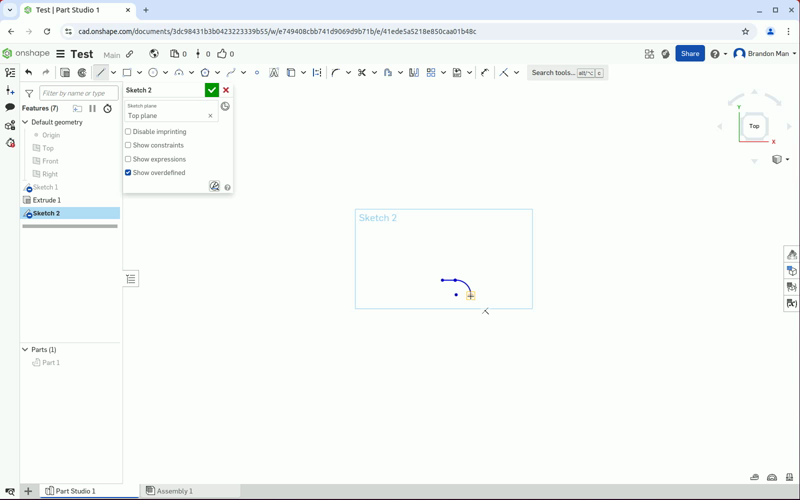
scroll(6)
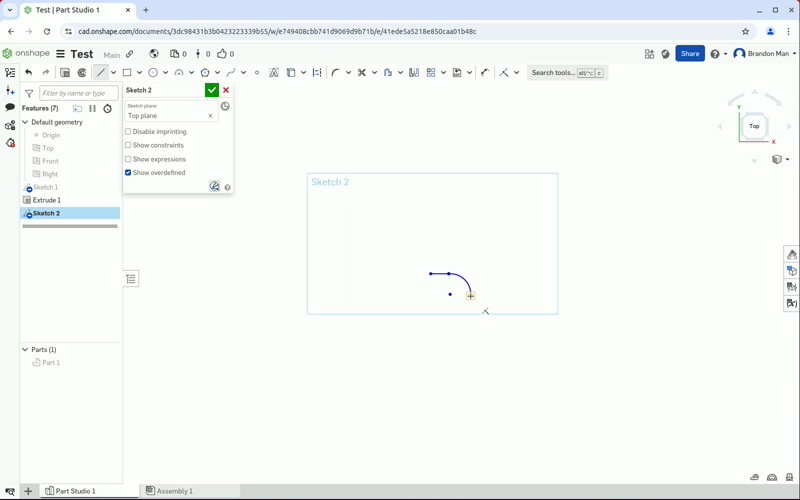
scroll(6)
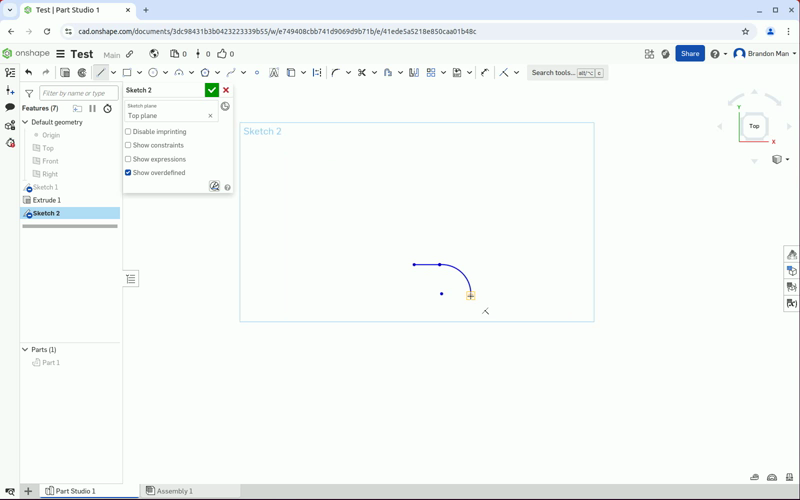
scroll(6)
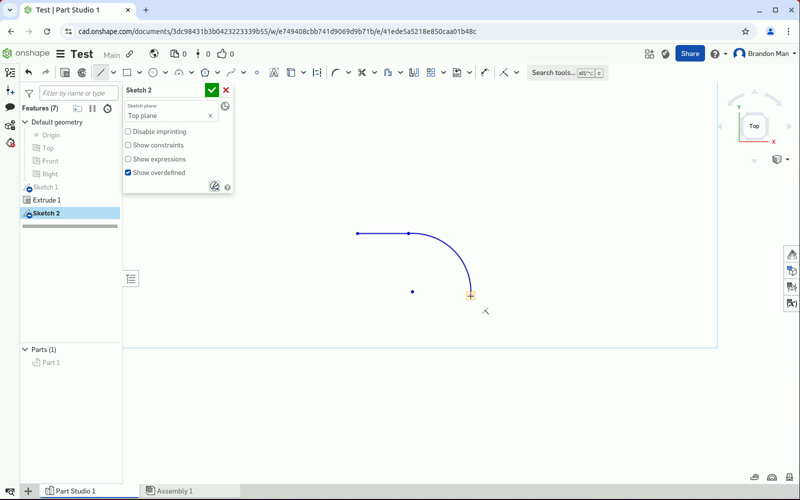
click(470, 295)
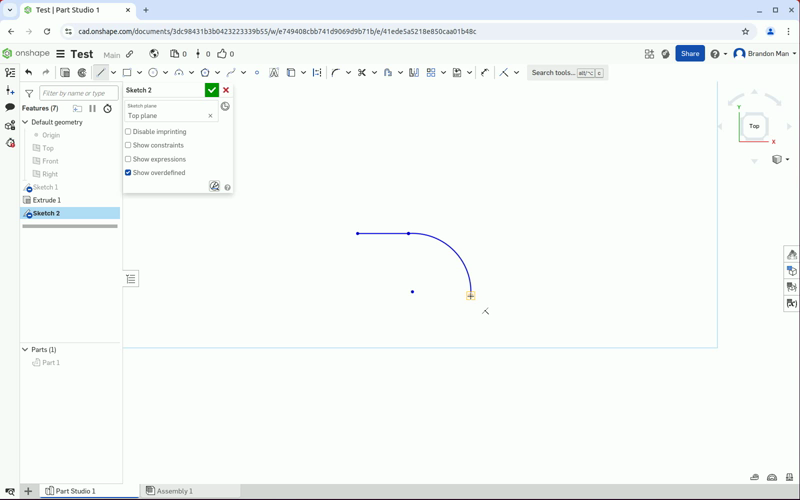
scroll(-6)
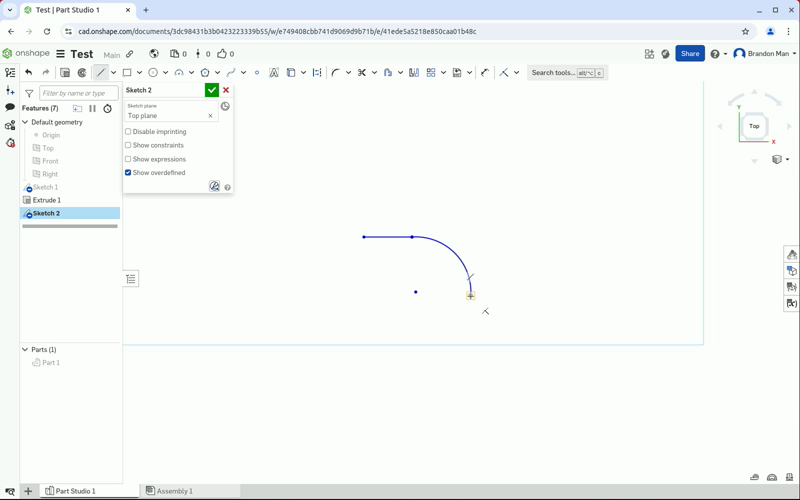
scroll(-6)
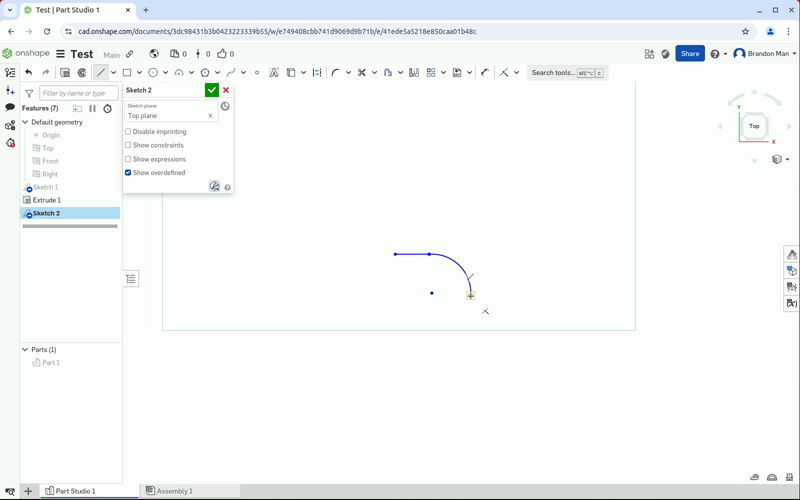
scroll(-6)
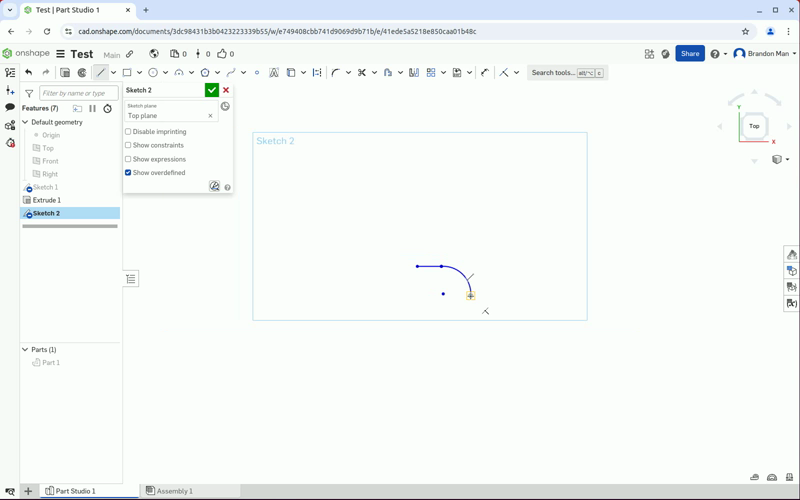
scroll(-6)
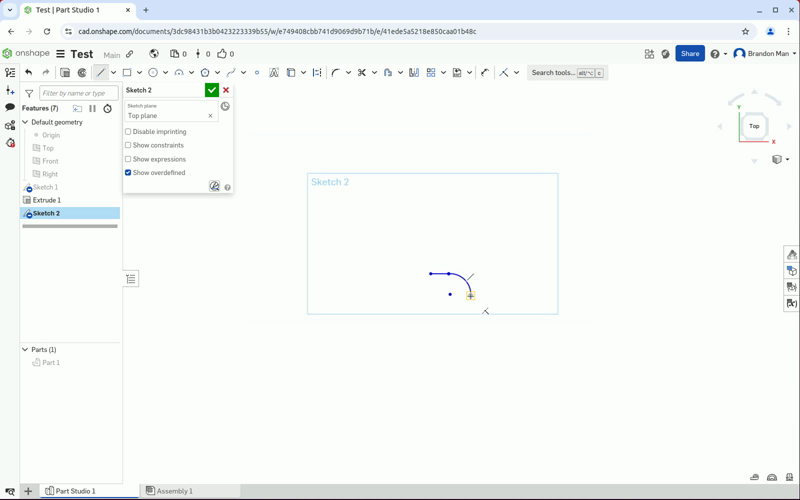
scroll(-6)
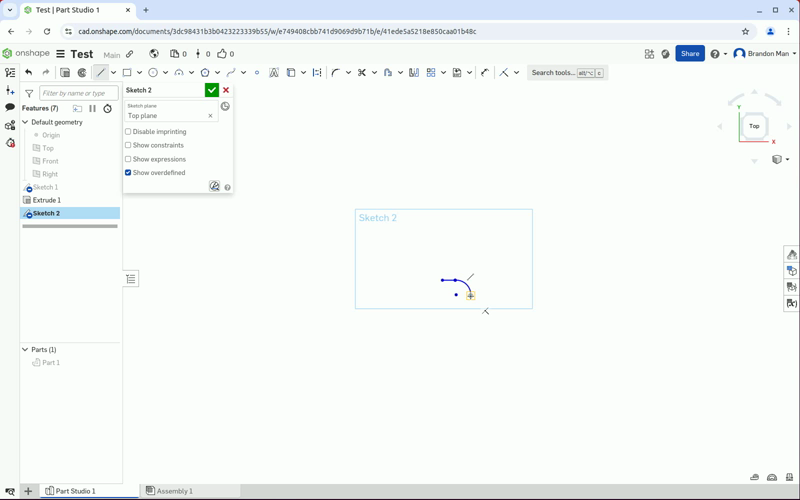
scroll(-6)
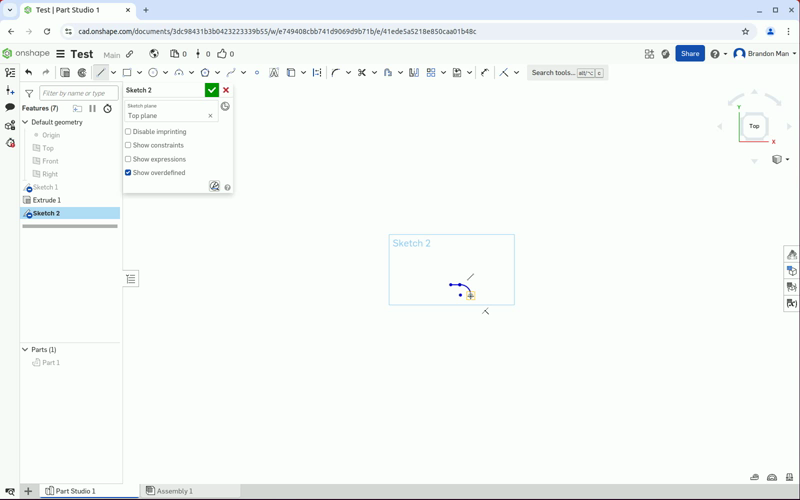
scroll(-6)
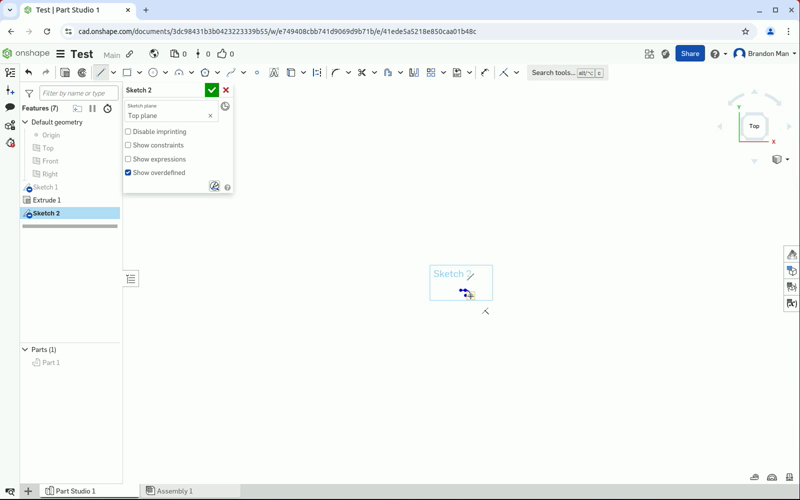
key_down(shift)
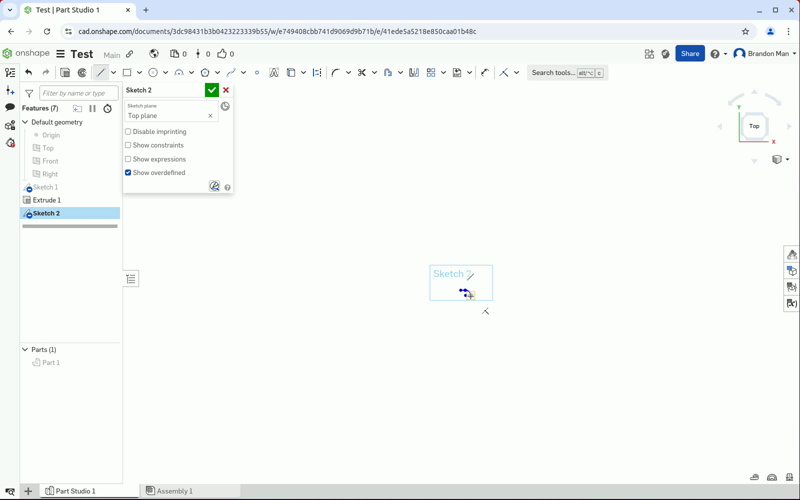
mouse_move(470, 388)
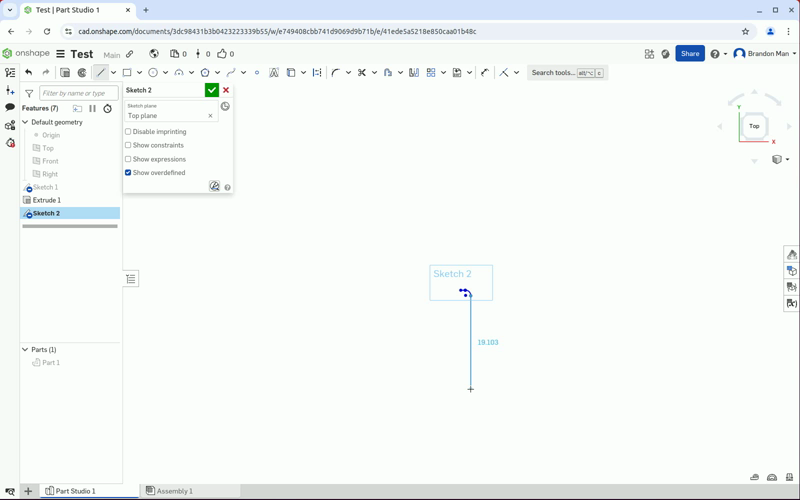
click(470, 388)
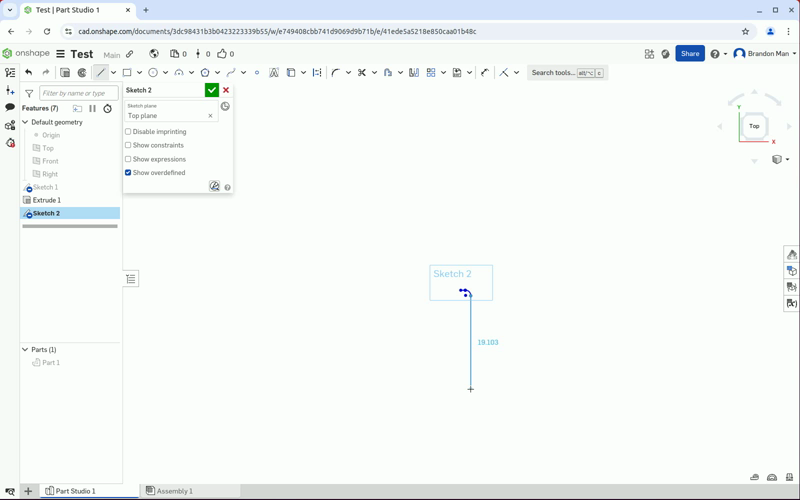
key_up(shift)
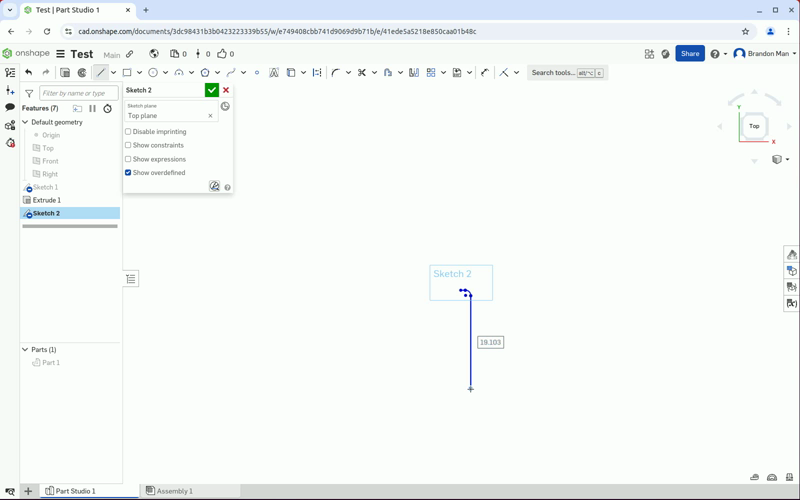
key(esc)
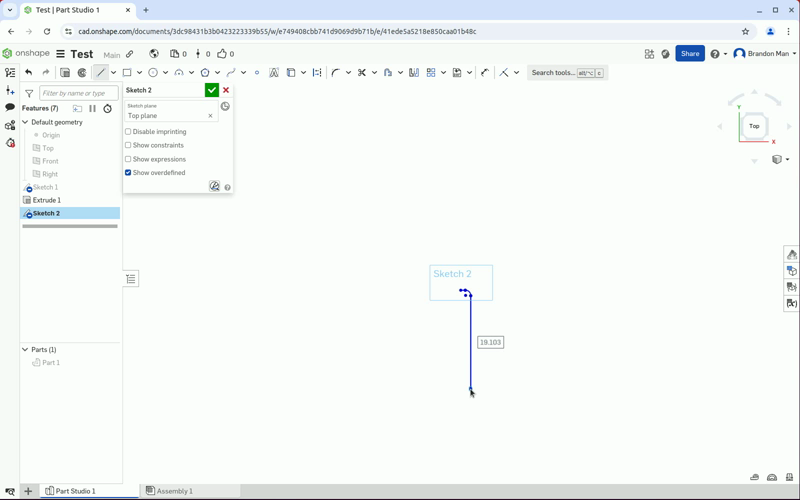
key(a)
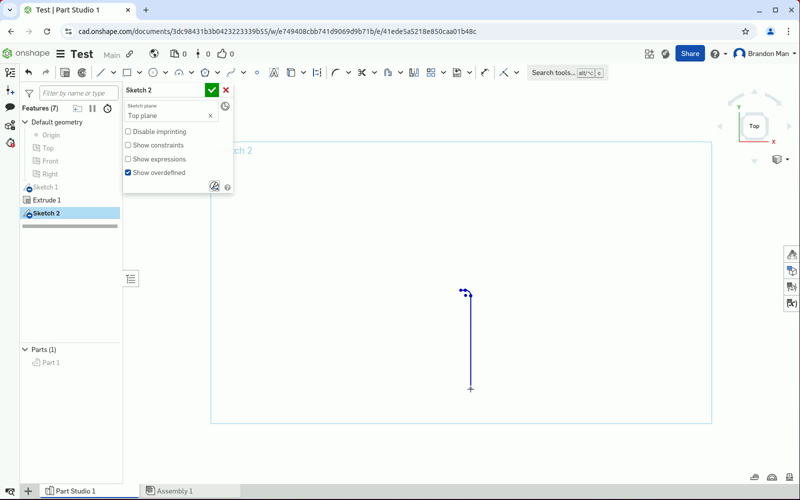
mouse_move(470, 388)
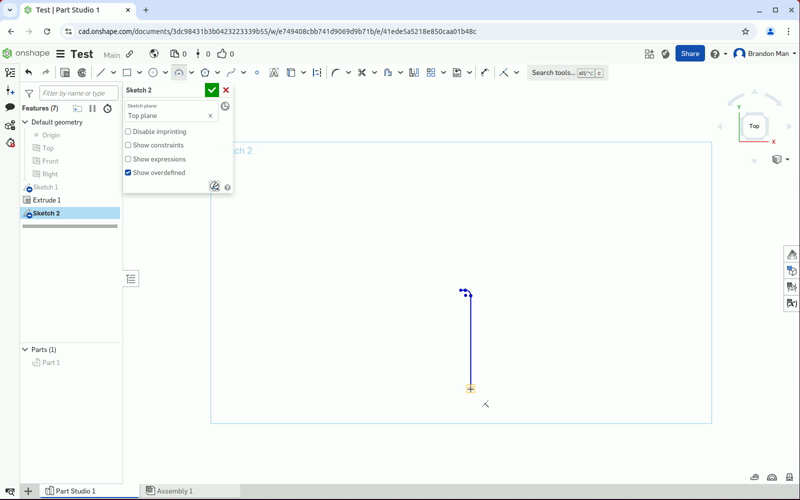
click(470, 388)
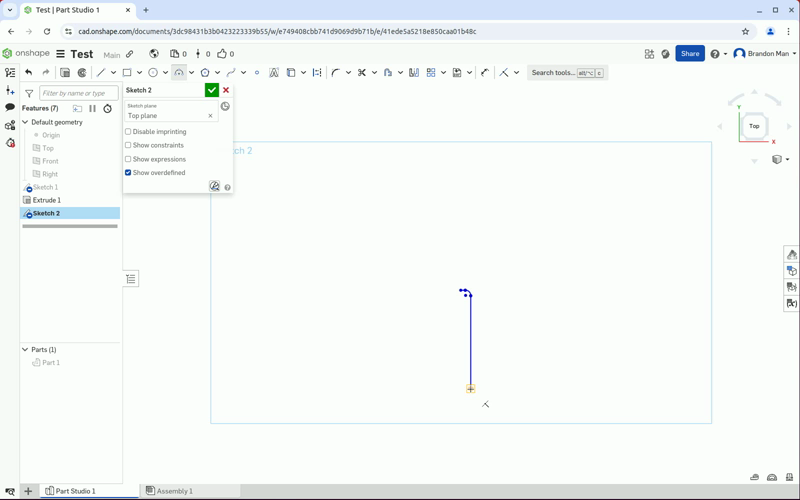
key_down(shift)
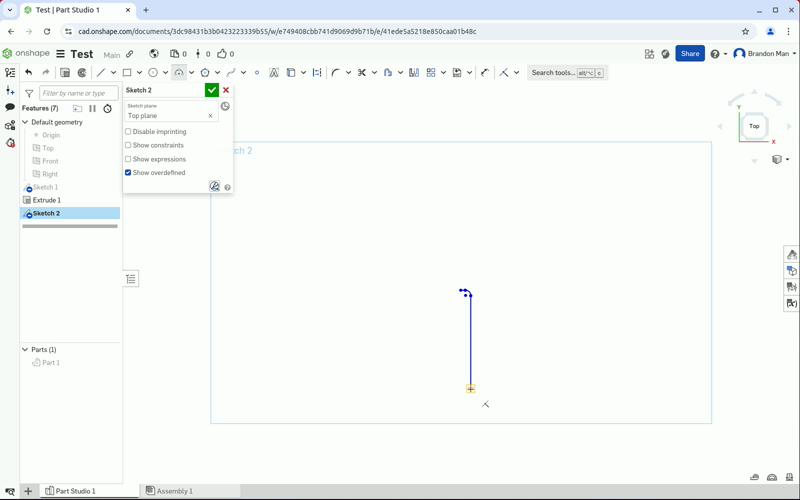
mouse_move(477, 381)
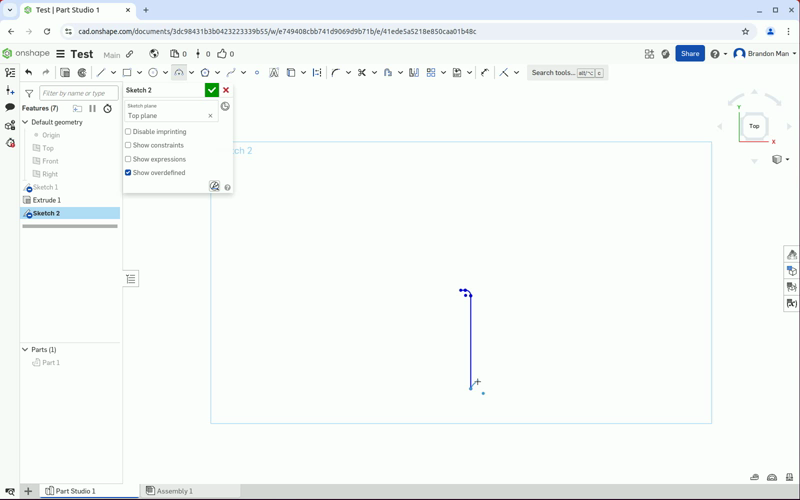
click(477, 381)
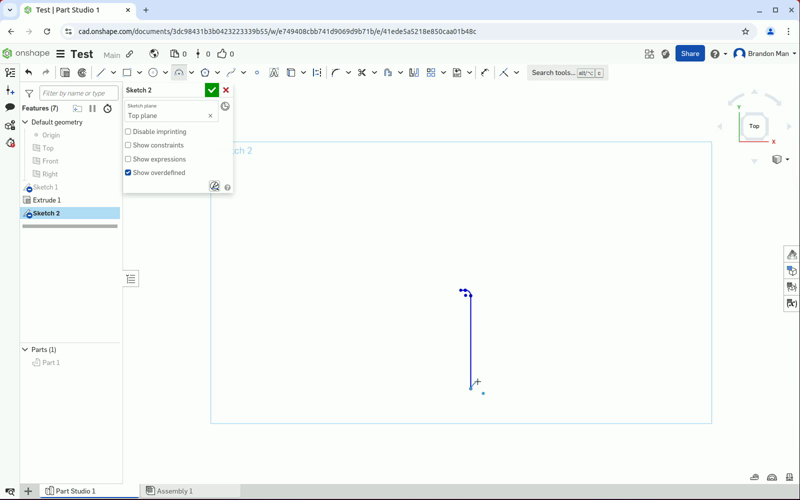
mouse_move(483, 393)
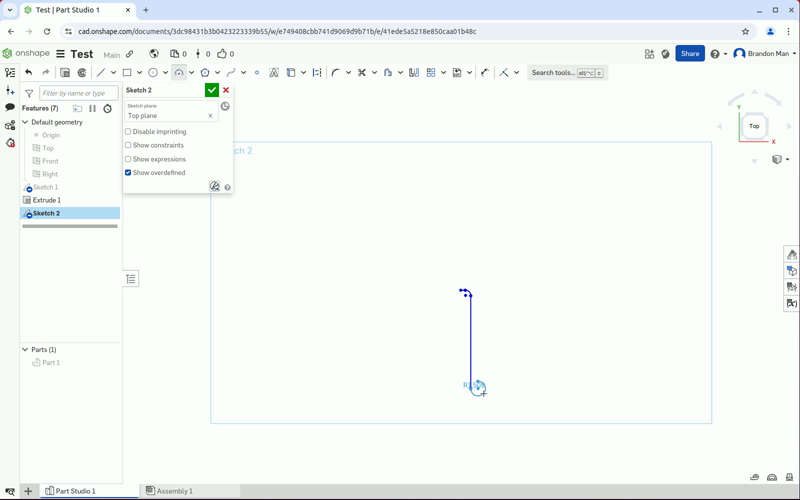
click(483, 393)
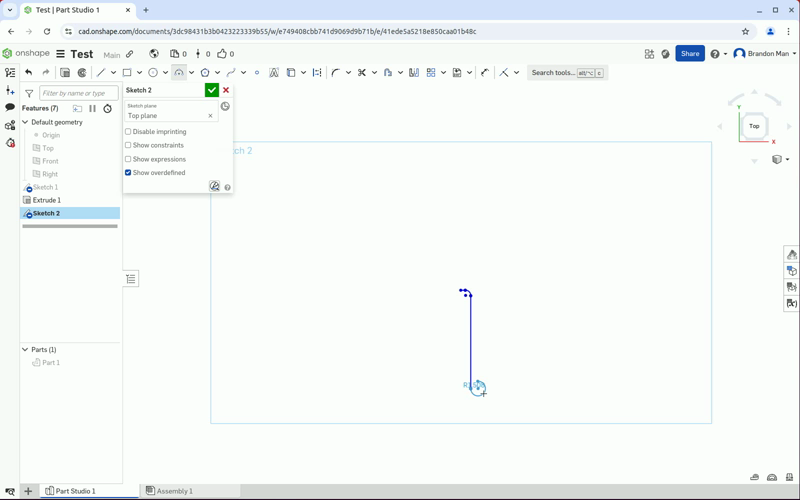
key_up(shift)
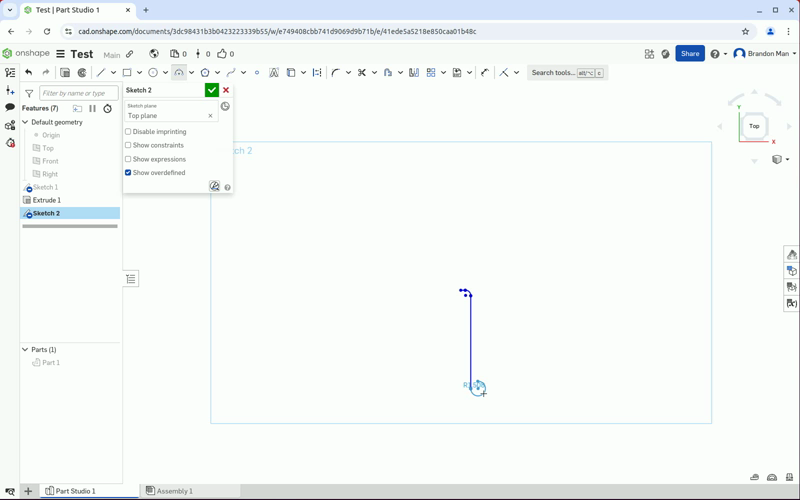
key(esc)
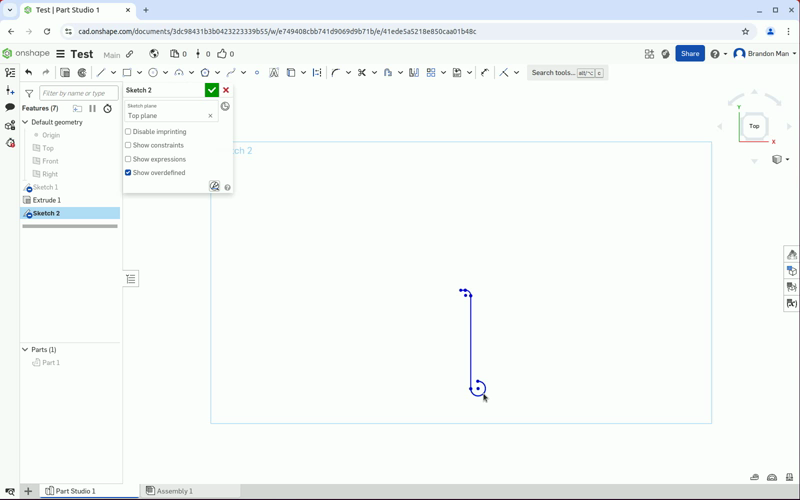
key(l)
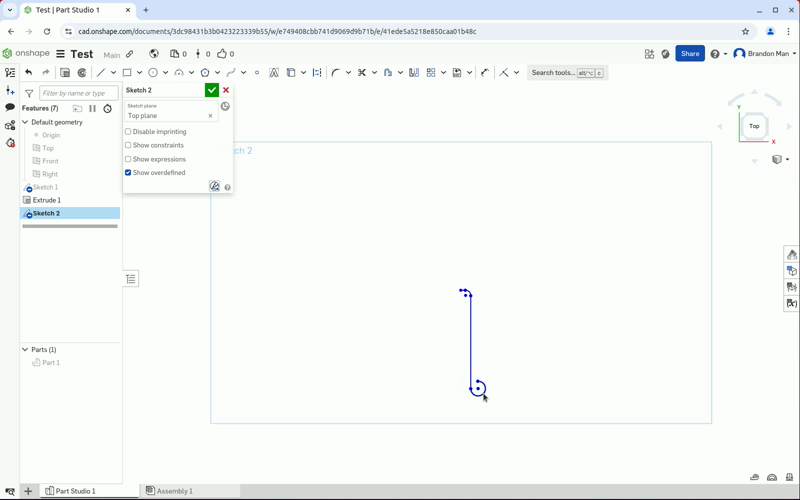
mouse_move(477, 381)
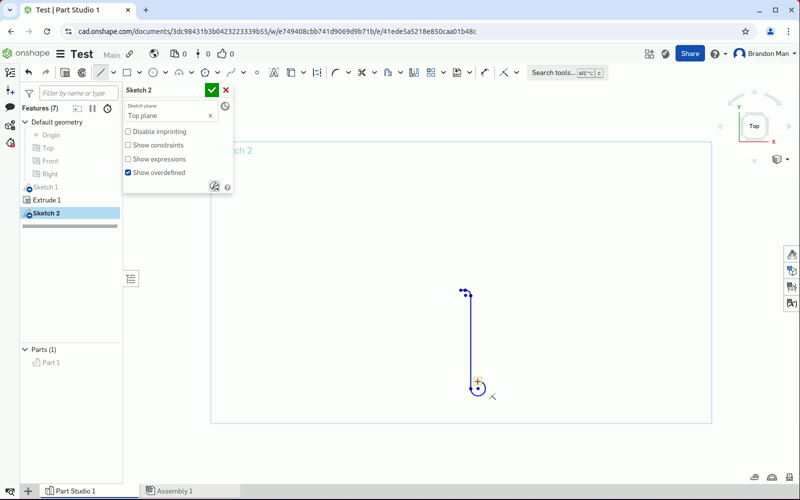
click(477, 381)
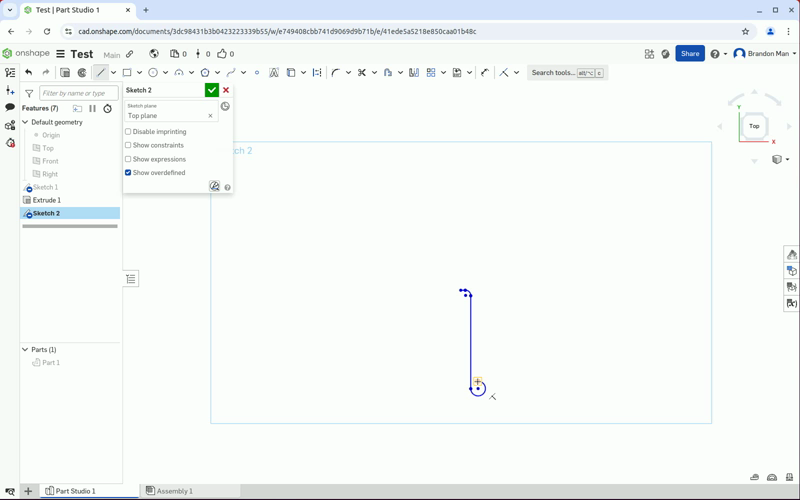
key_down(shift)
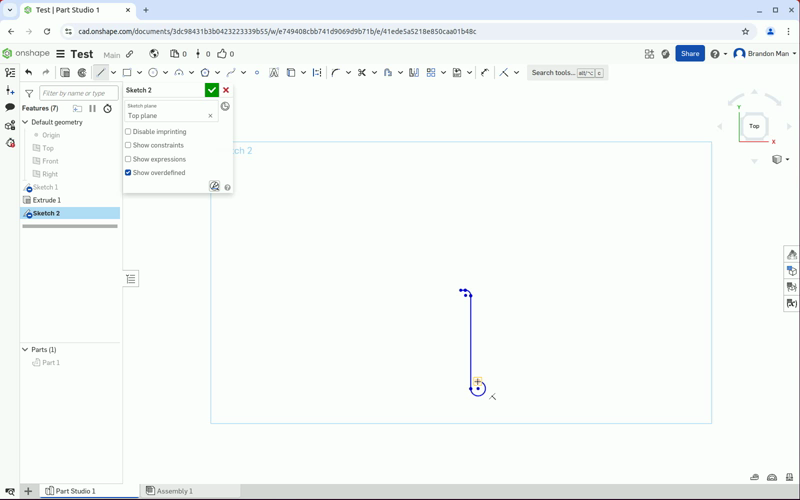
mouse_move(507, 381)
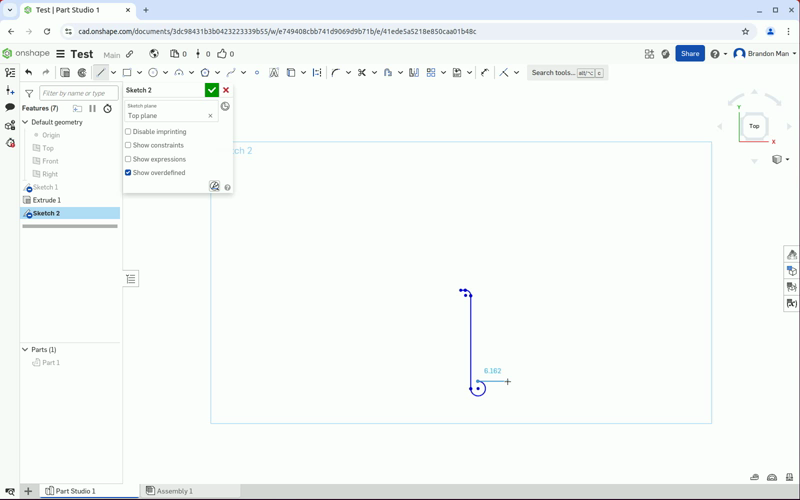
mouse_move(477, 356)
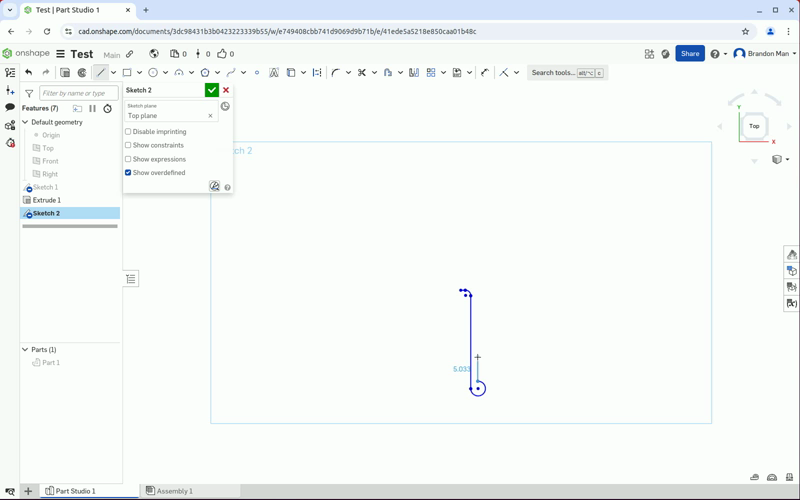
click(477, 356)
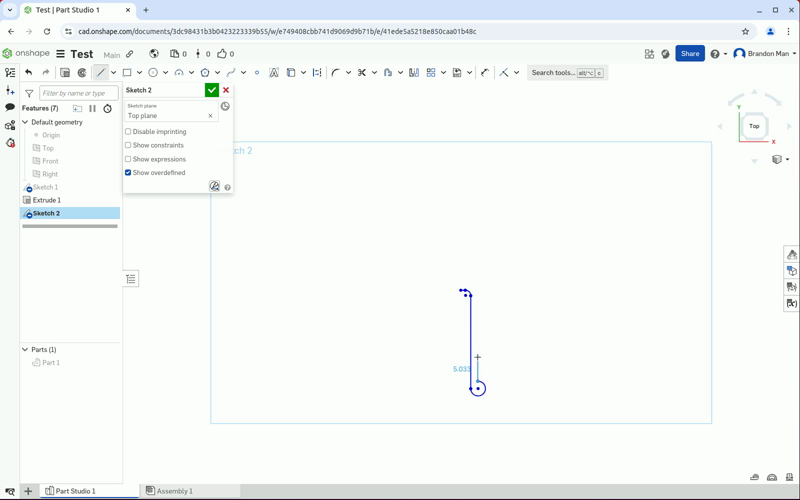
key_up(shift)
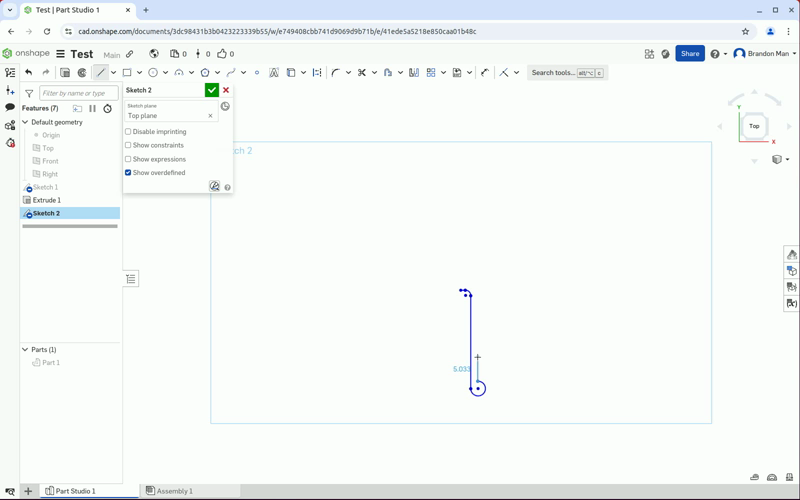
key_down(shift)
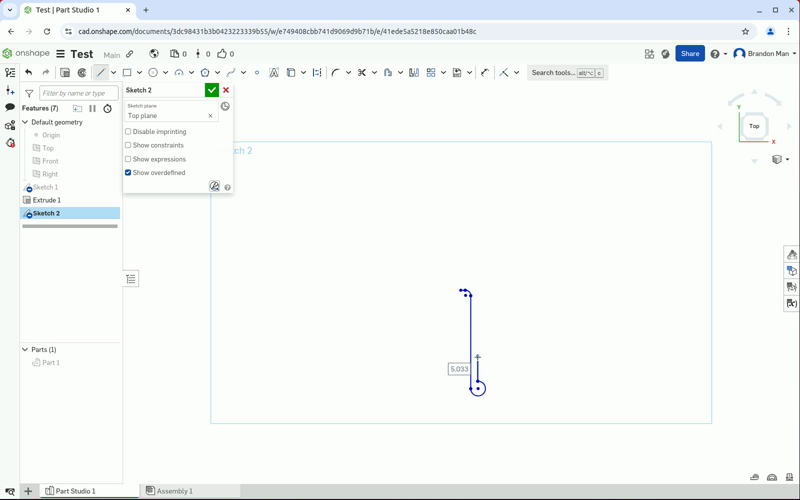
mouse_move(507, 356)
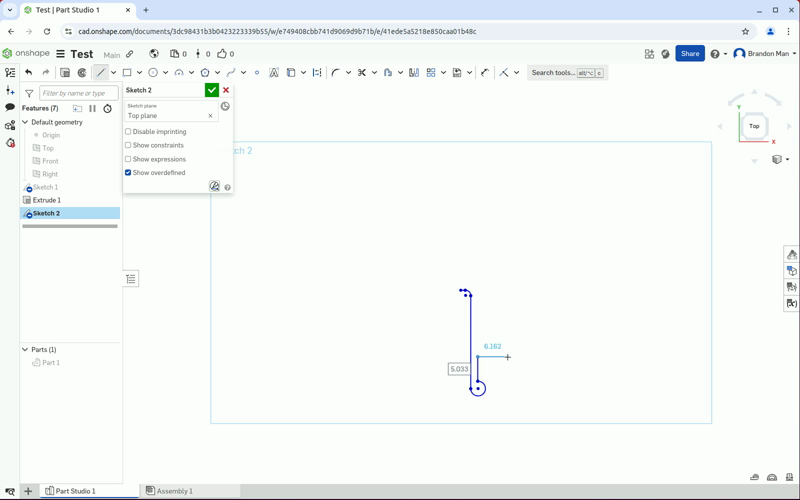
mouse_move(476, 356)
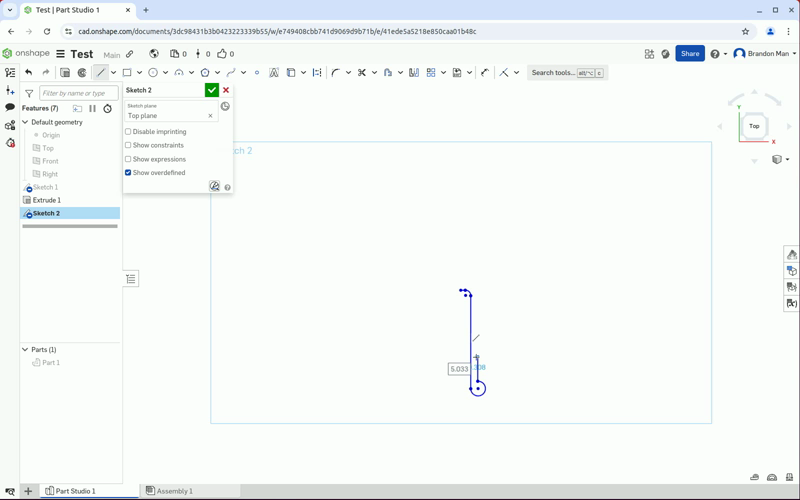
scroll(6)
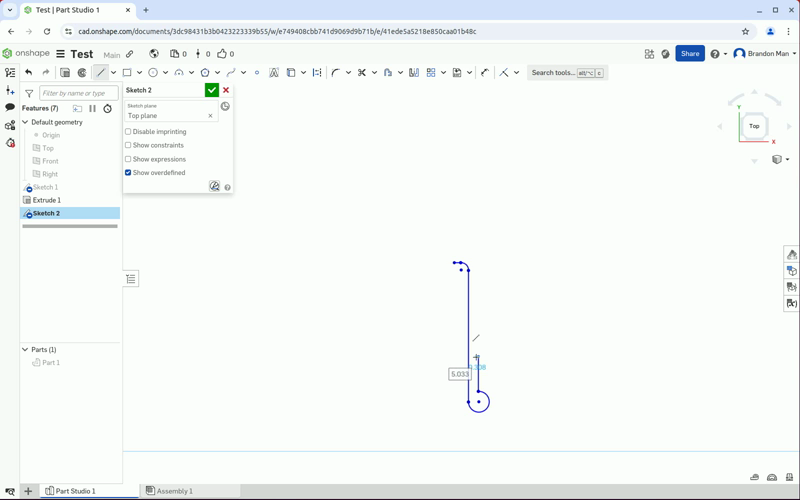
scroll(6)
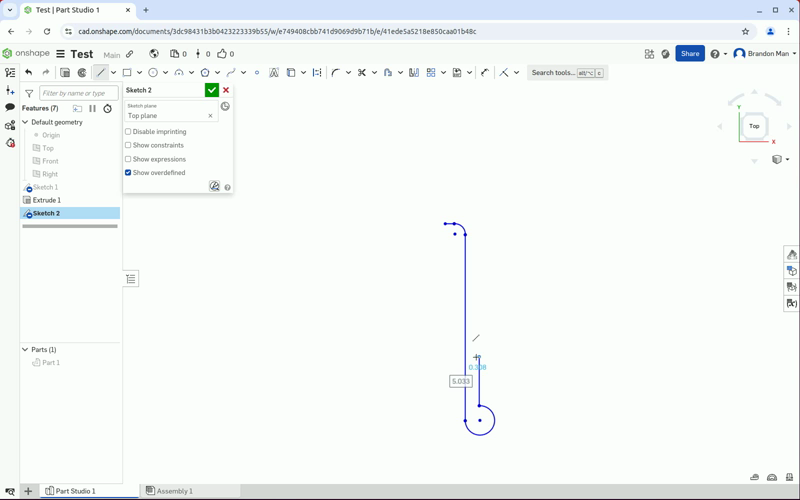
scroll(6)
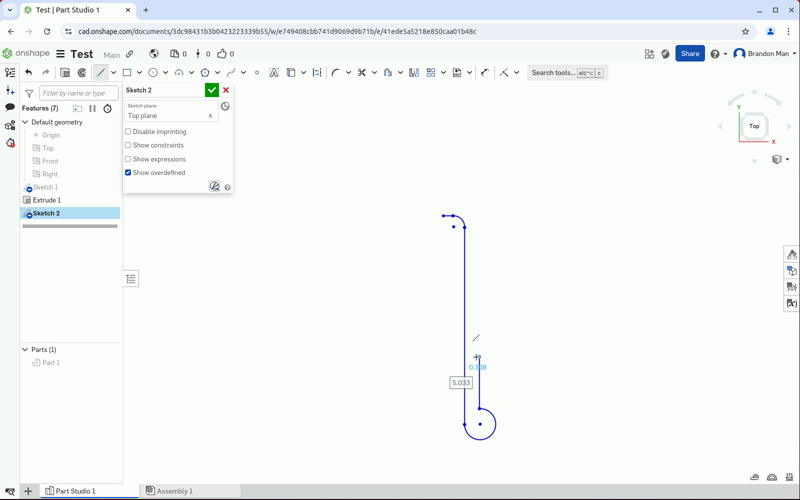
scroll(6)
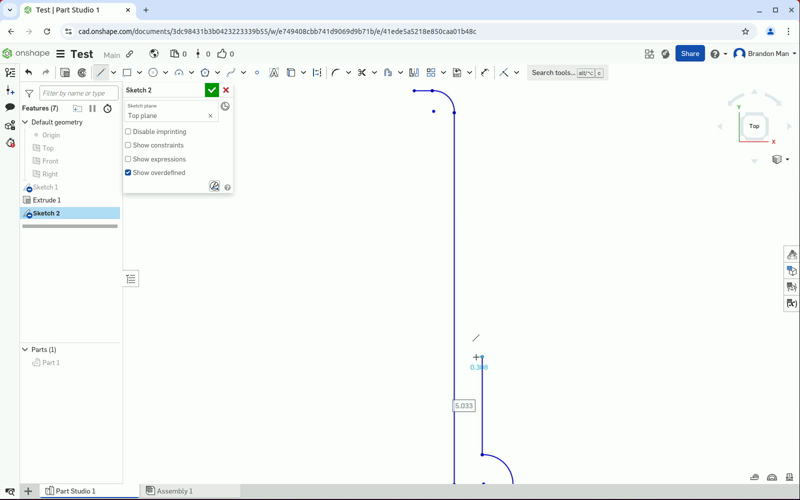
scroll(6)
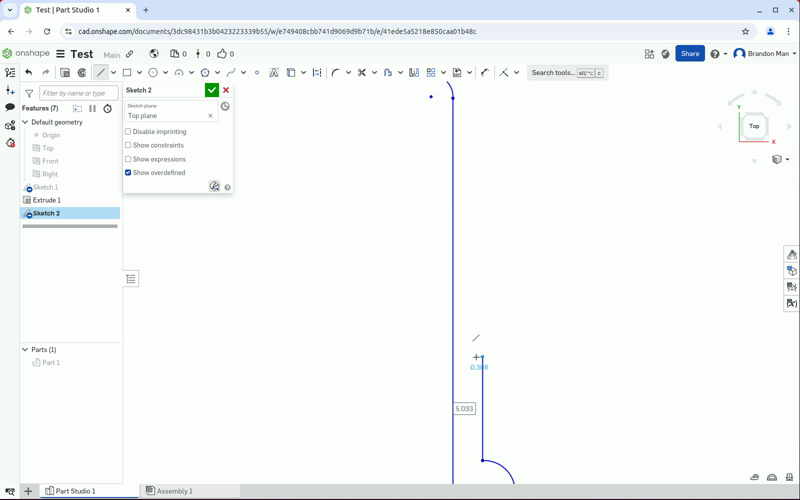
scroll(6)
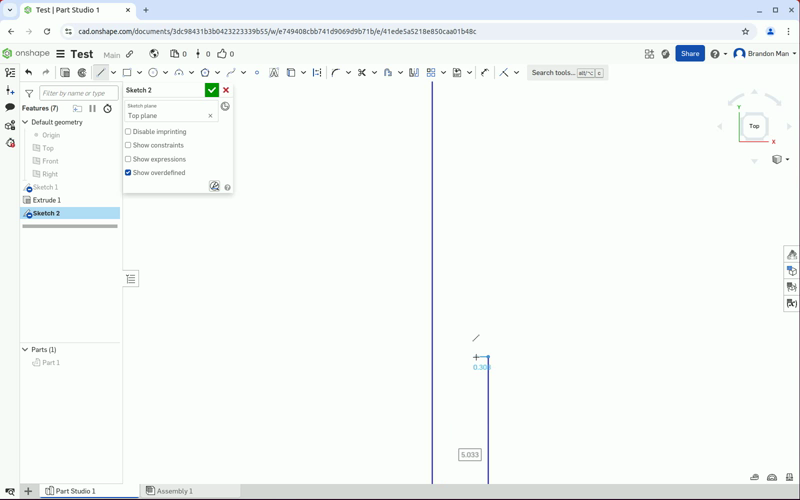
scroll(6)
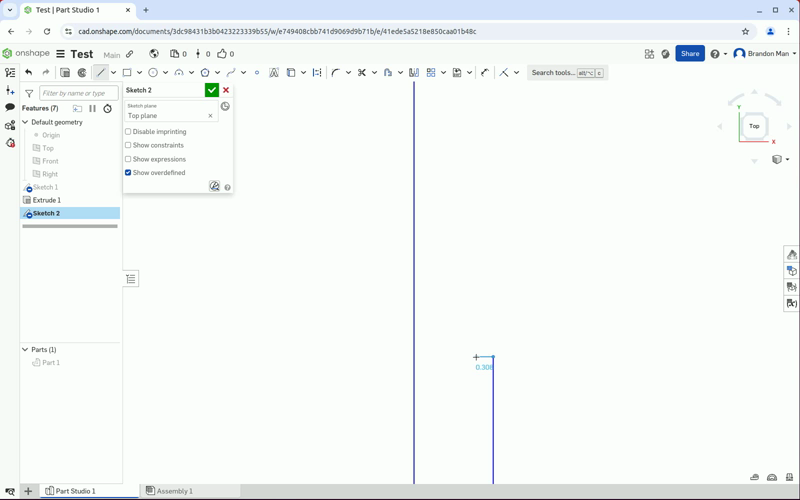
click(476, 356)
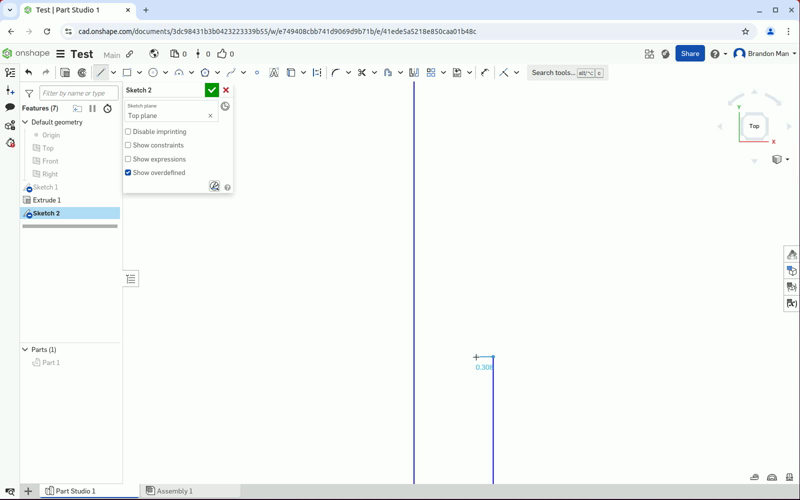
scroll(-6)
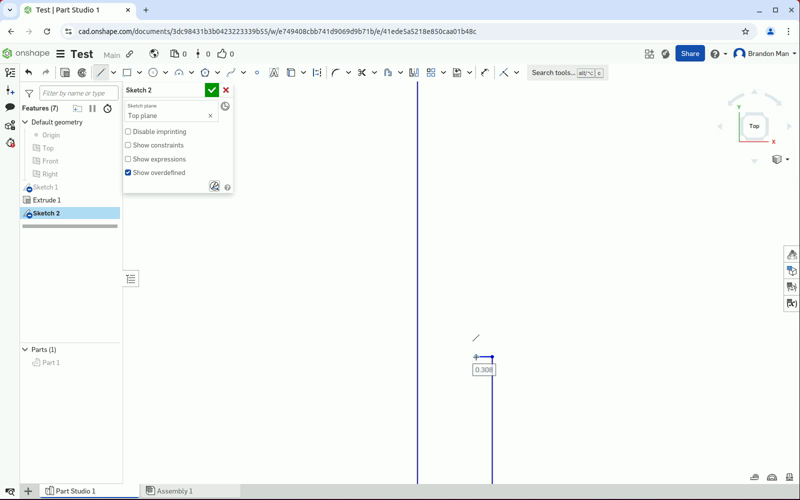
scroll(-6)
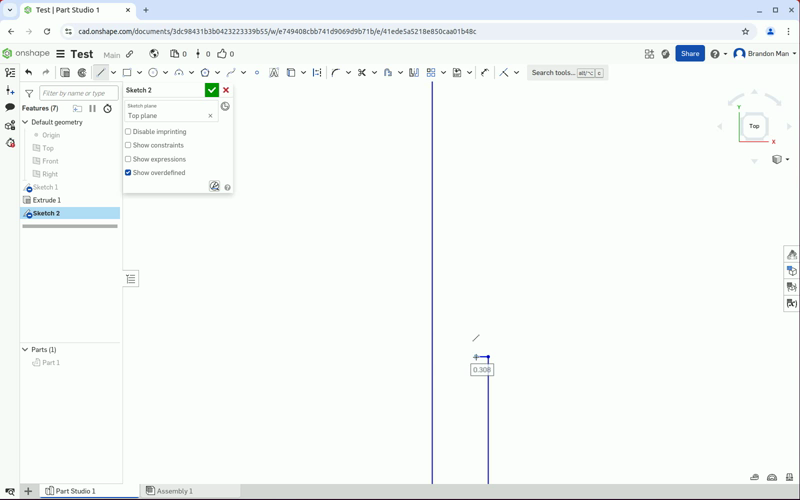
scroll(-6)
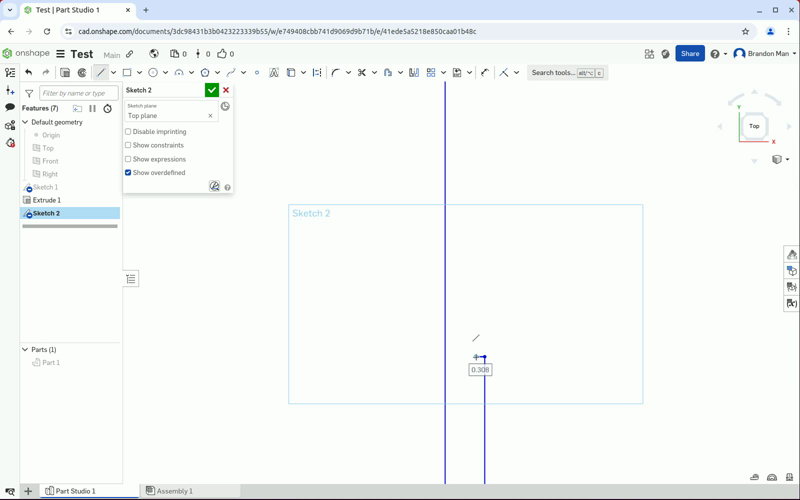
scroll(-6)
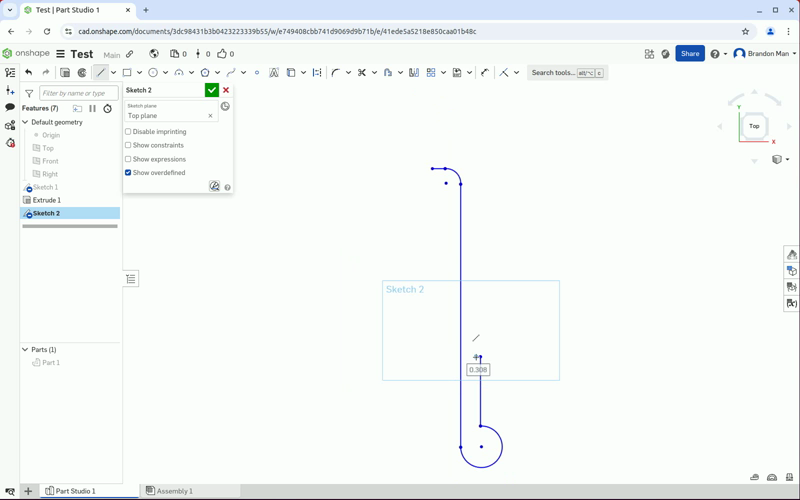
scroll(-6)
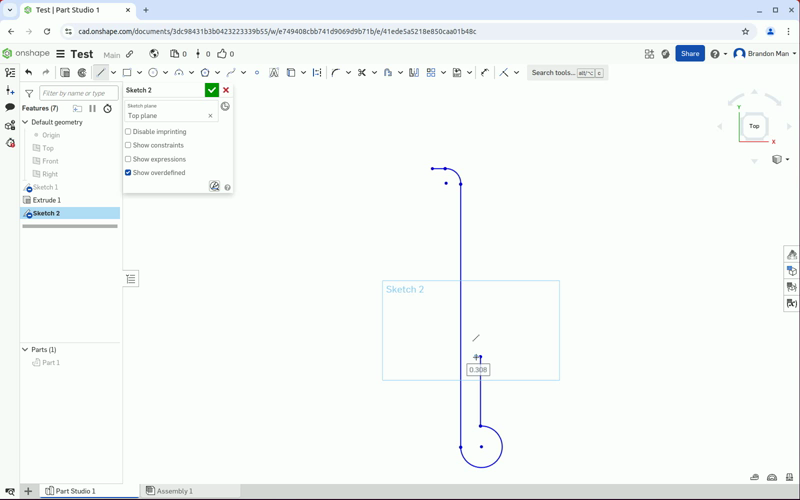
scroll(-6)
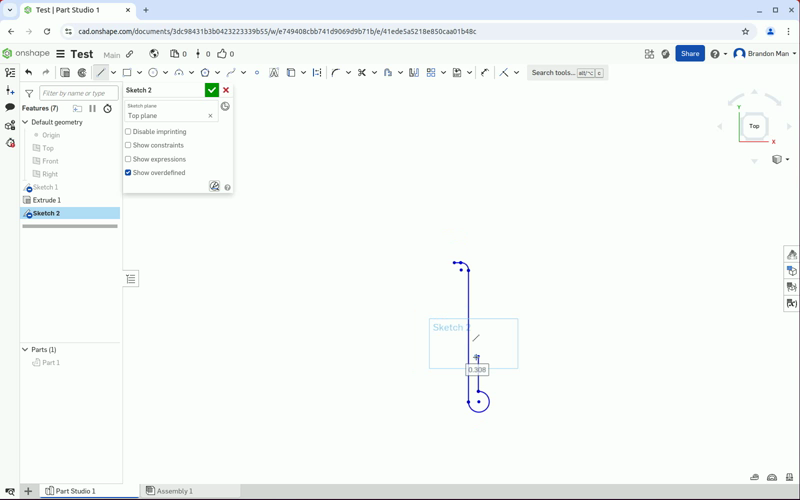
scroll(-6)
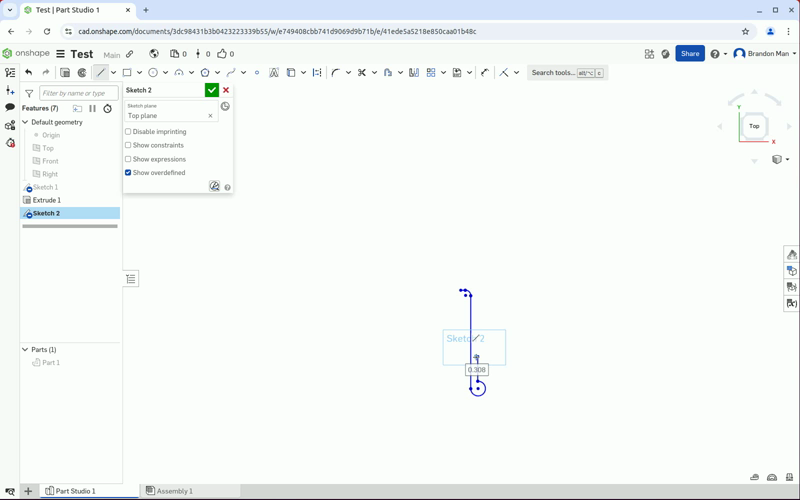
key_up(shift)
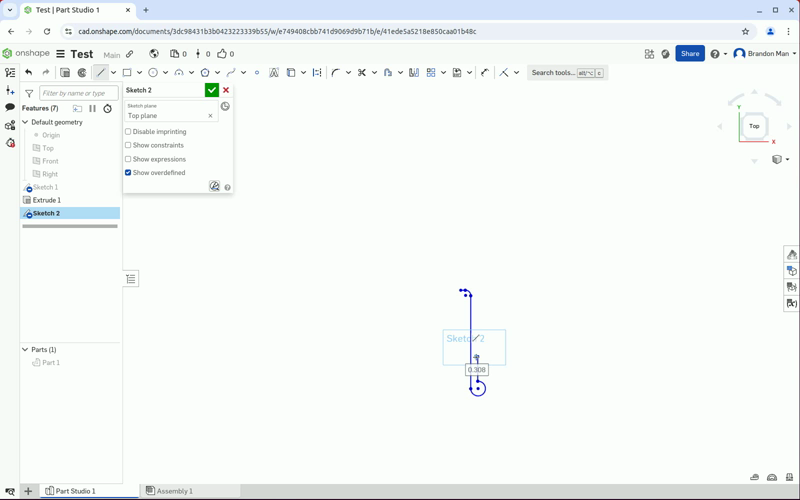
key_down(shift)
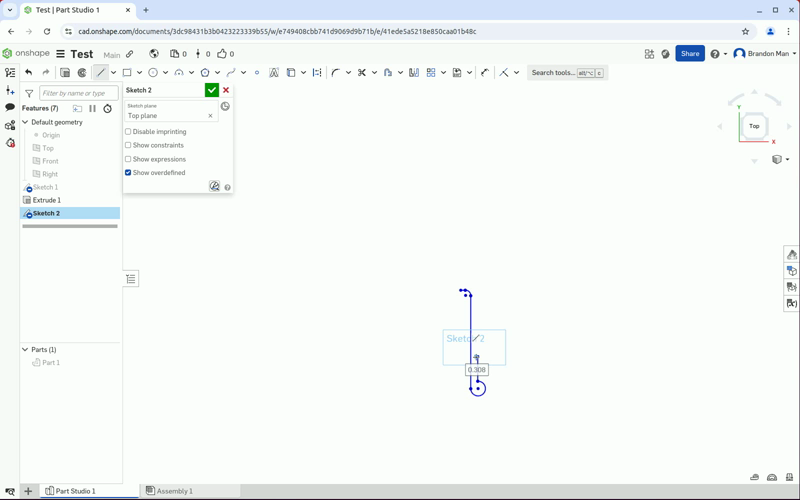
mouse_move(506, 356)
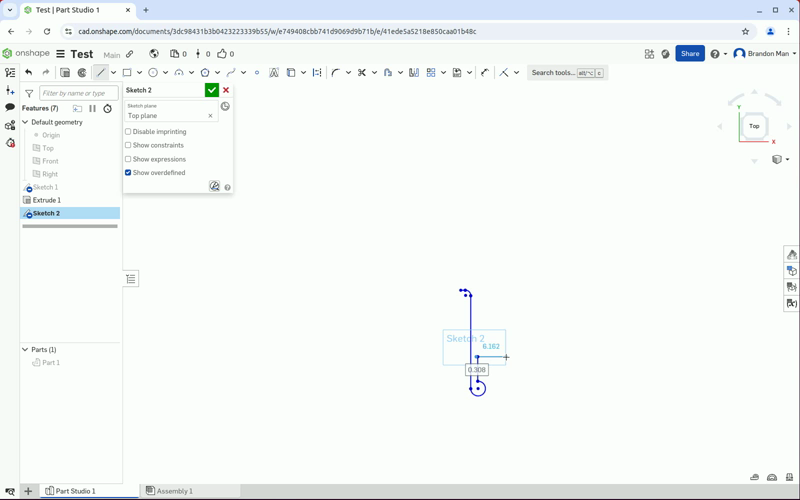
mouse_move(476, 345)
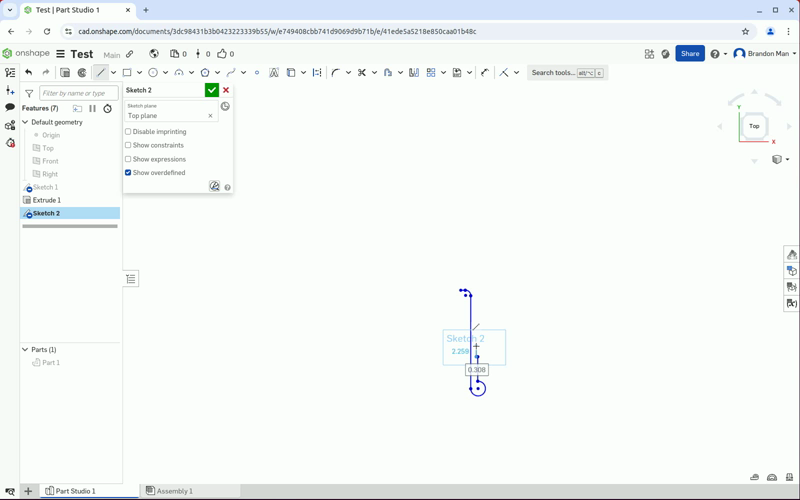
click(476, 345)
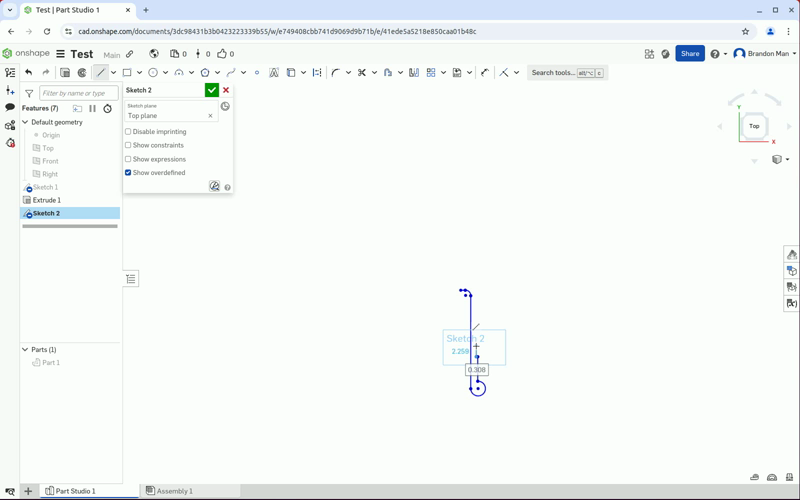
key_up(shift)
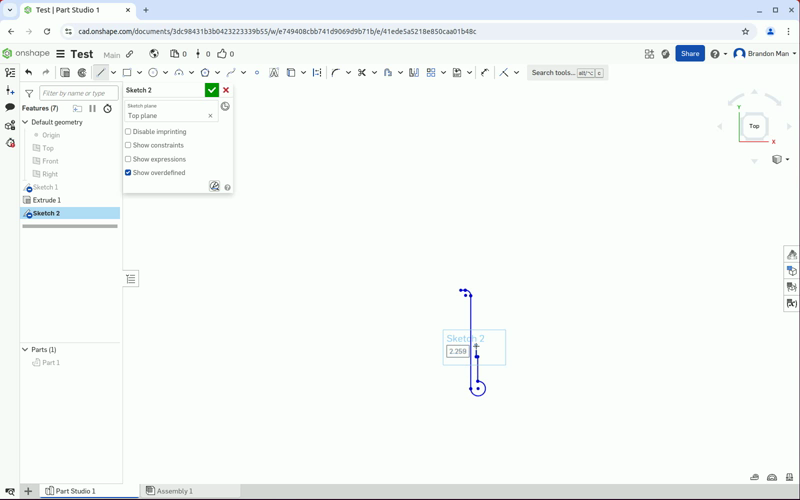
key_down(shift)
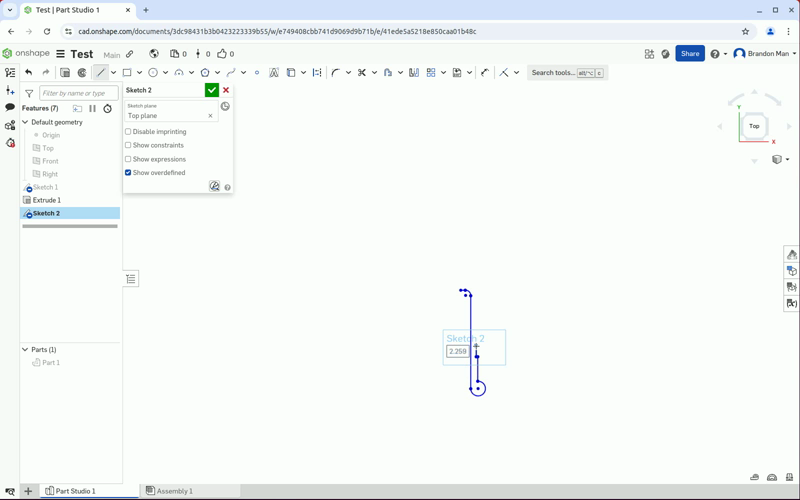
mouse_move(506, 345)
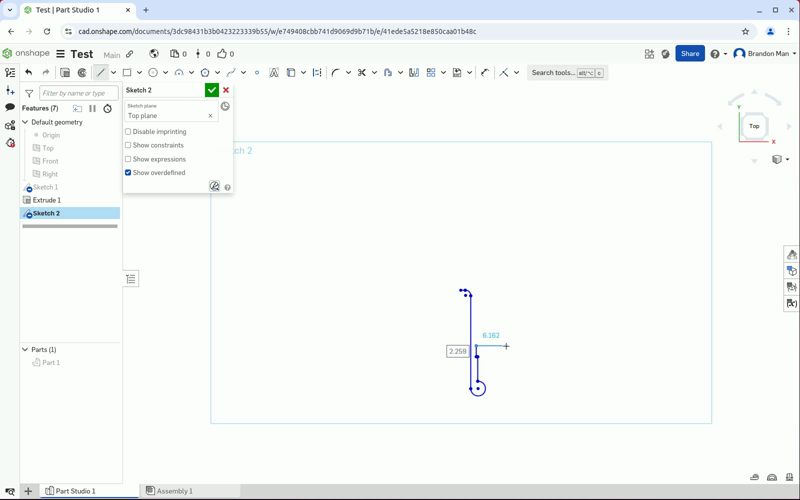
mouse_move(478, 345)
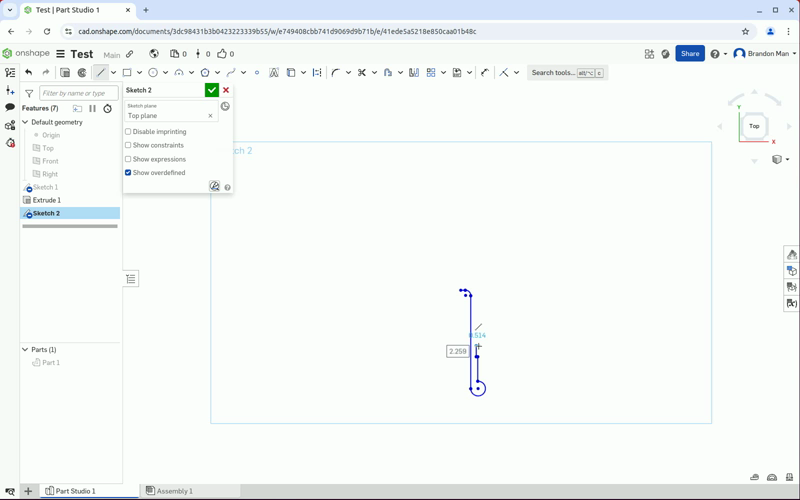
scroll(6)
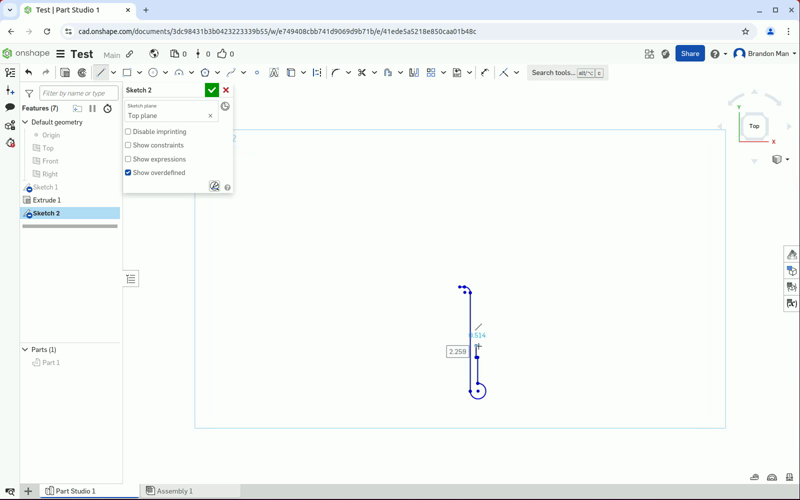
scroll(6)
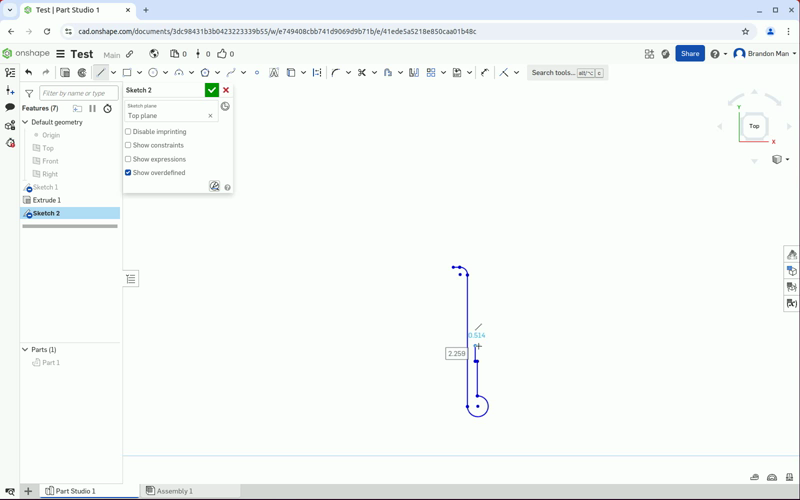
scroll(6)
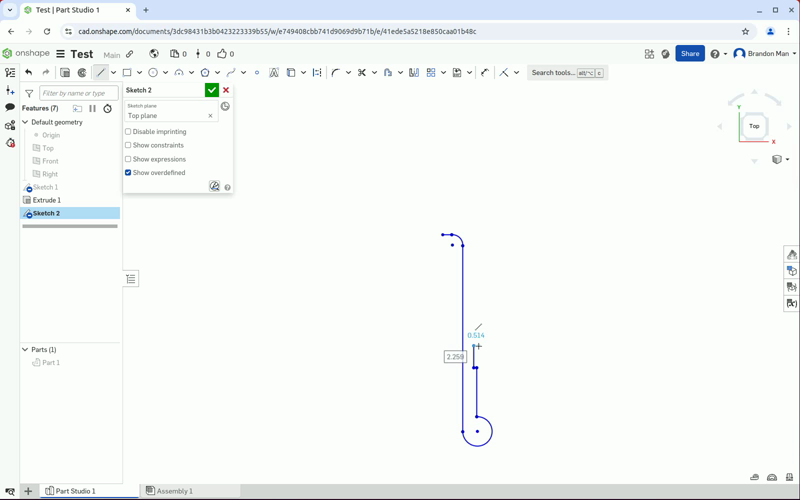
scroll(6)
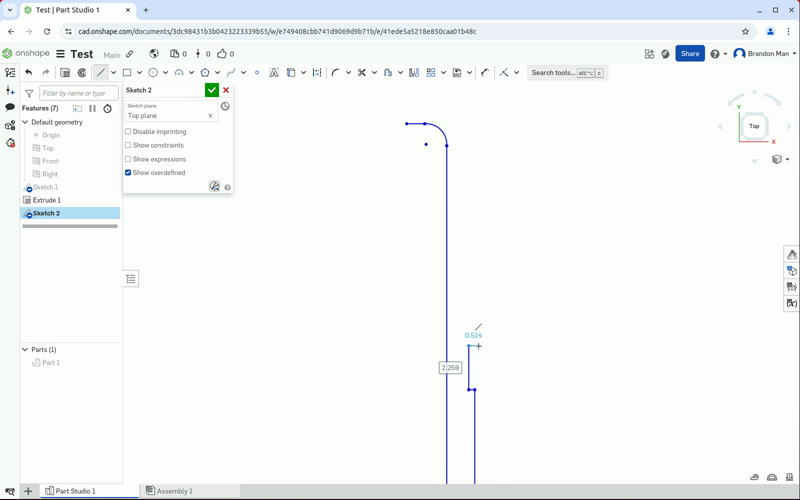
scroll(6)
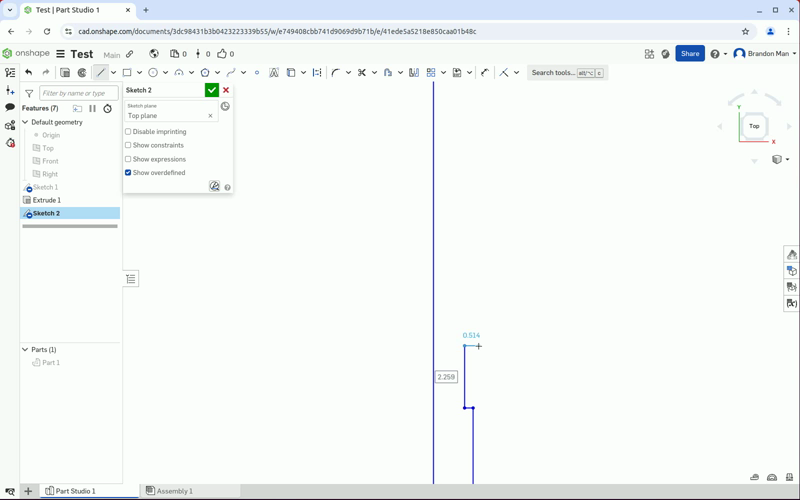
scroll(6)
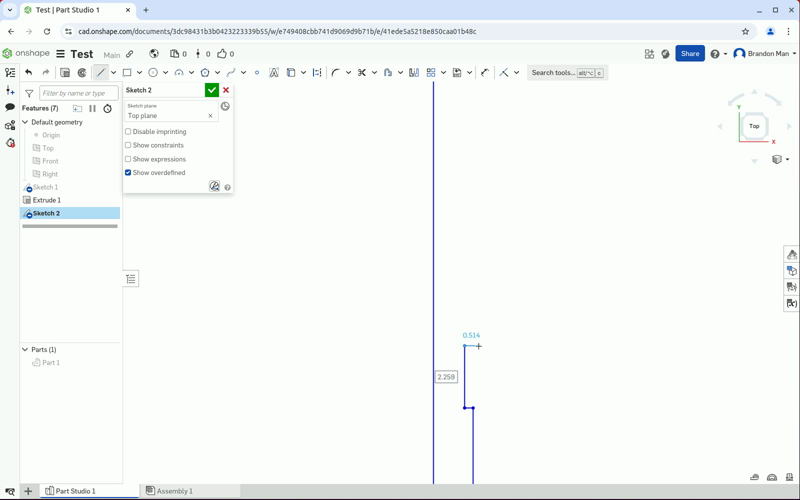
scroll(6)
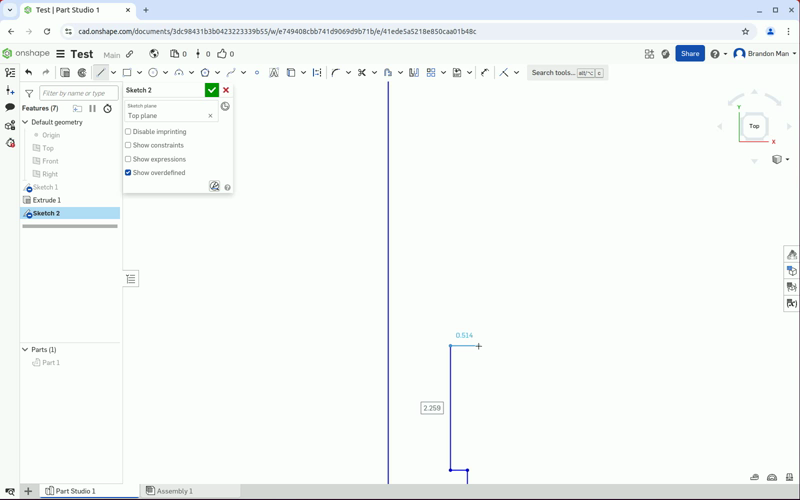
click(478, 345)
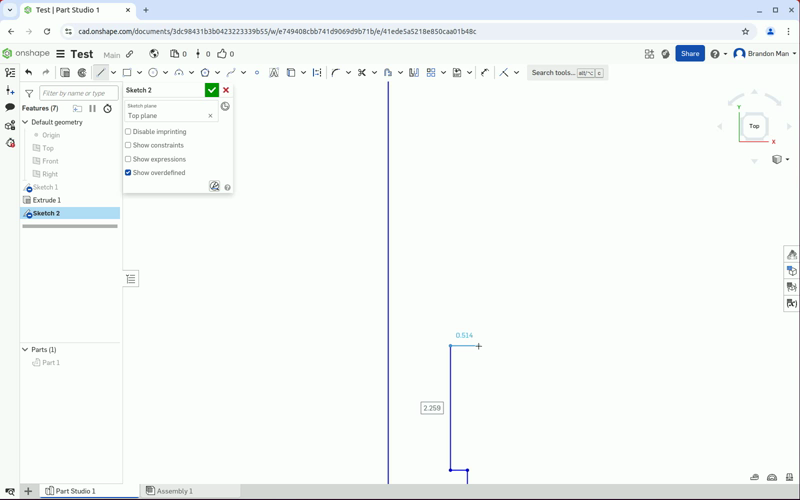
scroll(-6)
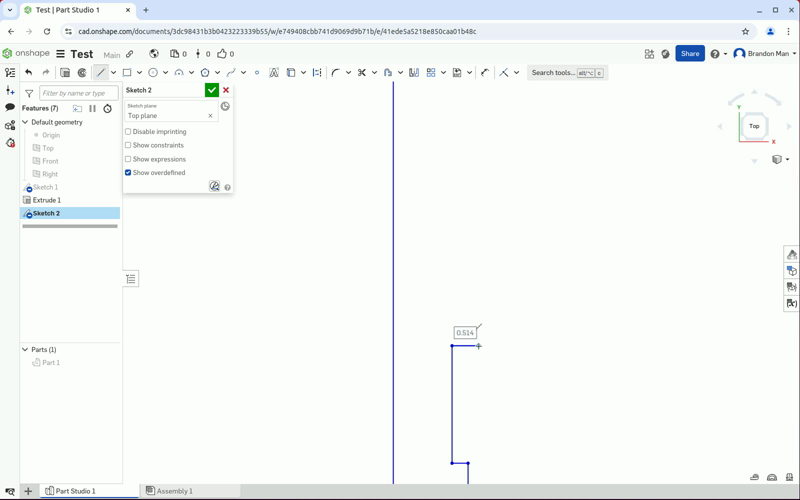
scroll(-6)
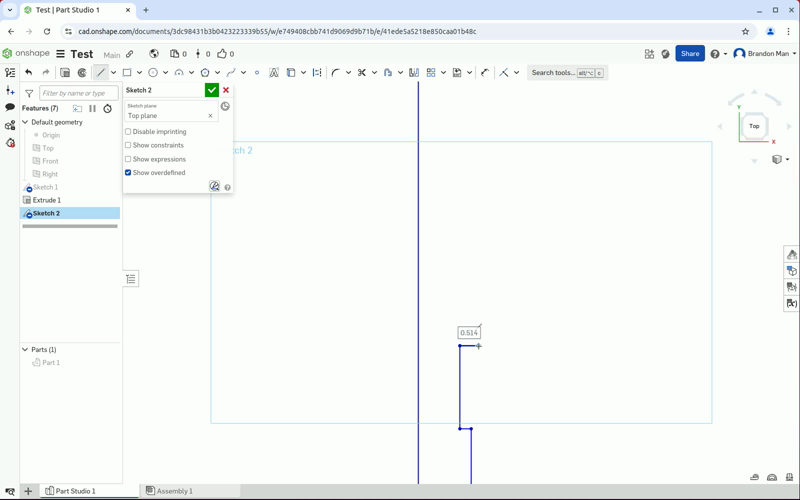
scroll(-6)
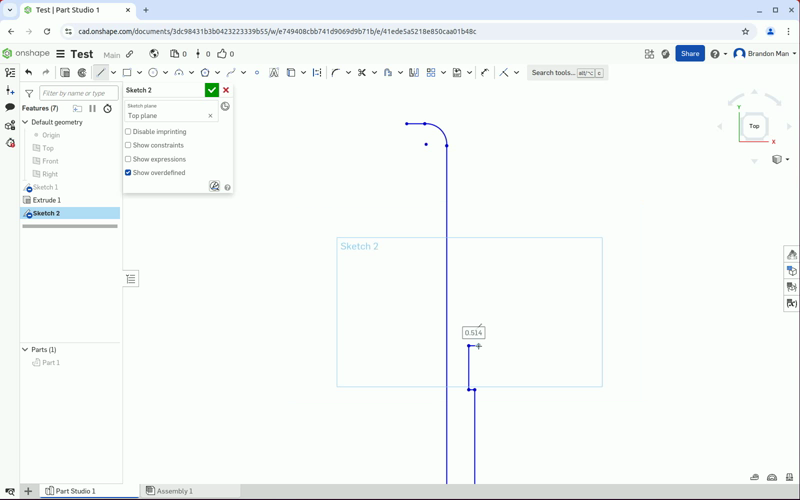
scroll(-6)
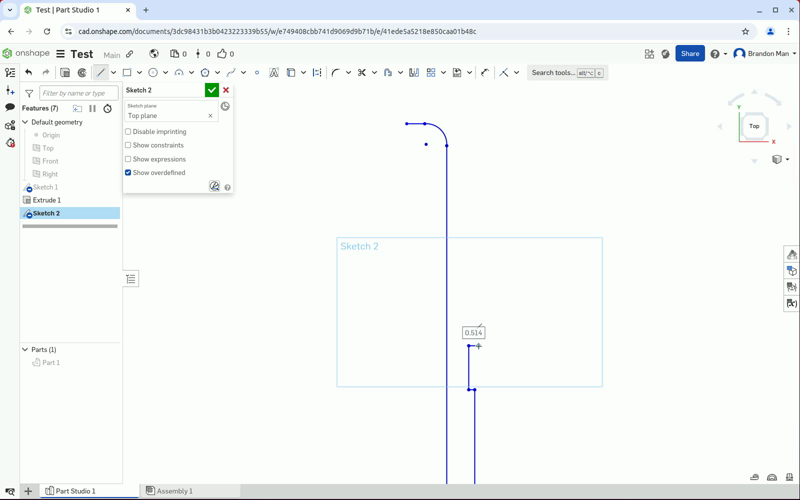
scroll(-6)
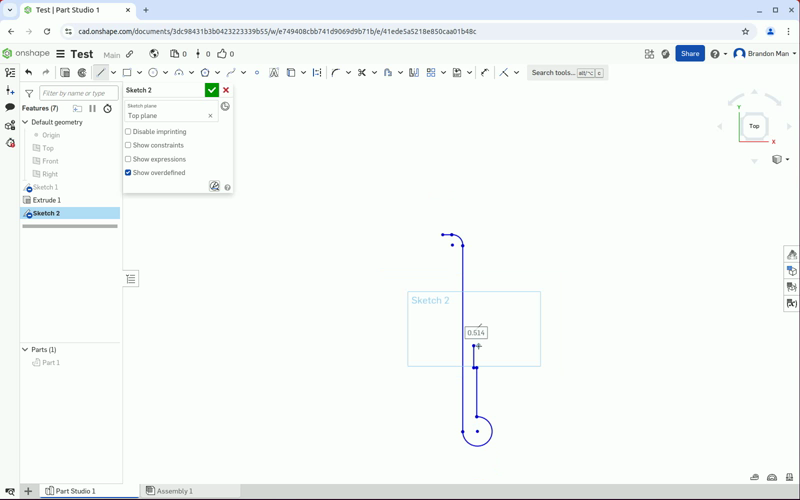
scroll(-6)
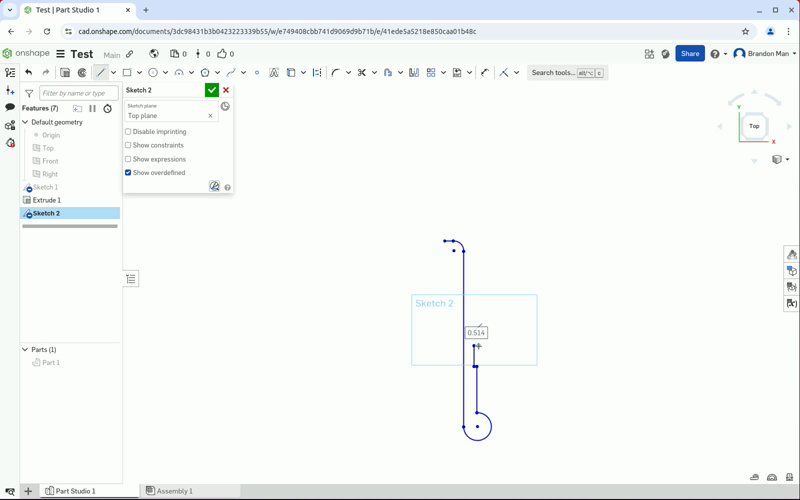
scroll(-6)
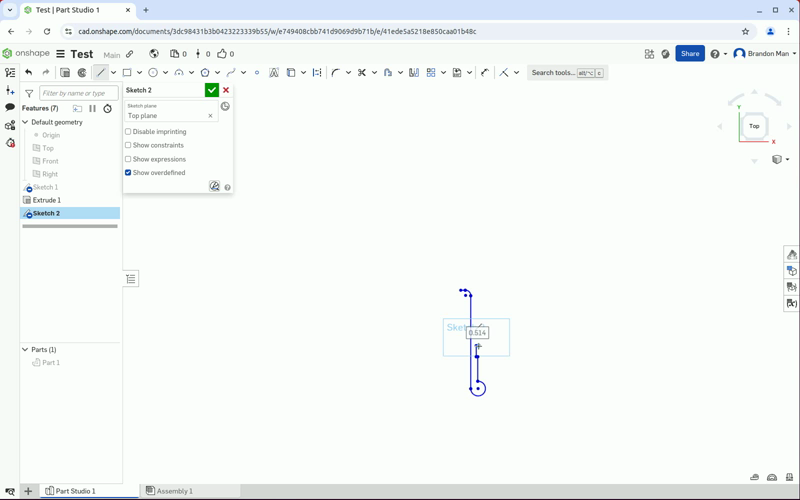
key_up(shift)
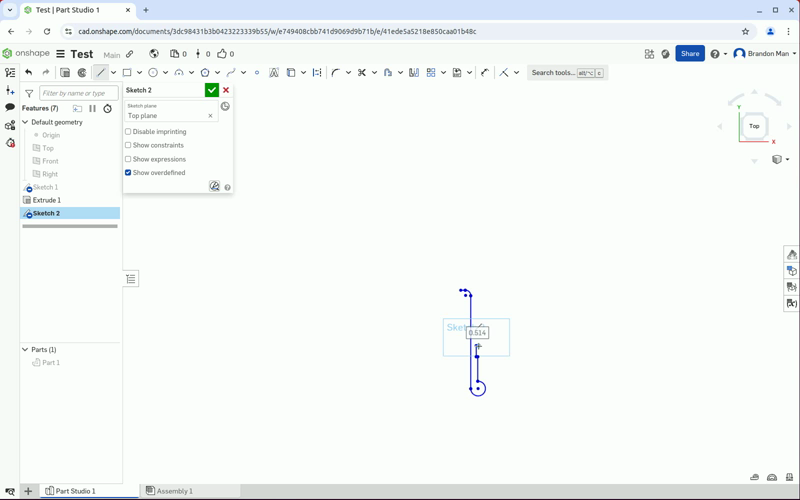
key_down(shift)
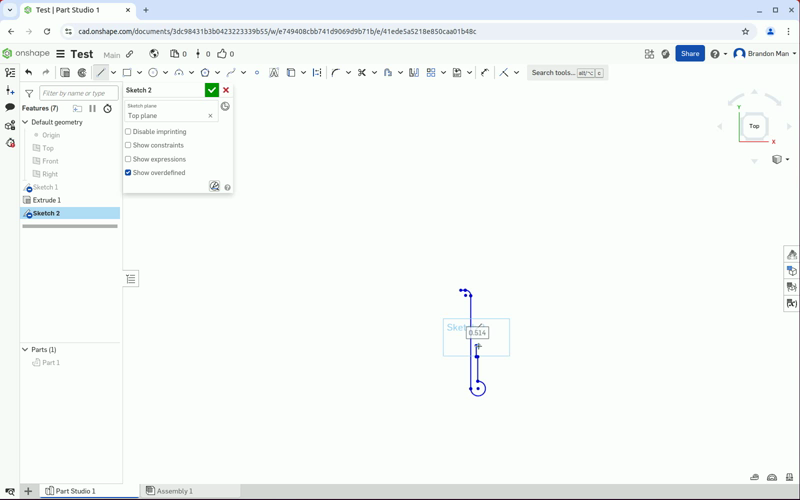
mouse_move(508, 345)
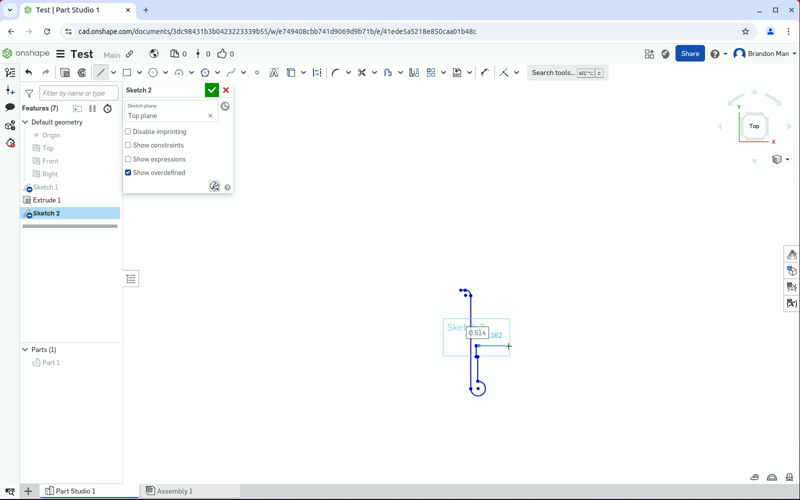
mouse_move(477, 339)
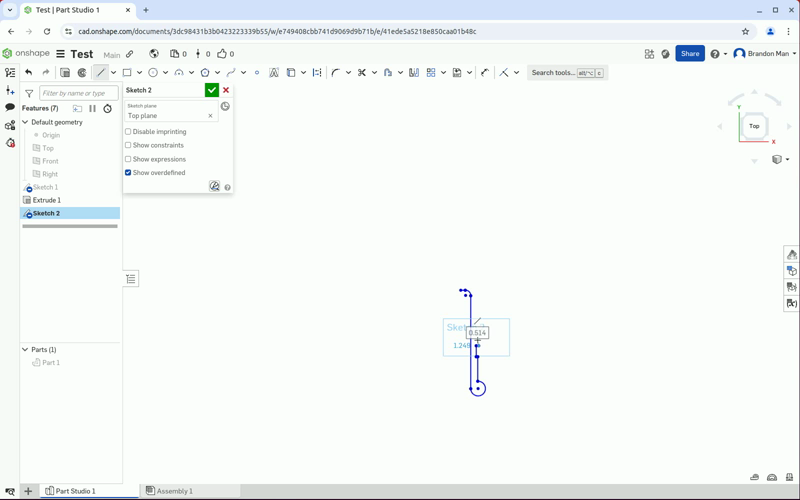
scroll(6)
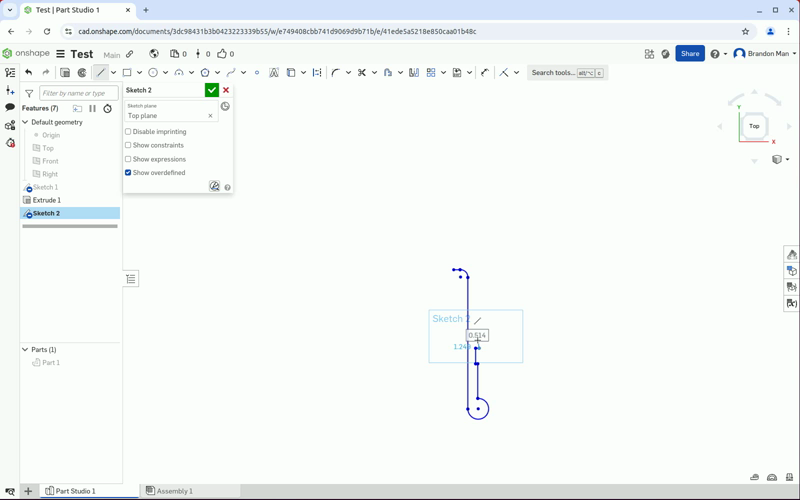
scroll(6)
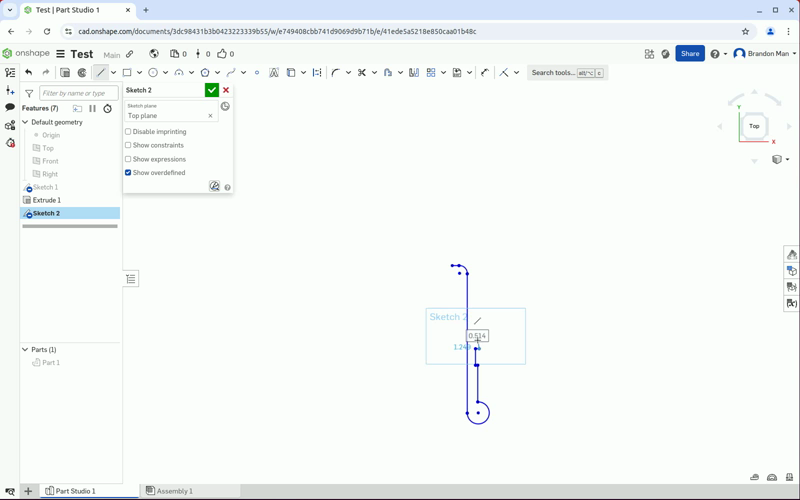
scroll(6)
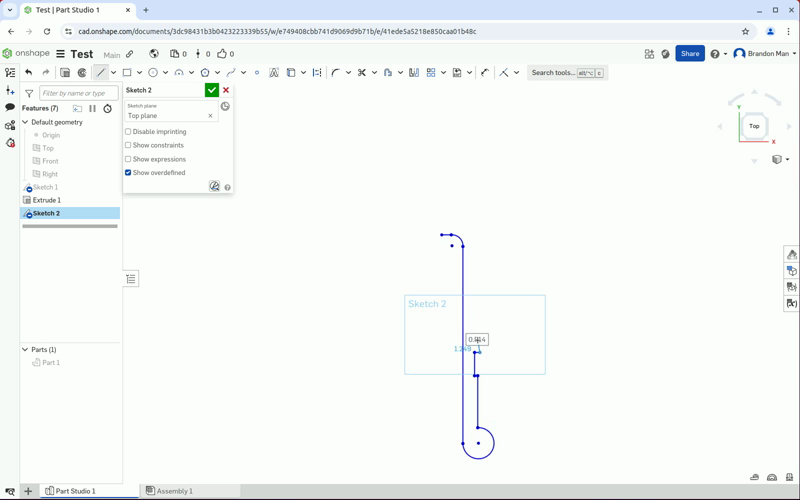
scroll(6)
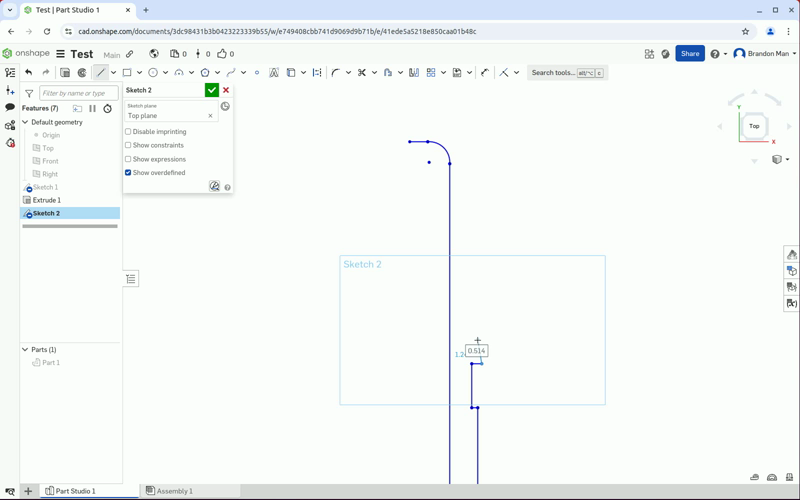
scroll(6)
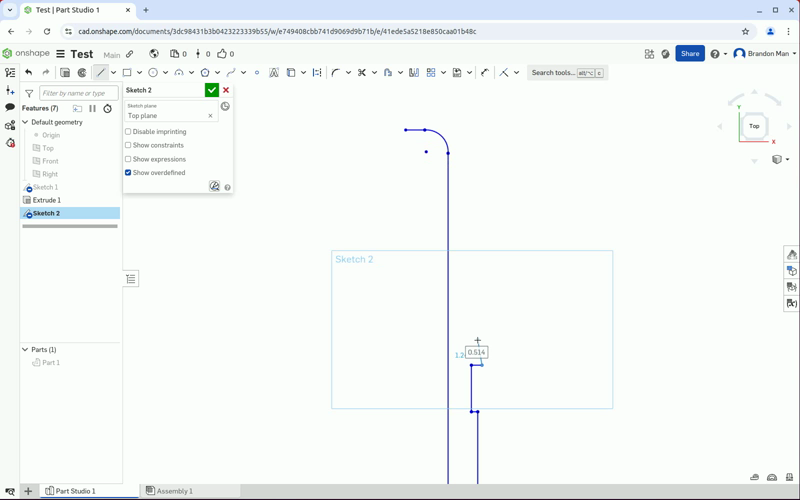
scroll(6)
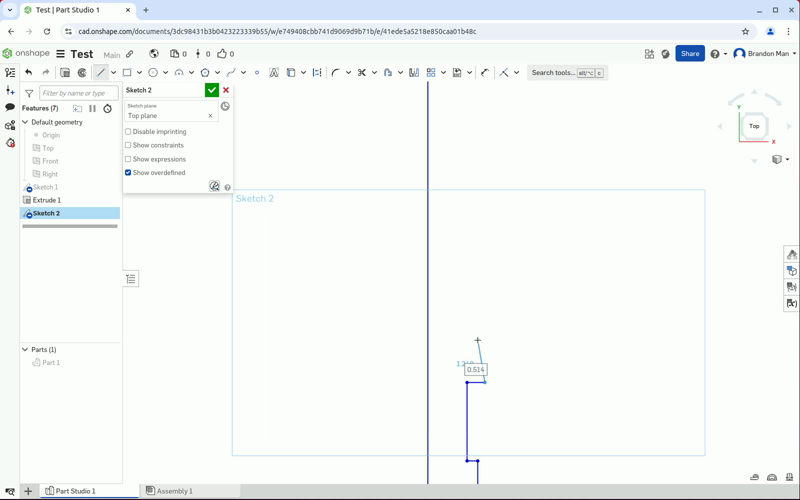
scroll(6)
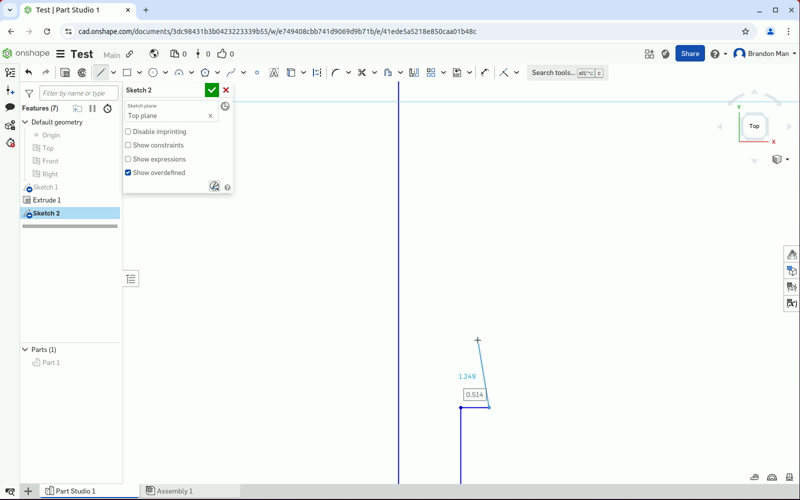
click(477, 339)
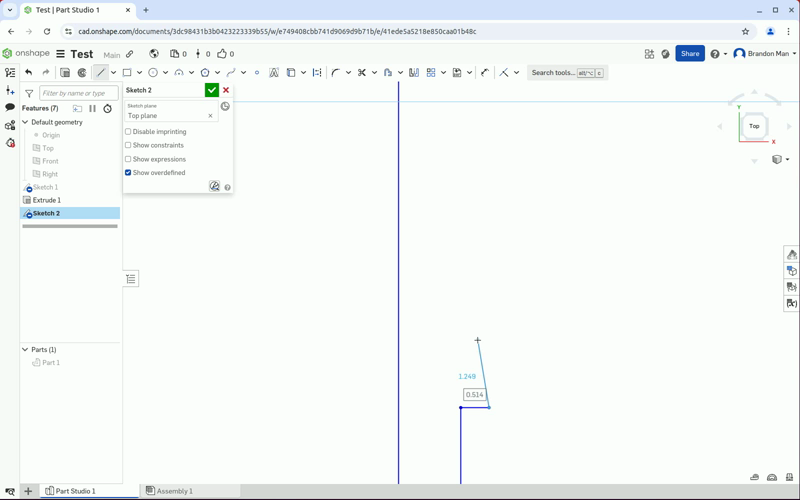
scroll(-6)
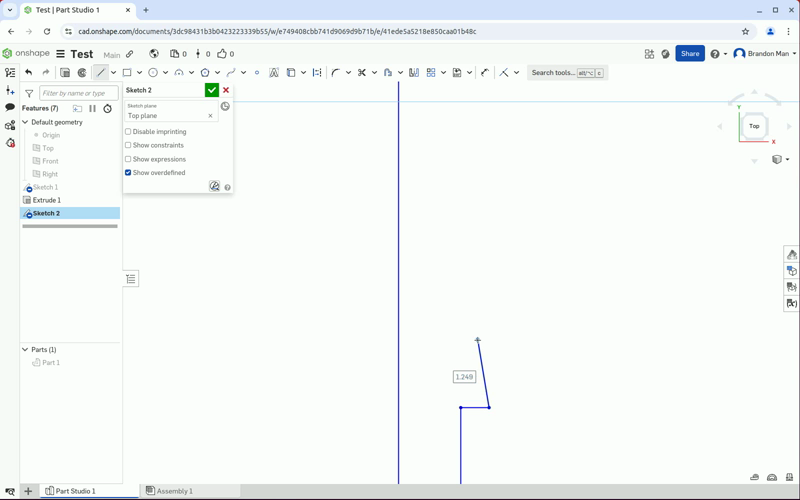
scroll(-6)
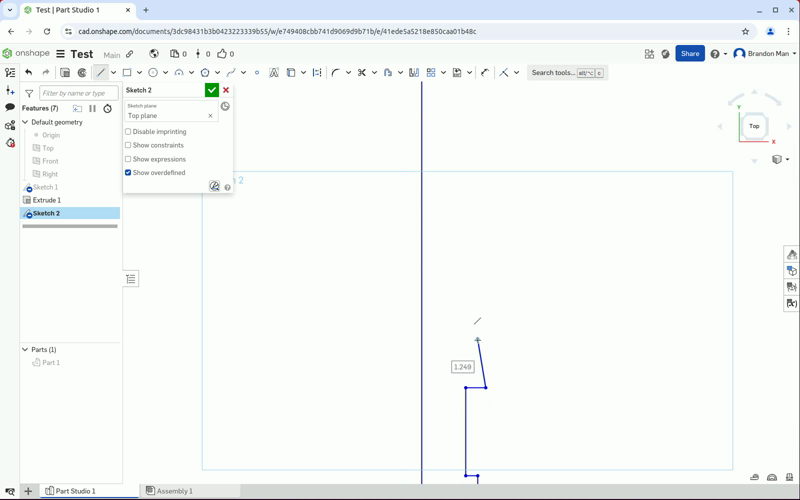
scroll(-6)
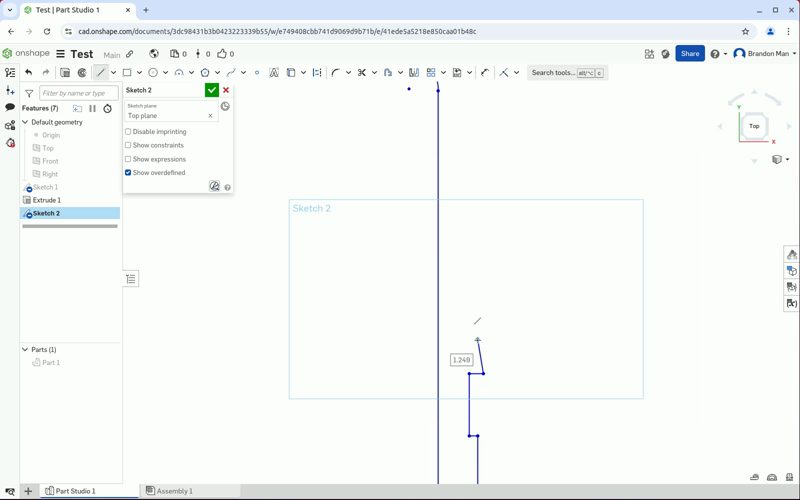
scroll(-6)
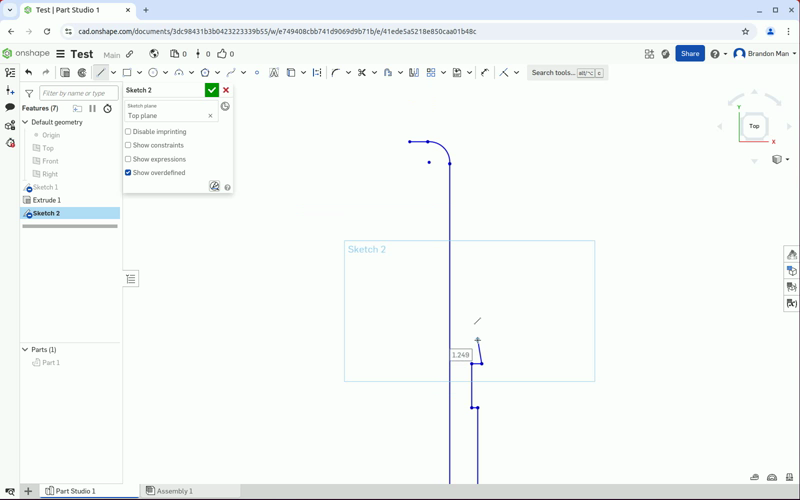
scroll(-6)
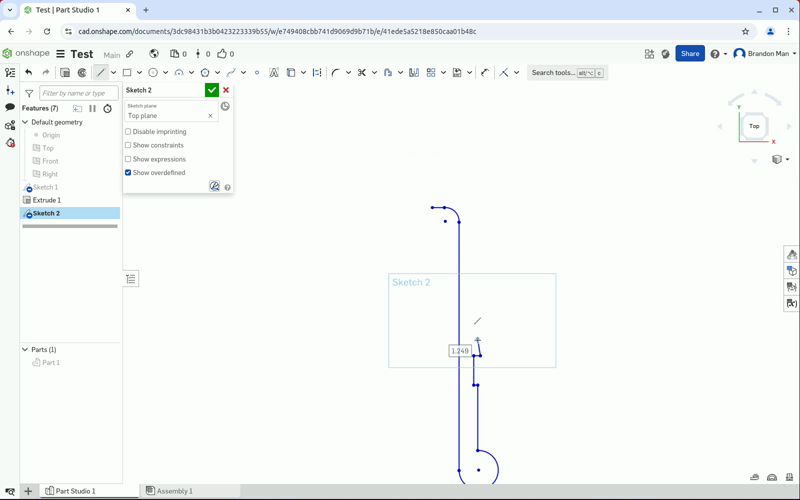
scroll(-6)
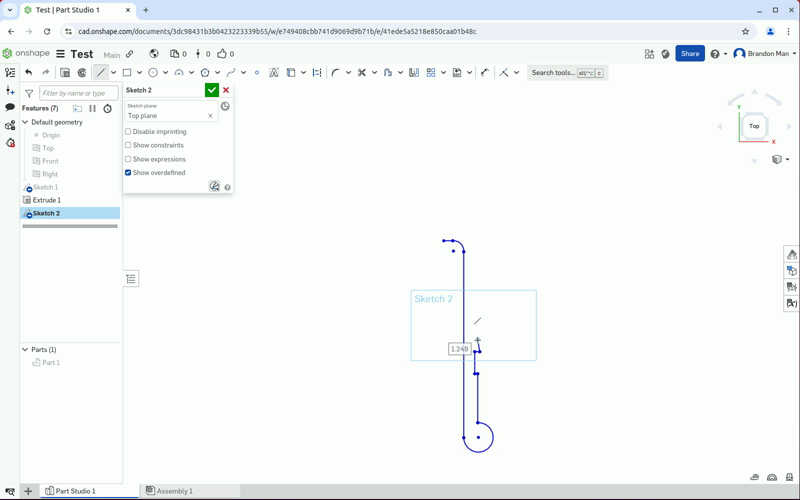
scroll(-6)
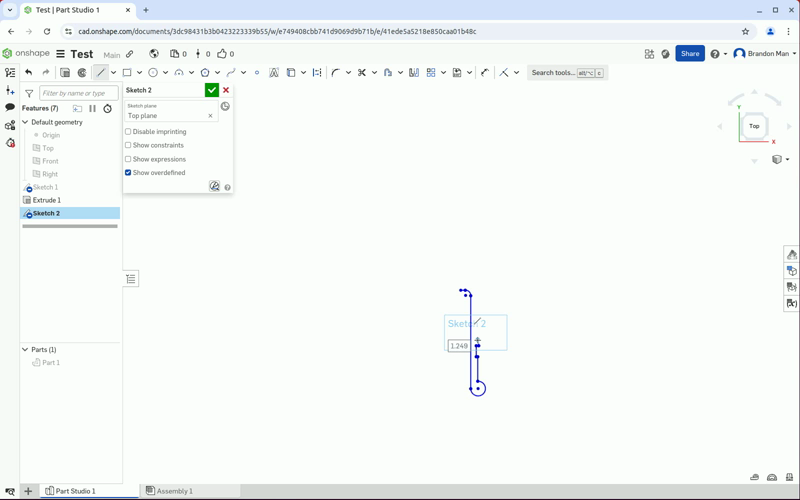
key_up(shift)
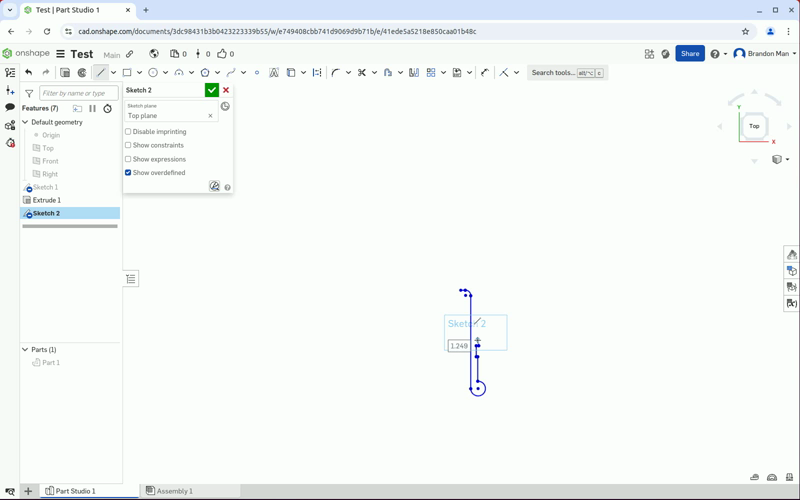
key_down(shift)
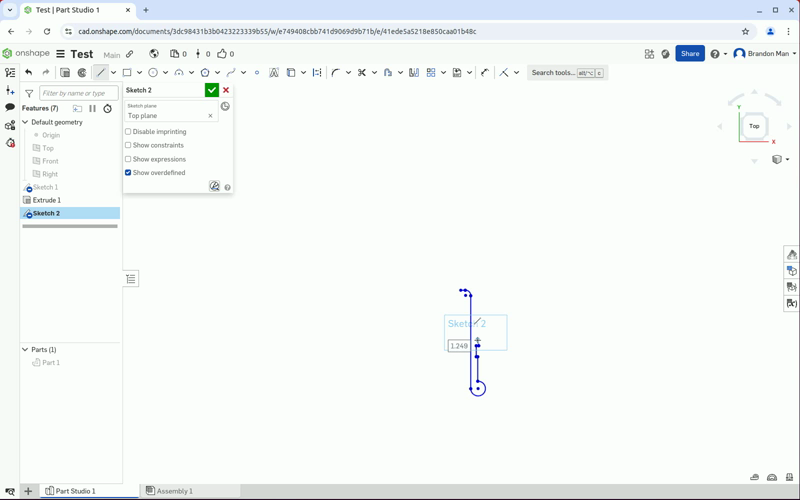
mouse_move(507, 339)
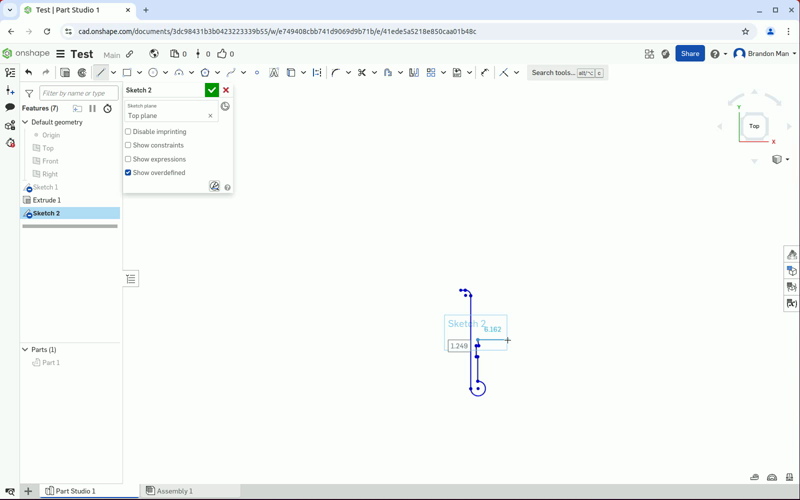
mouse_move(477, 295)
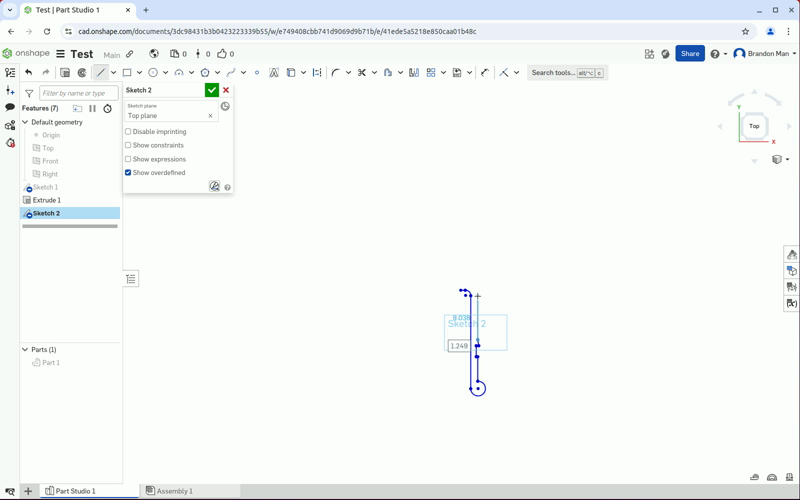
click(477, 295)
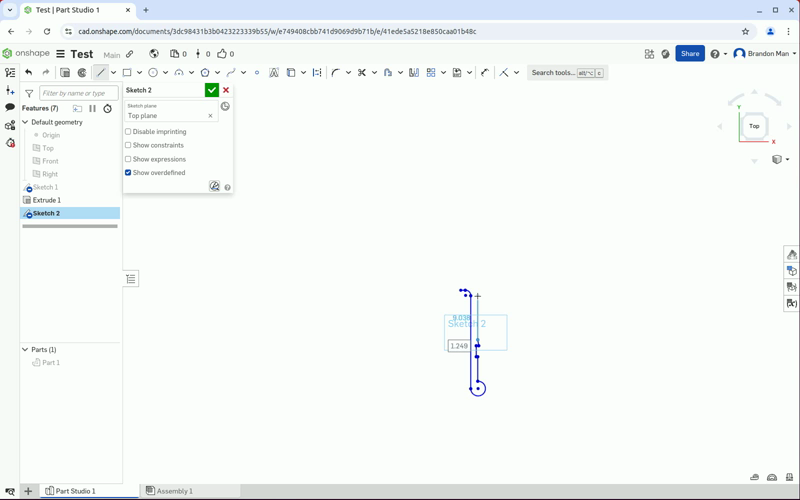
key_up(shift)
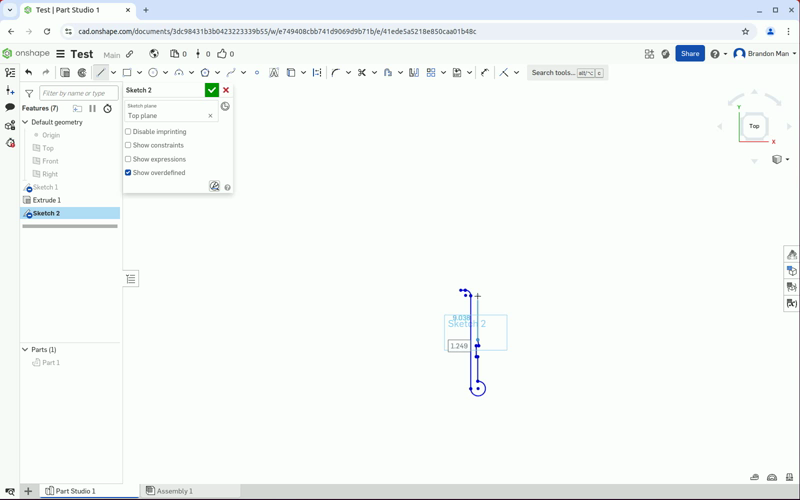
key(esc)
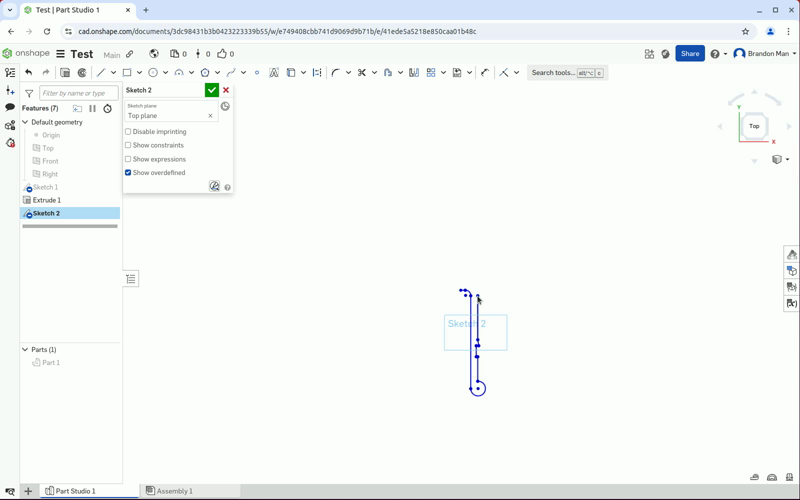
key(a)
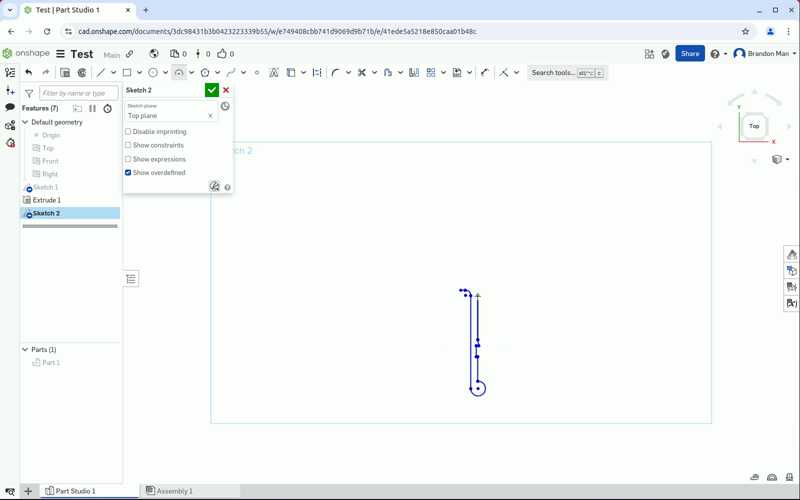
mouse_move(477, 295)
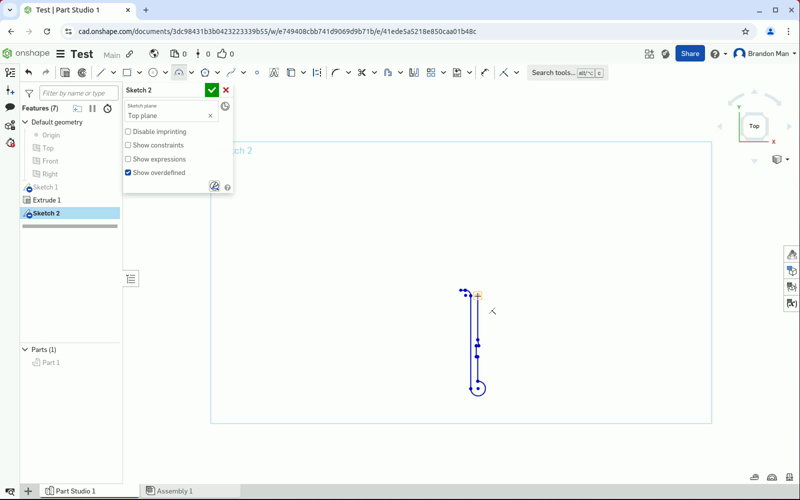
click(477, 295)
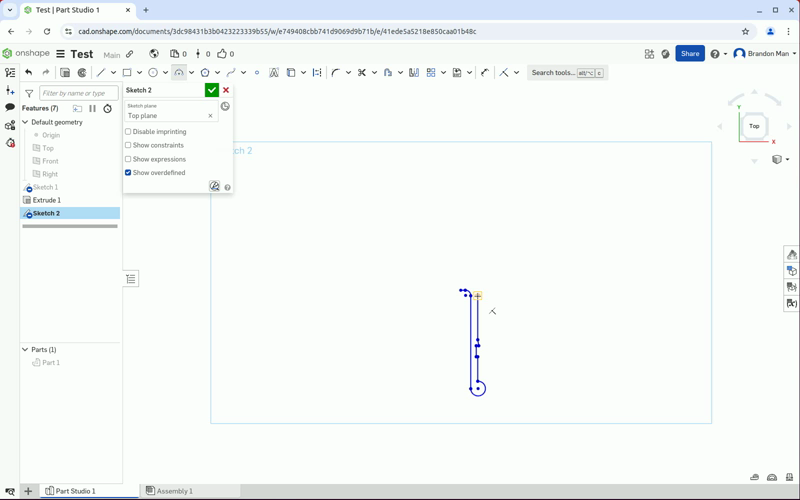
key_down(shift)
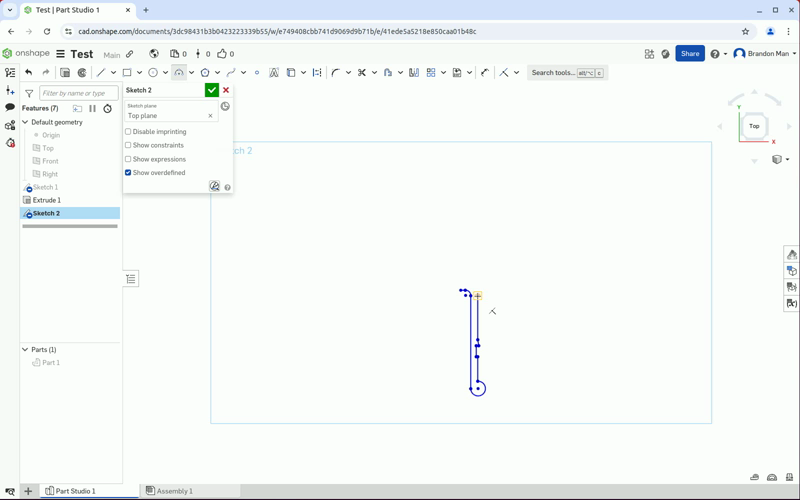
mouse_move(465, 283)
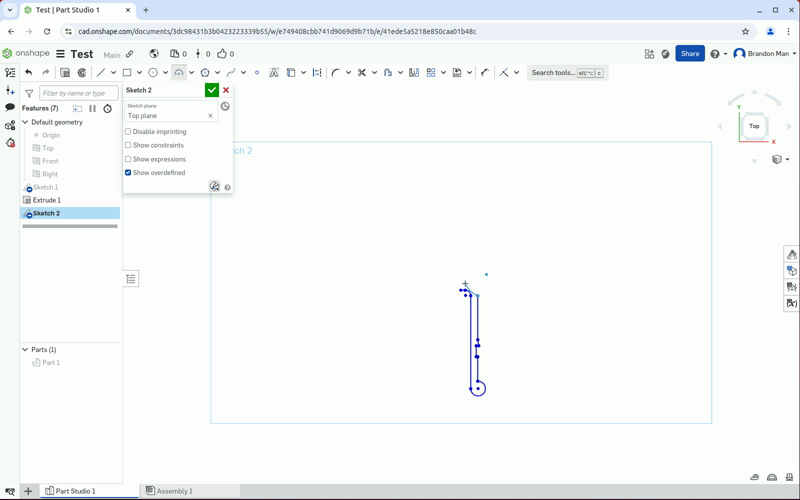
click(465, 283)
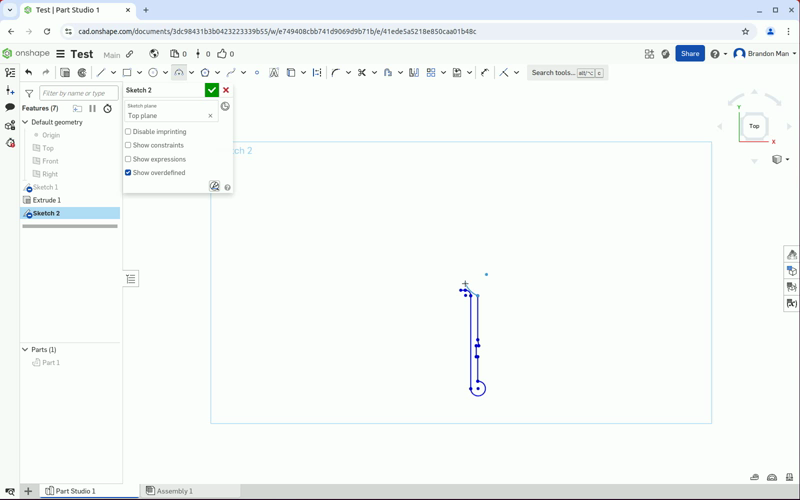
mouse_move(474, 286)
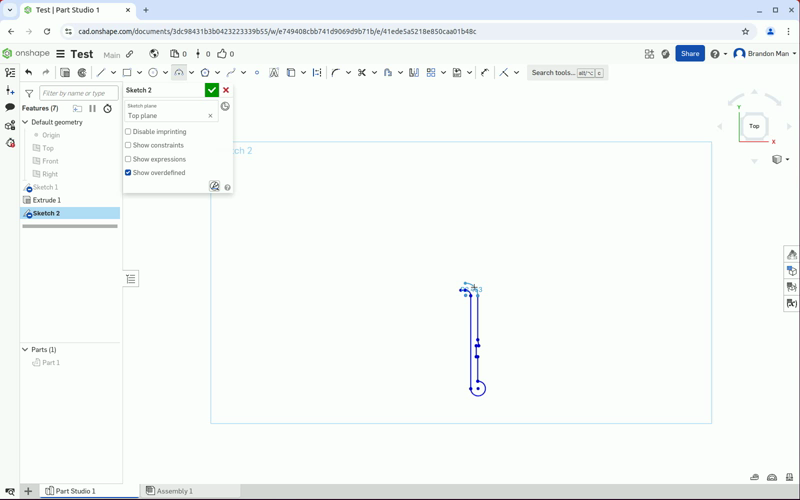
click(474, 286)
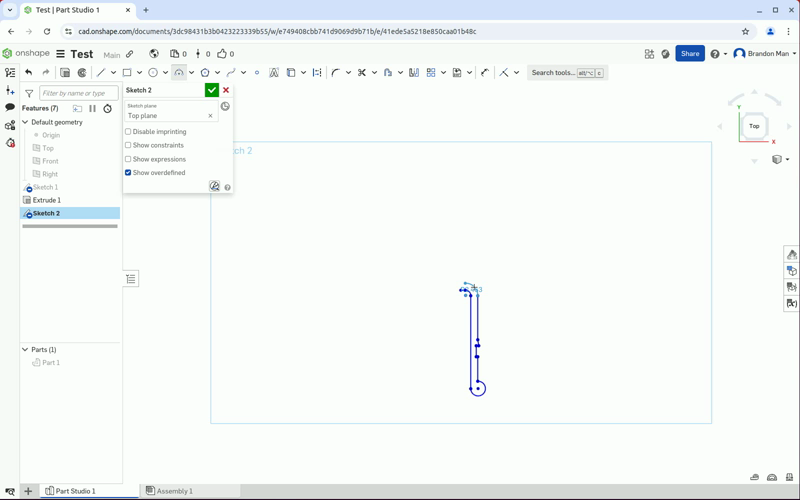
key_up(shift)
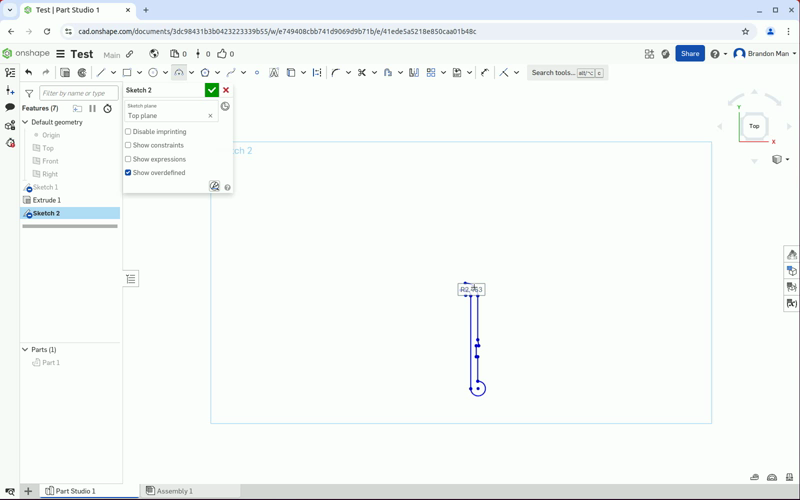
key(esc)
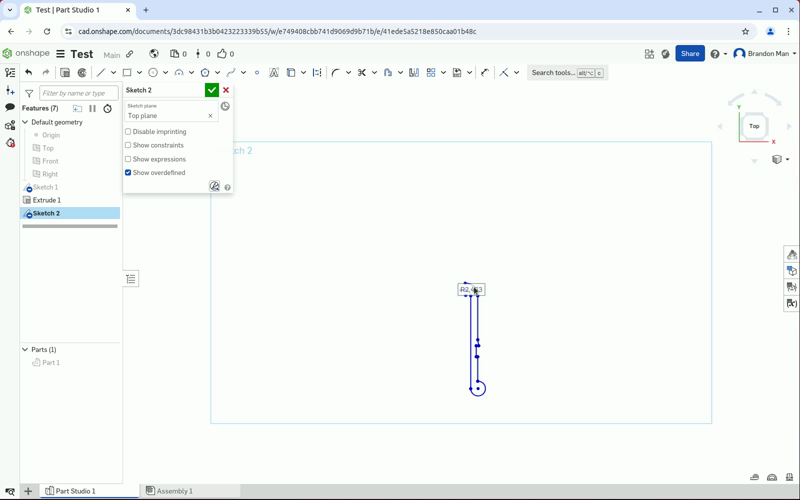
key(l)
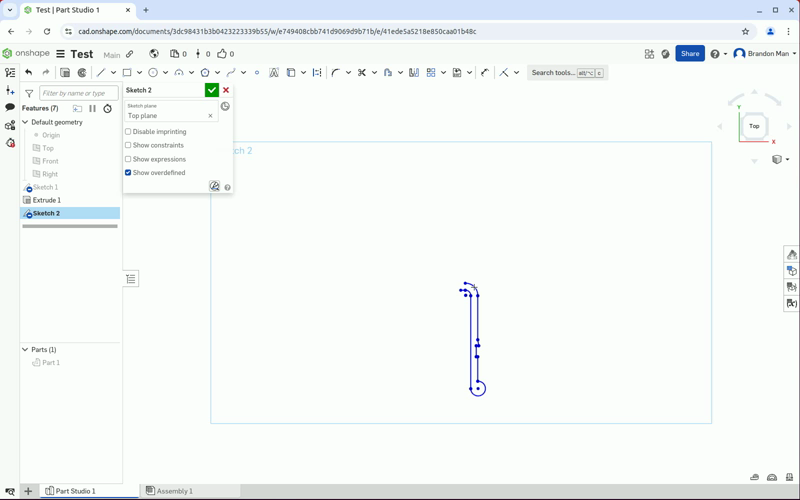
mouse_move(465, 283)
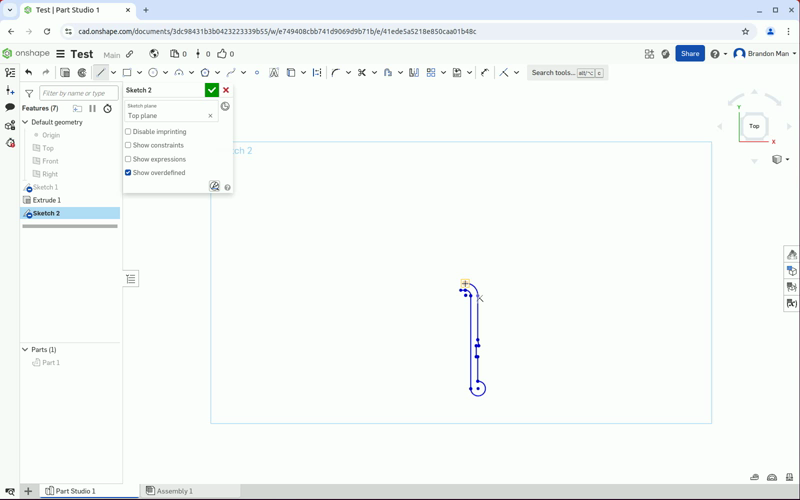
click(465, 283)
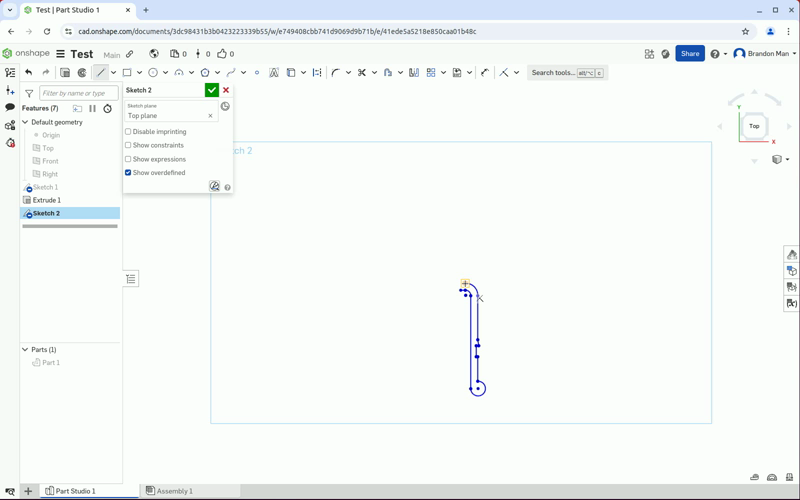
key_down(shift)
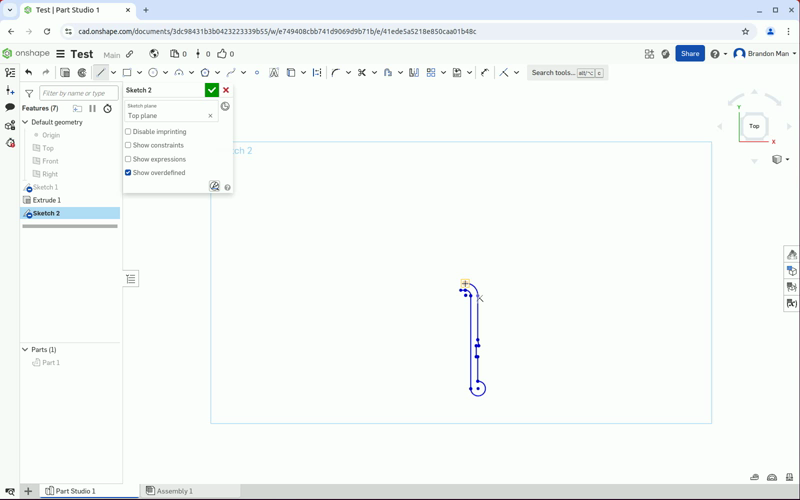
mouse_move(495, 283)
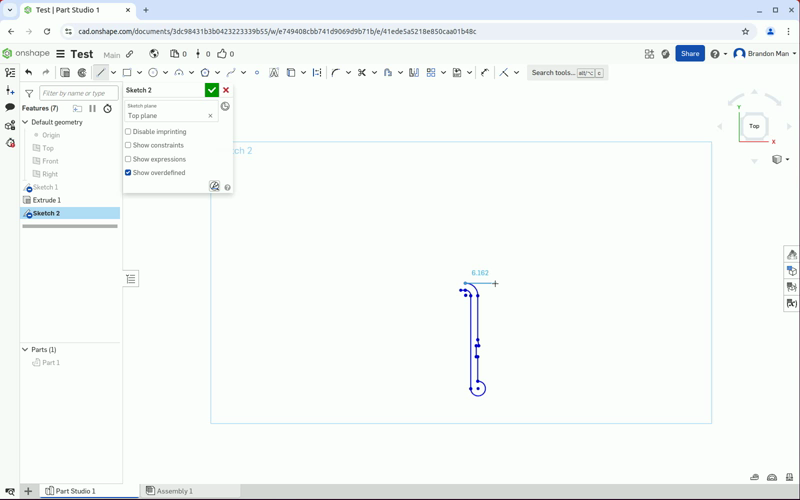
mouse_move(460, 283)
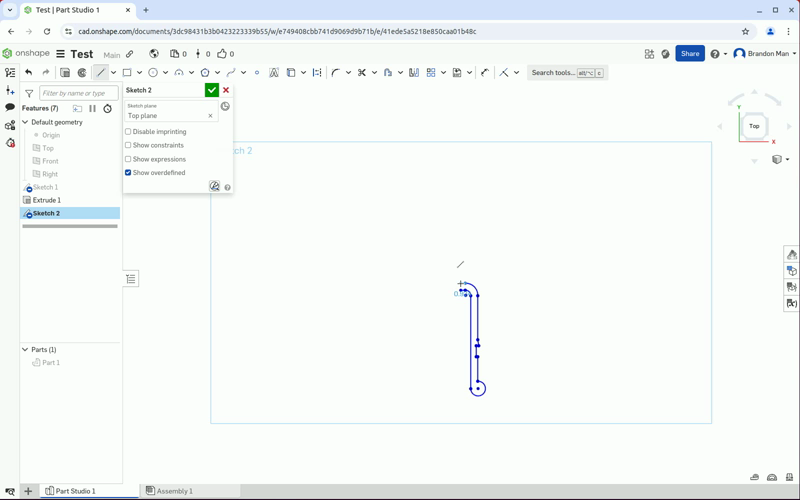
scroll(6)
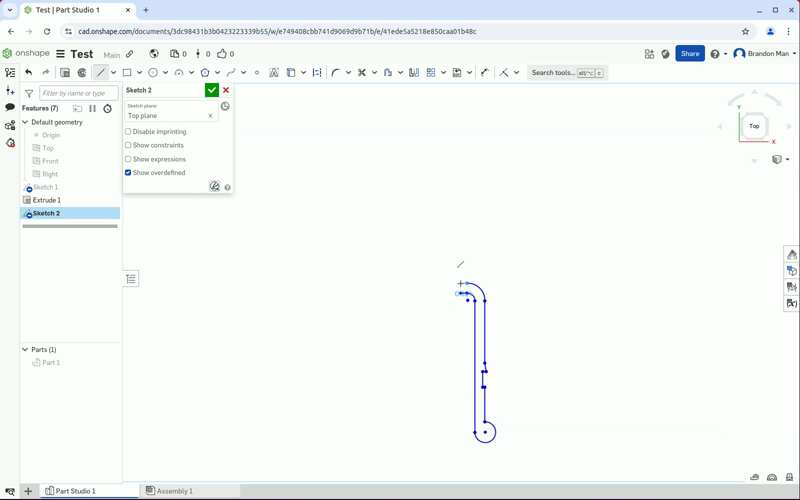
scroll(6)
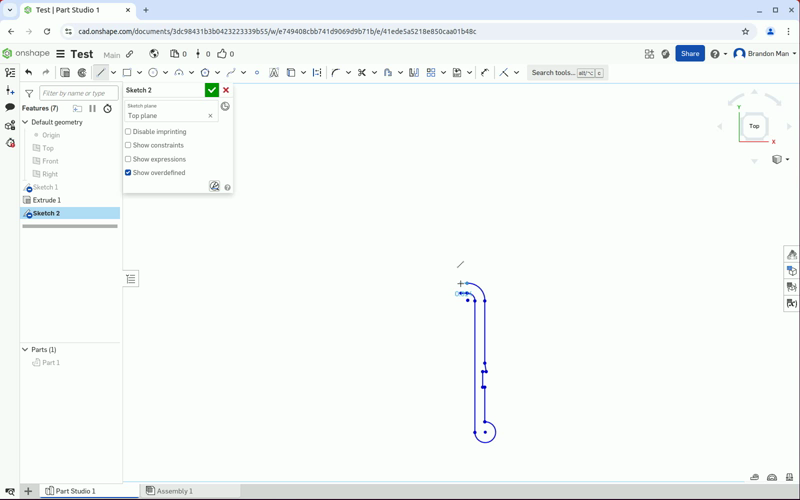
scroll(6)
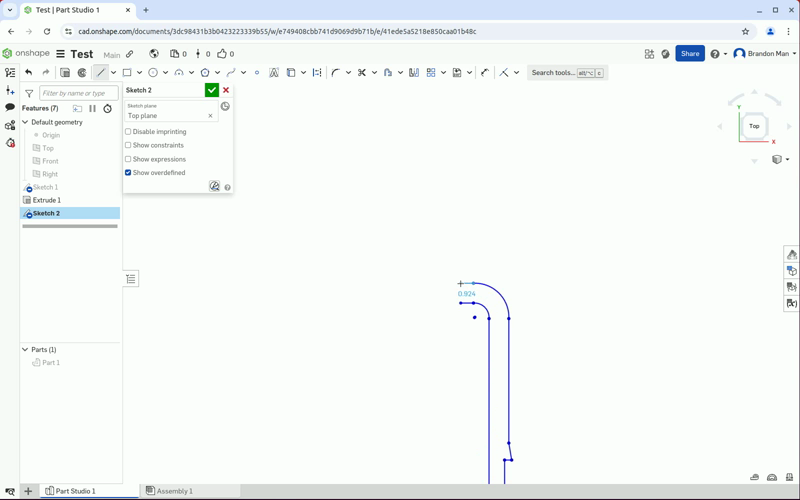
scroll(6)
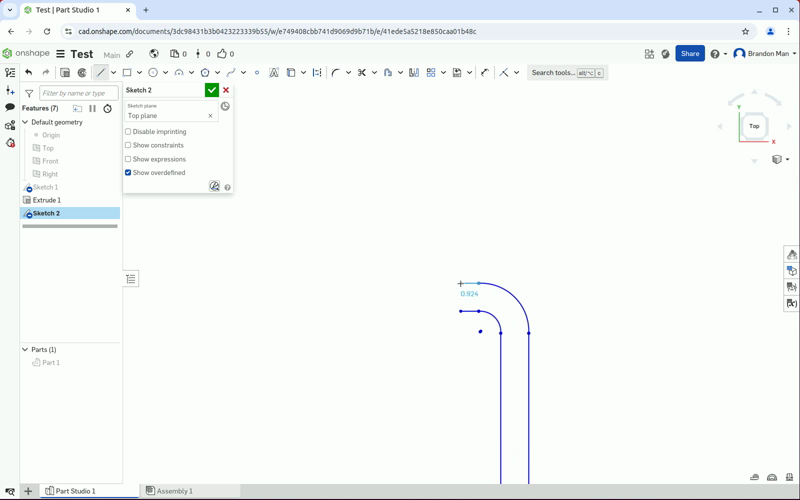
scroll(6)
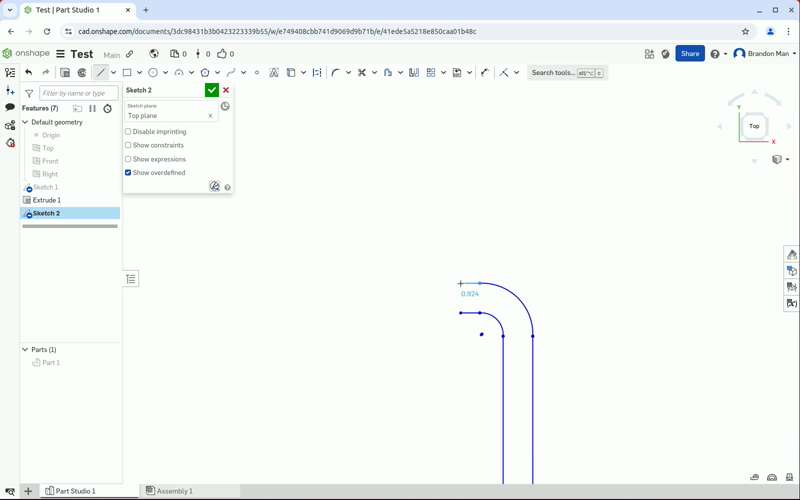
scroll(6)
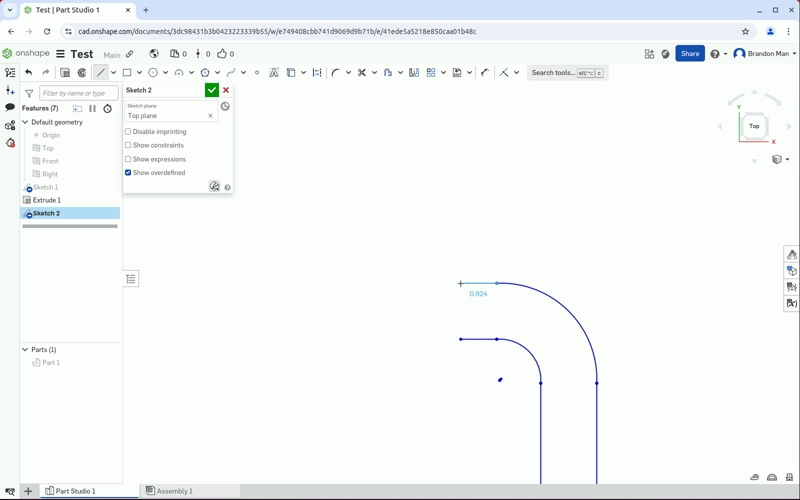
scroll(6)
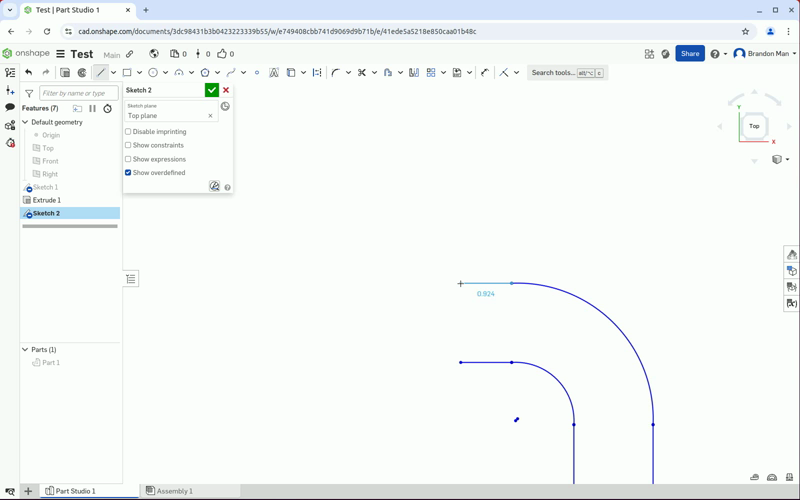
click(460, 283)
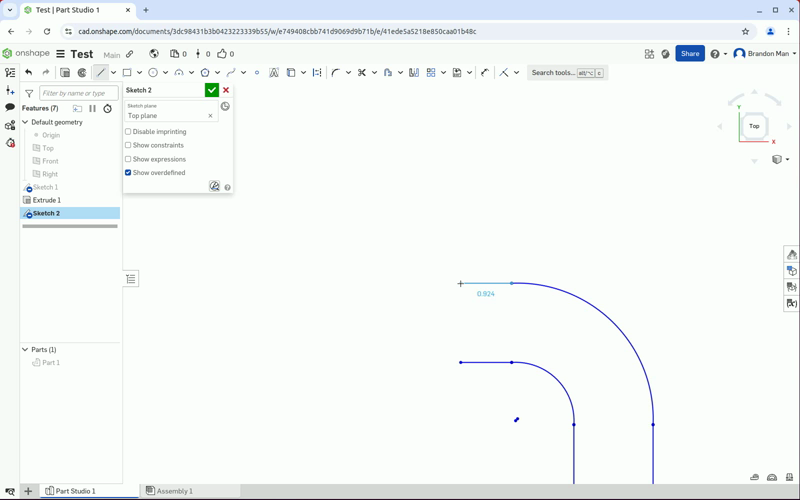
scroll(-6)
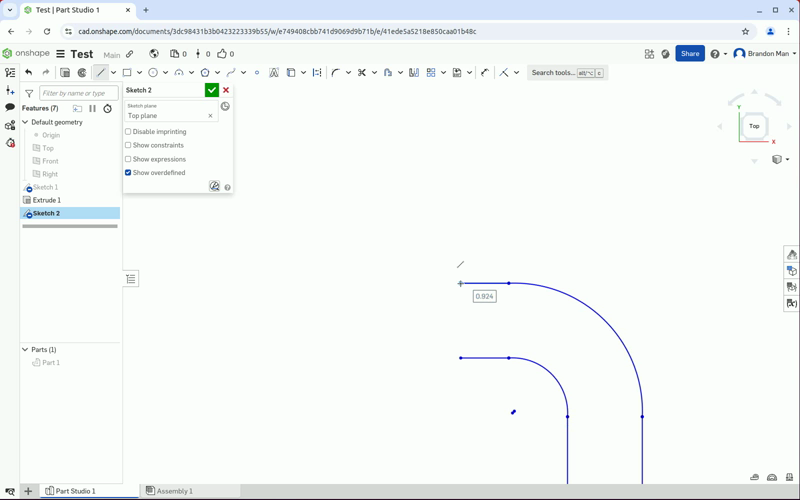
scroll(-6)
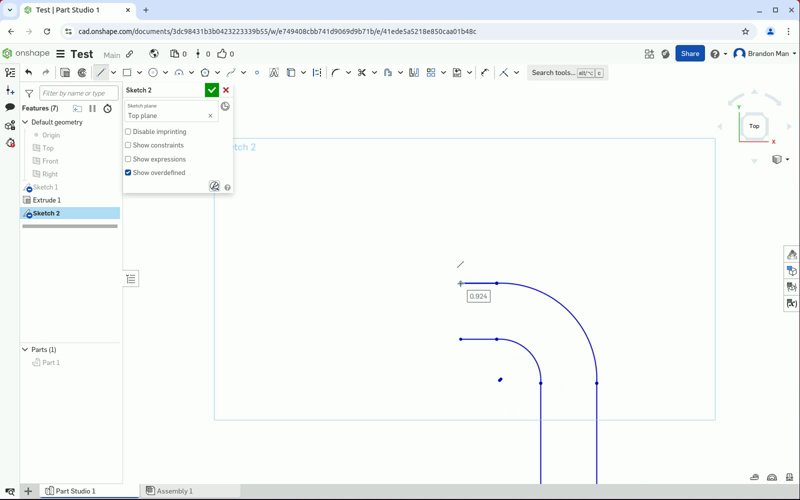
scroll(-6)
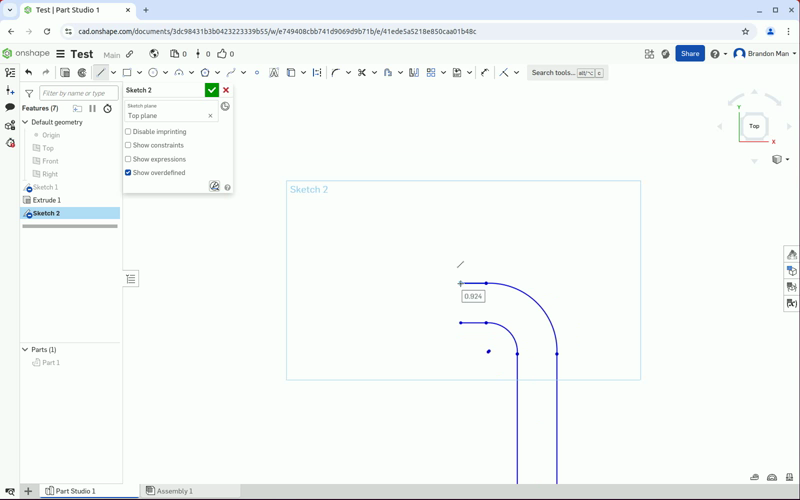
scroll(-6)
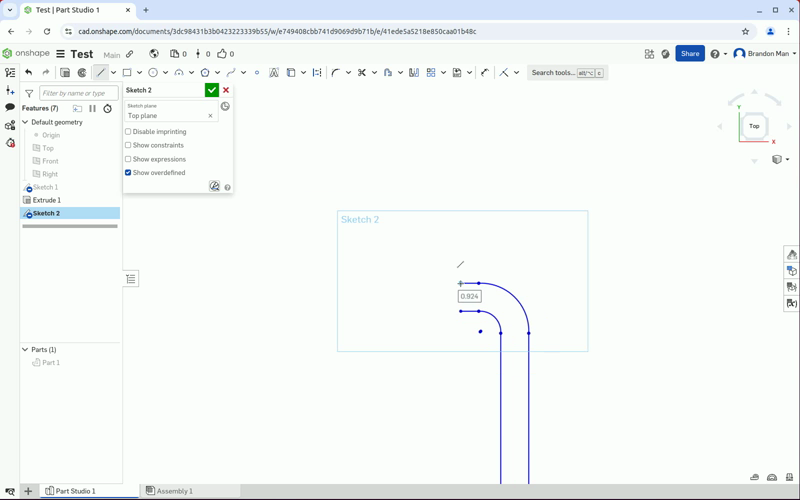
scroll(-6)
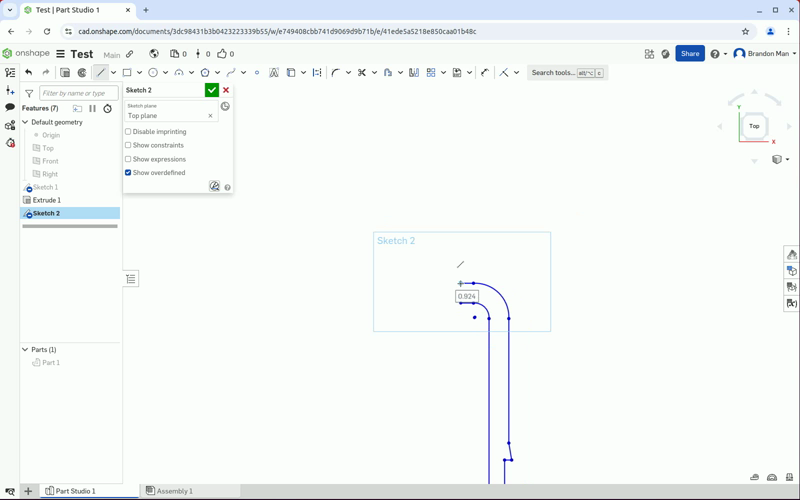
scroll(-6)
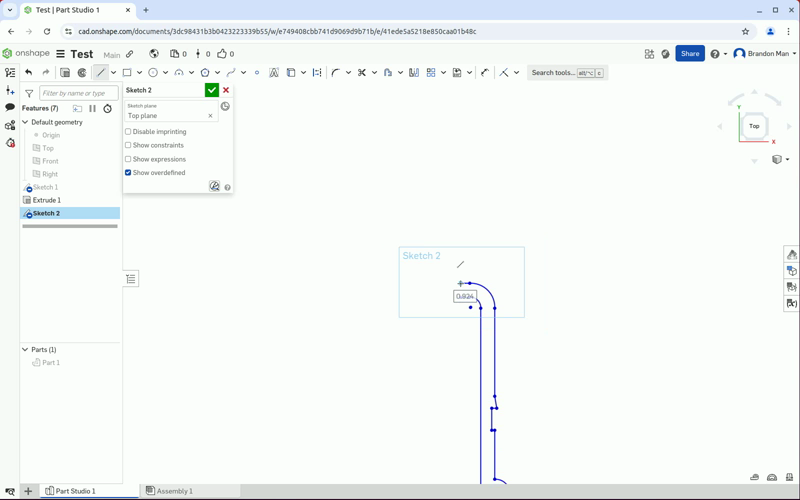
scroll(-6)
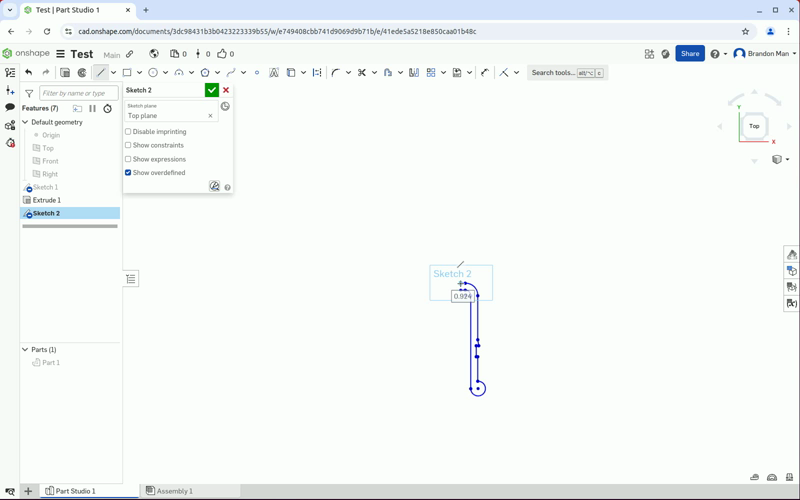
key_up(shift)
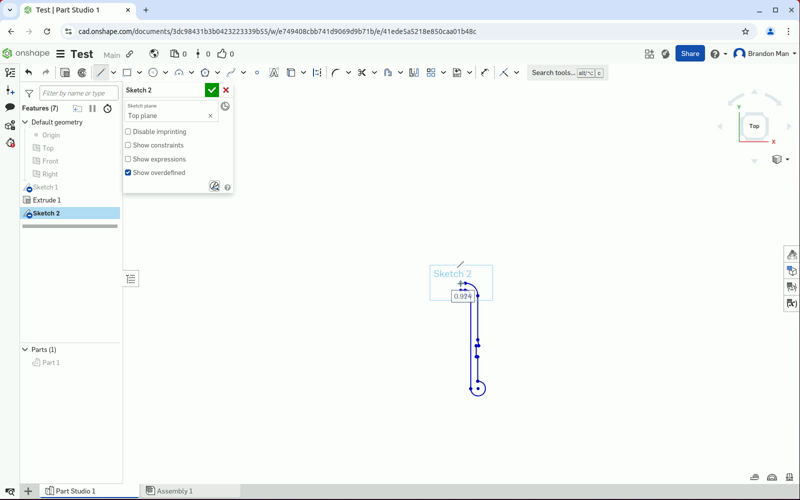
mouse_move(490, 283)
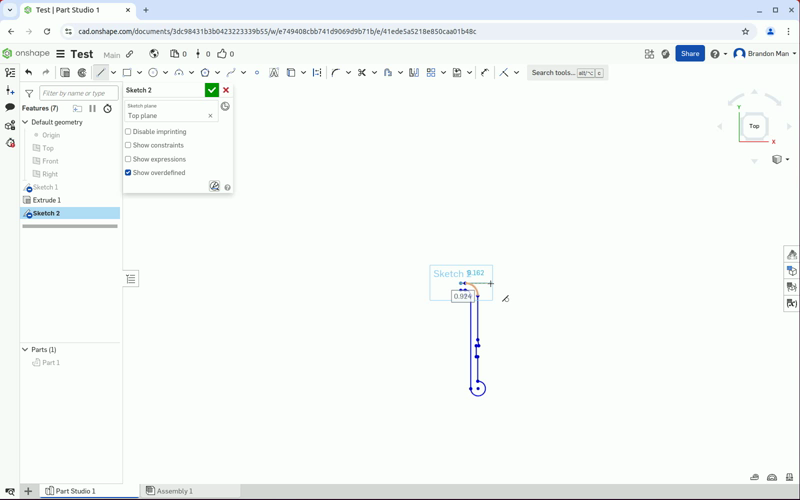
key_down(shift)
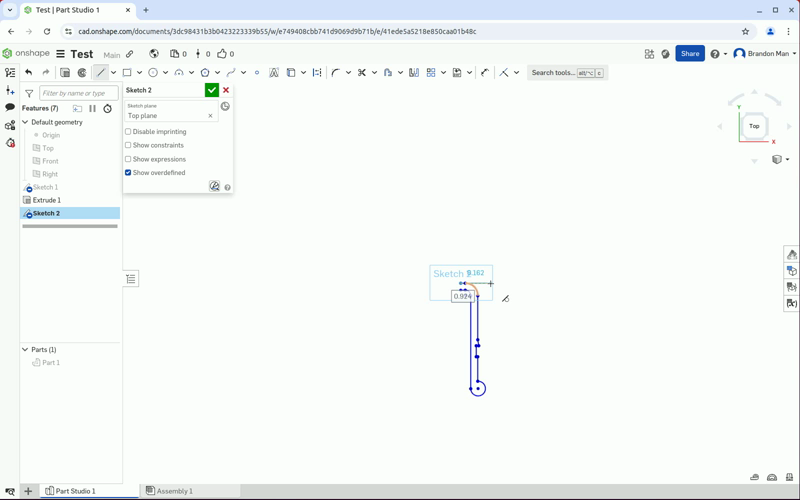
mouse_move(460, 290)
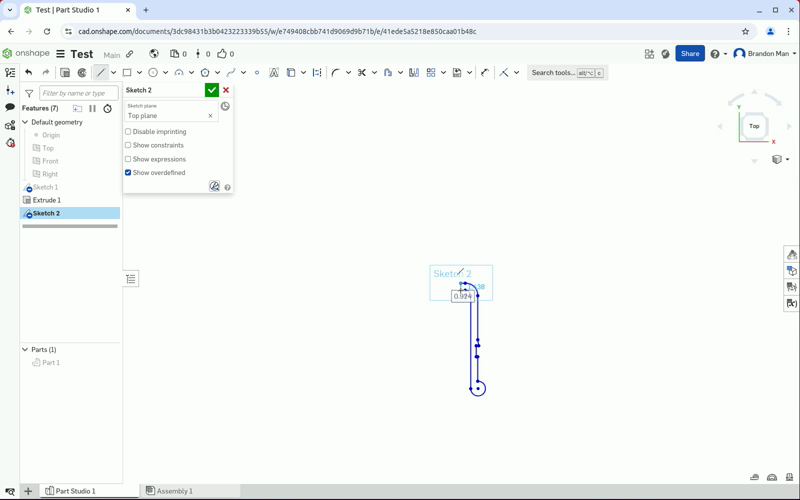
scroll(6)
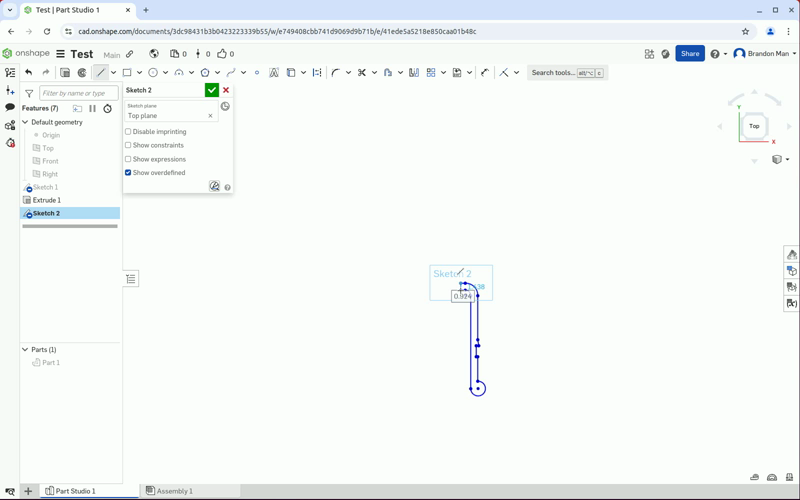
scroll(6)
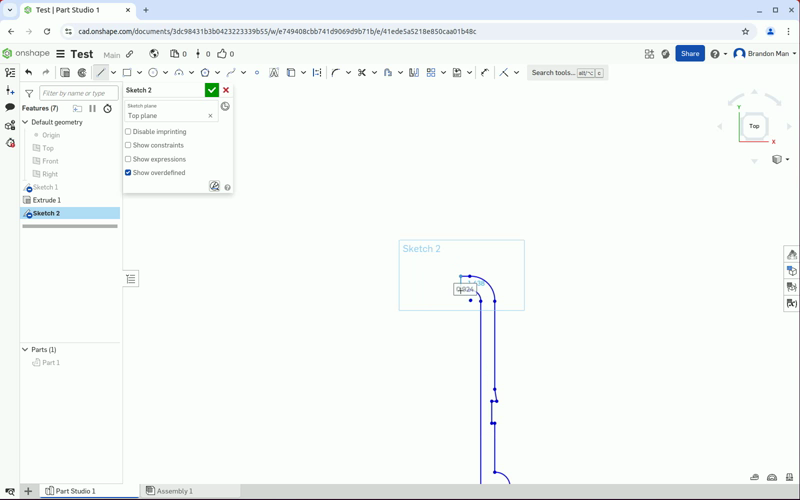
scroll(6)
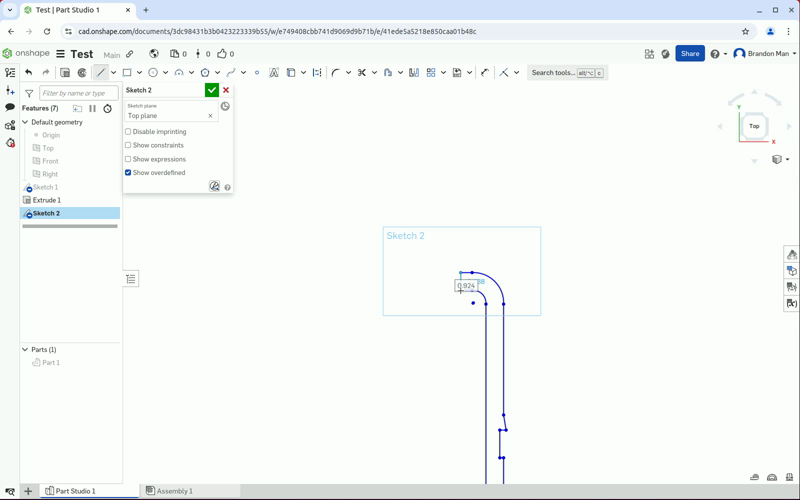
scroll(6)
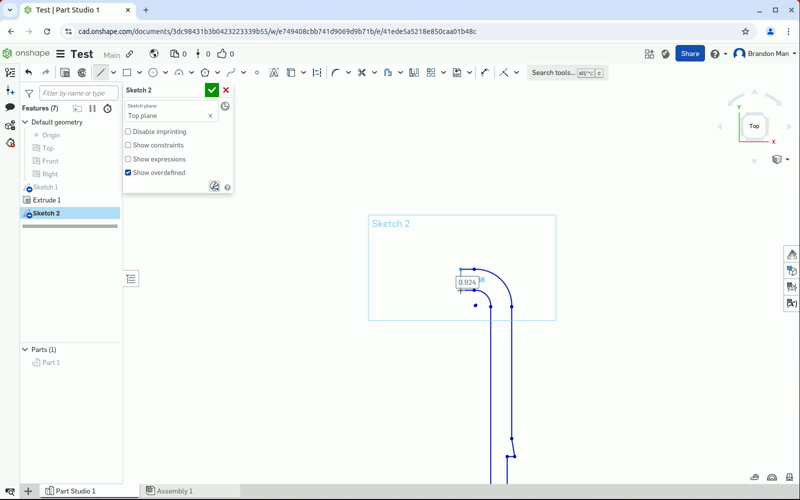
scroll(6)
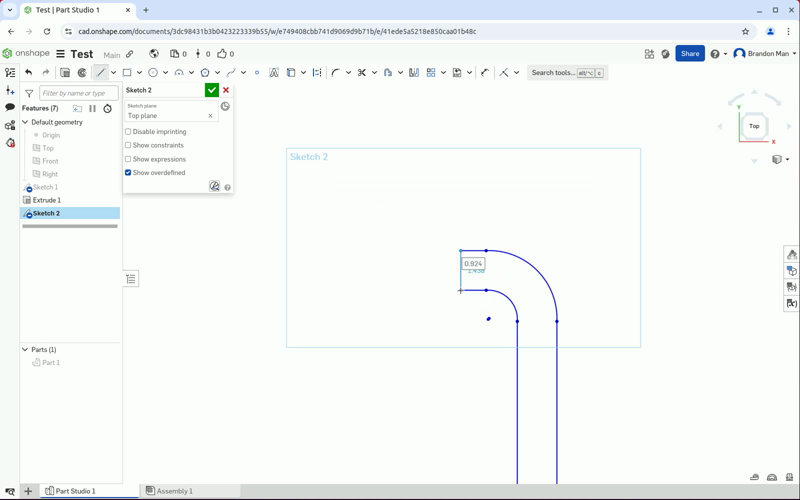
scroll(6)
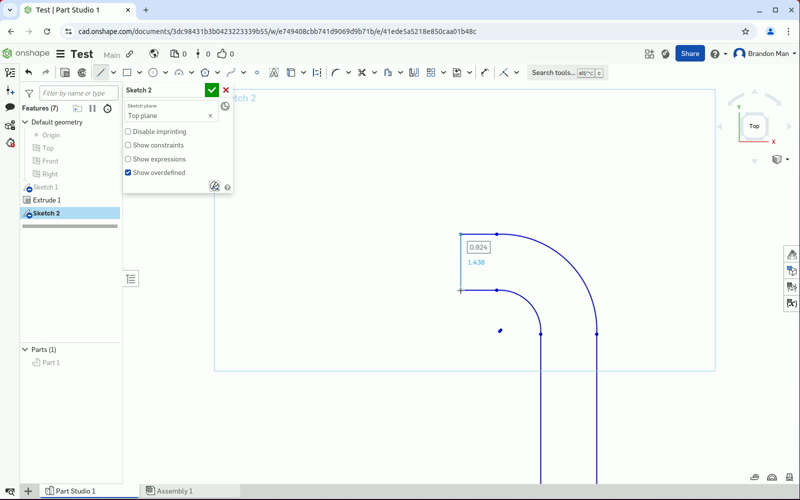
scroll(6)
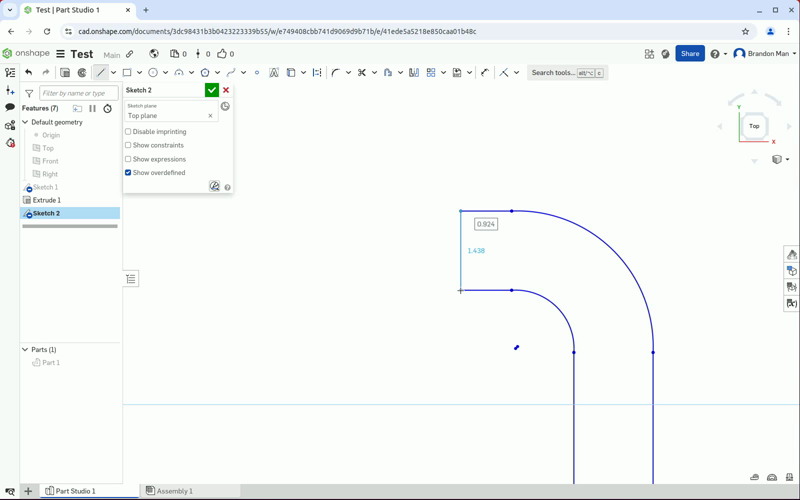
key_up(shift)
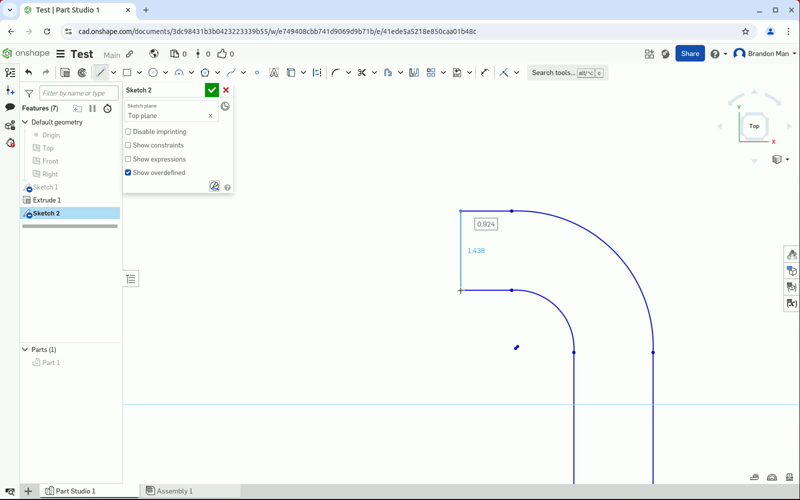
click(460, 290)
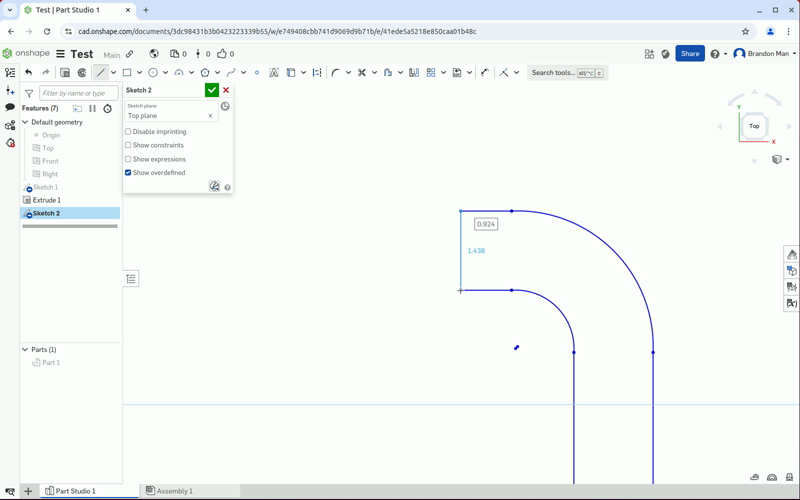
scroll(-6)
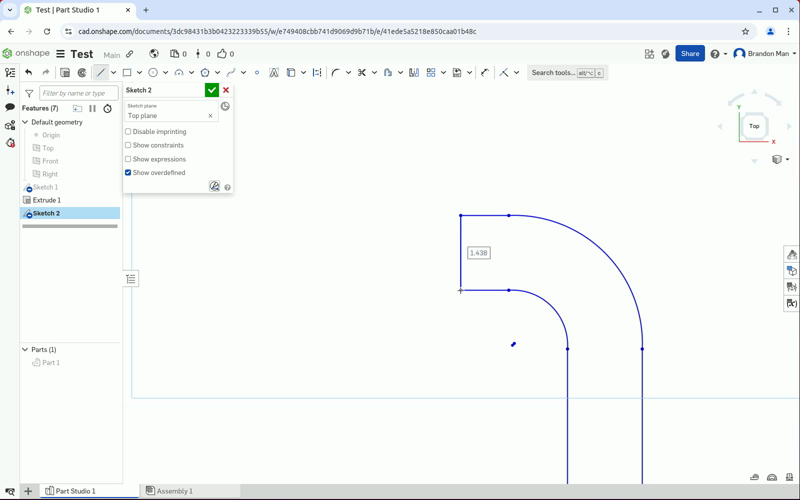
scroll(-6)
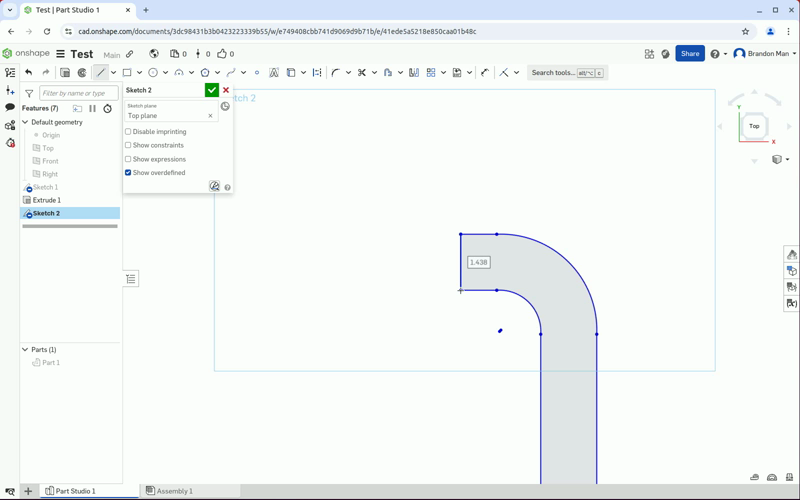
scroll(-6)
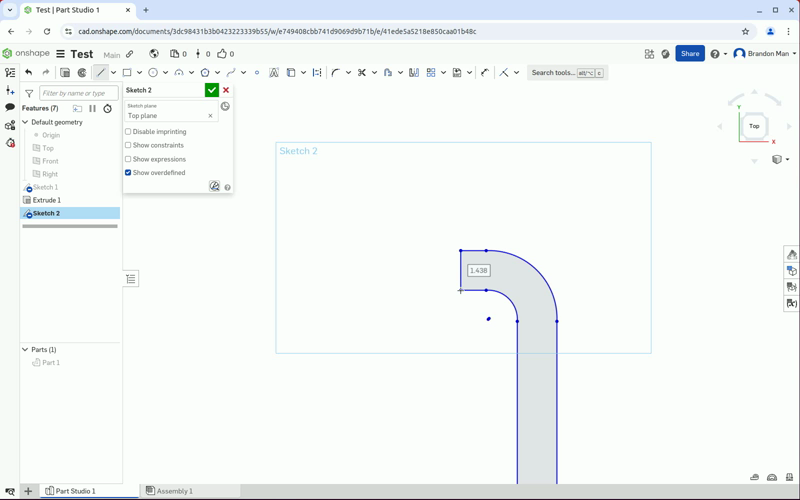
scroll(-6)
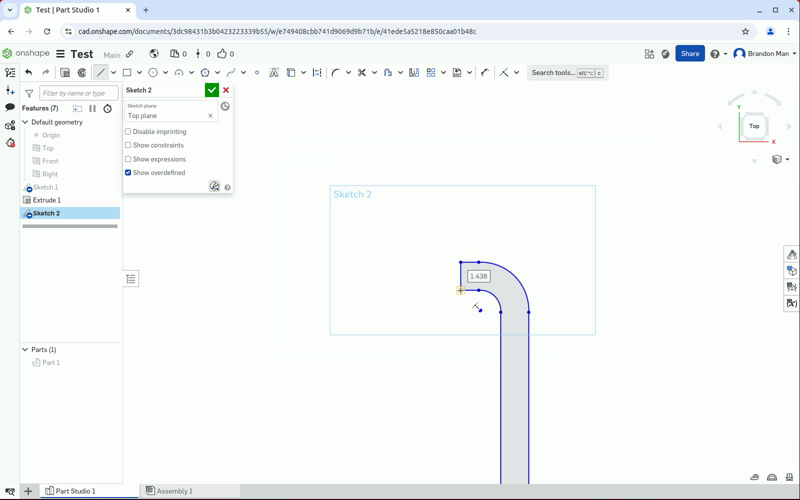
scroll(-6)
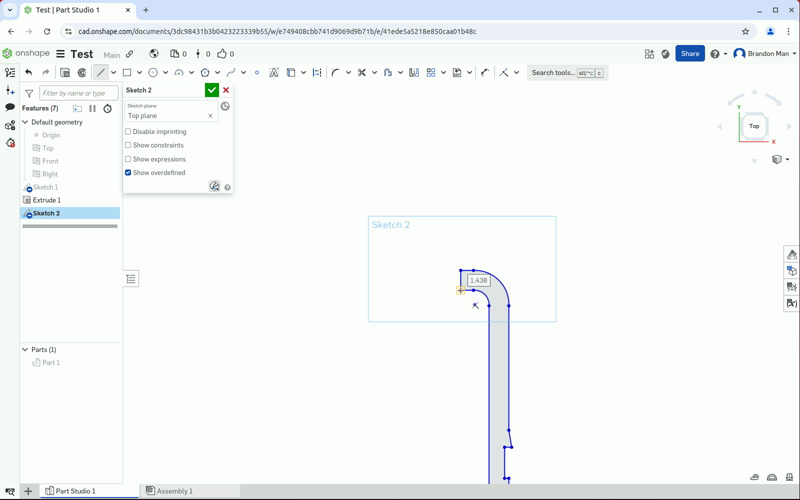
scroll(-6)
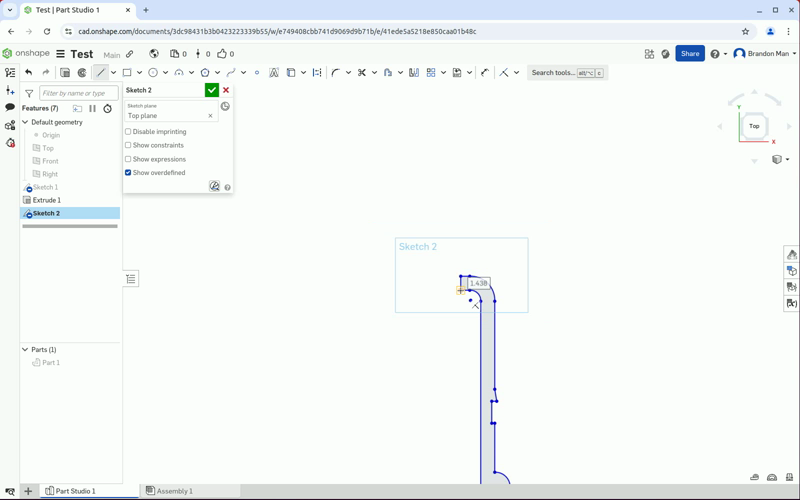
scroll(-6)
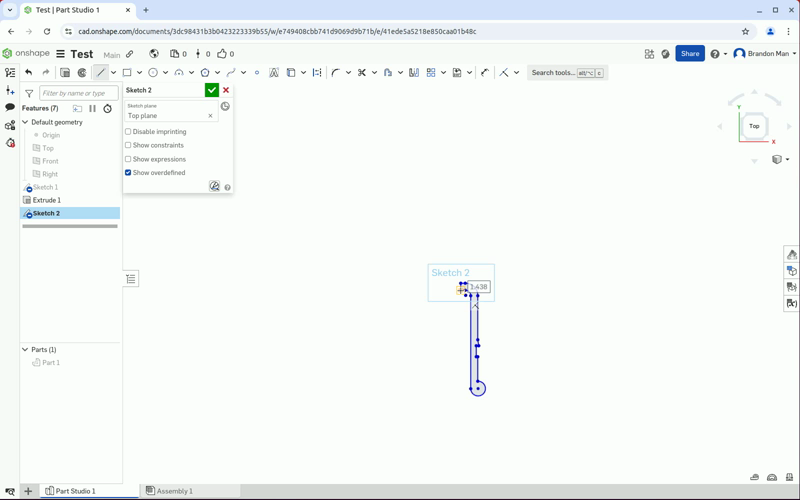
key(esc)
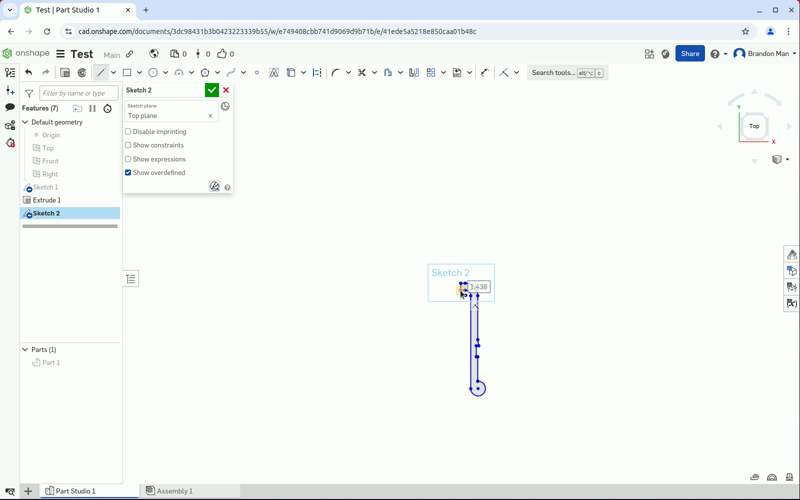
mouse_move(475, 361)
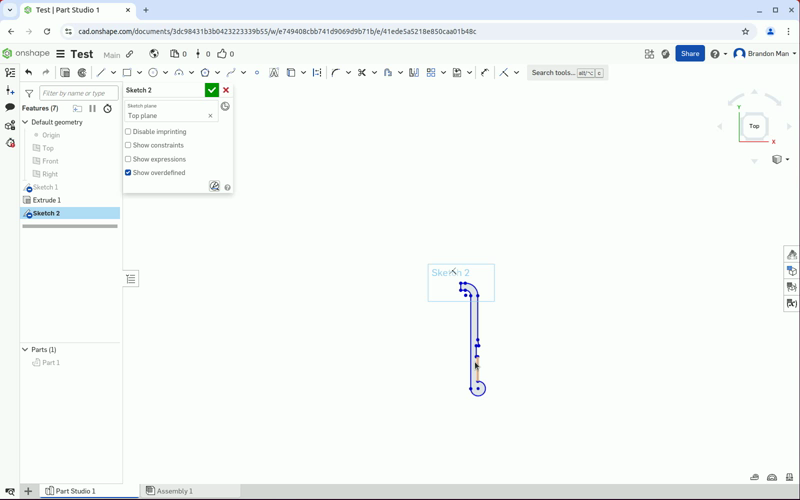
scroll(6)
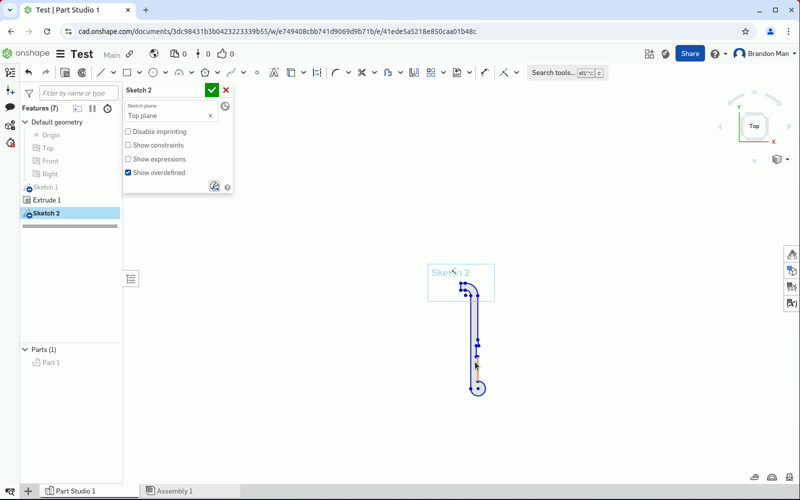
scroll(6)
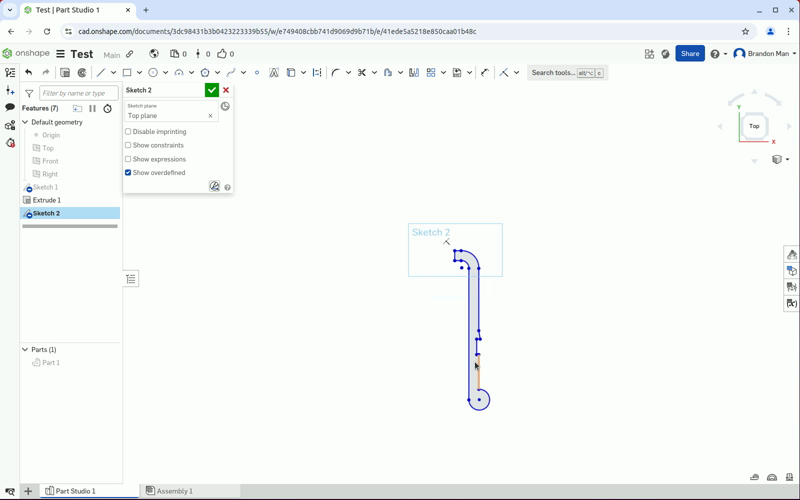
scroll(6)
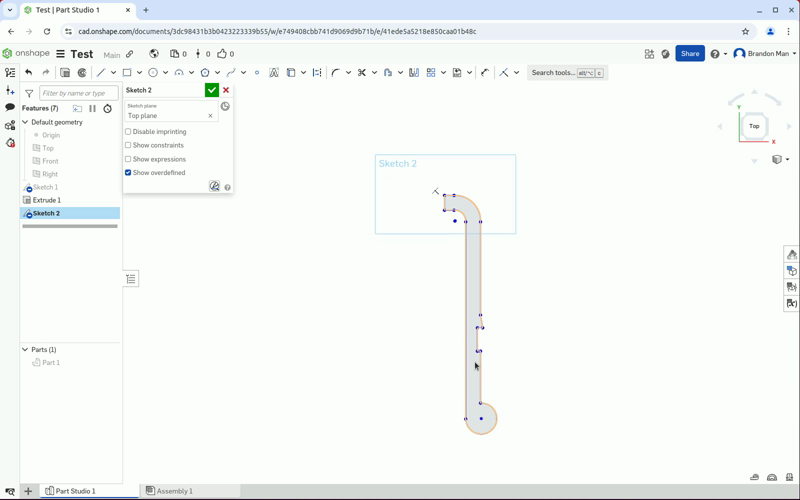
scroll(6)
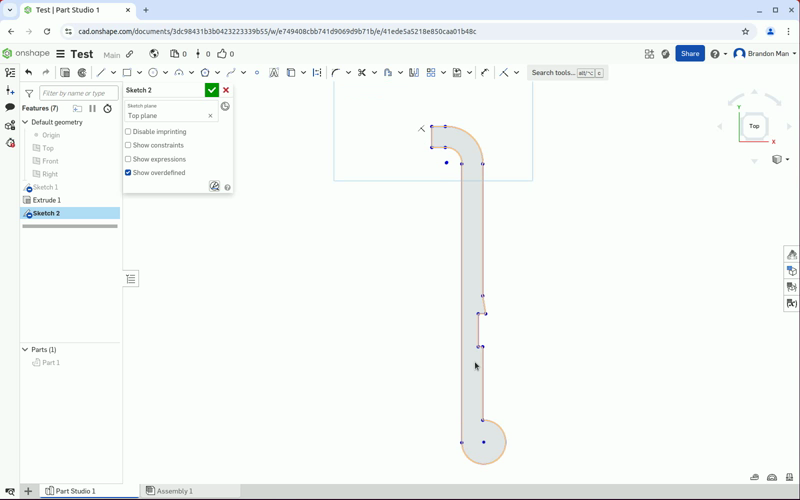
scroll(6)
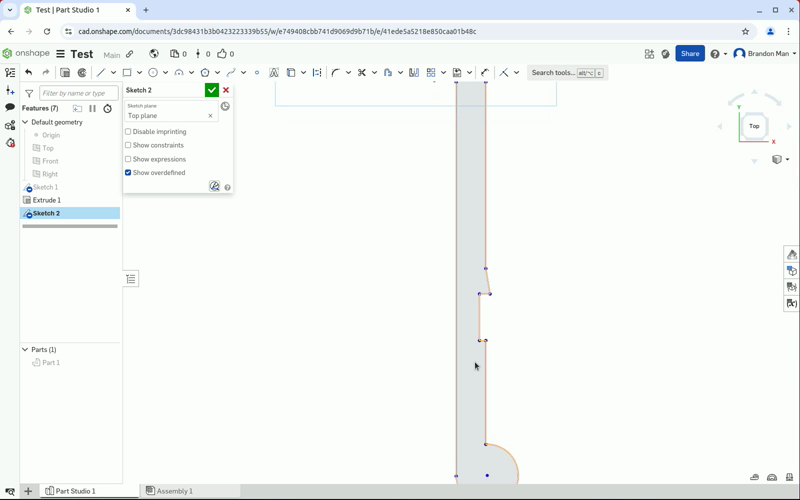
scroll(6)
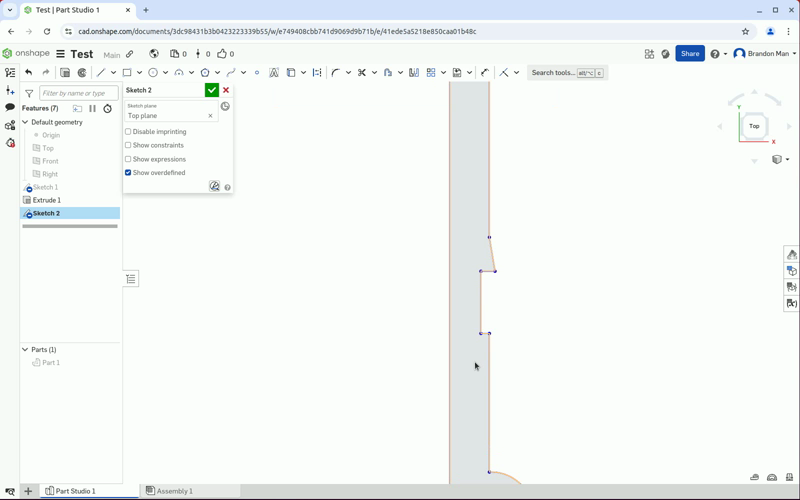
scroll(6)
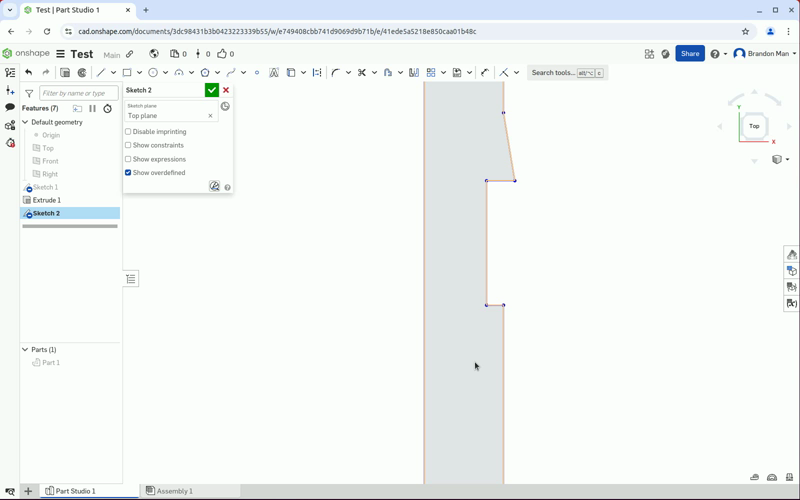
click(475, 361)
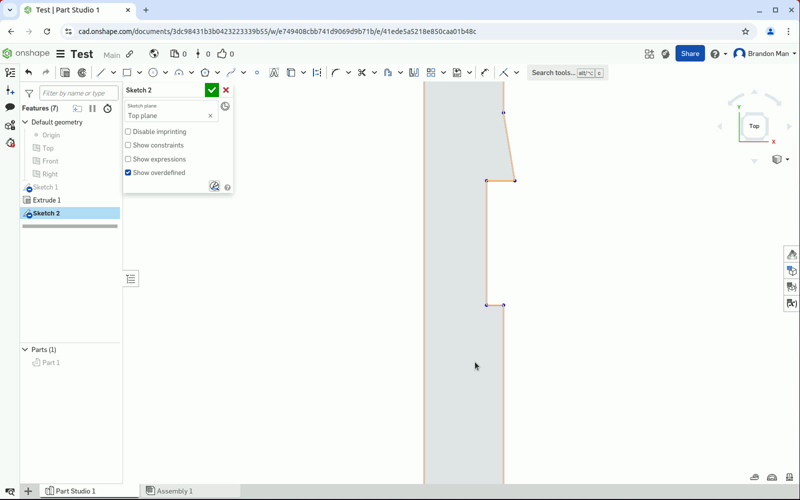
scroll(-6)
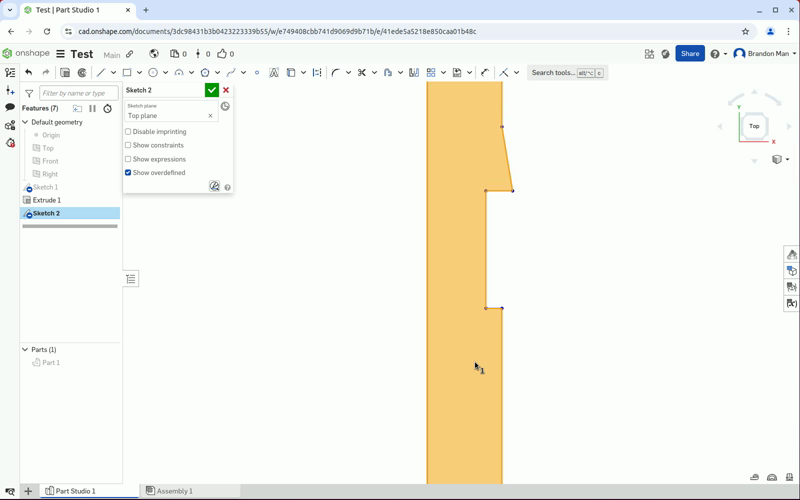
scroll(-6)
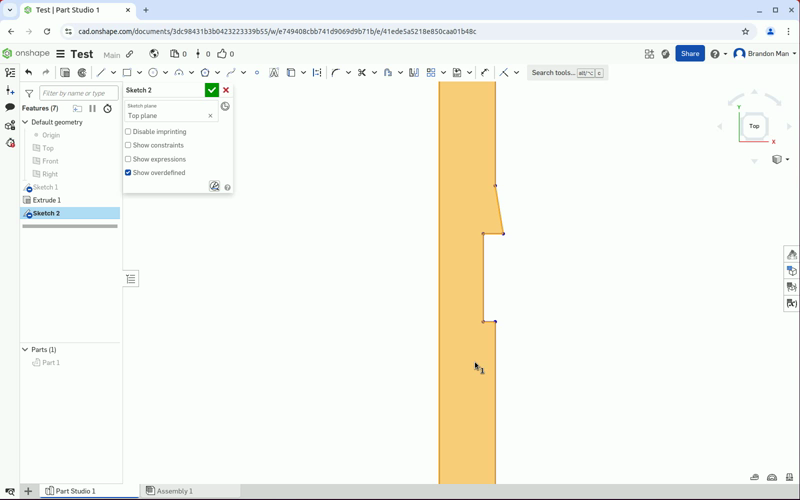
scroll(-6)
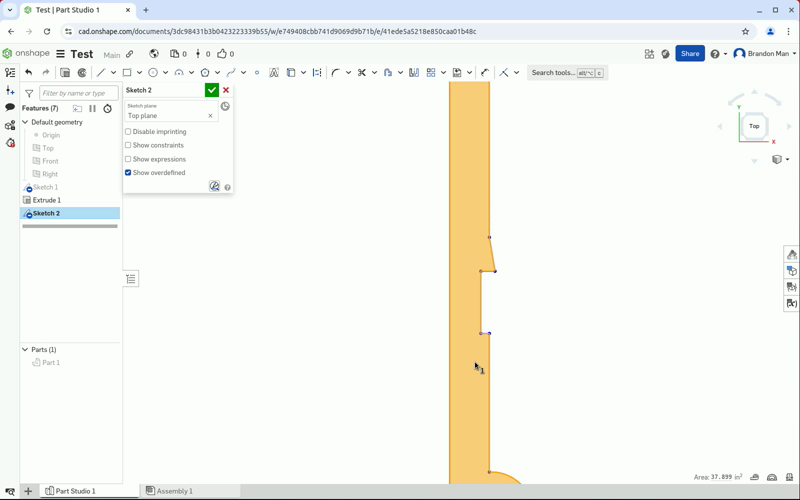
scroll(-6)
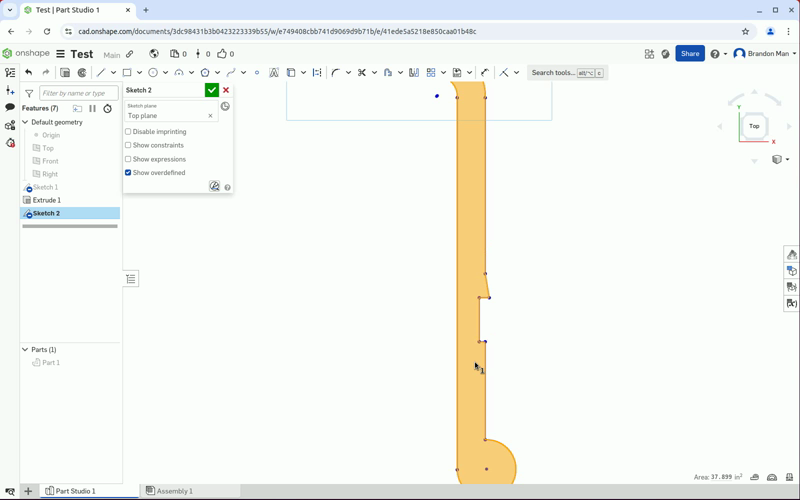
scroll(-6)
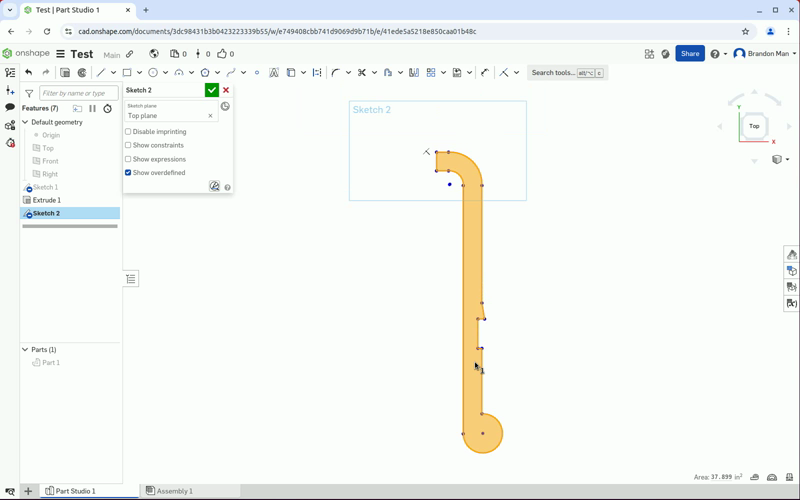
scroll(-6)
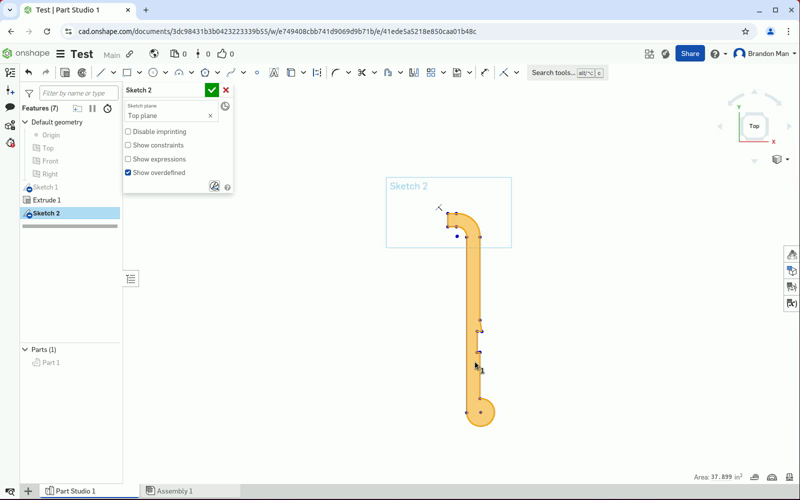
scroll(-6)
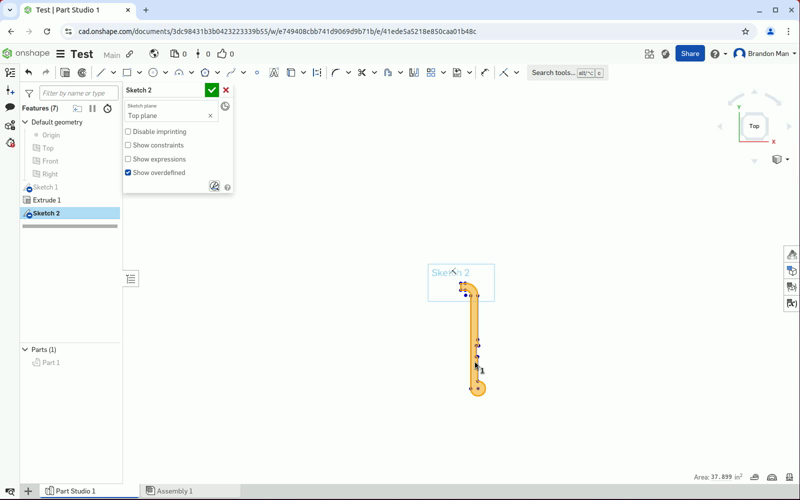
mouse_move(73, 352)
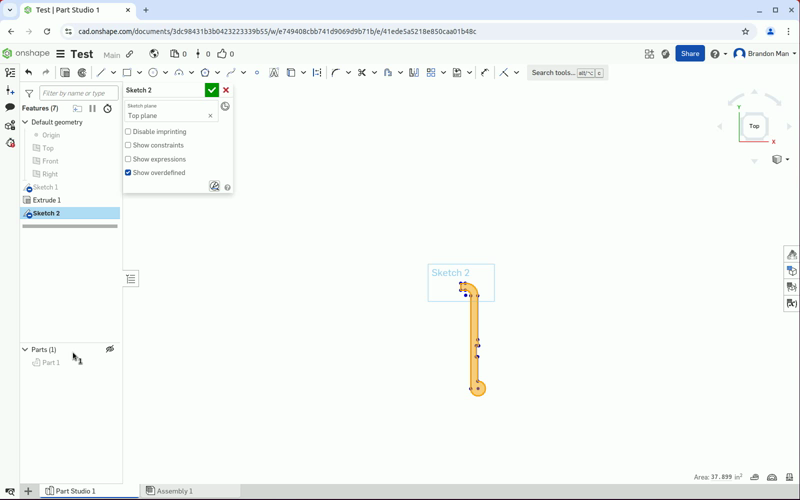
key(shift+y)
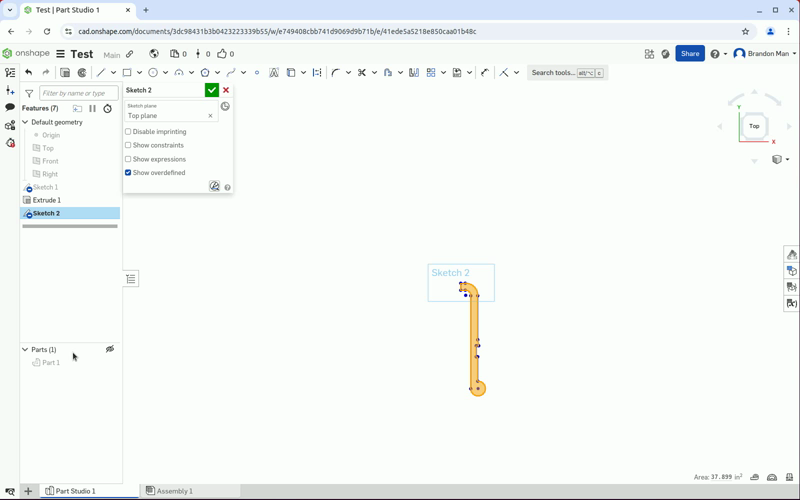
key(shift+e)
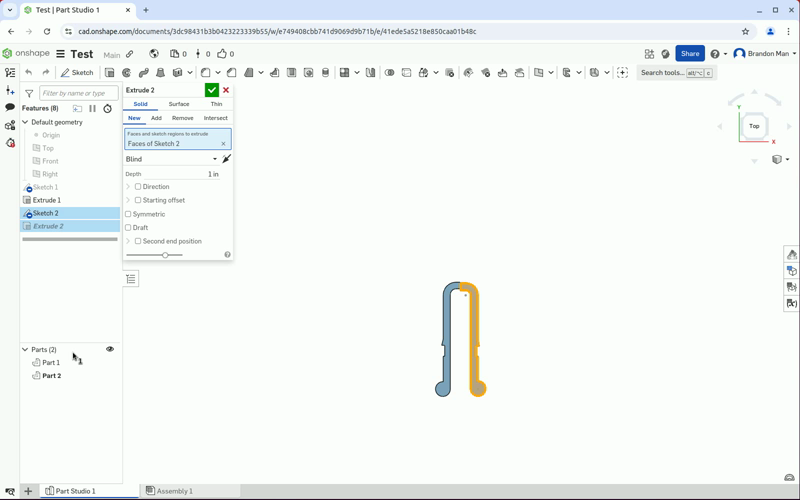
mouse_move(143, 106)
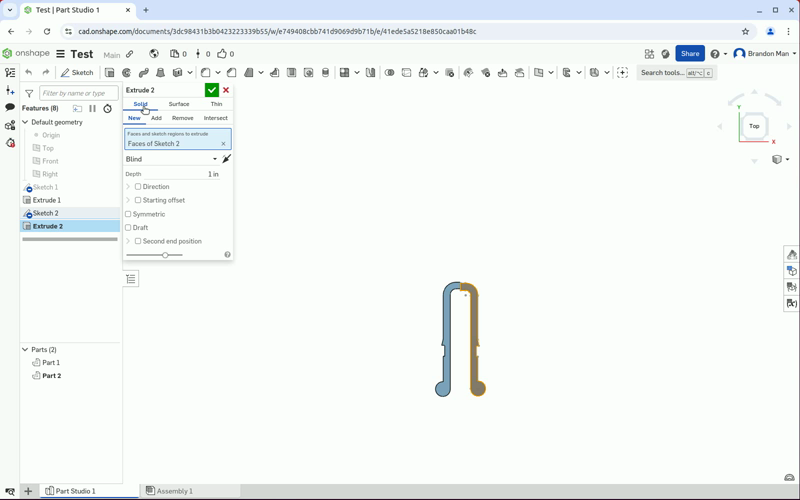
click(143, 106)
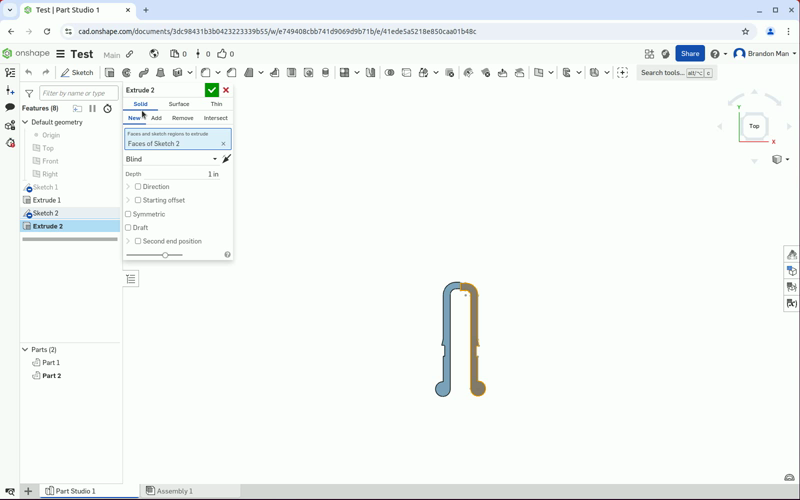
mouse_move(137, 120)
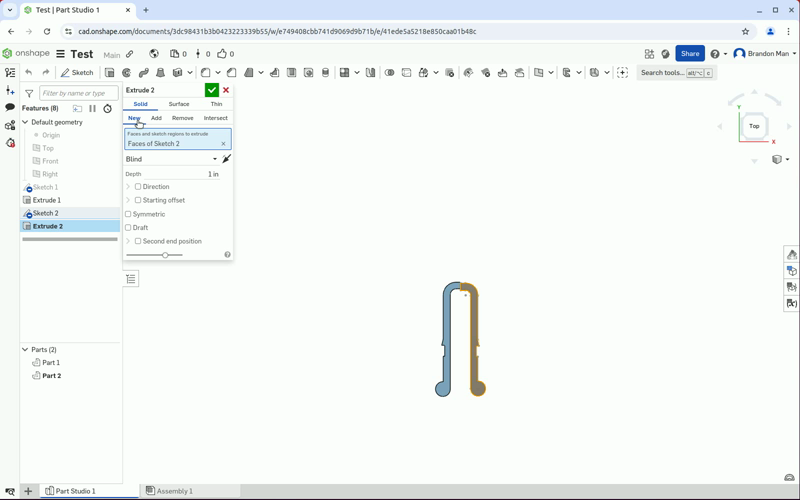
click(137, 120)
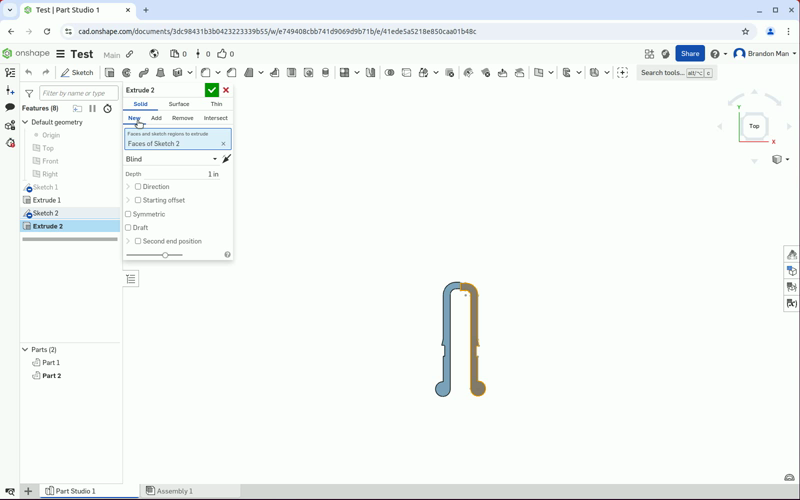
key(tab, 4)
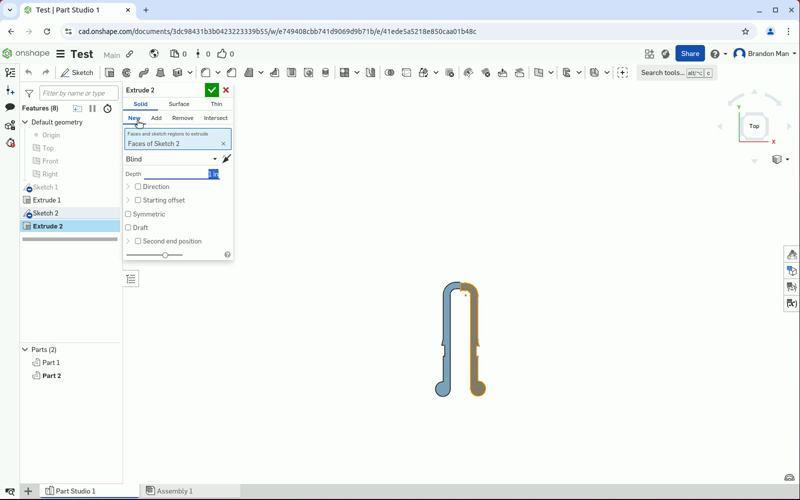
text(9.148)
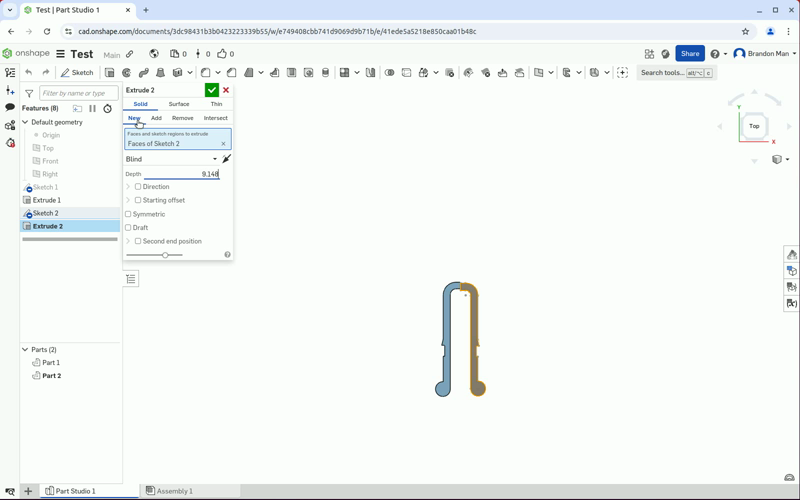
key(tab, 3)
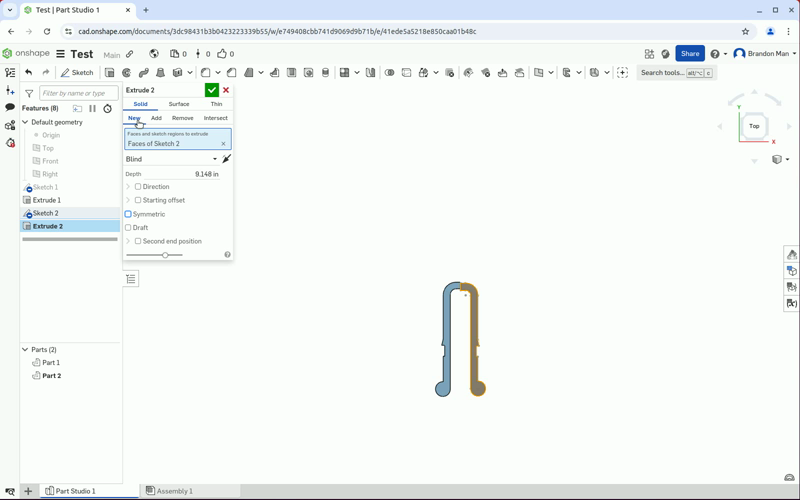
key(space)
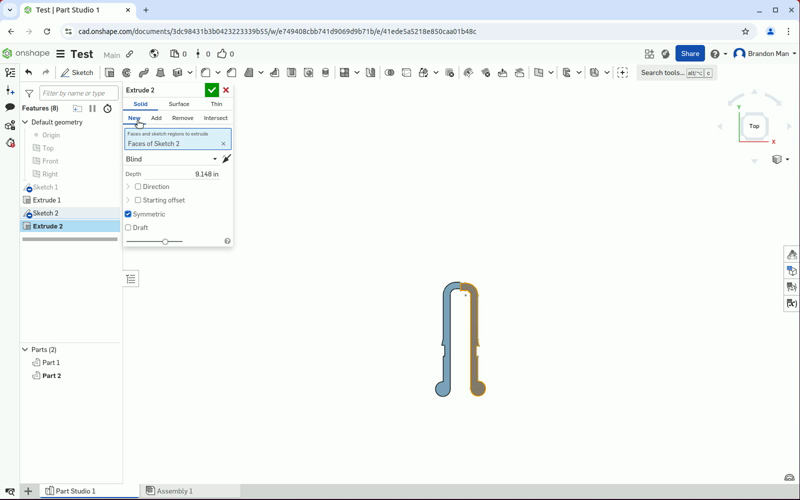
key(enter)
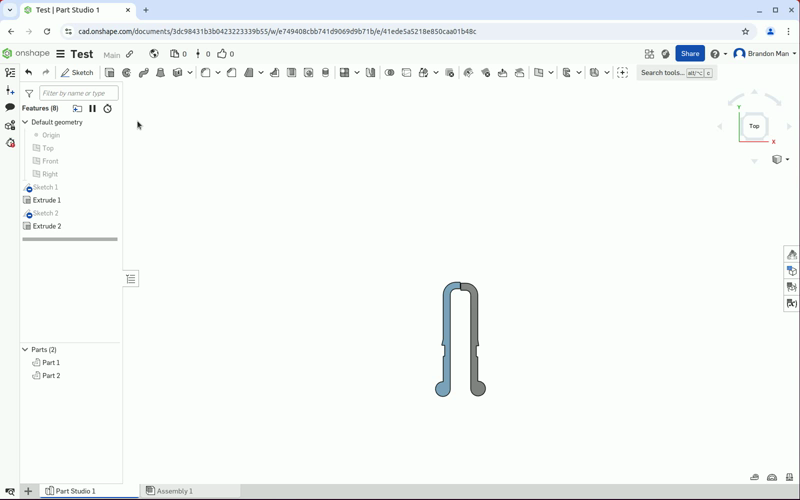
key(shift+h)
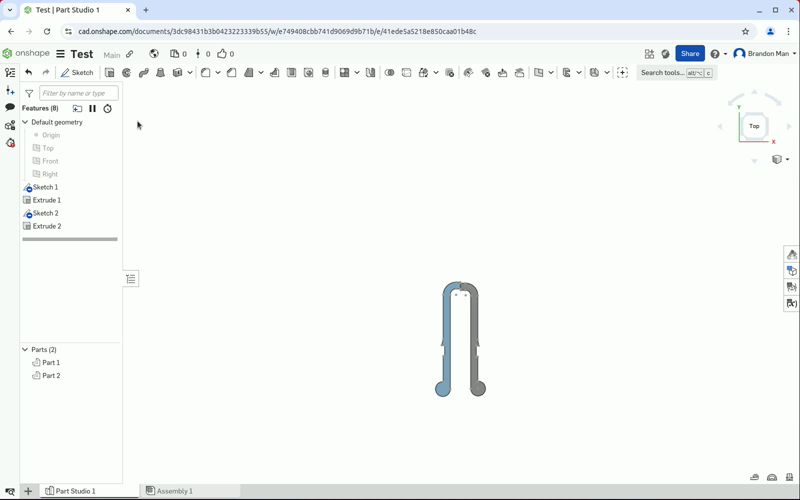
key(shift+h)
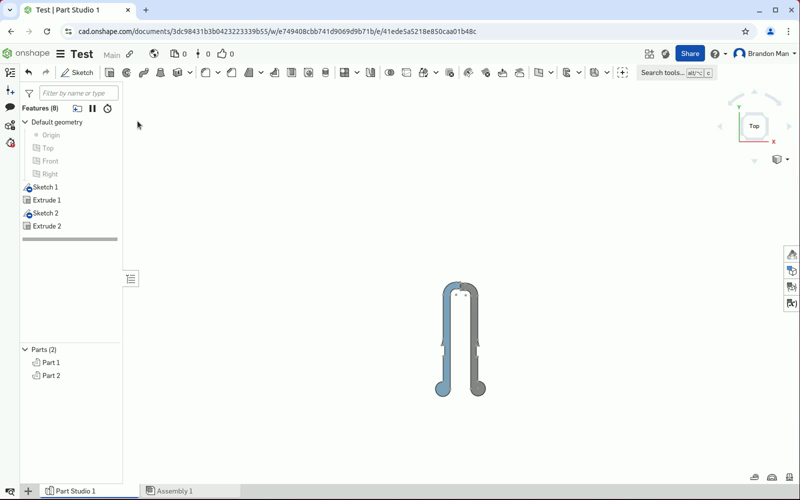
key(shift+7)
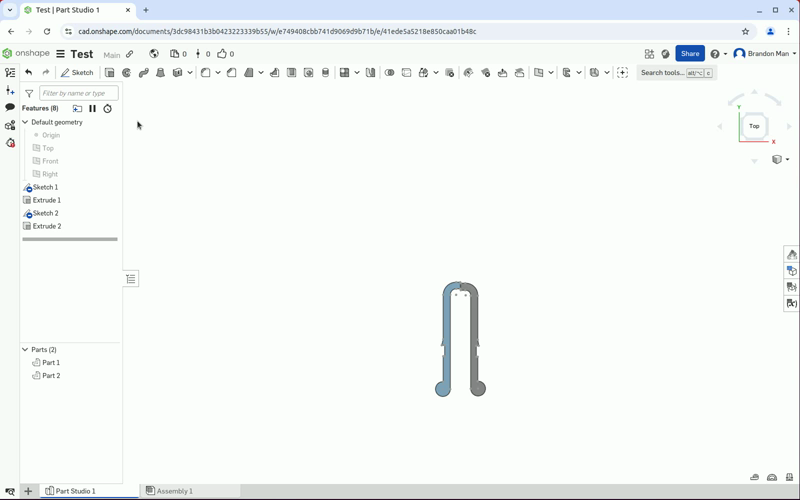
key(up, 3)
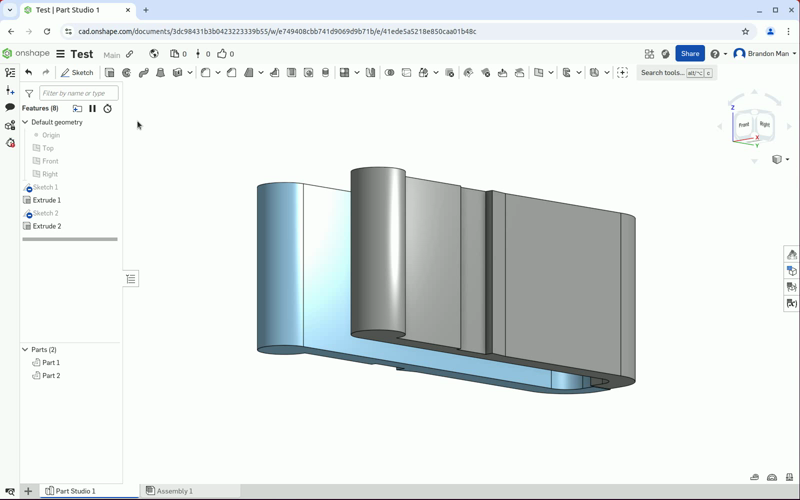
key(left, 3)
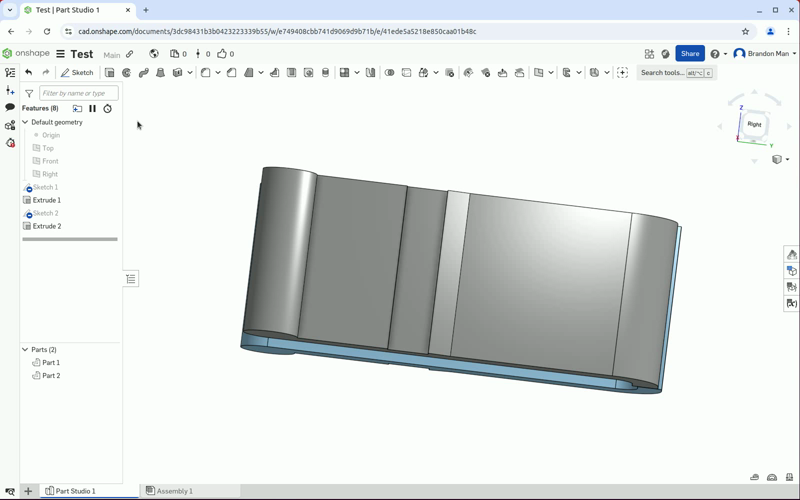
key(right, 3)
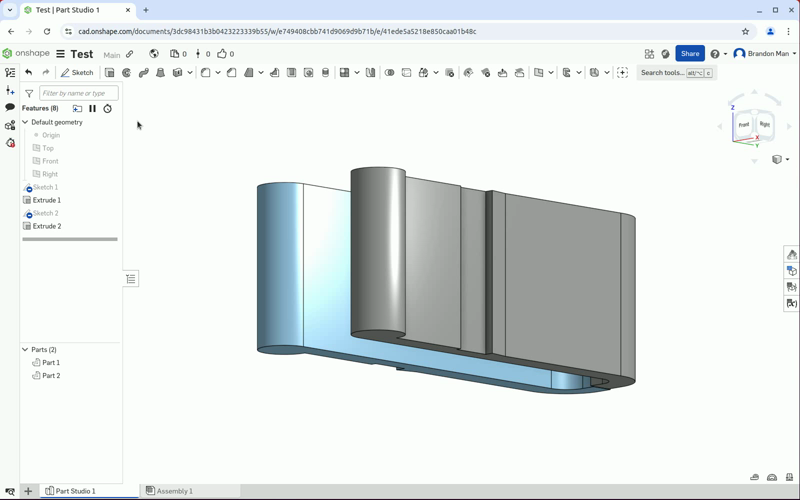
key(down, 3)
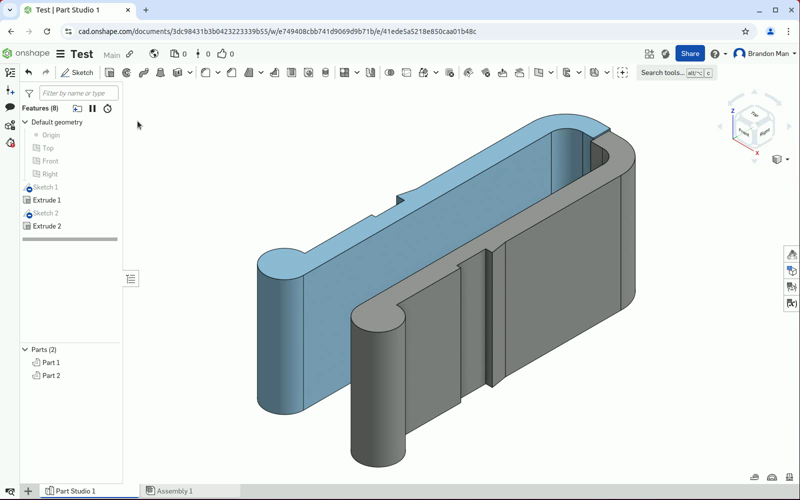
mouse_move(73, 189)
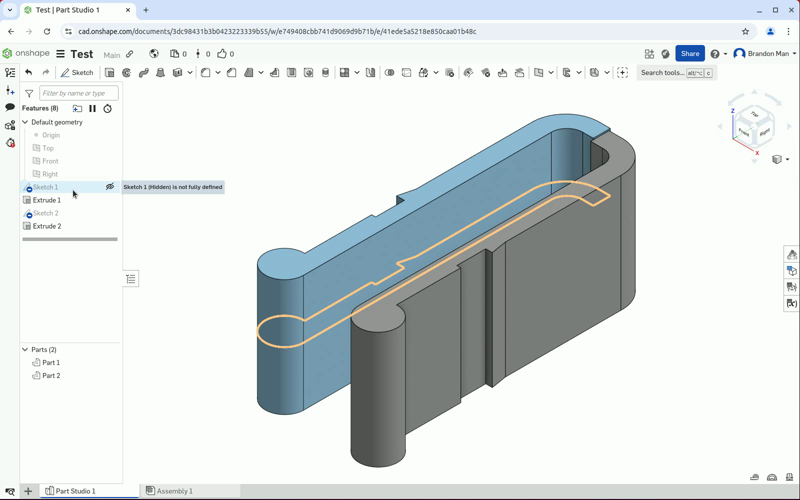
click(73, 189)